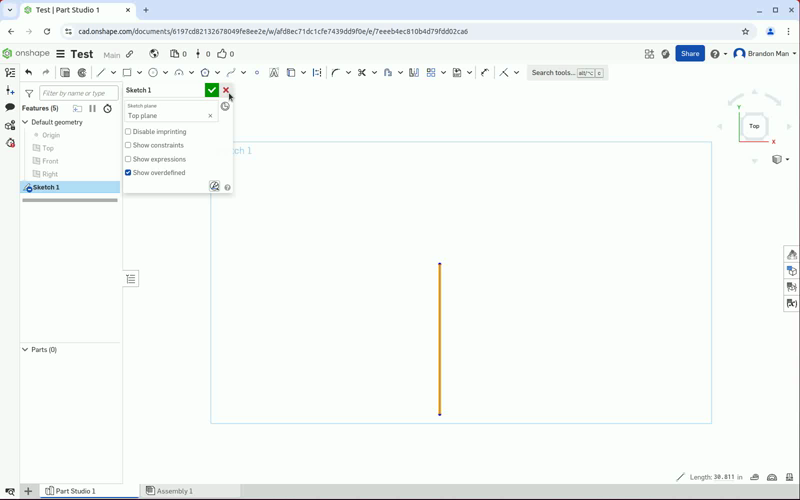
key(shift+h)
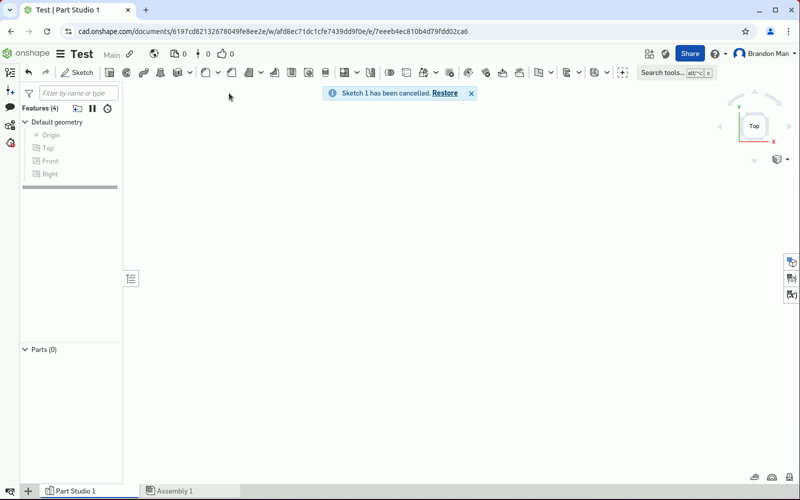
mouse_move(73, 352)
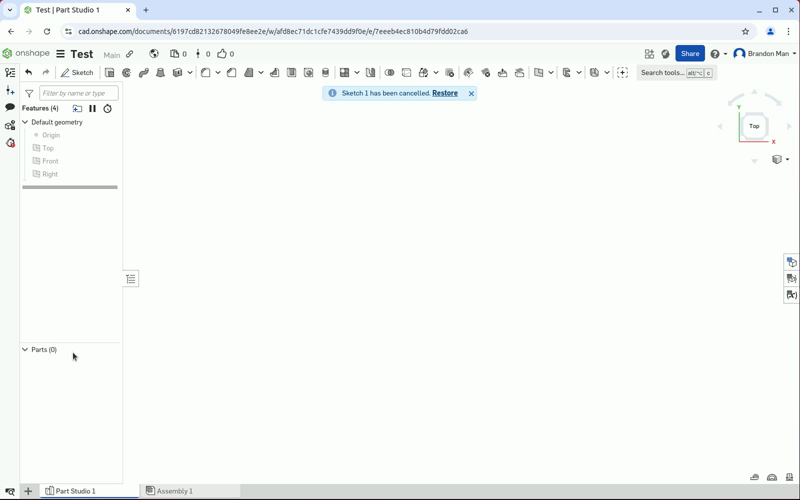
key(y)
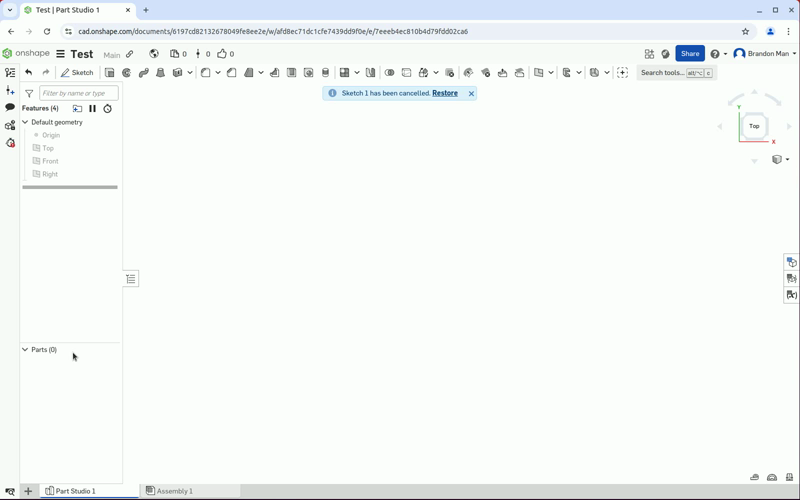
key(shift+p)
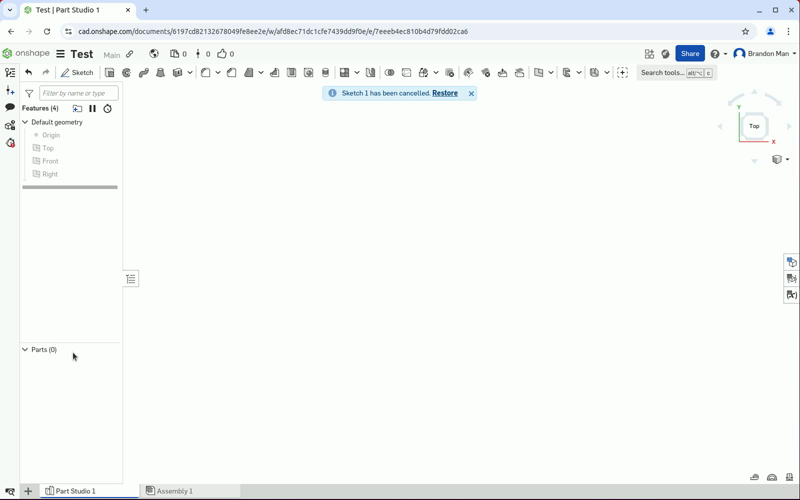
key(space)
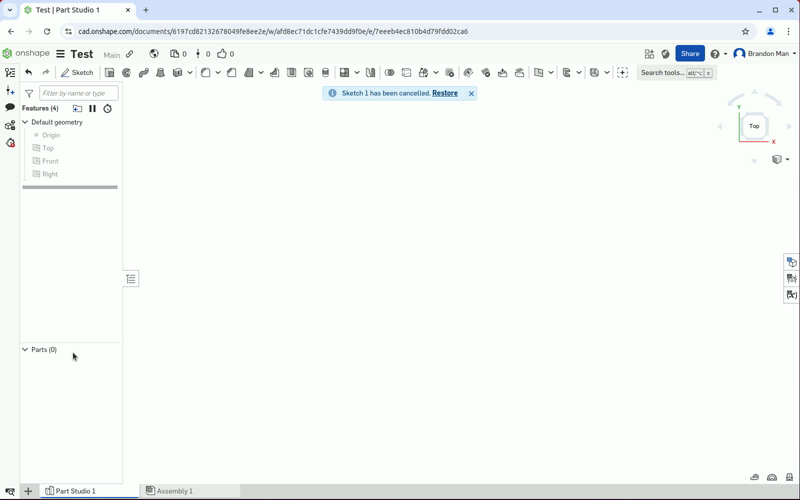
key_down(shift)
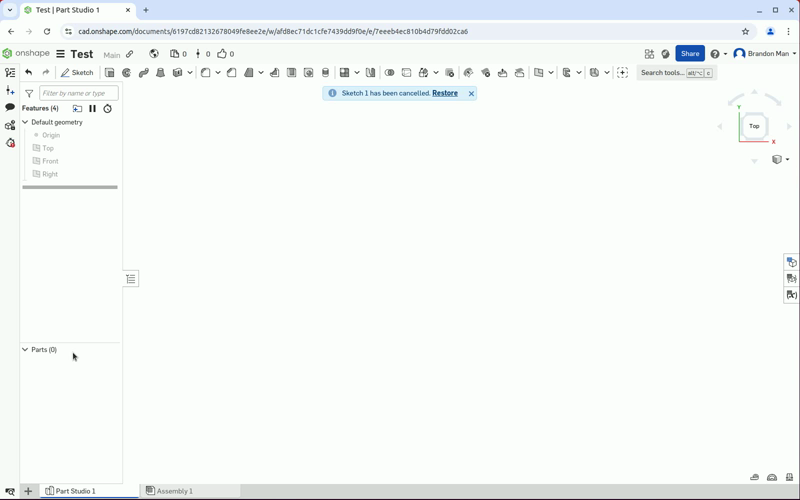
key(up)
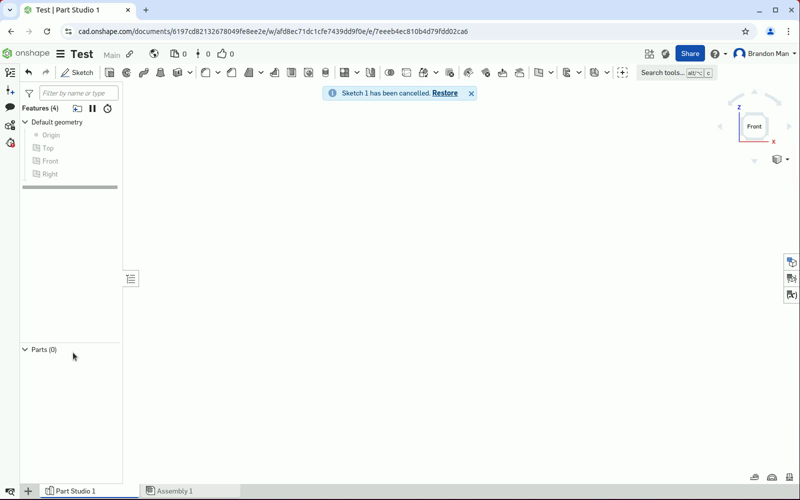
key_up(shift)
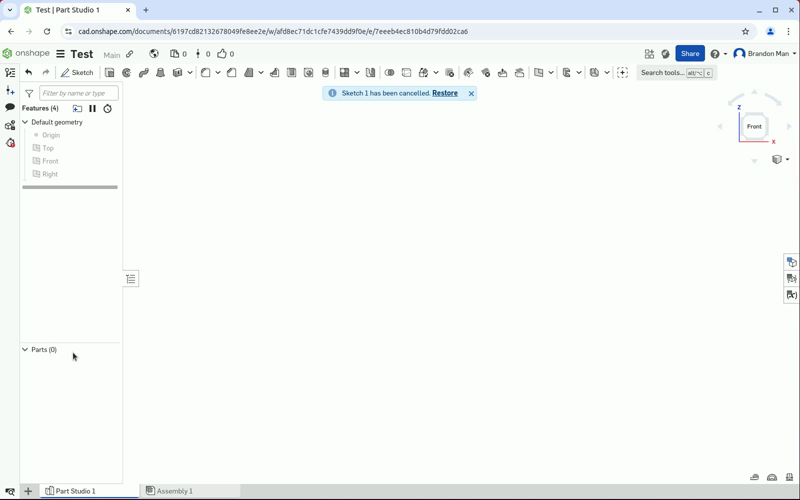
mouse_move(73, 352)
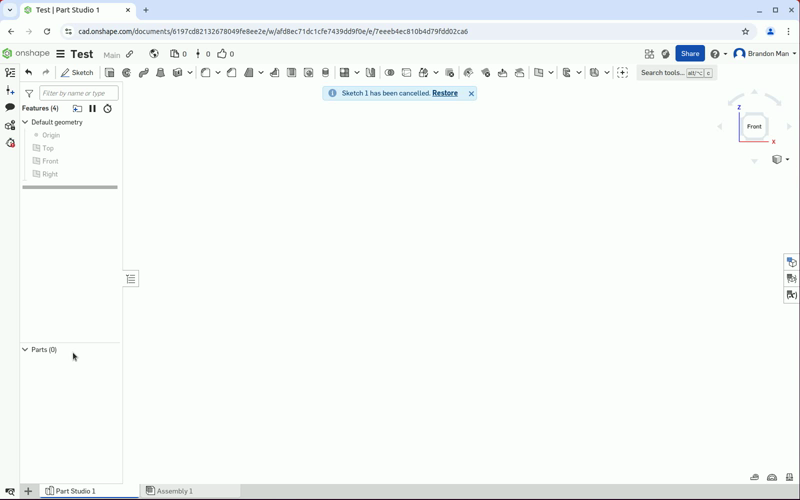
key(shift+y)
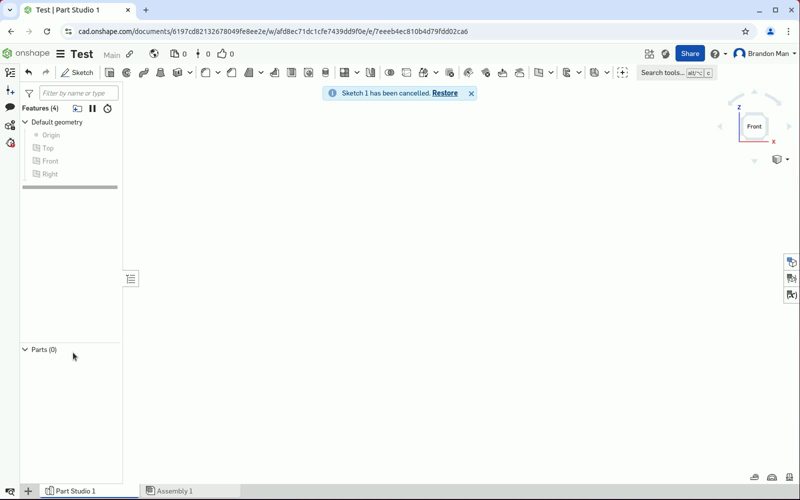
key(shift+s)
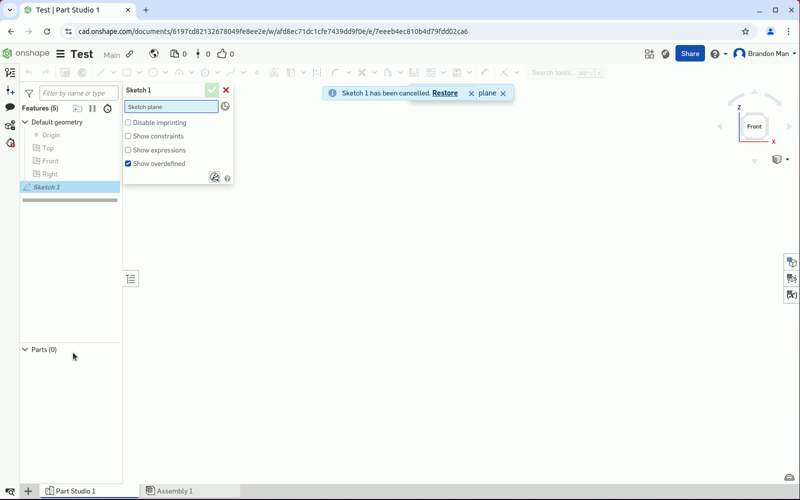
mouse_move(73, 163)
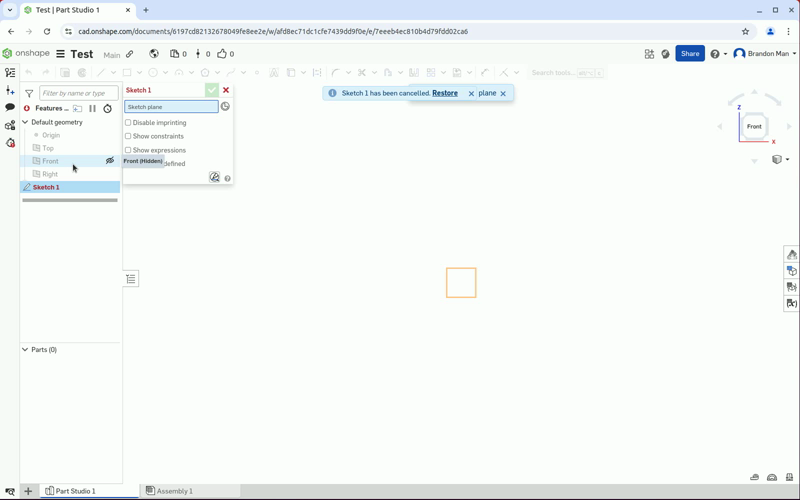
click(73, 163)
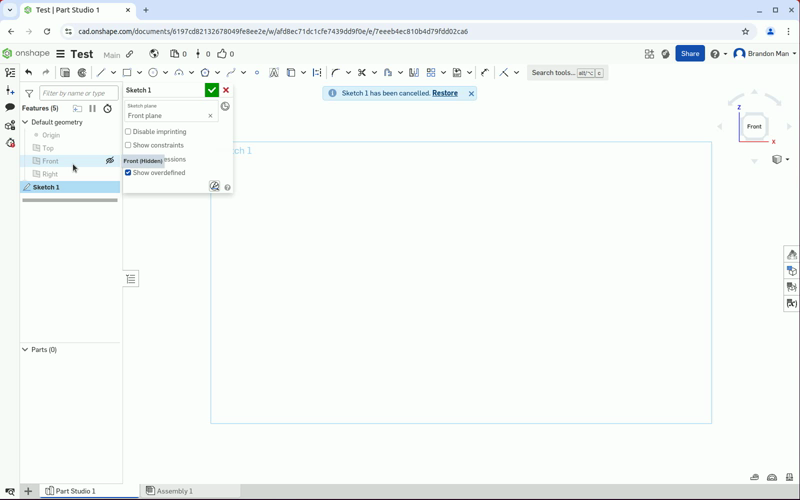
mouse_move(73, 352)
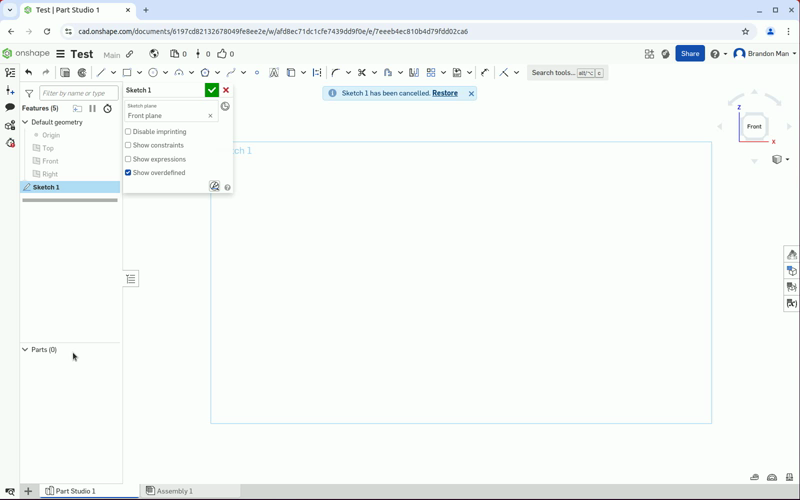
key(y)
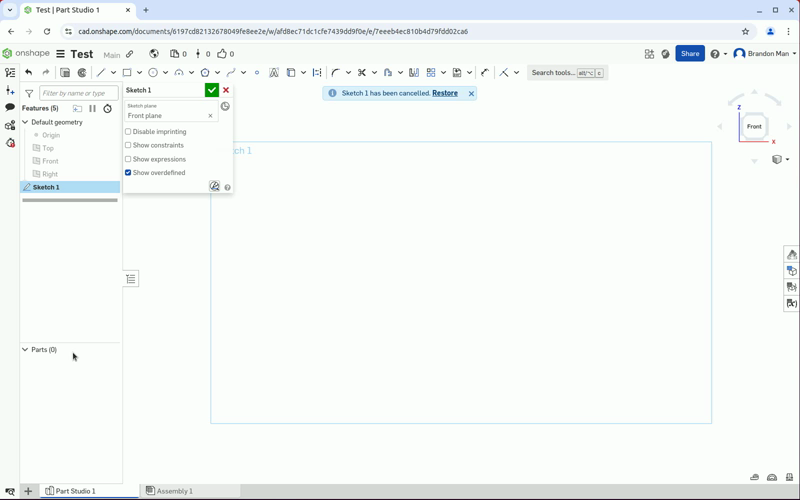
key(l)
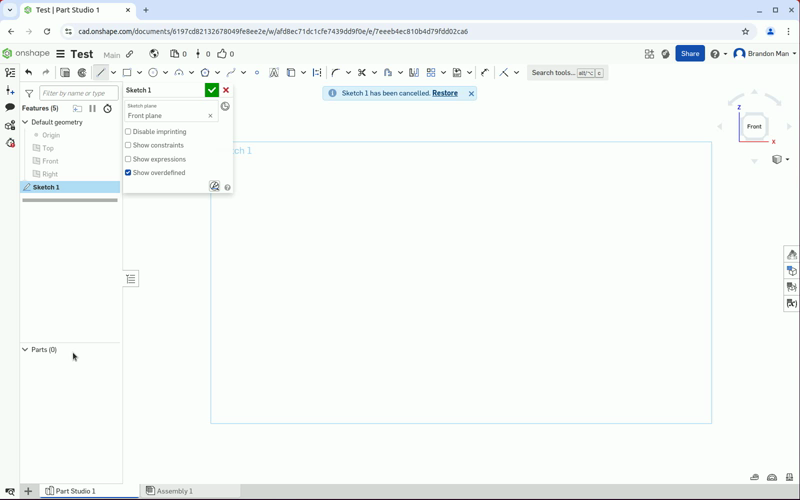
key_down(shift)
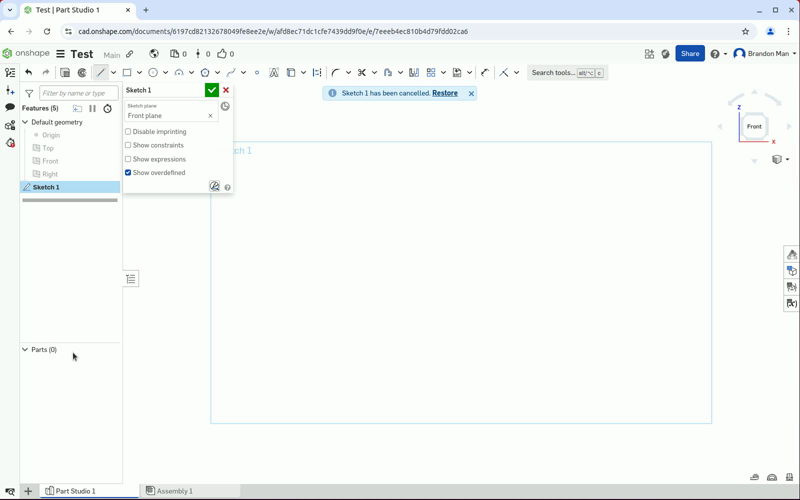
mouse_move(426, 254)
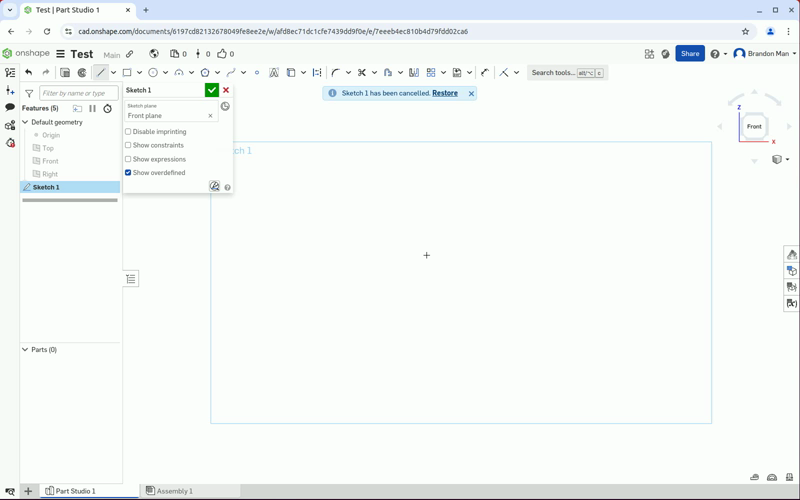
click(426, 254)
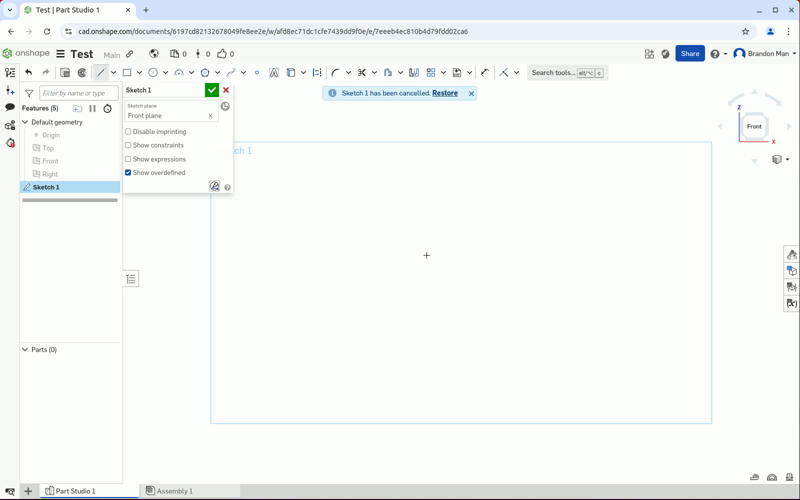
key_up(shift)
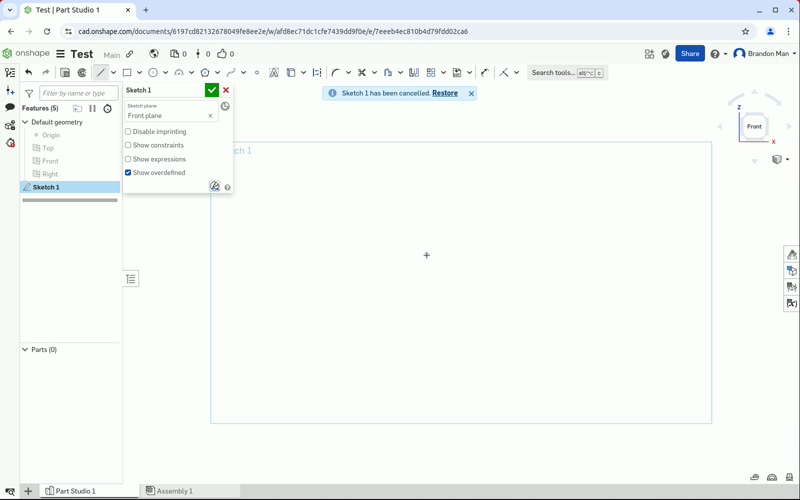
key_down(shift)
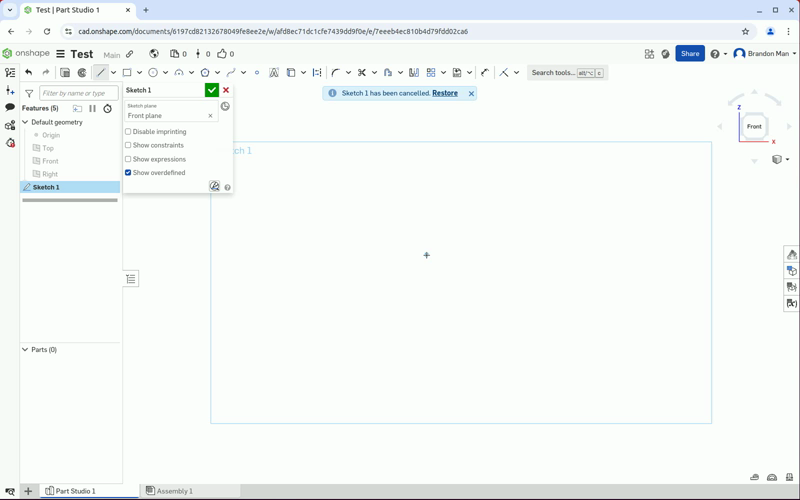
mouse_move(456, 254)
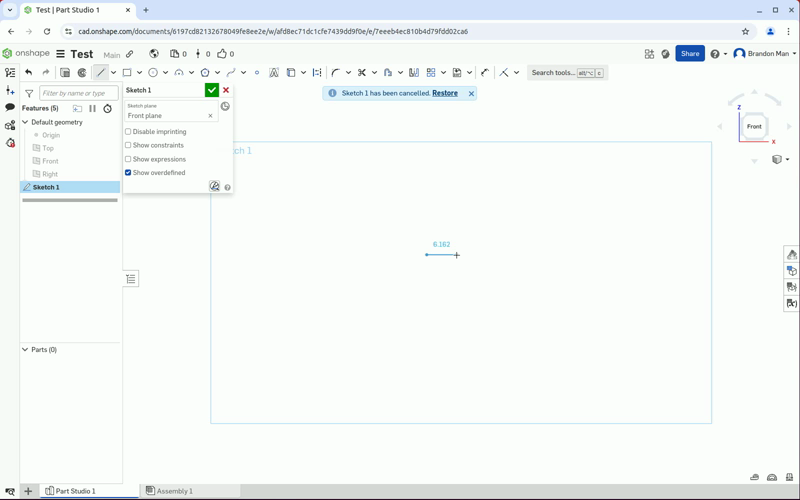
mouse_move(432, 254)
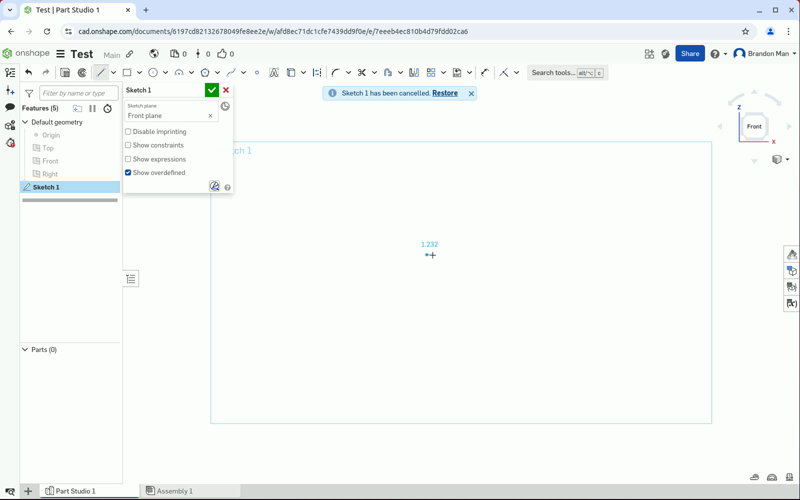
scroll(6)
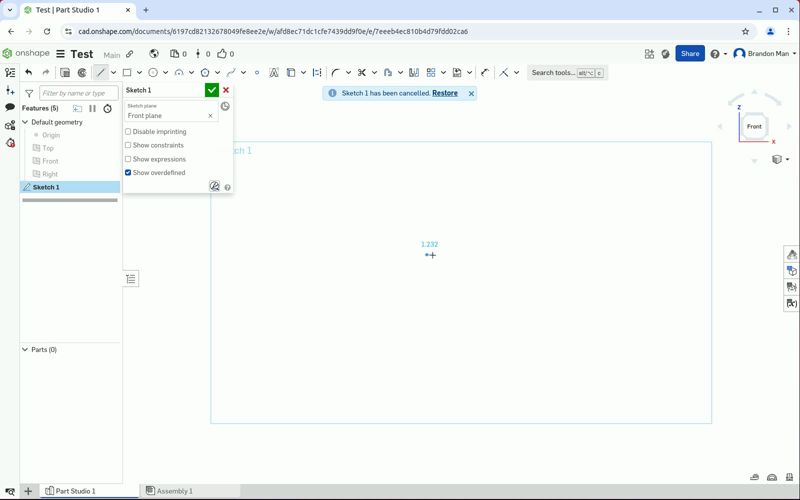
scroll(6)
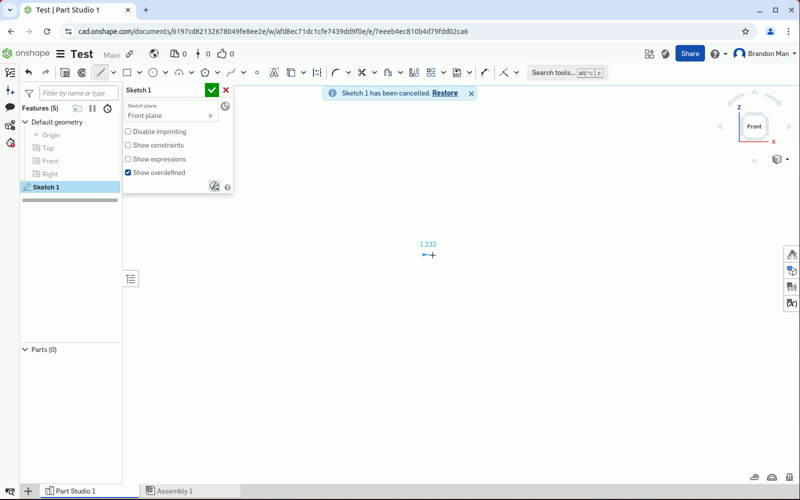
scroll(6)
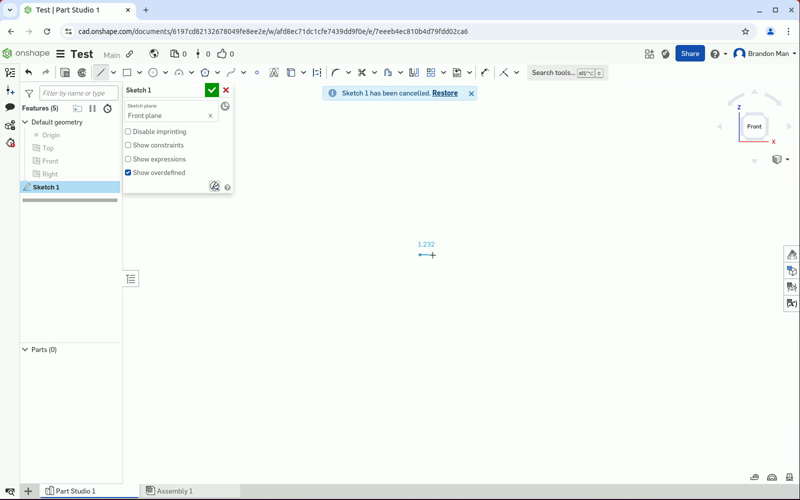
scroll(6)
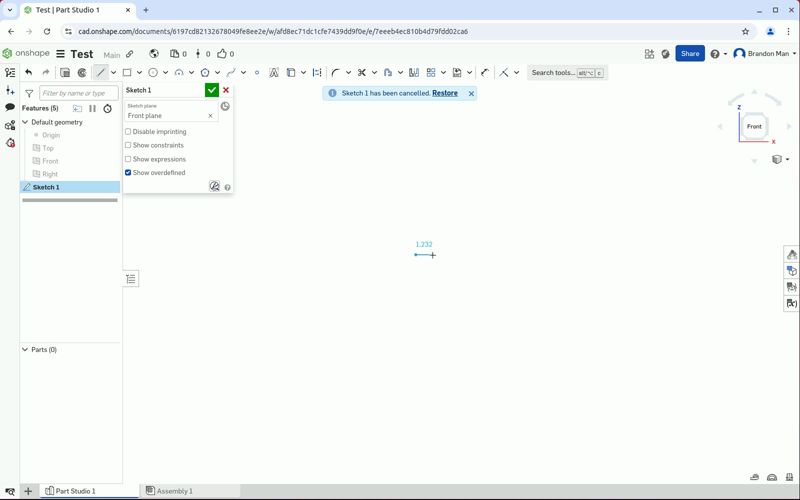
scroll(6)
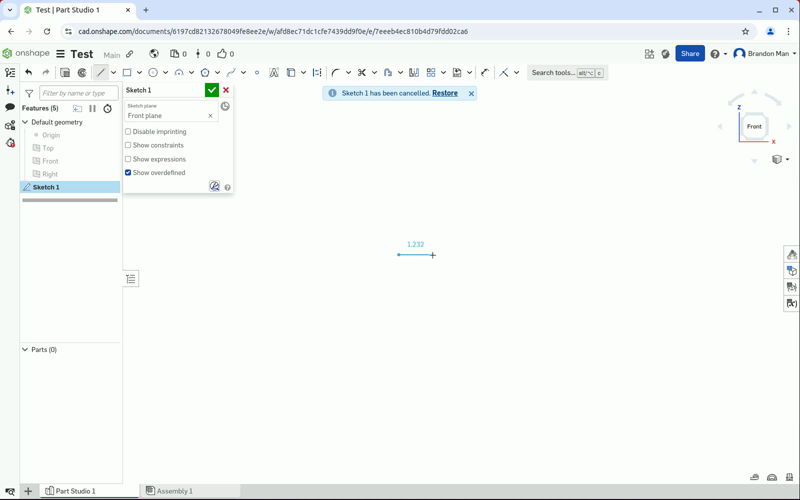
scroll(6)
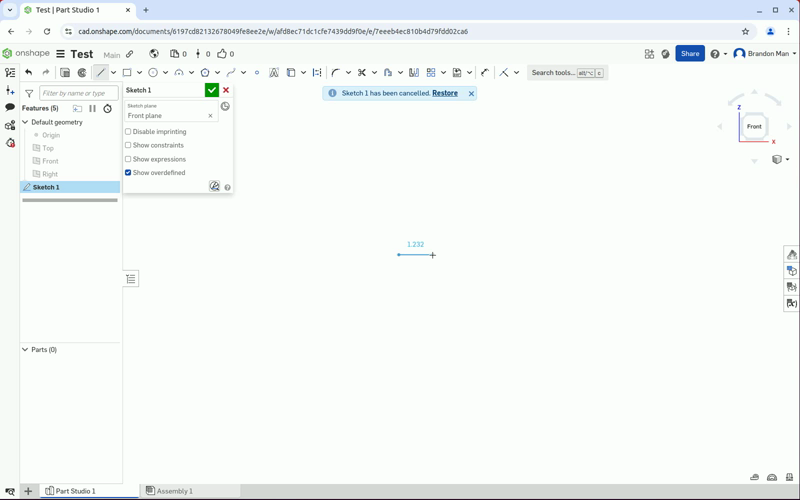
scroll(6)
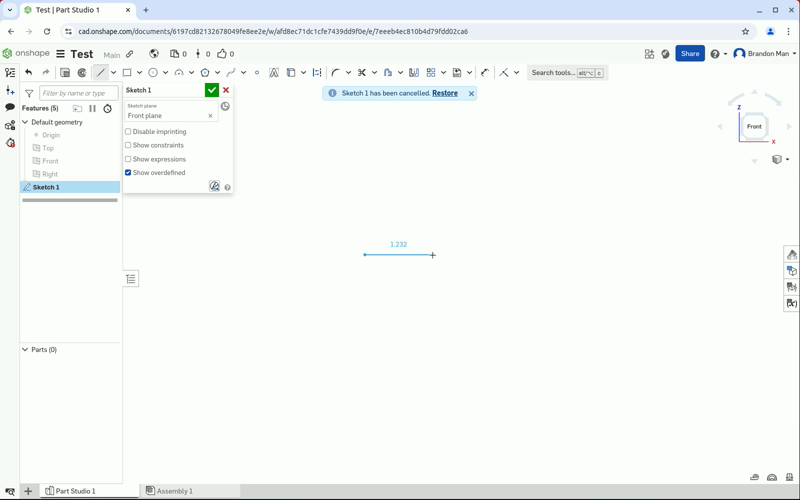
click(432, 254)
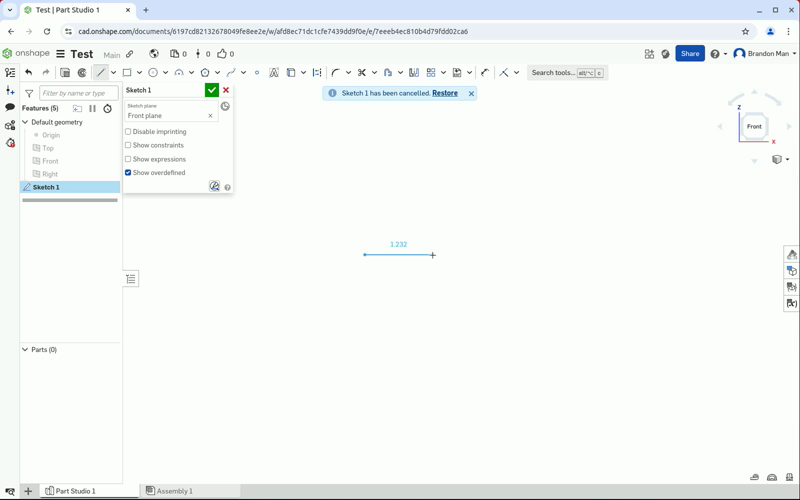
scroll(-6)
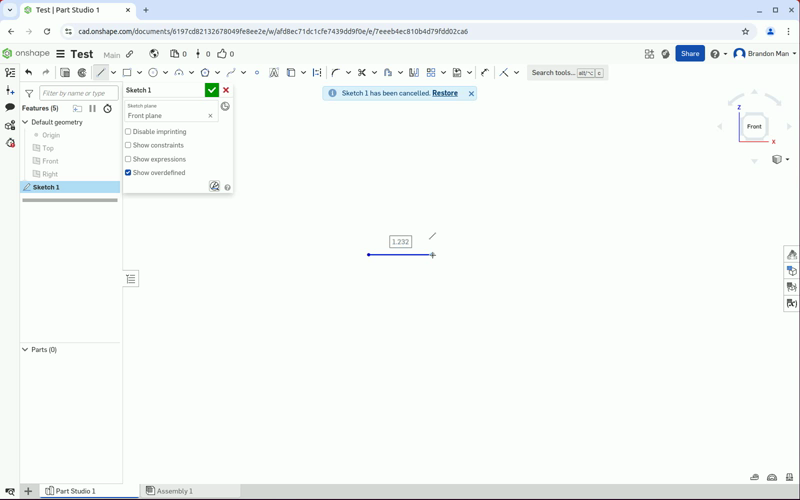
scroll(-6)
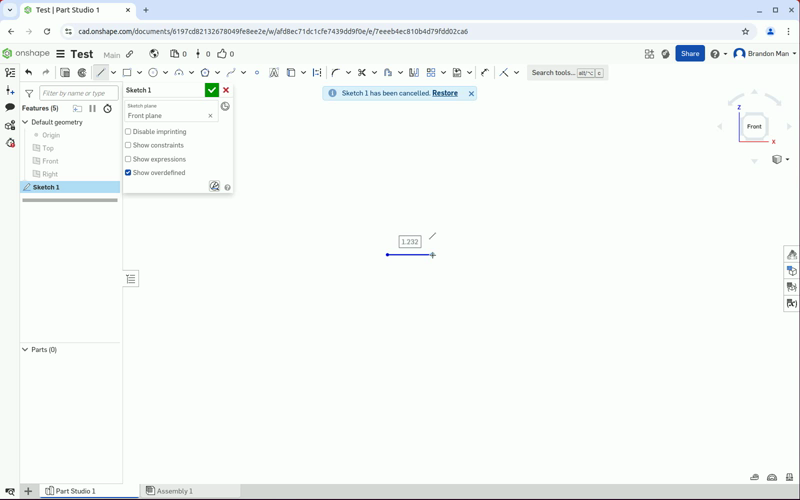
scroll(-6)
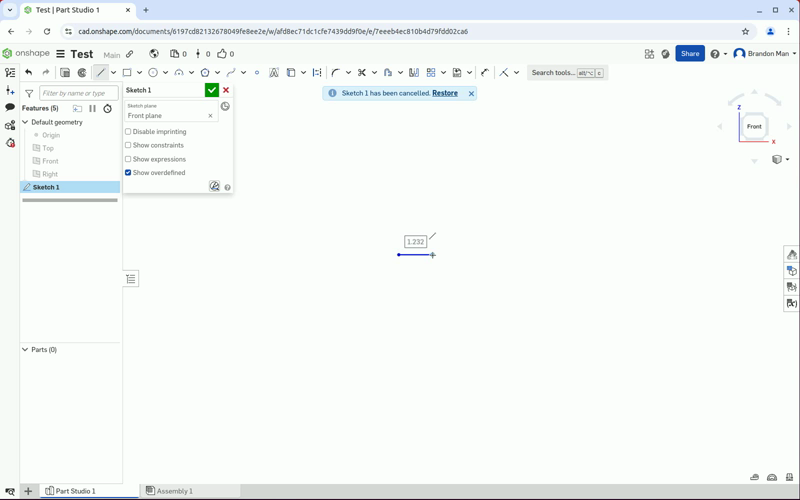
scroll(-6)
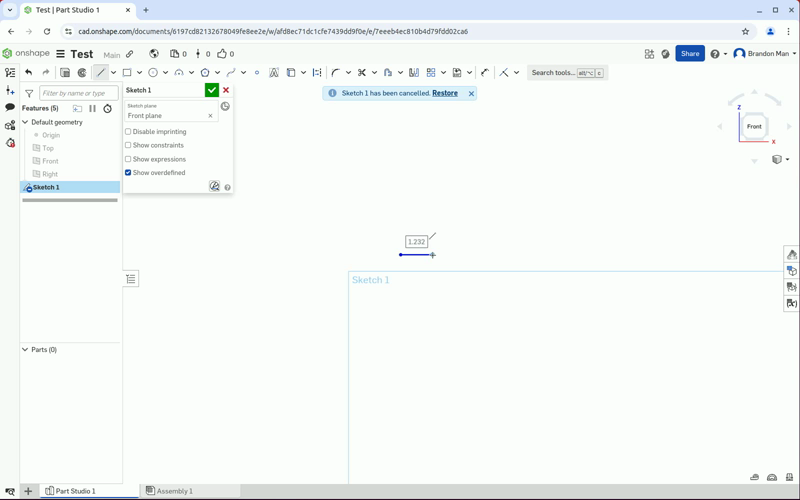
scroll(-6)
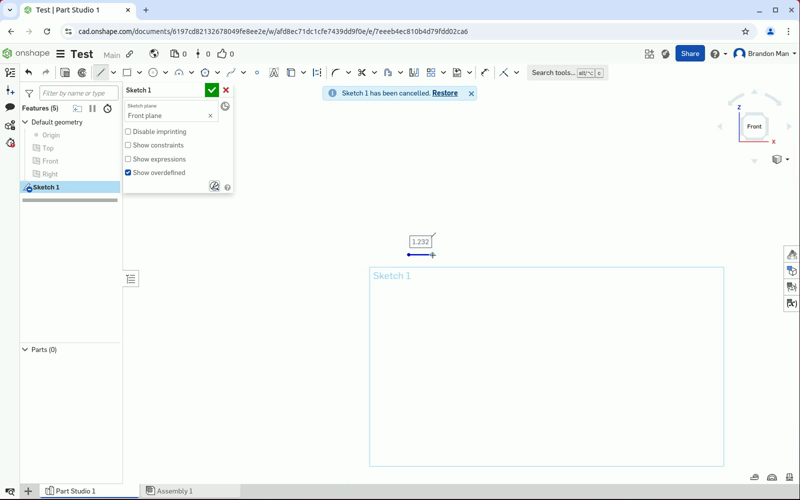
scroll(-6)
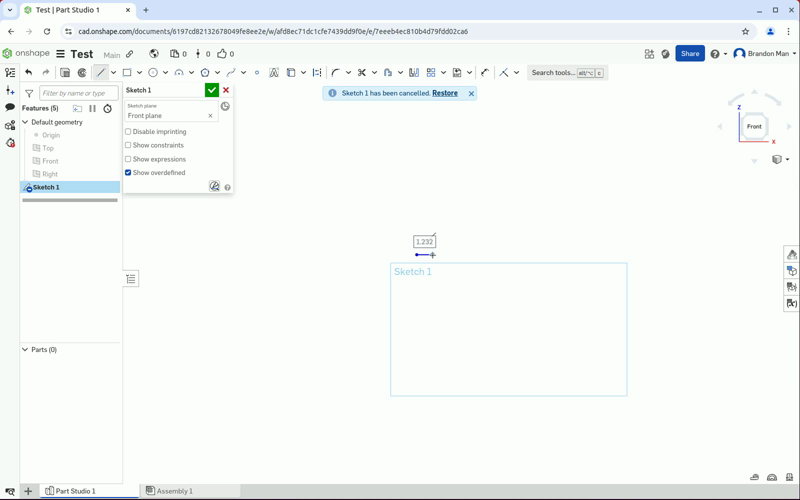
scroll(-6)
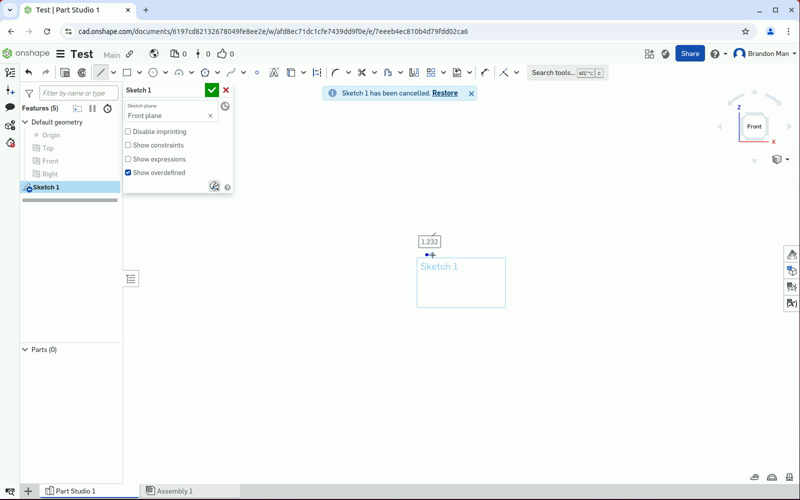
key_up(shift)
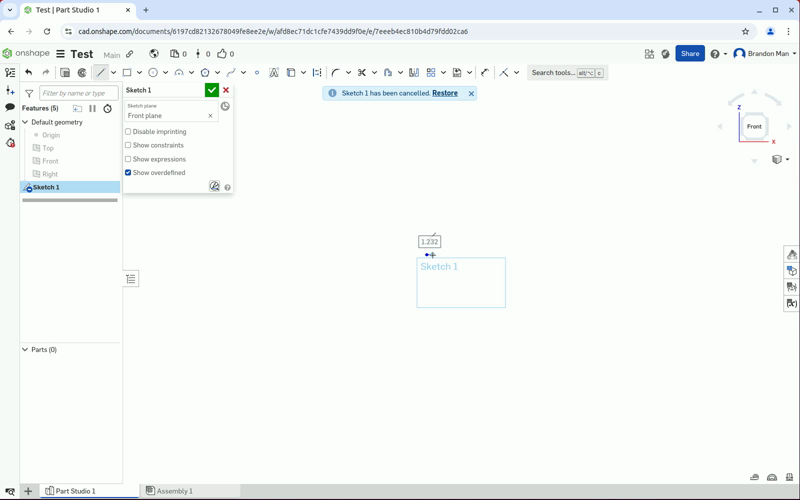
key_down(shift)
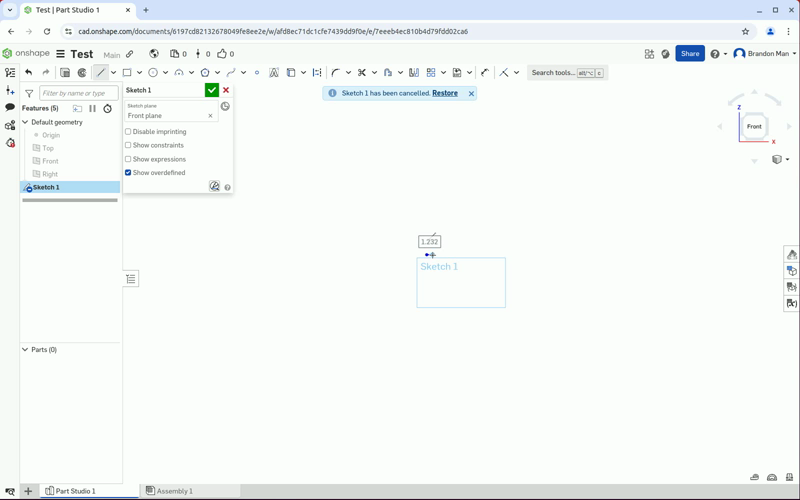
mouse_move(462, 254)
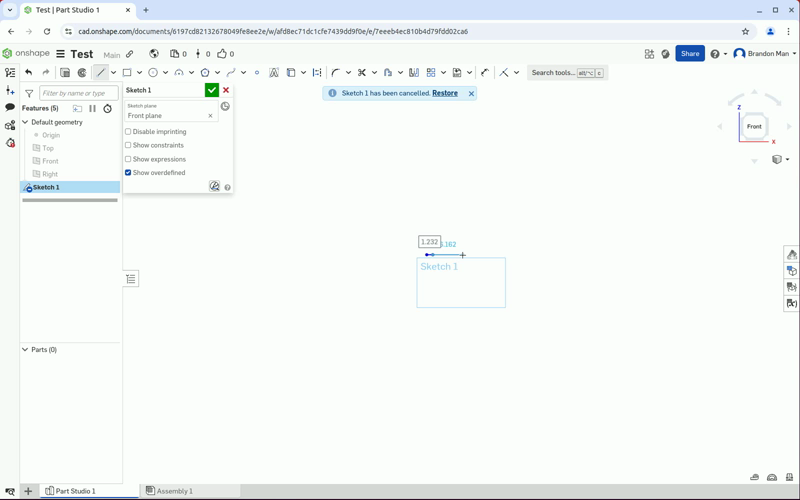
mouse_move(489, 254)
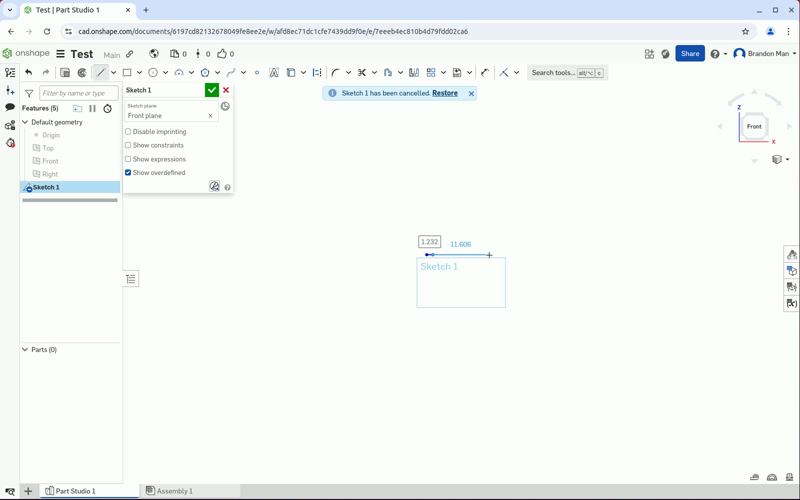
click(489, 254)
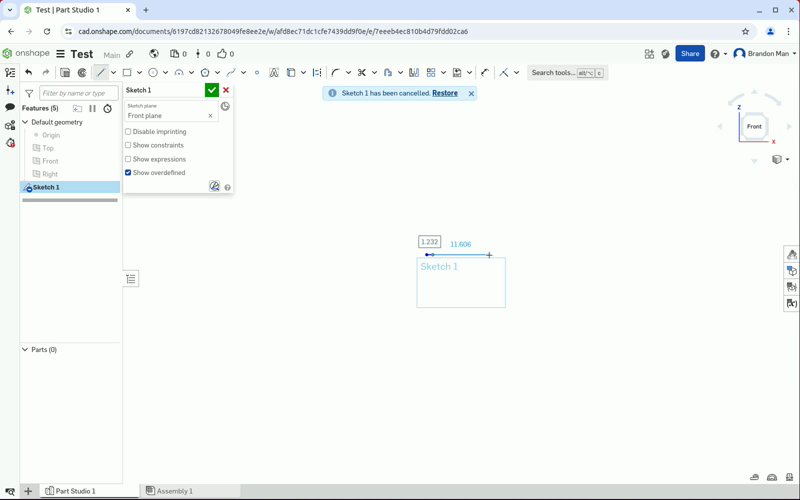
key_up(shift)
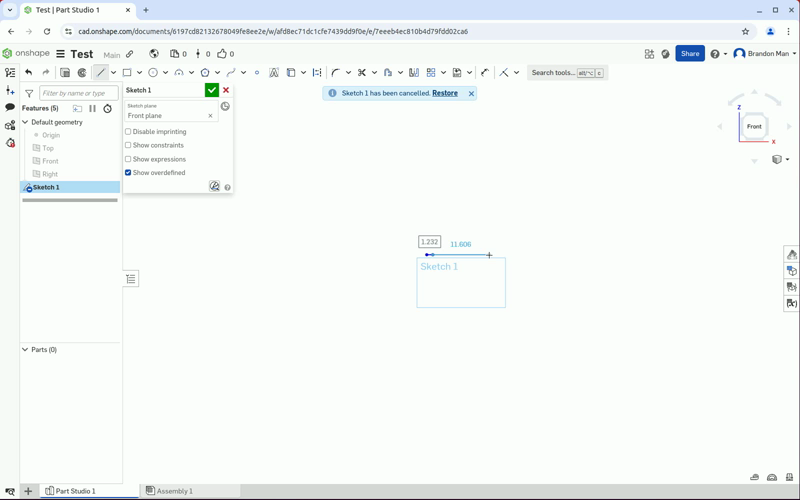
key_down(shift)
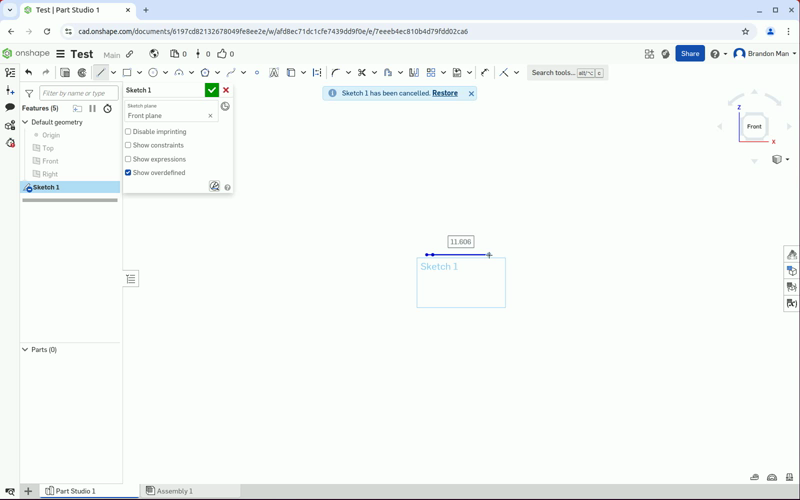
mouse_move(519, 254)
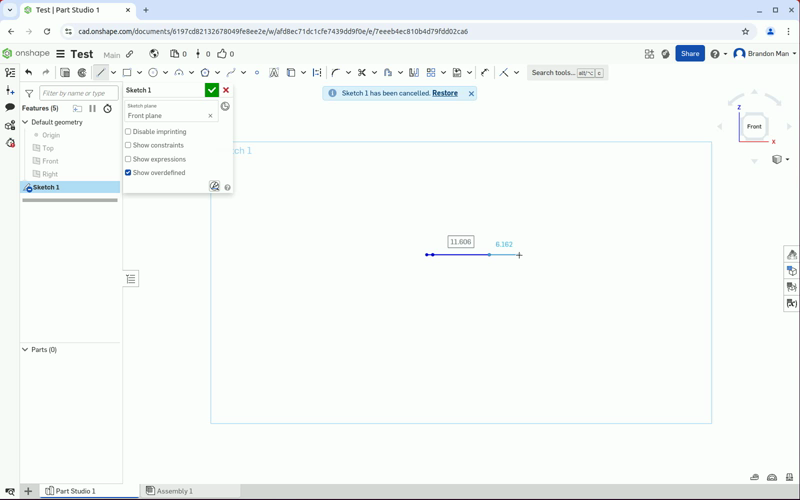
mouse_move(495, 254)
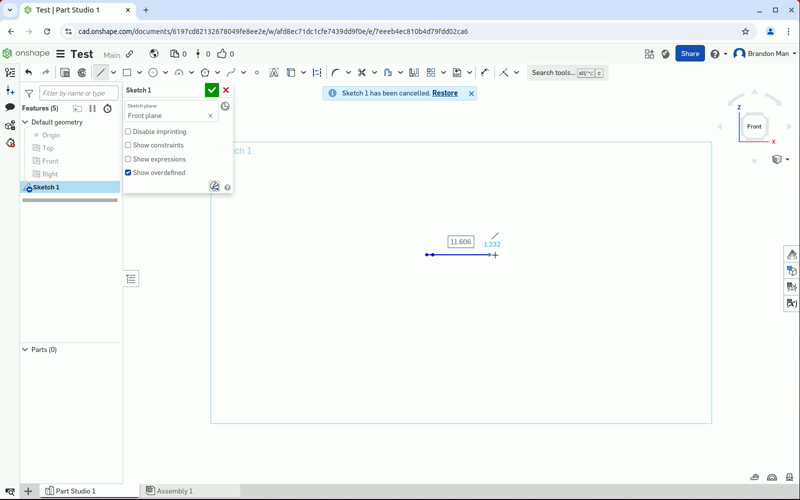
scroll(6)
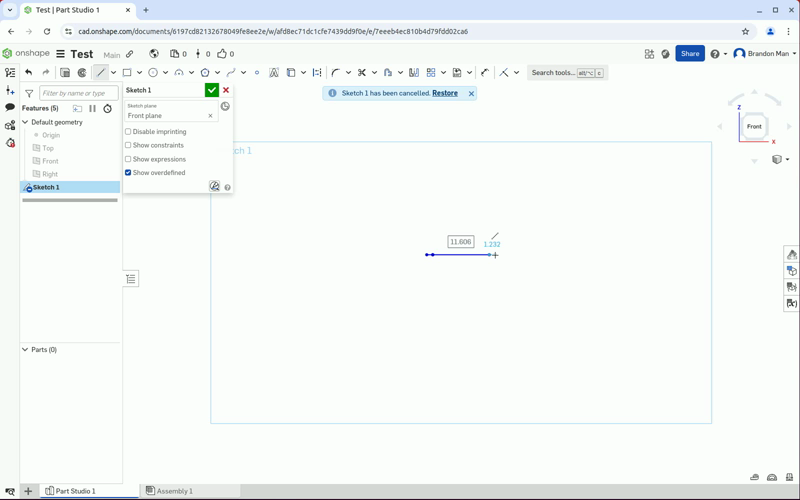
scroll(6)
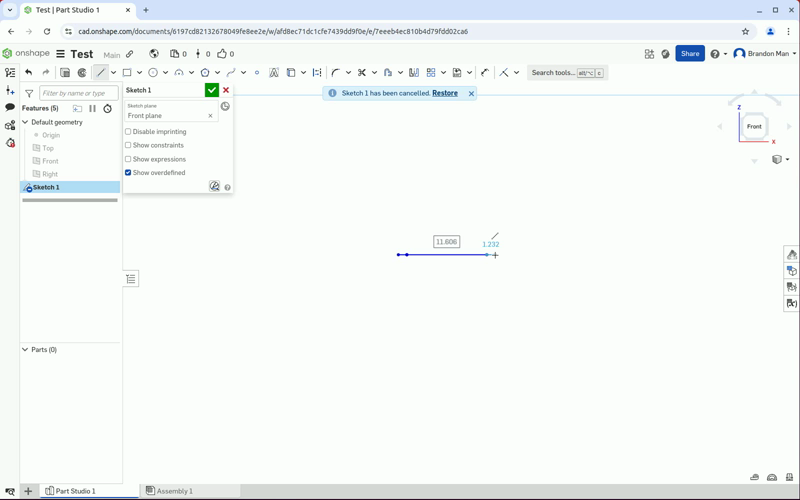
scroll(6)
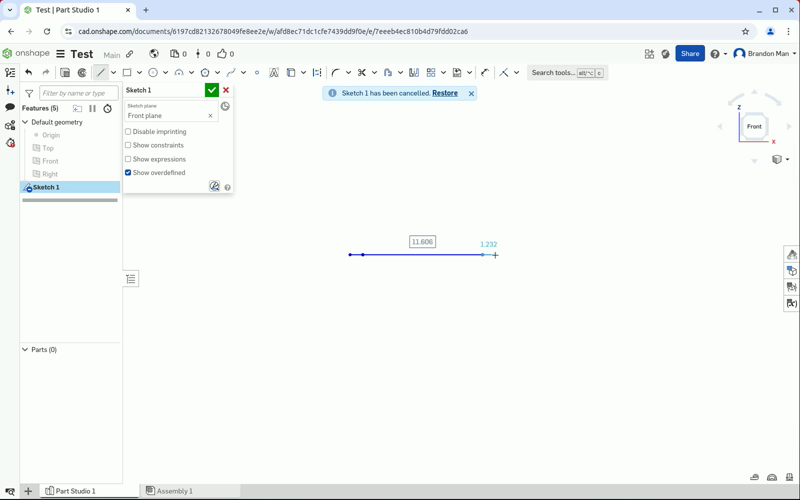
scroll(6)
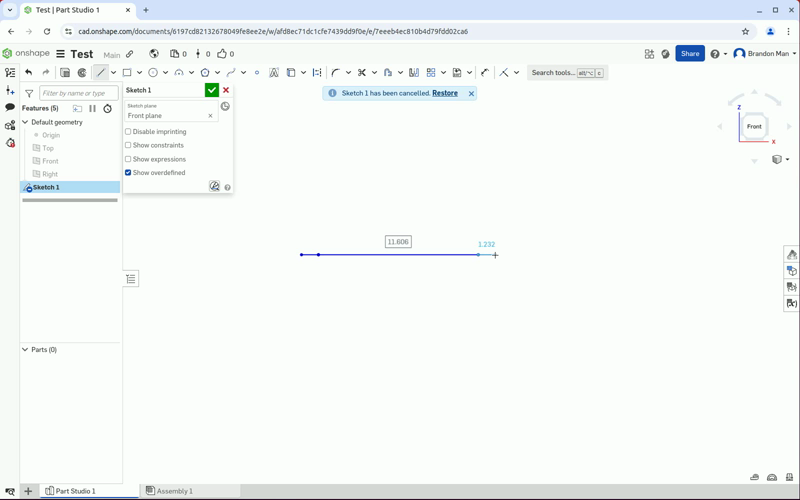
scroll(6)
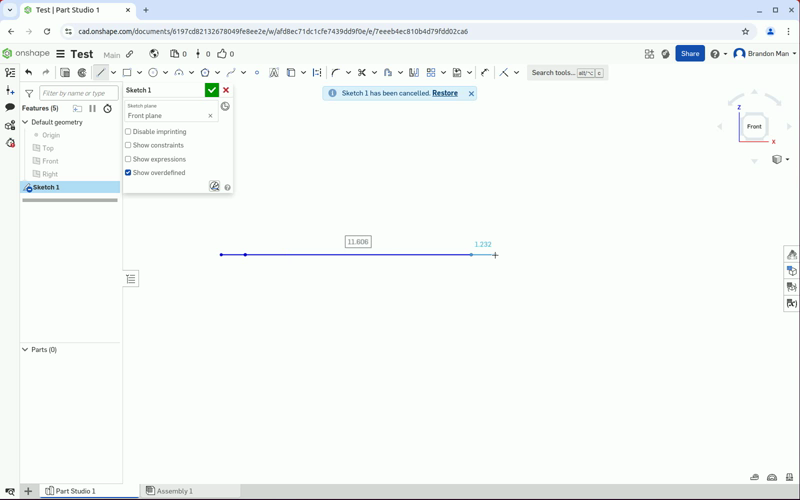
scroll(6)
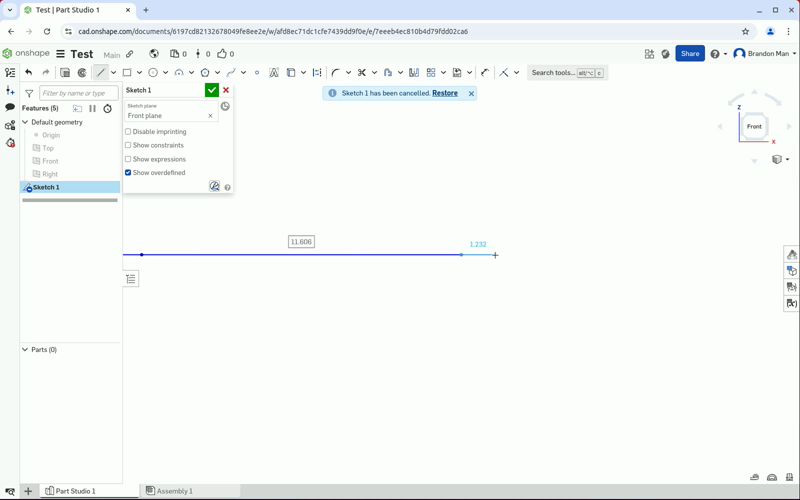
scroll(6)
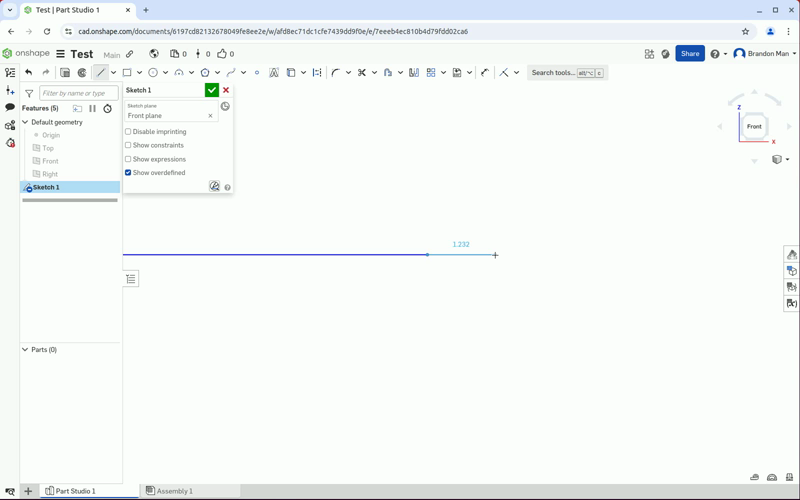
click(495, 254)
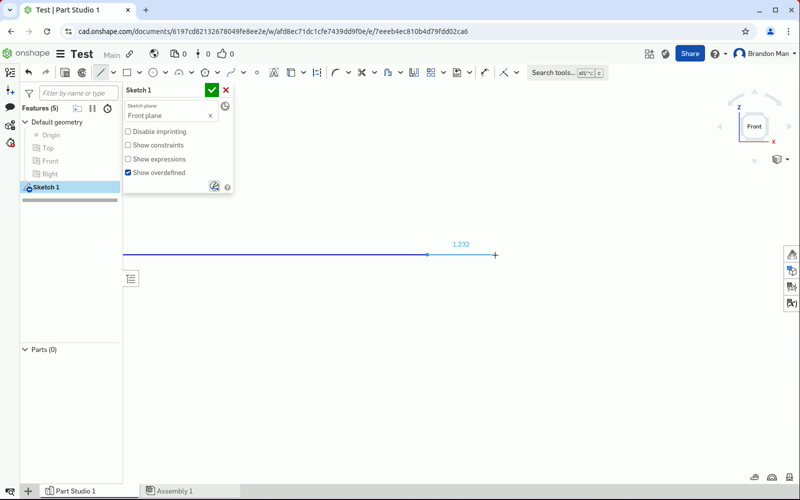
scroll(-6)
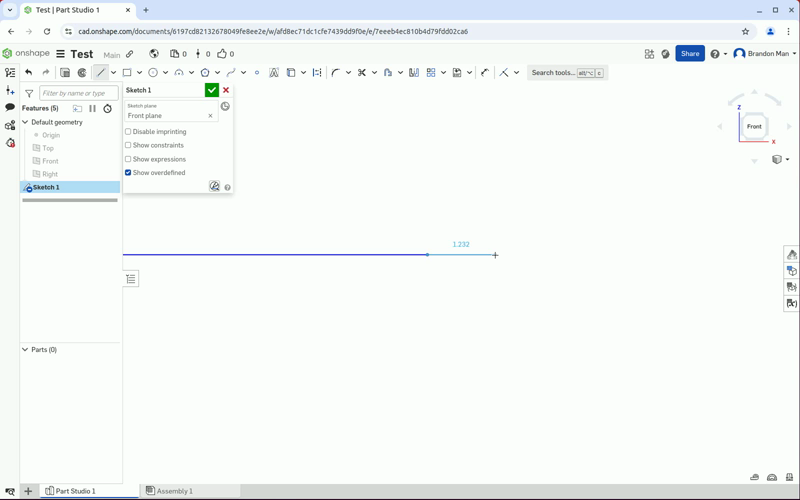
scroll(-6)
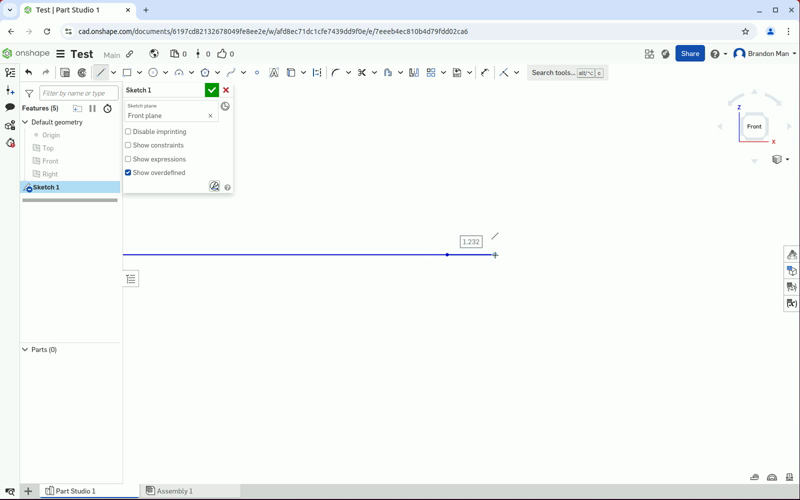
scroll(-6)
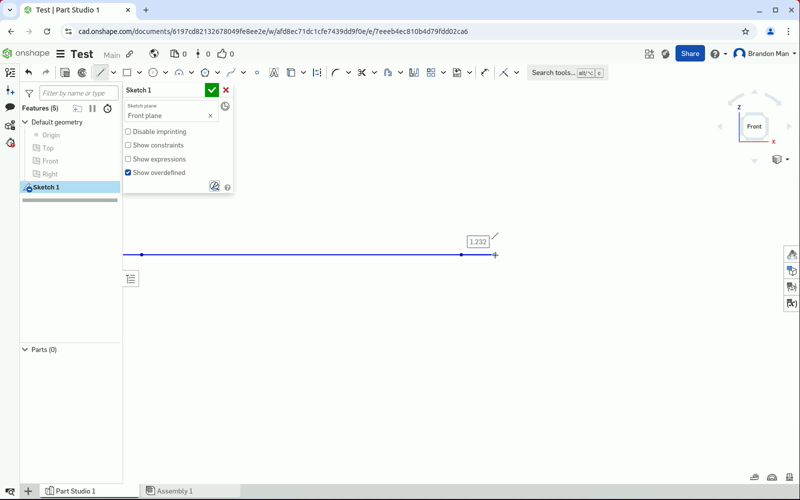
scroll(-6)
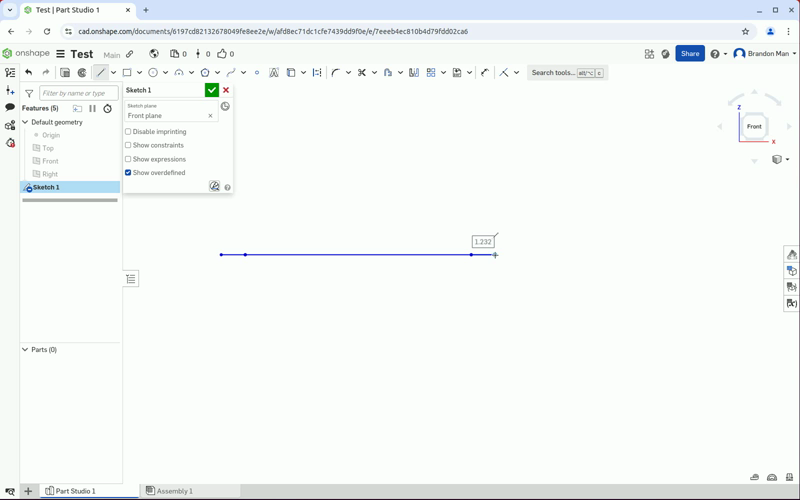
scroll(-6)
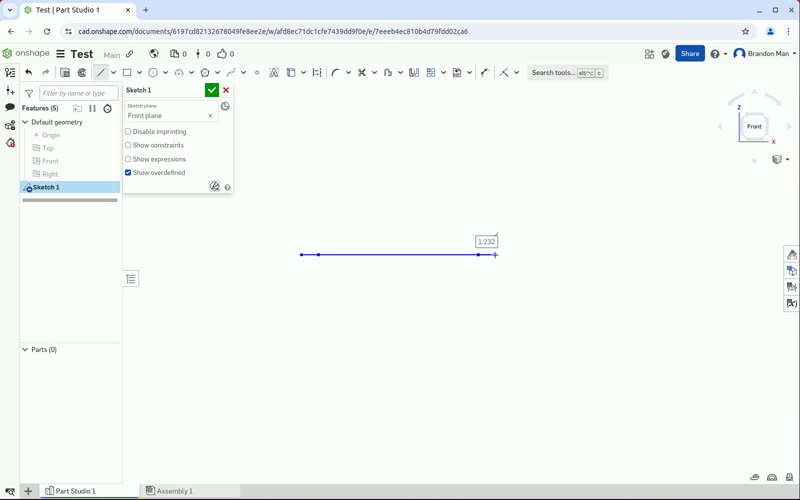
scroll(-6)
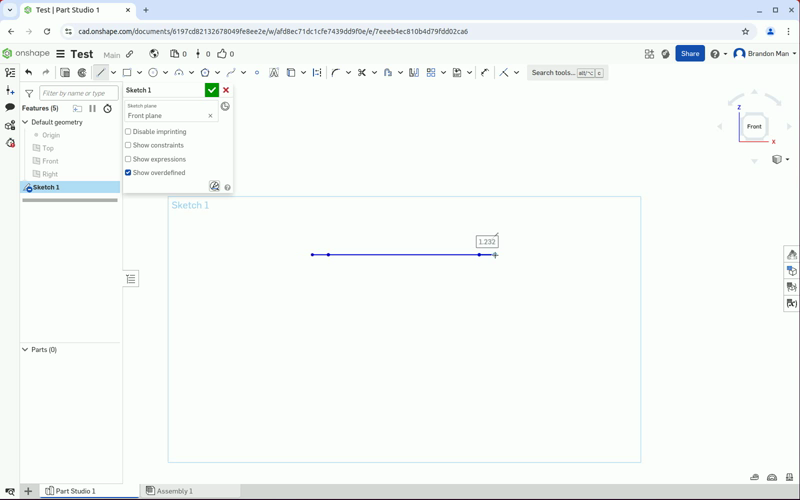
scroll(-6)
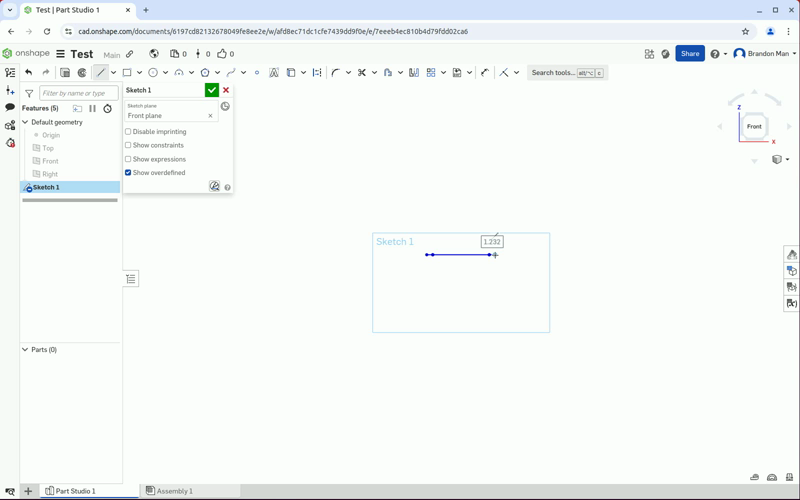
key_up(shift)
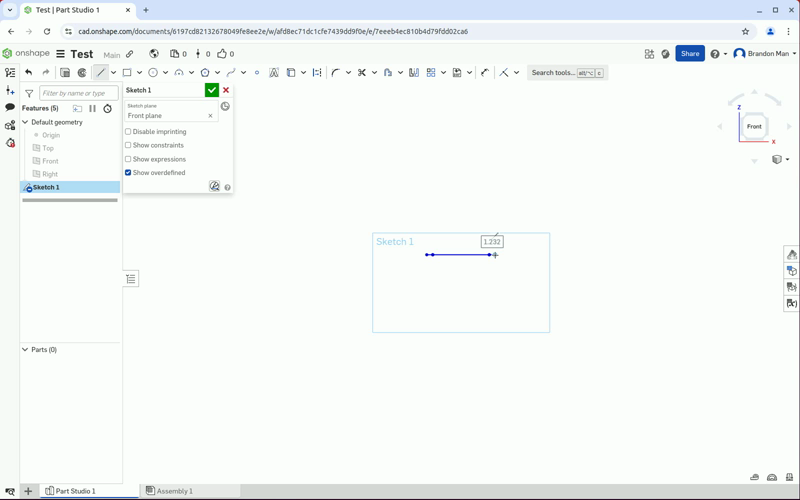
key_down(shift)
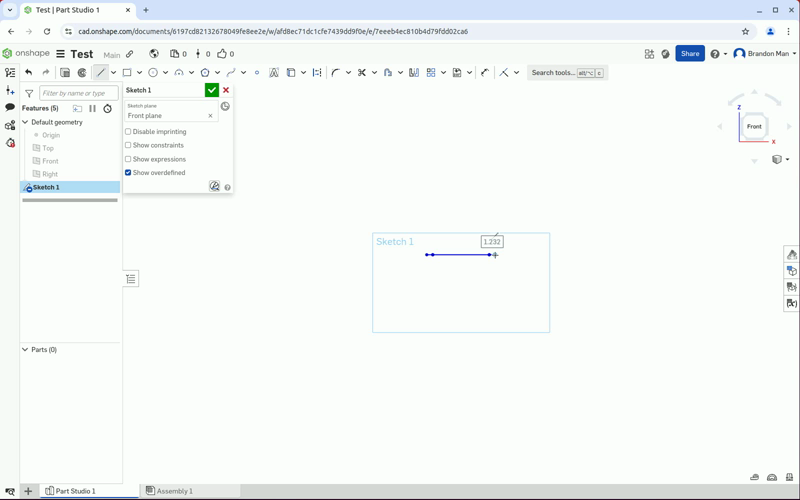
mouse_move(525, 254)
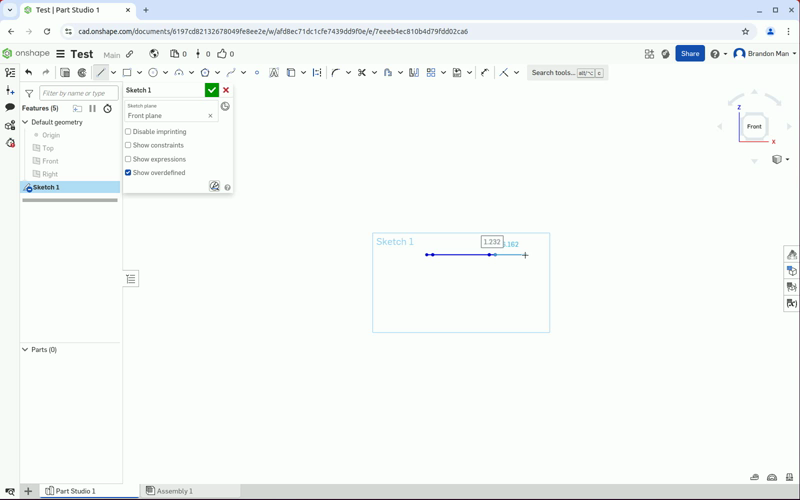
mouse_move(495, 249)
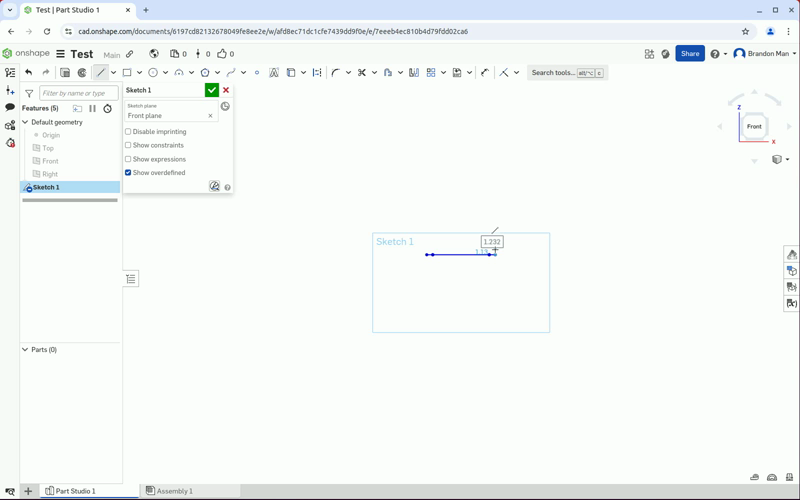
scroll(6)
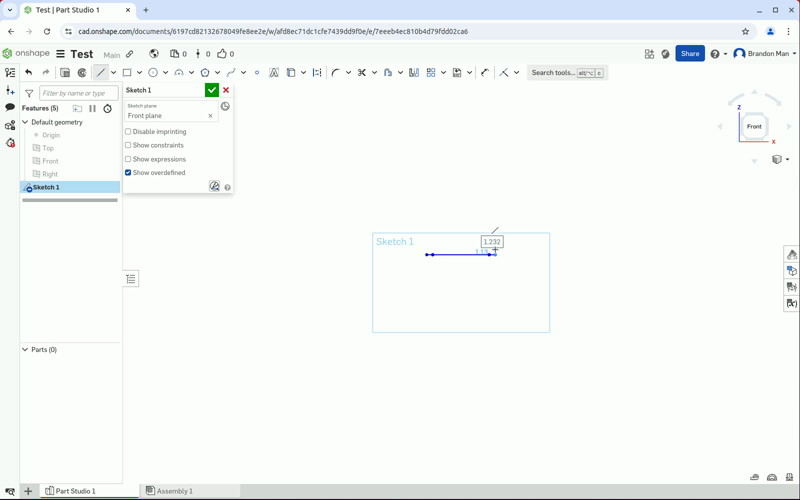
scroll(6)
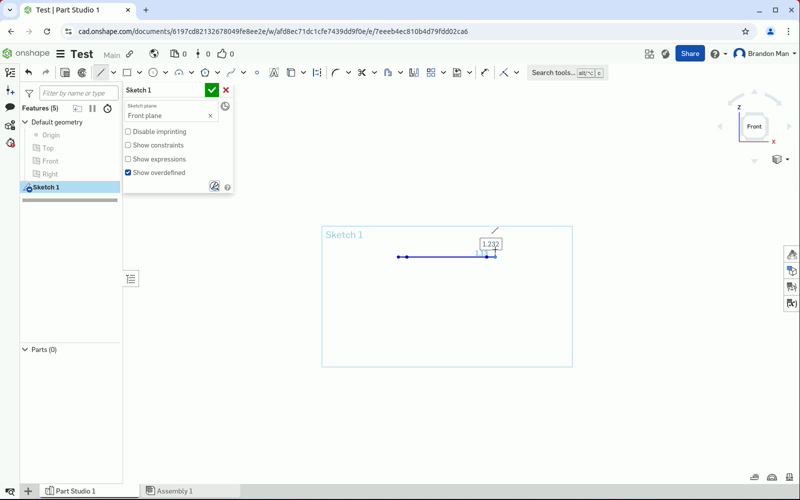
scroll(6)
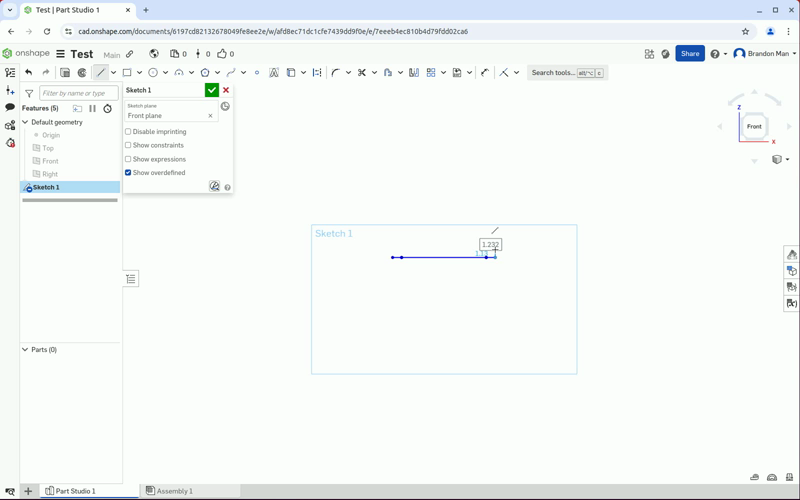
scroll(6)
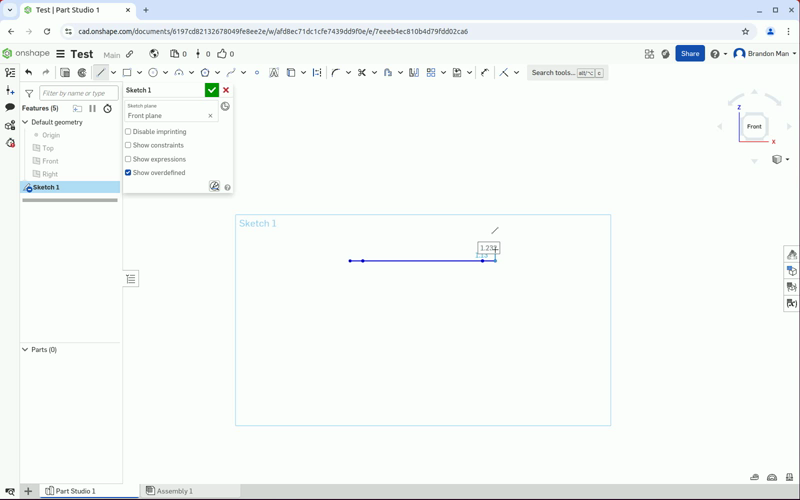
scroll(6)
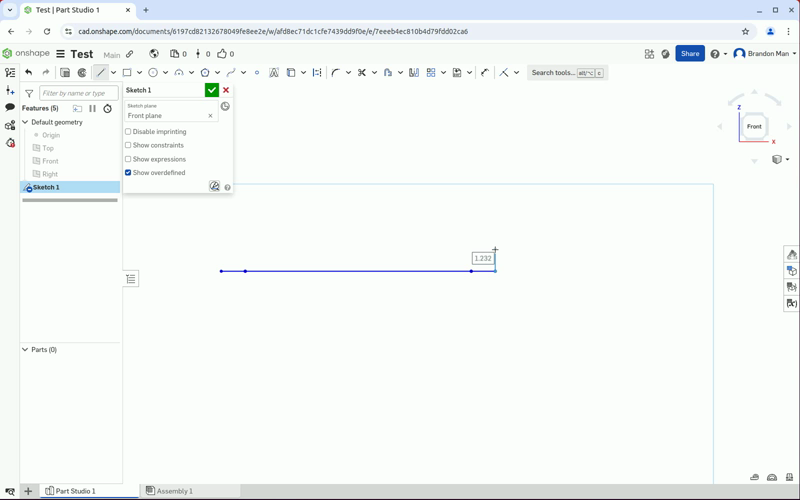
scroll(6)
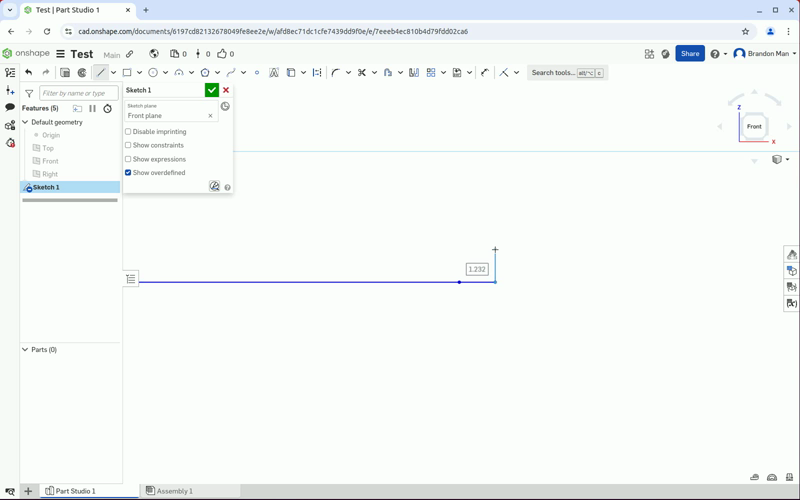
scroll(6)
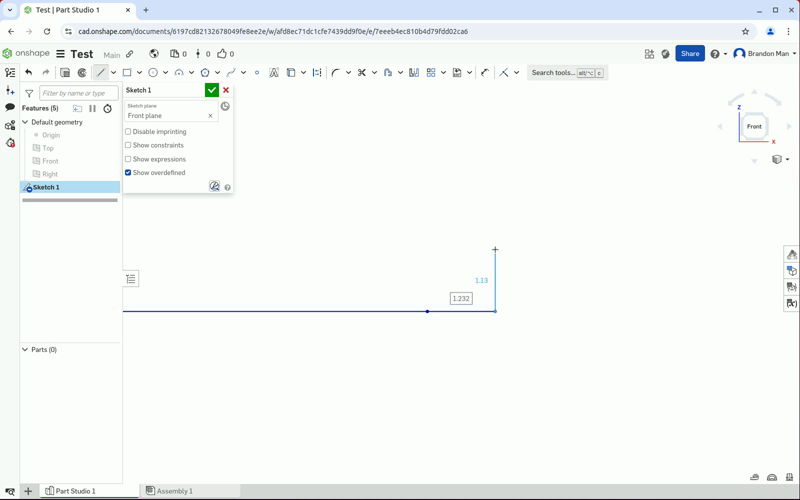
click(495, 249)
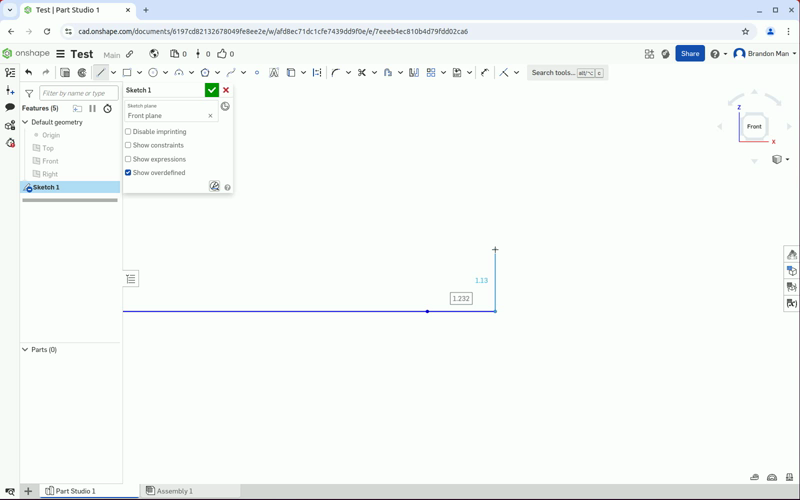
scroll(-6)
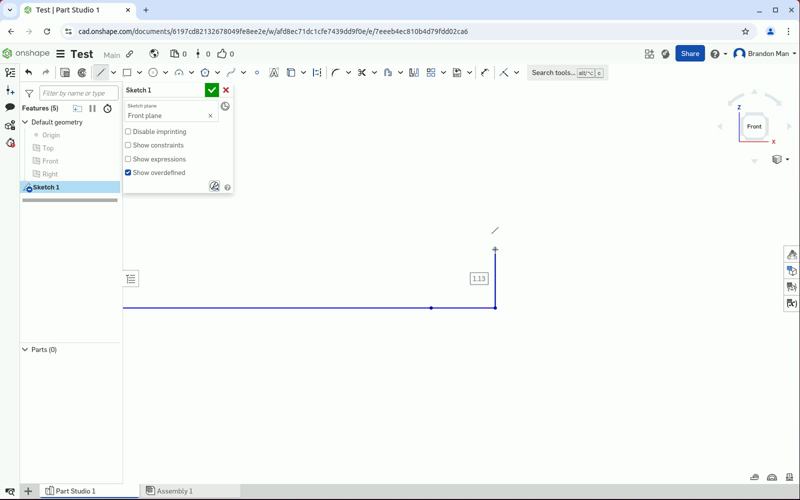
scroll(-6)
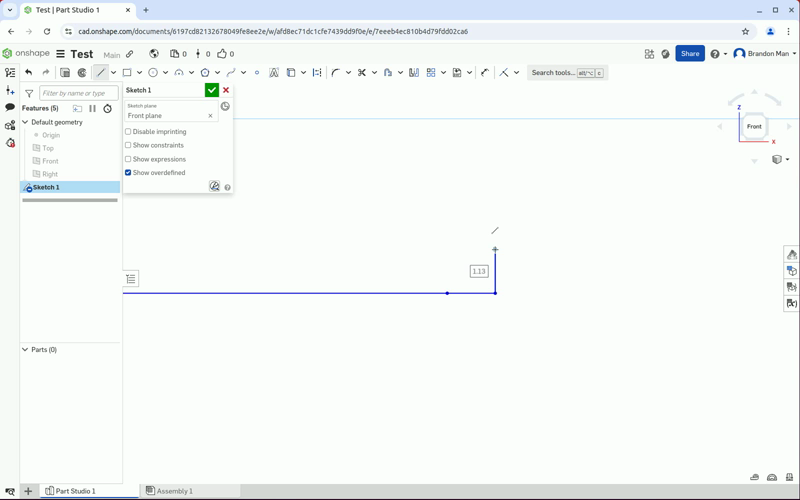
scroll(-6)
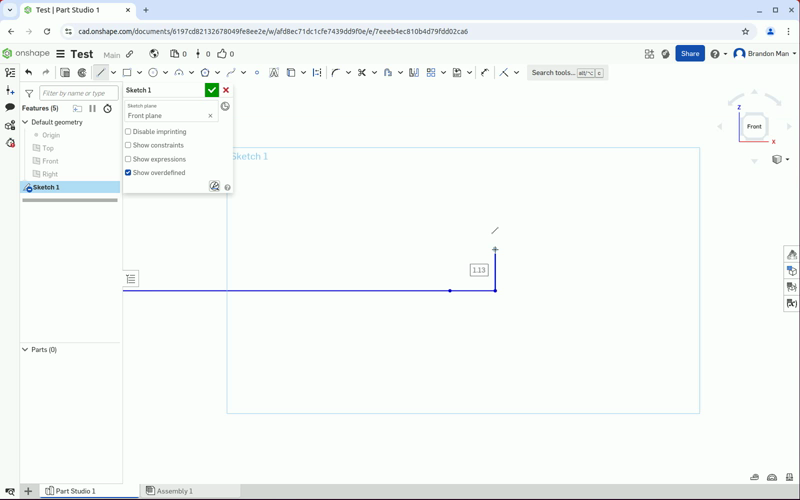
scroll(-6)
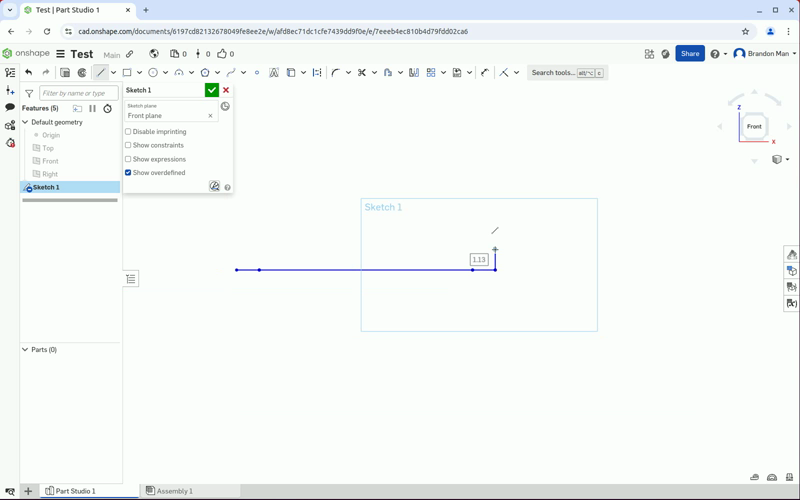
scroll(-6)
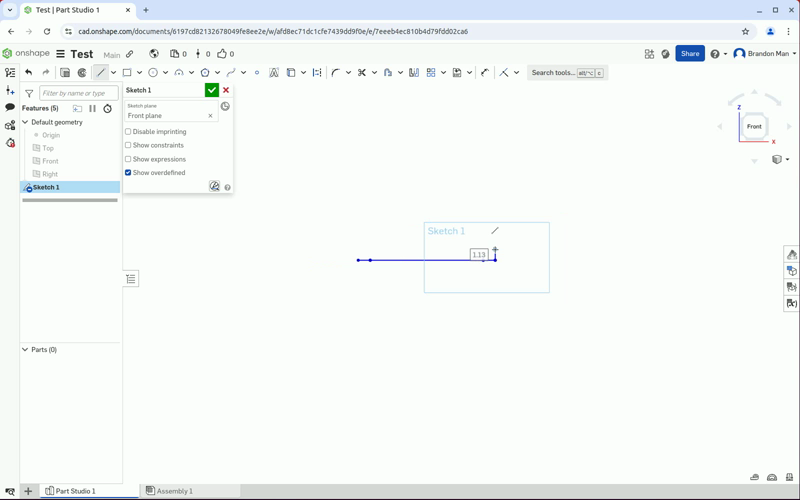
scroll(-6)
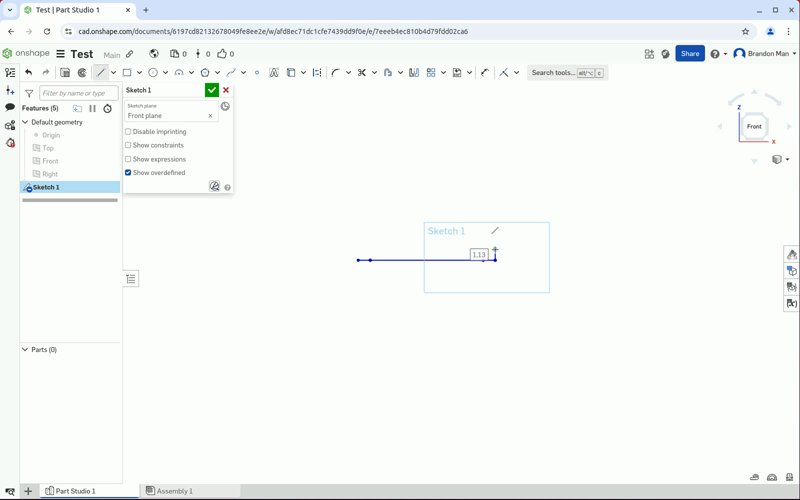
scroll(-6)
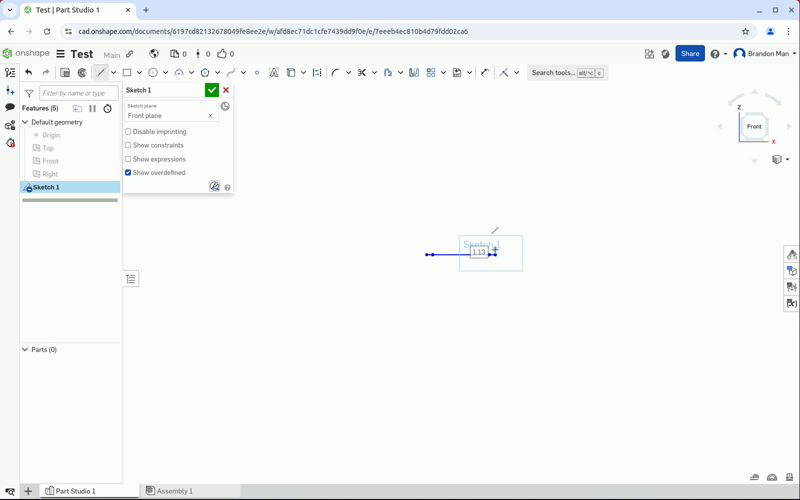
key_up(shift)
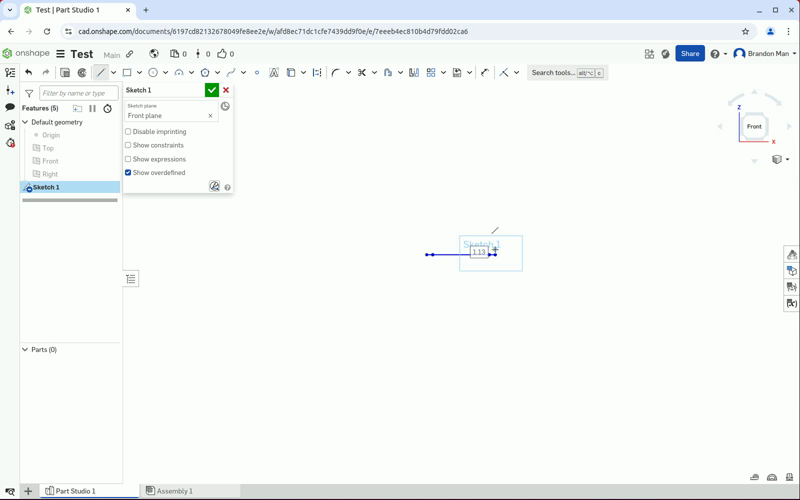
key_down(shift)
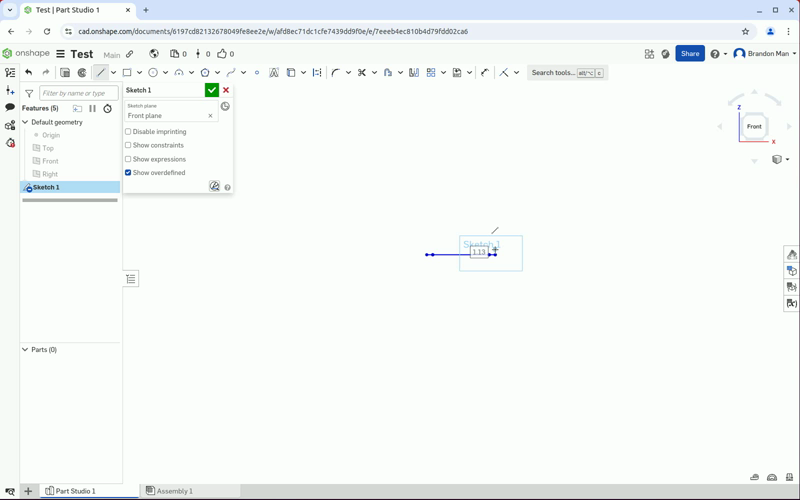
mouse_move(426, 249)
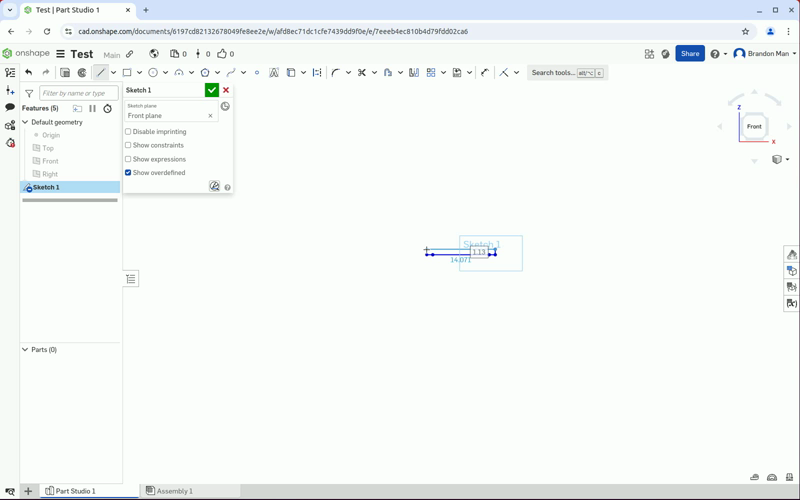
click(426, 249)
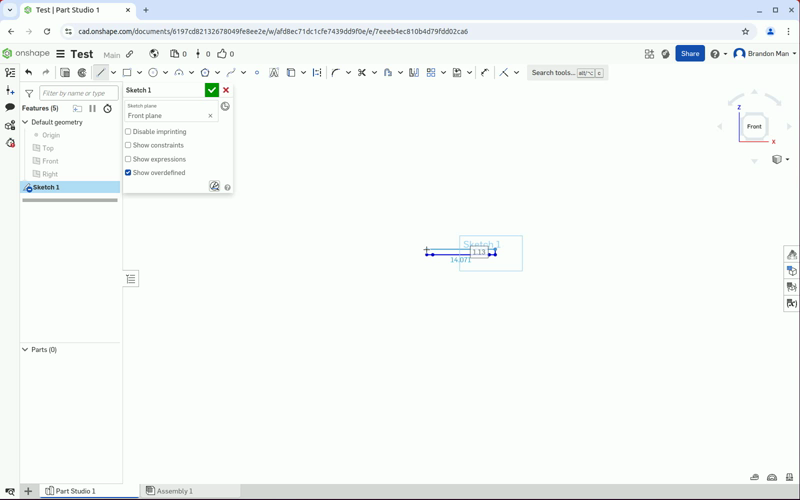
key_up(shift)
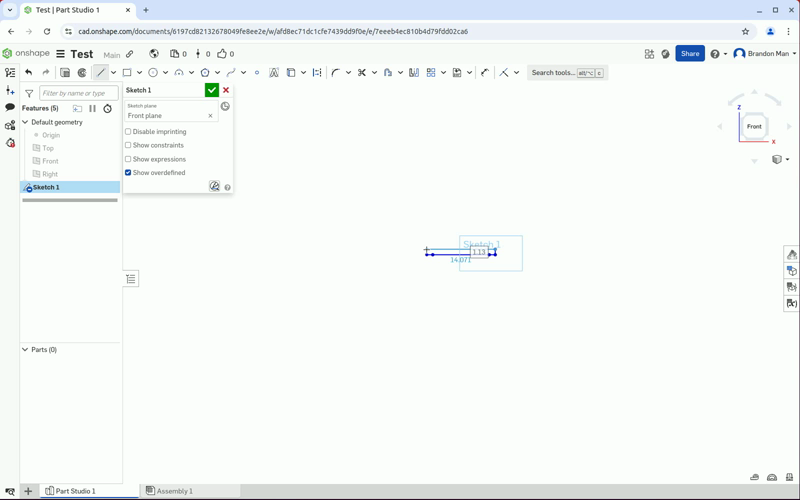
mouse_move(456, 249)
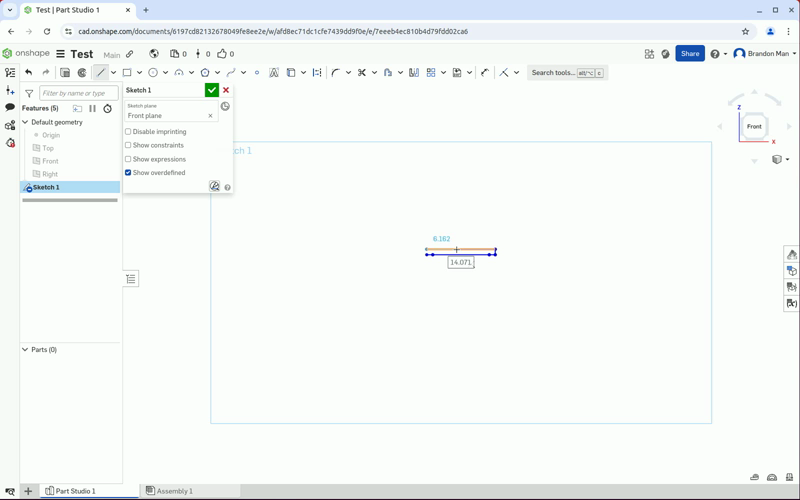
key_down(shift)
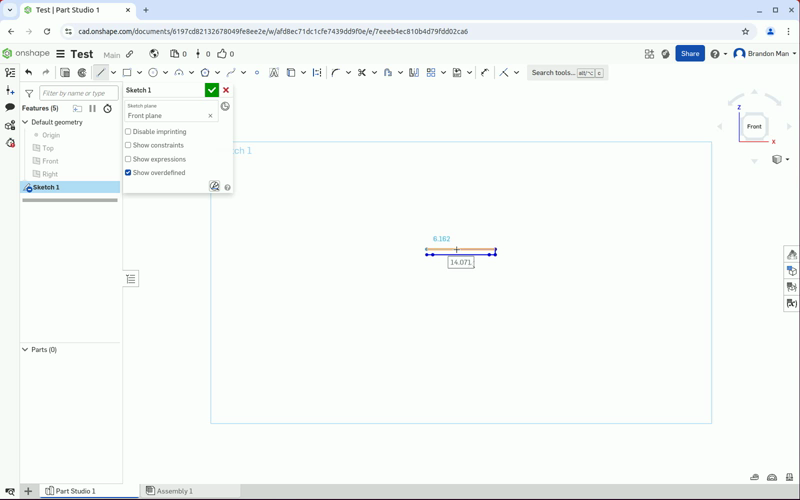
mouse_move(426, 254)
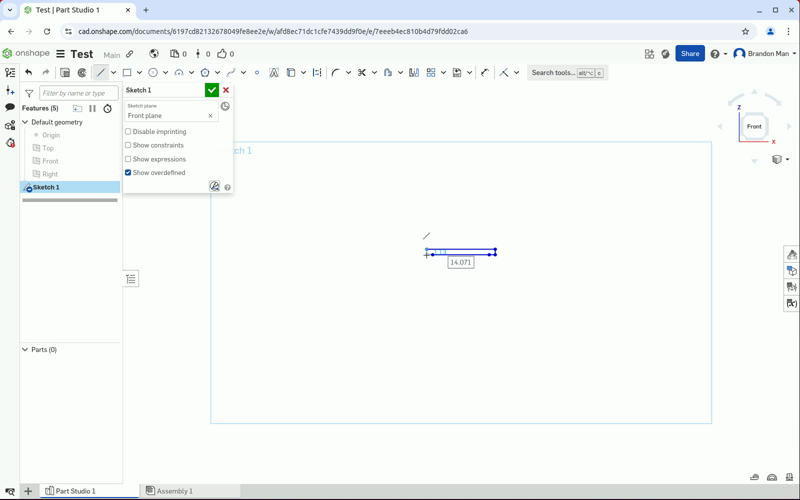
scroll(6)
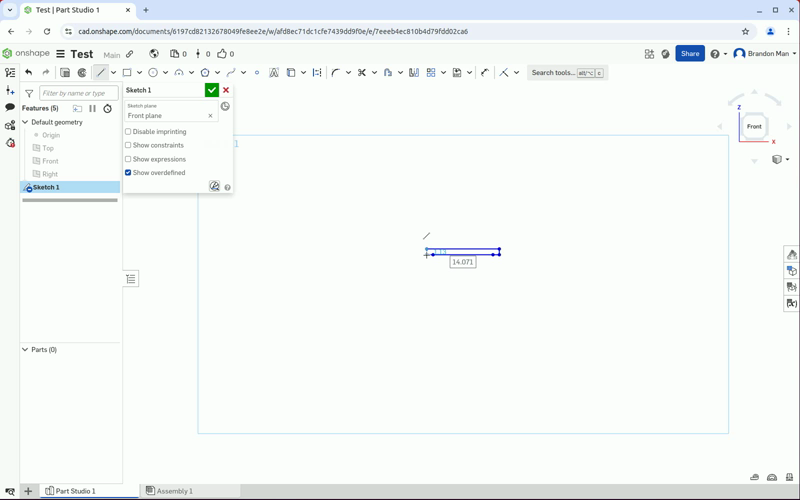
scroll(6)
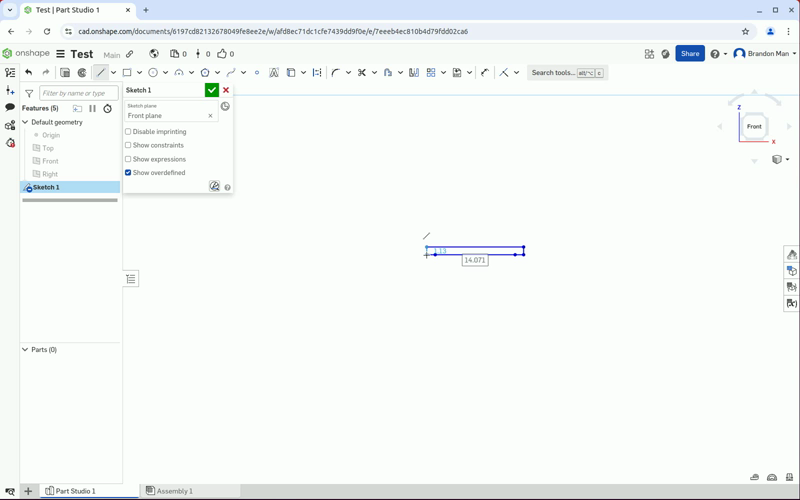
scroll(6)
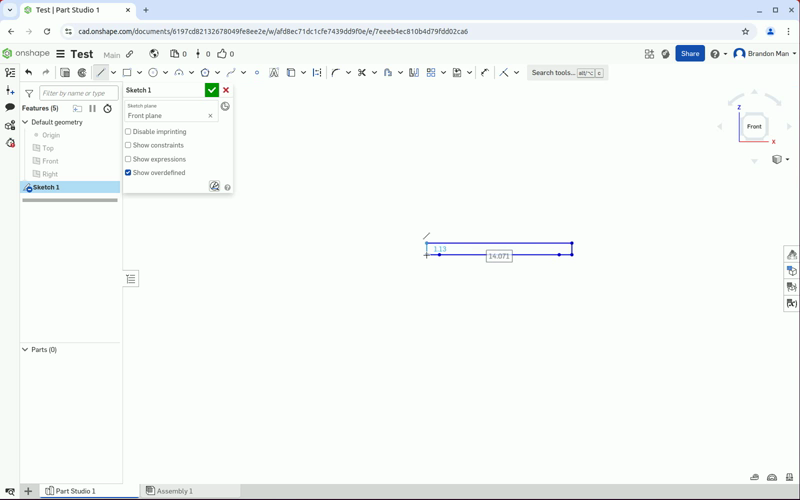
scroll(6)
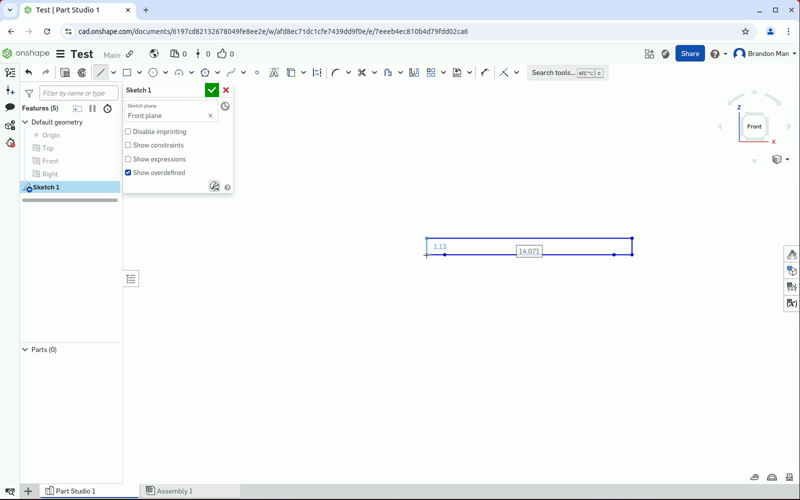
scroll(6)
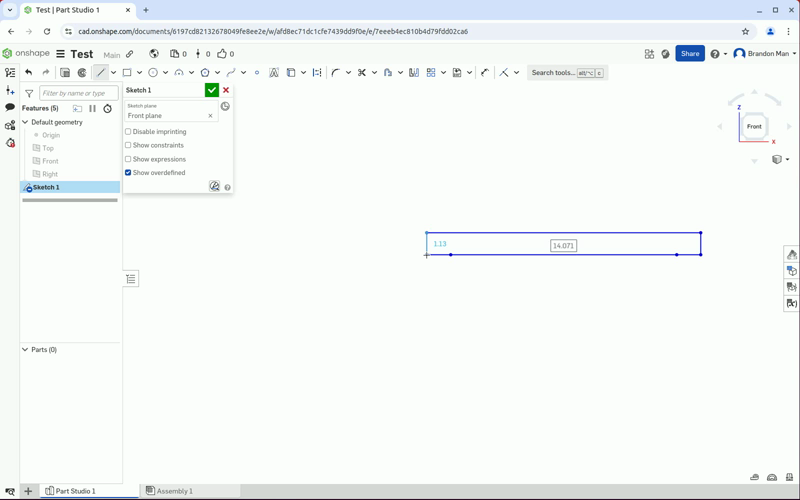
scroll(6)
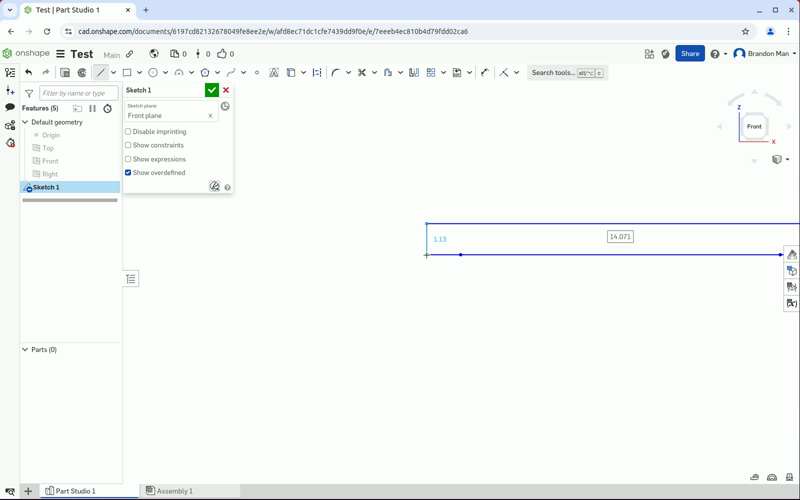
scroll(6)
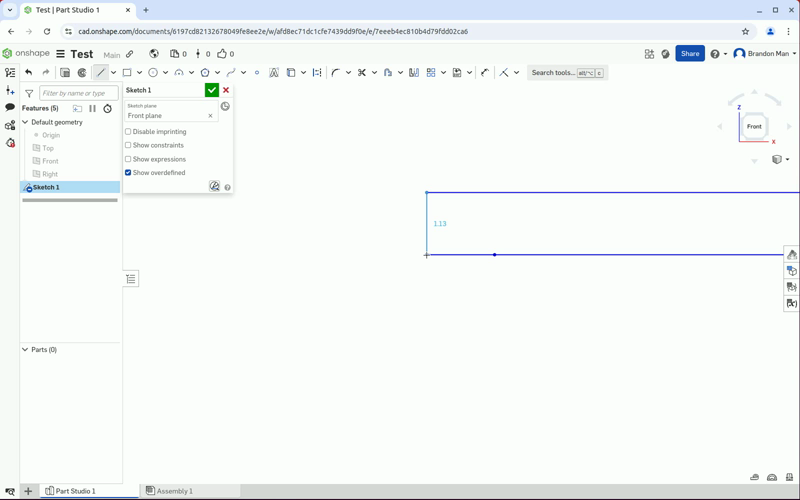
key_up(shift)
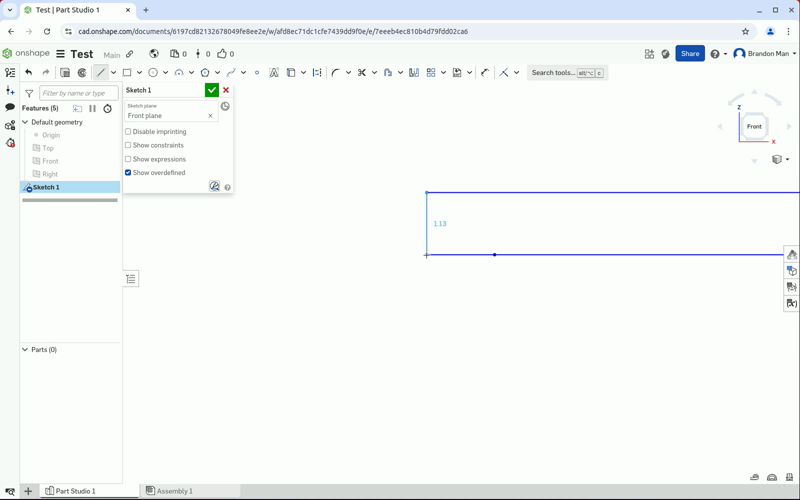
click(426, 254)
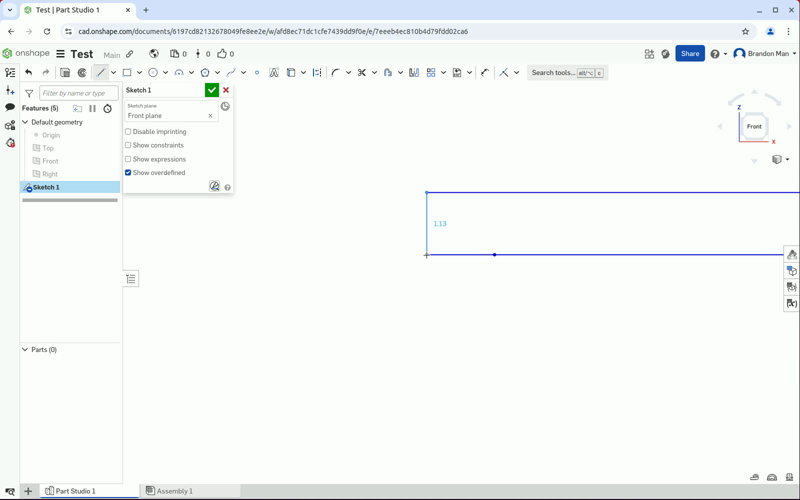
scroll(-6)
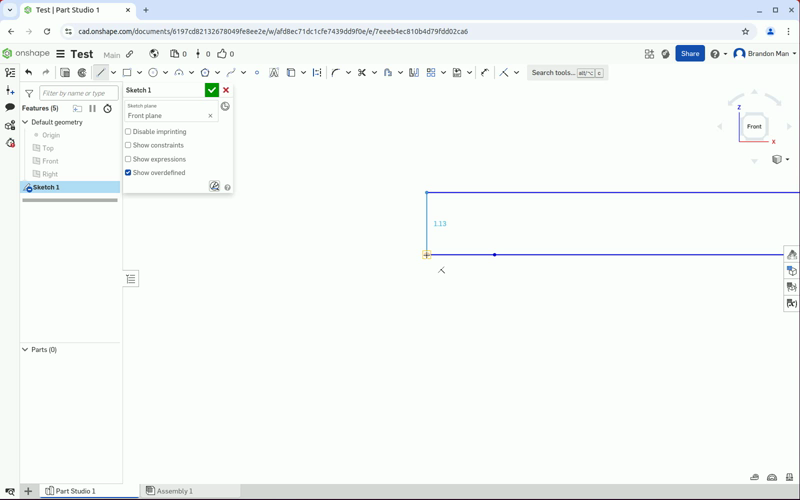
scroll(-6)
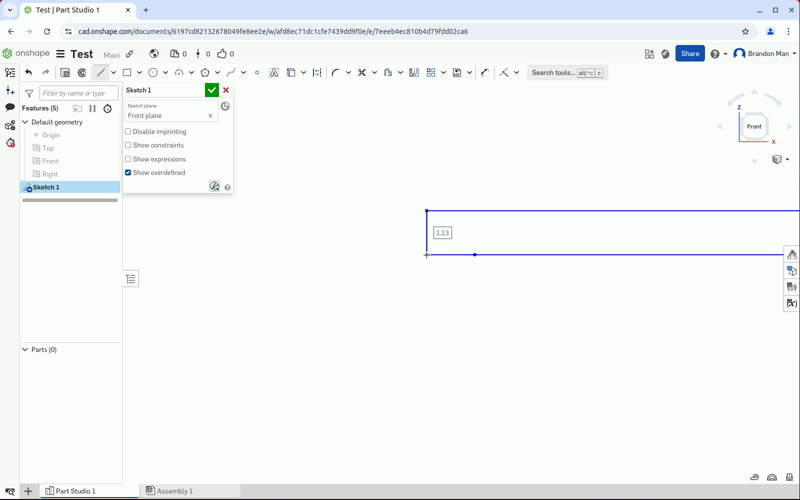
scroll(-6)
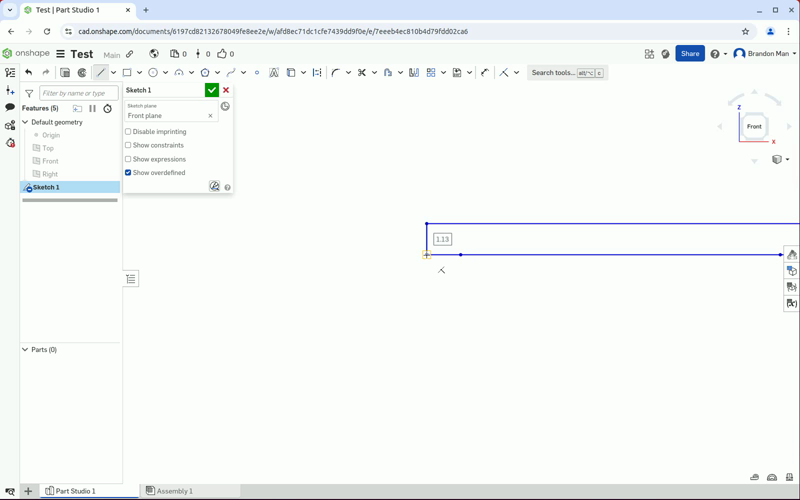
scroll(-6)
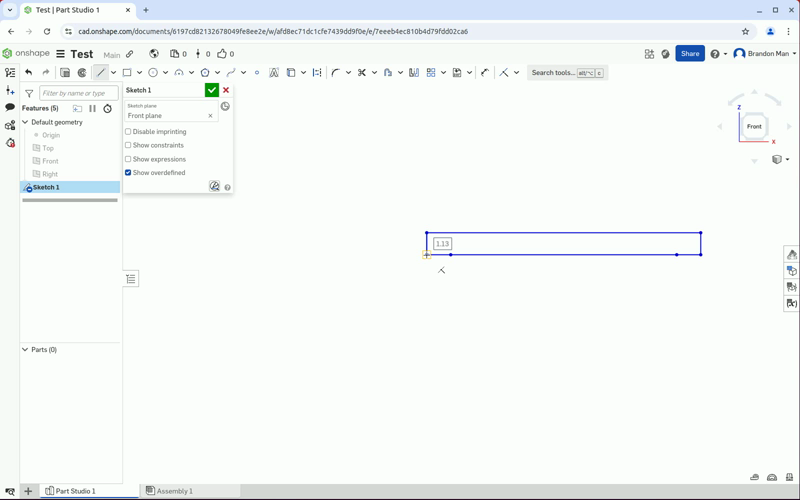
scroll(-6)
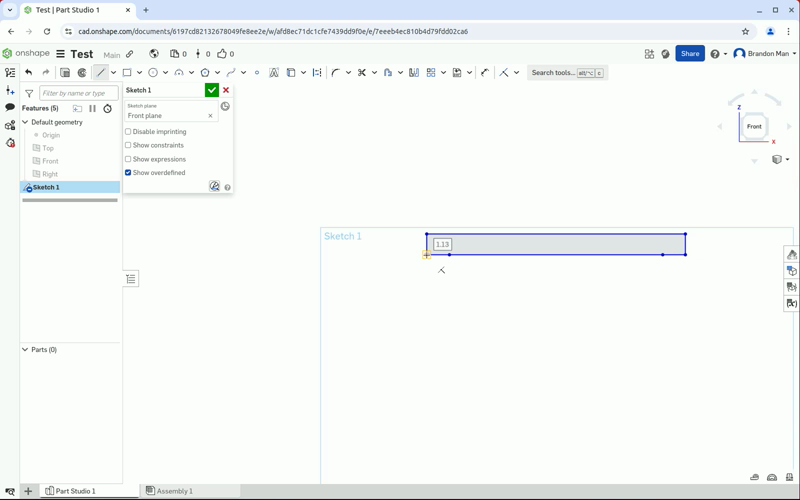
scroll(-6)
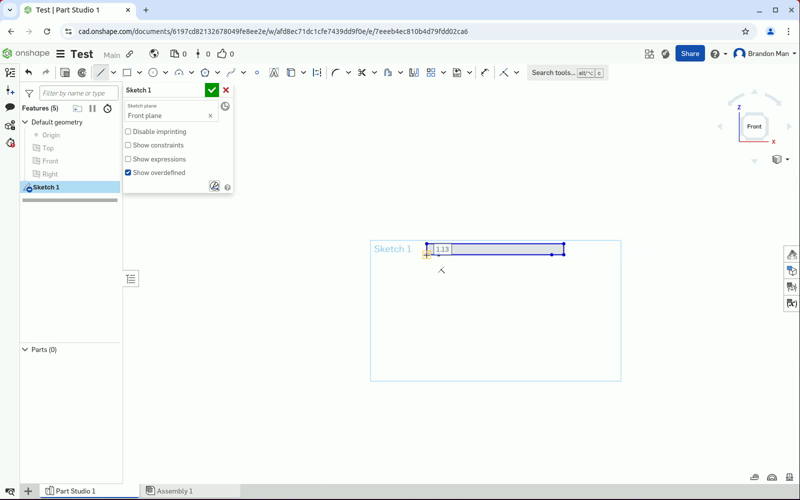
scroll(-6)
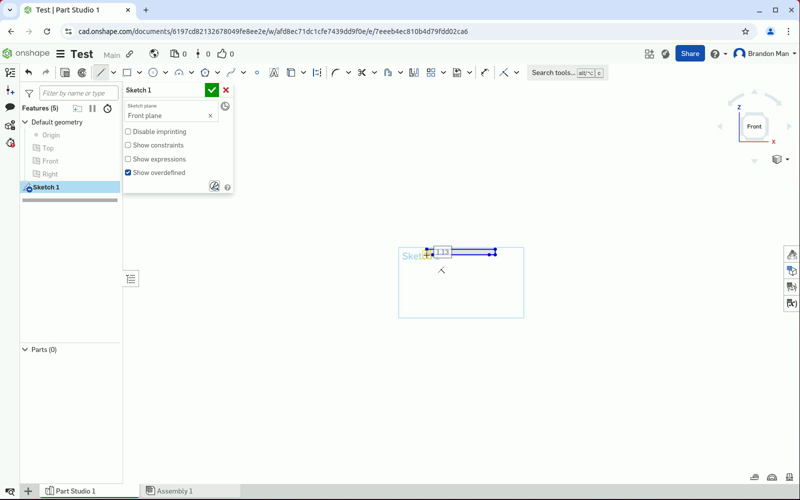
key(esc)
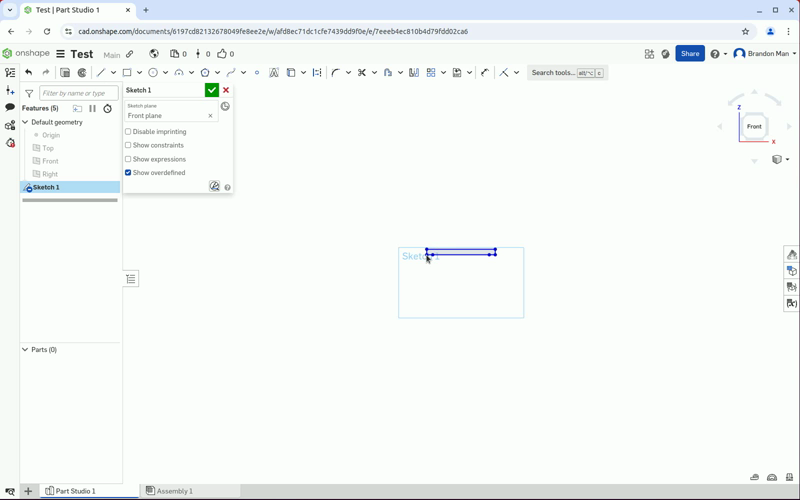
mouse_move(474, 253)
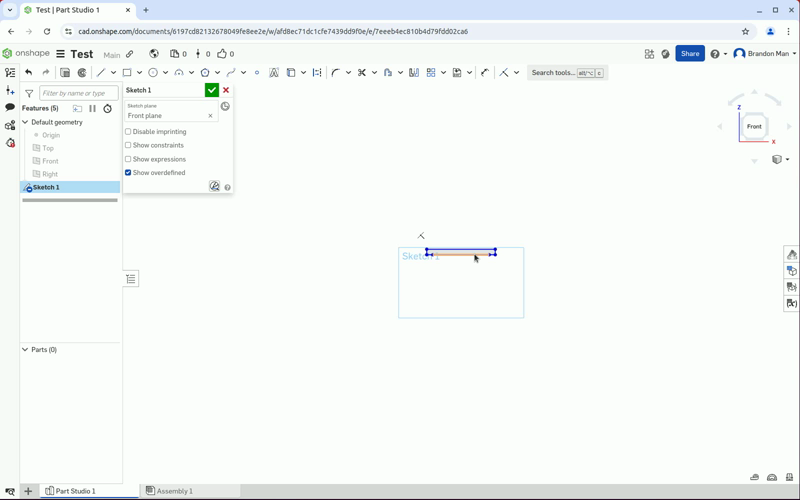
scroll(6)
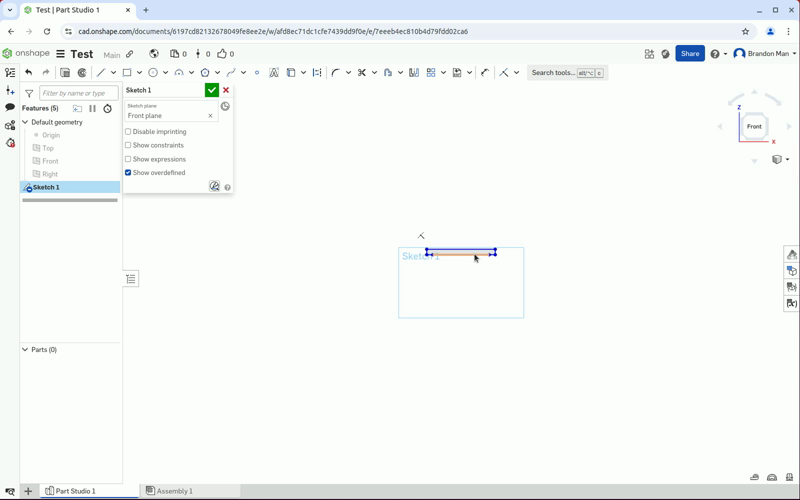
scroll(6)
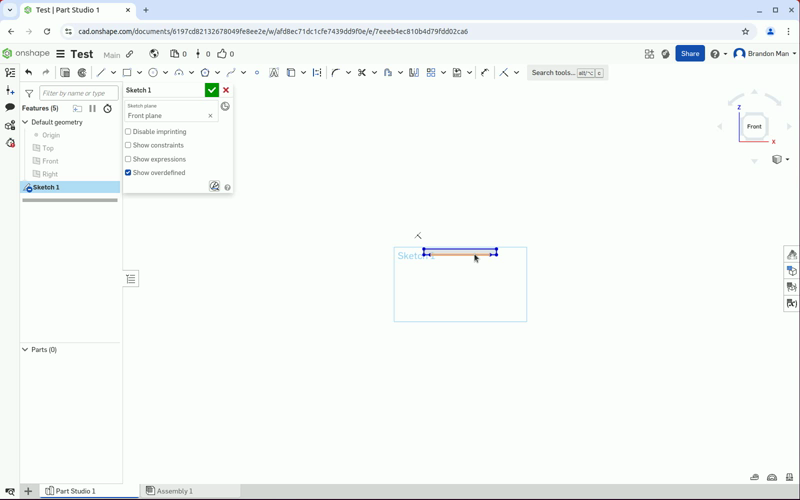
scroll(6)
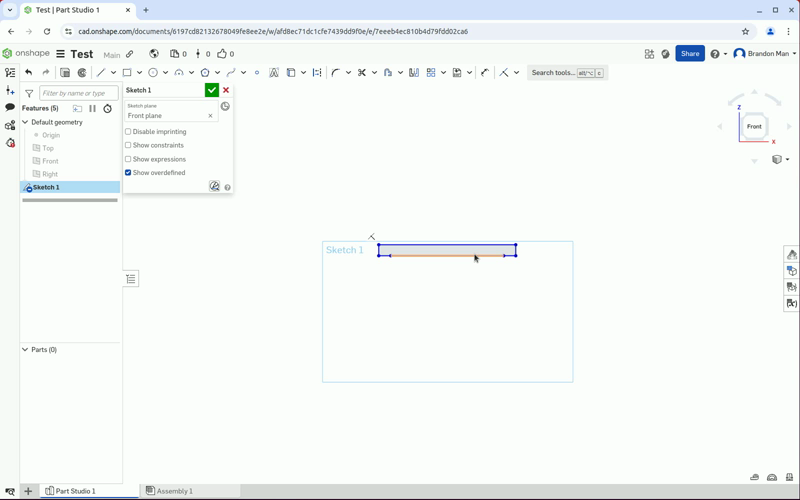
scroll(6)
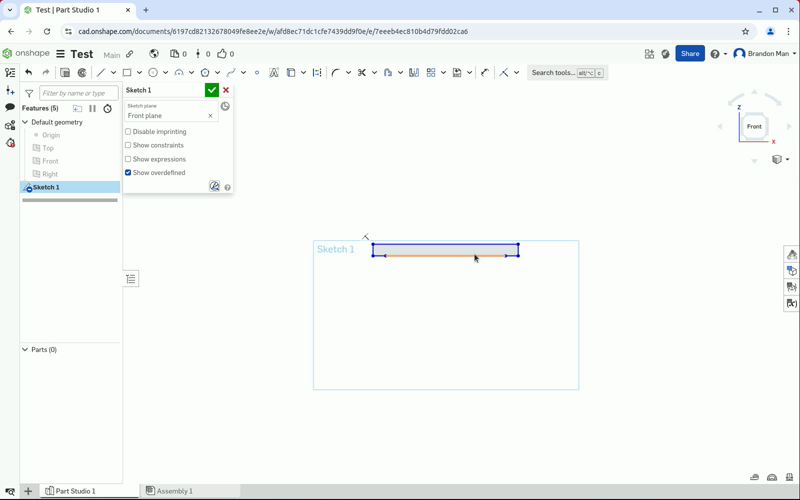
scroll(6)
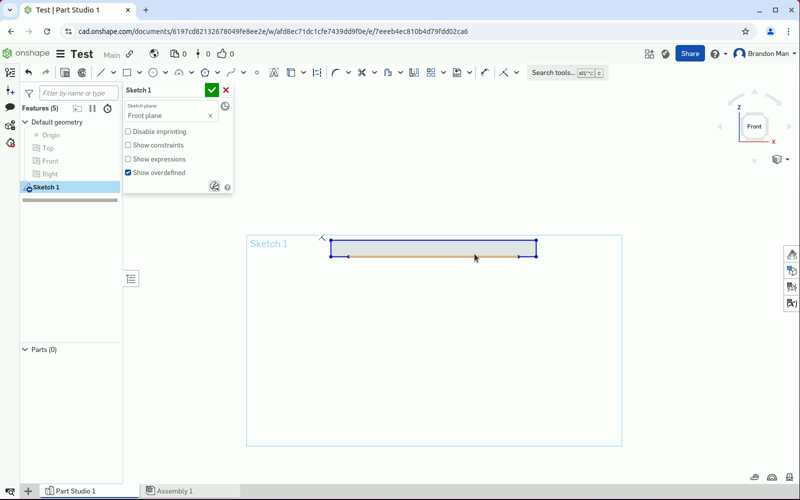
scroll(6)
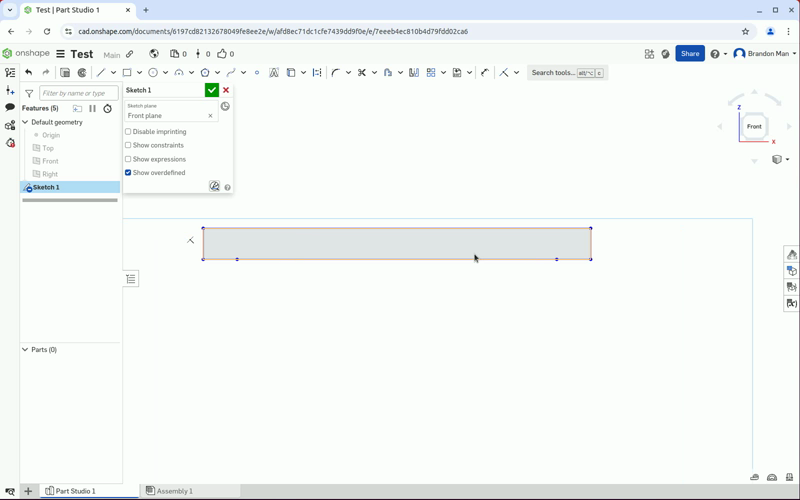
scroll(6)
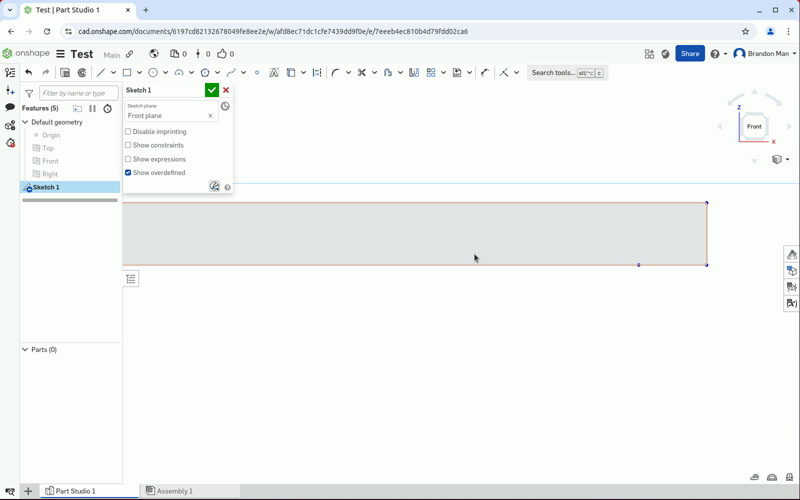
click(474, 253)
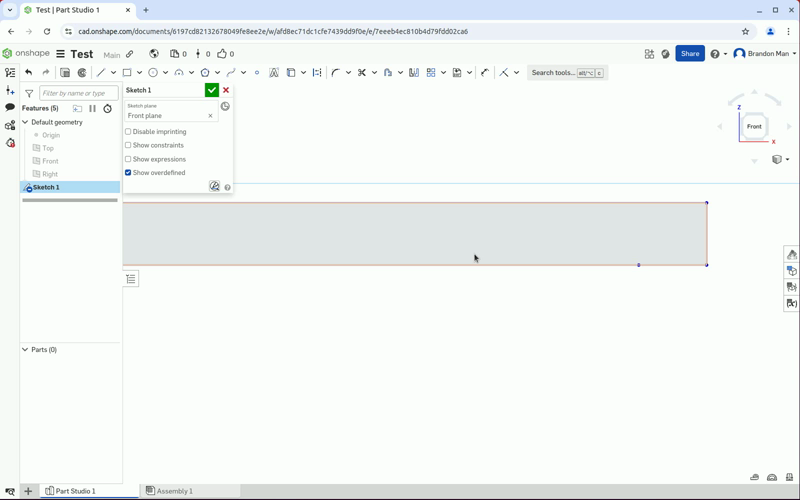
scroll(-6)
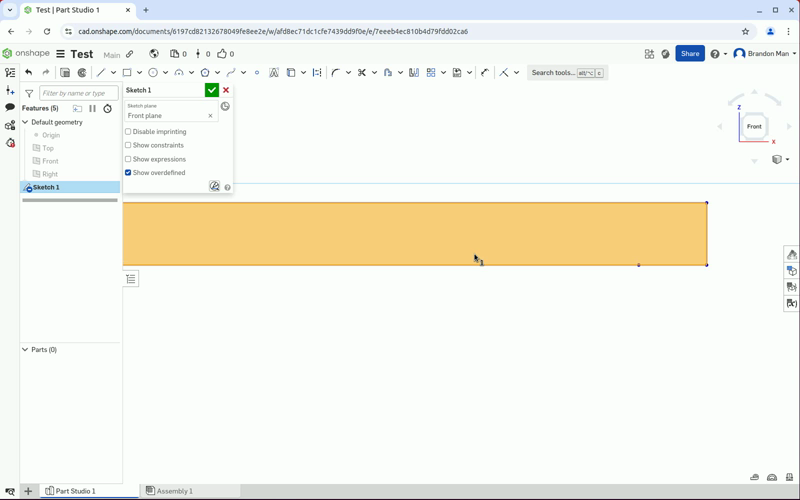
scroll(-6)
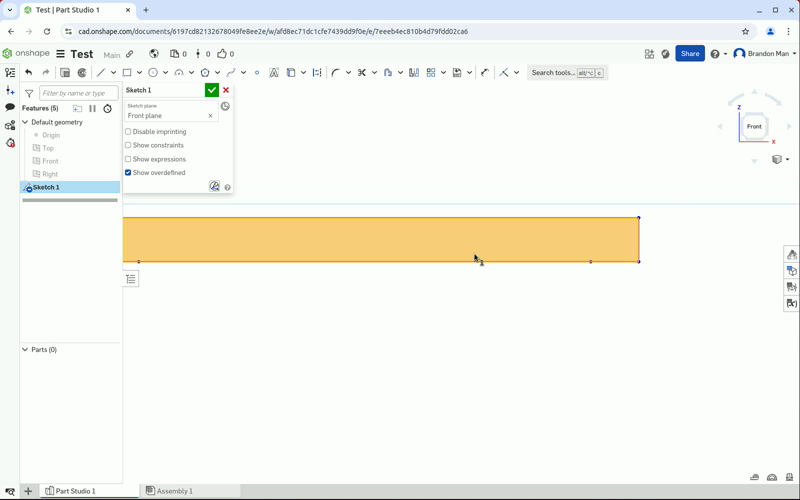
scroll(-6)
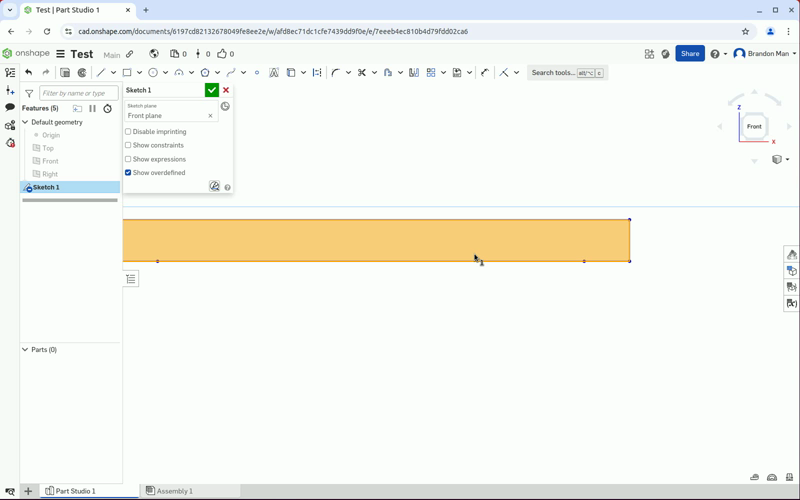
scroll(-6)
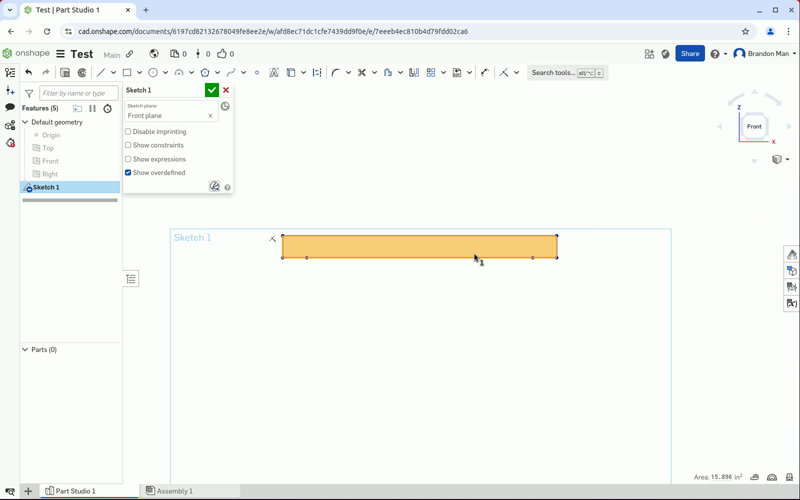
scroll(-6)
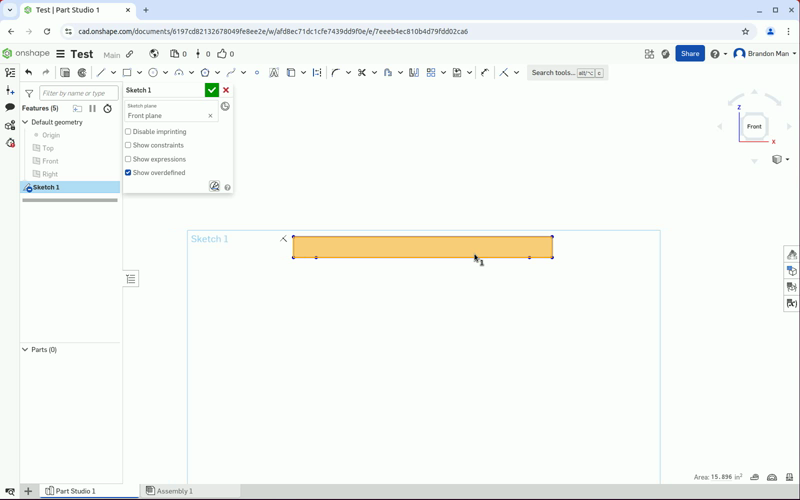
scroll(-6)
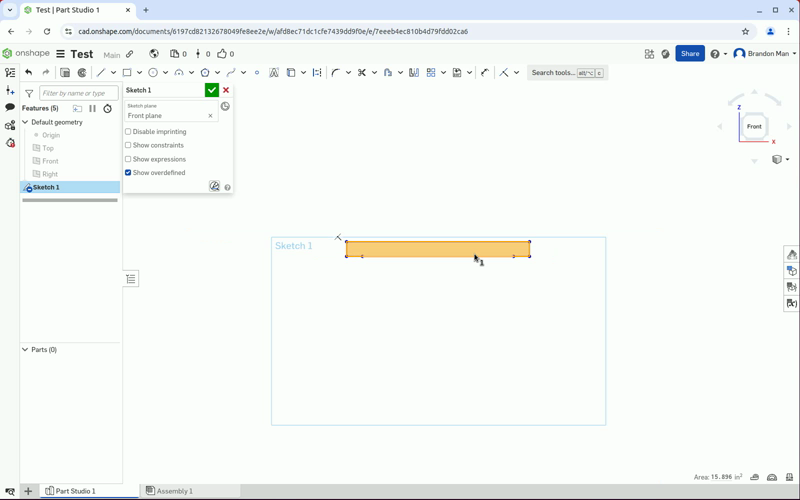
scroll(-6)
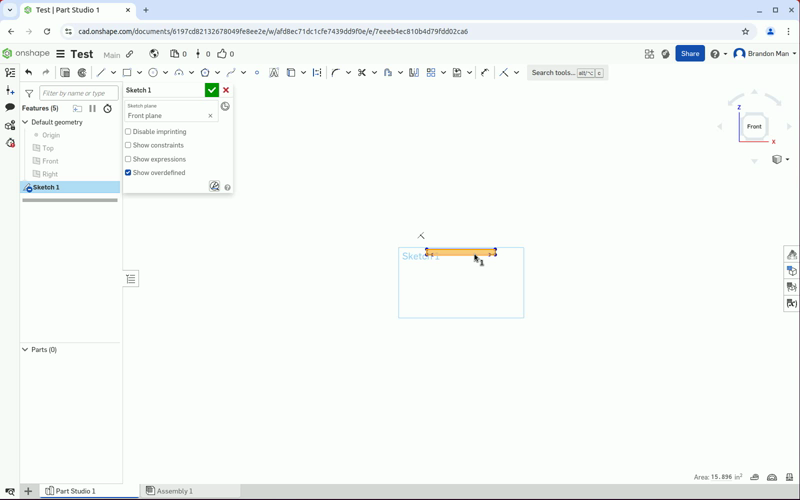
mouse_move(73, 352)
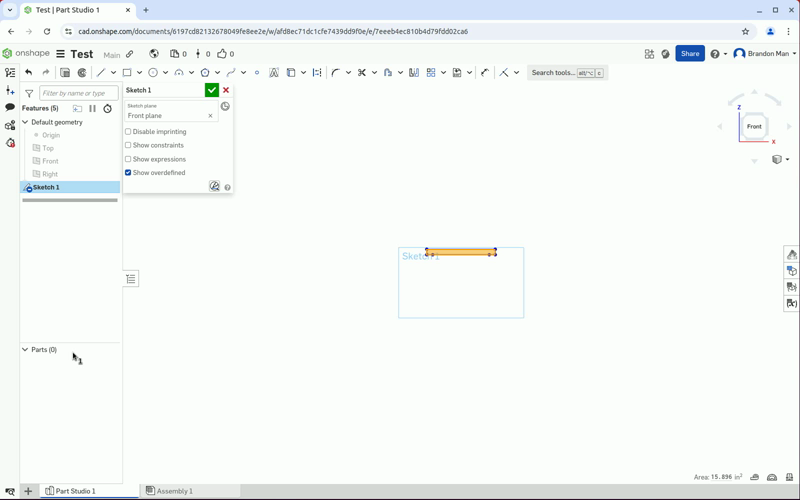
key(shift+y)
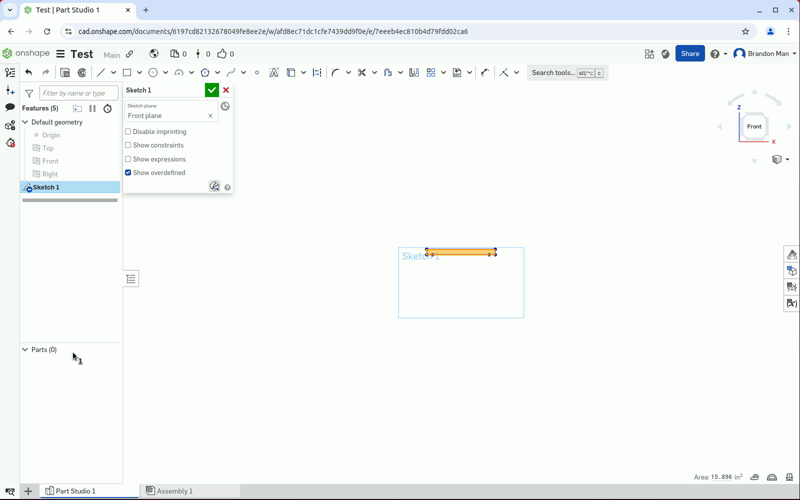
key(shift+e)
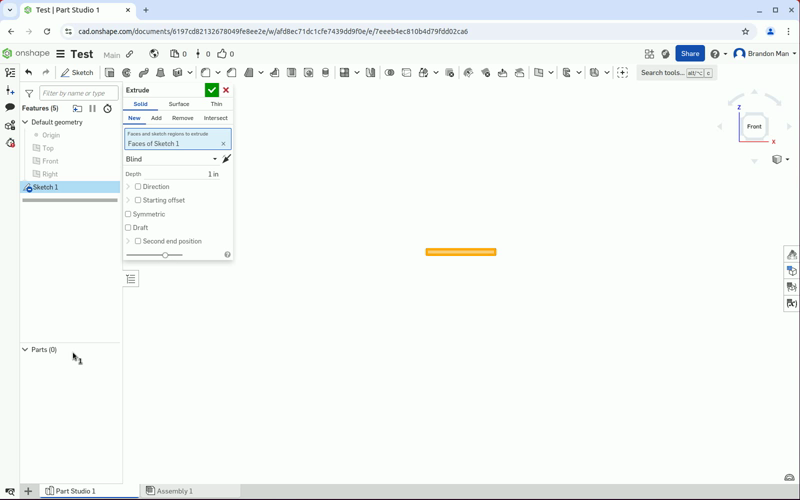
mouse_move(143, 106)
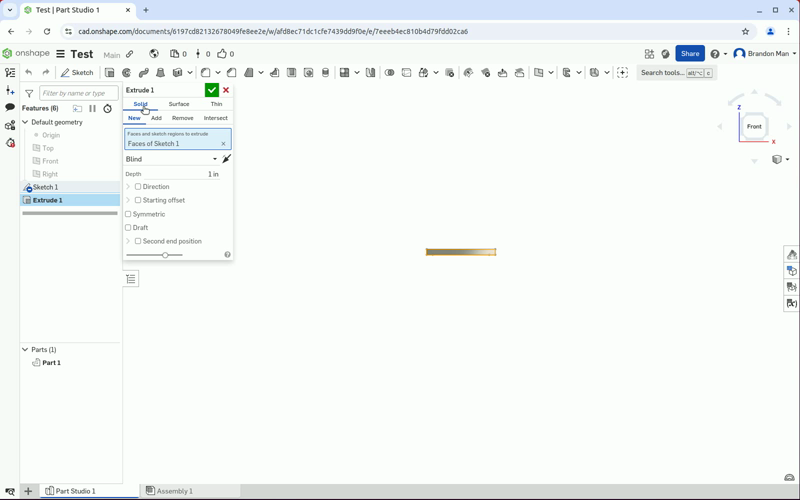
click(143, 106)
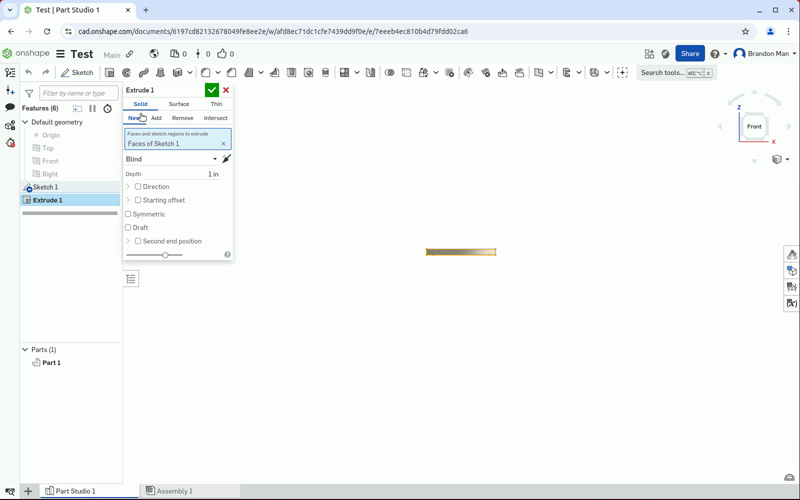
mouse_move(137, 120)
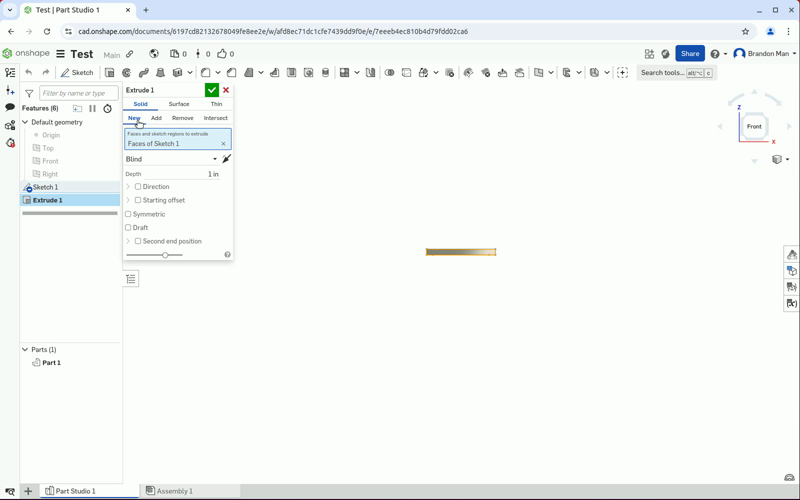
click(137, 120)
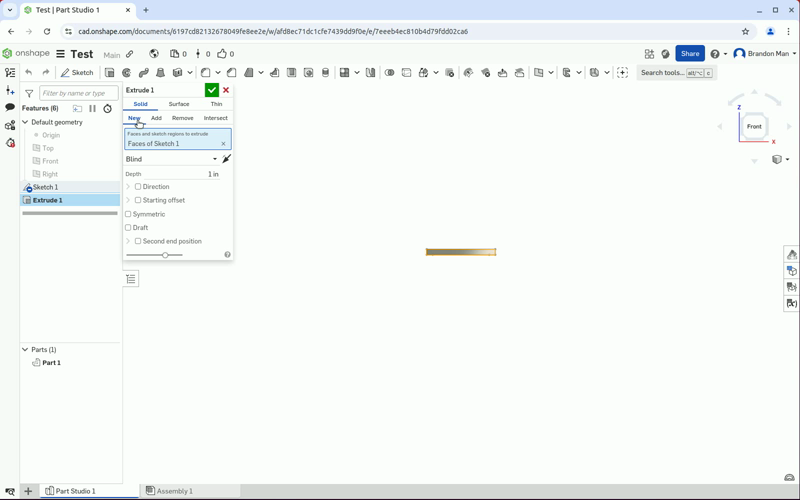
key(tab, 4)
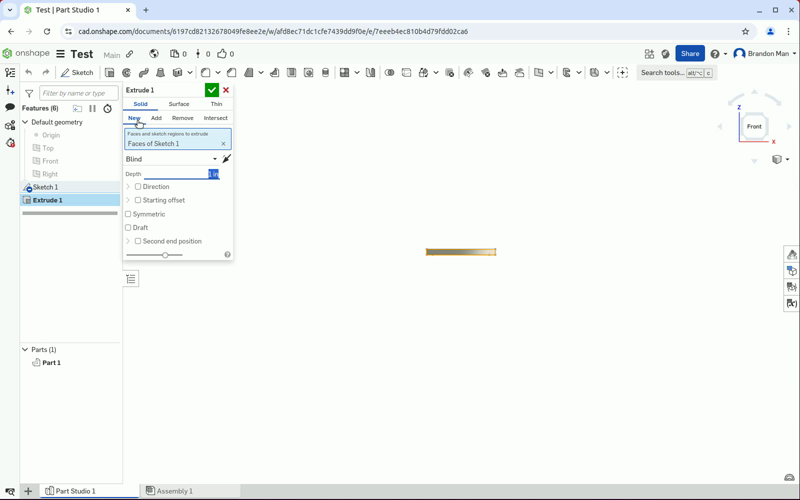
text(-23.108)
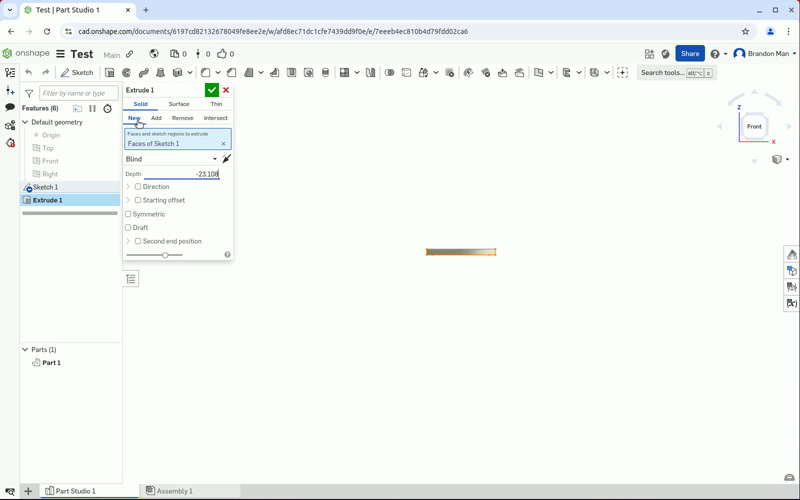
key(enter)
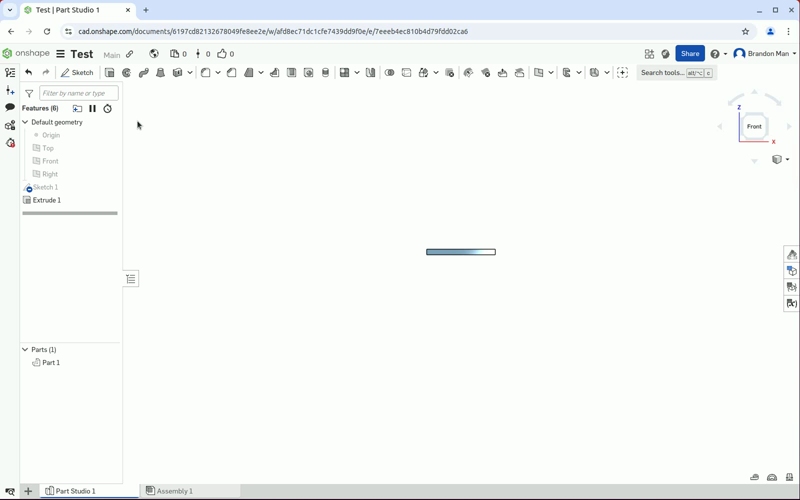
key(shift+h)
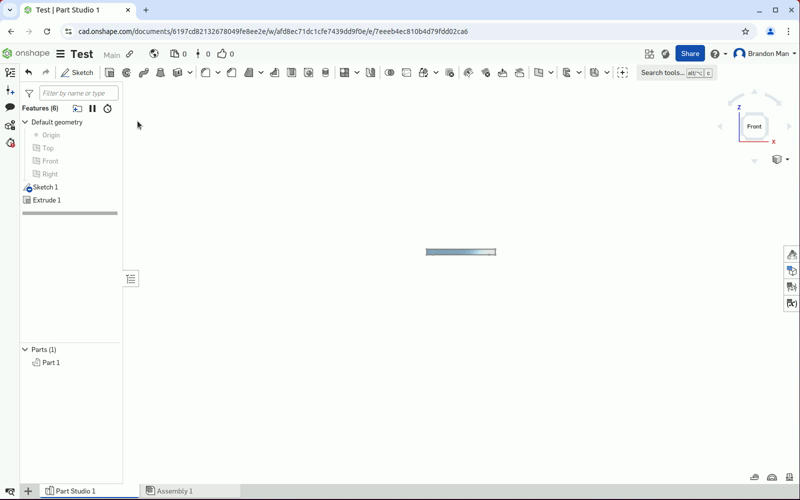
key(shift+h)
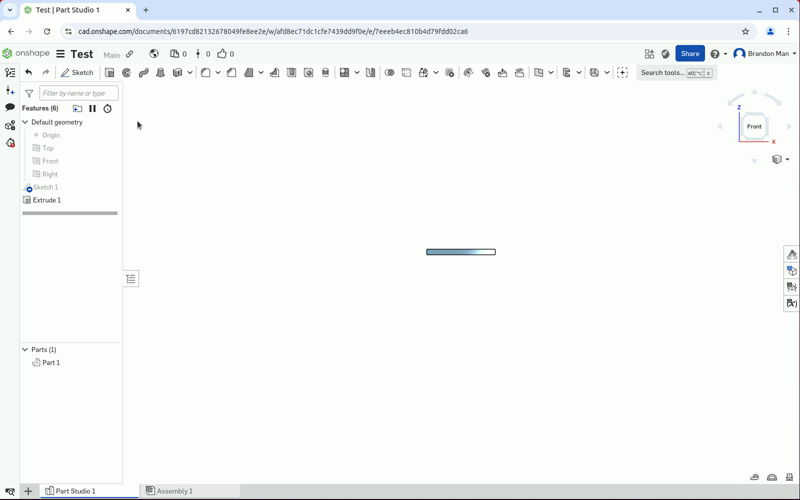
mouse_move(73, 189)
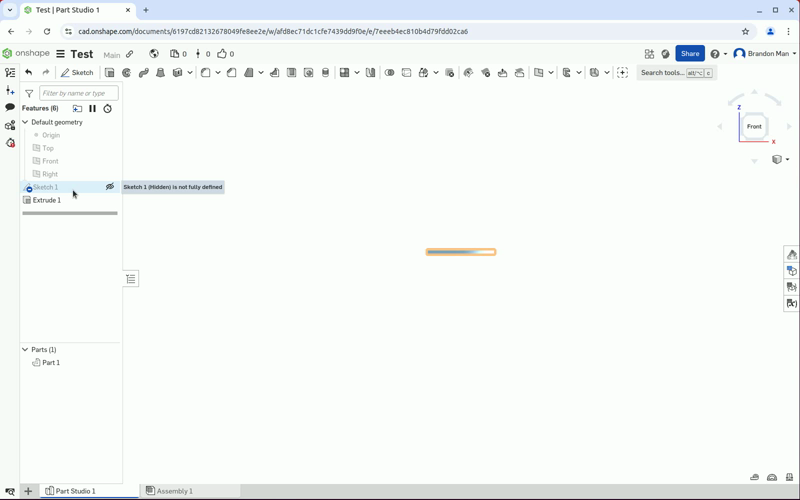
click(73, 189)
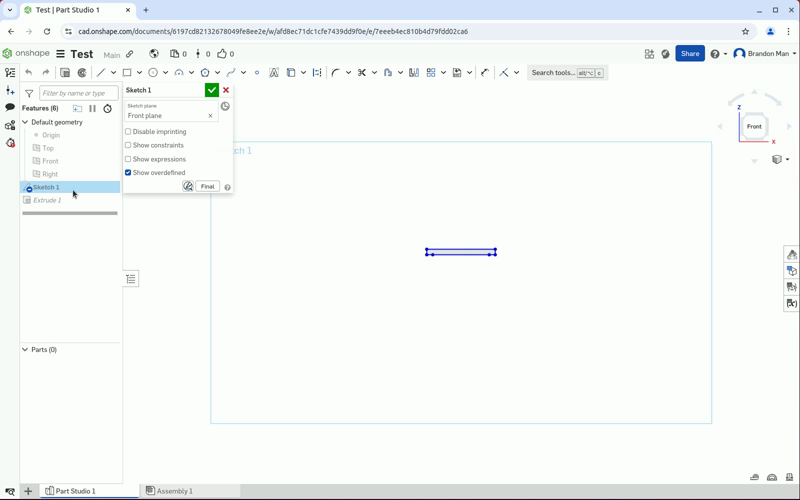
mouse_move(229, 92)
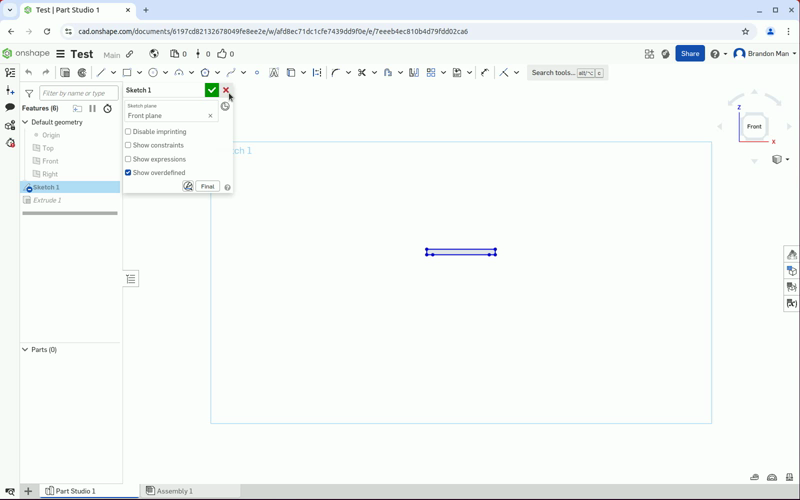
click(229, 92)
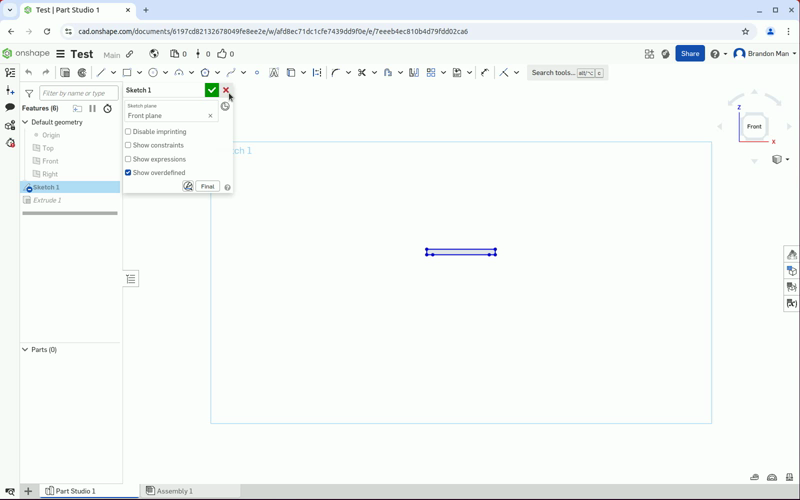
key(shift+s)
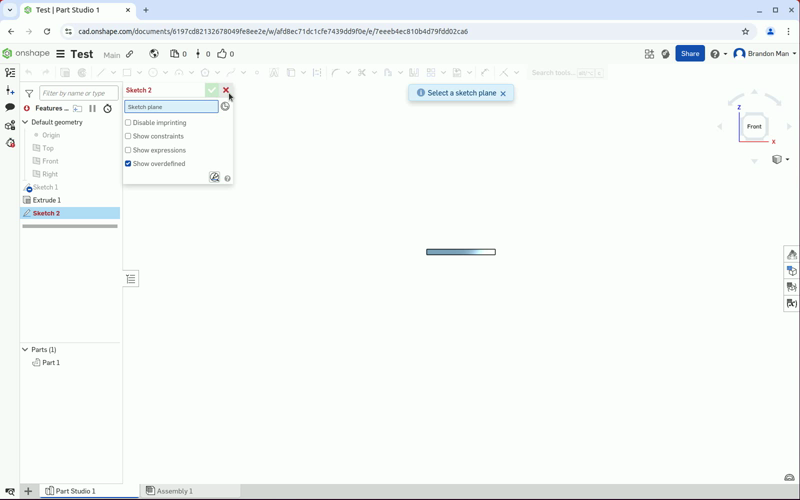
mouse_move(73, 163)
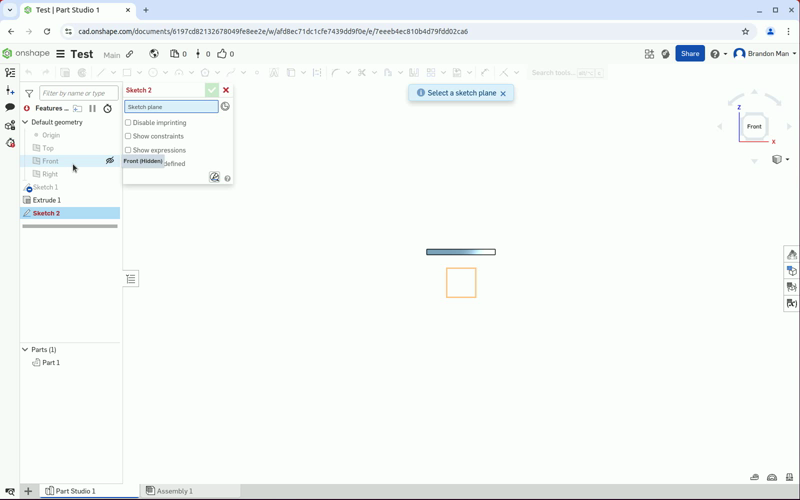
click(73, 163)
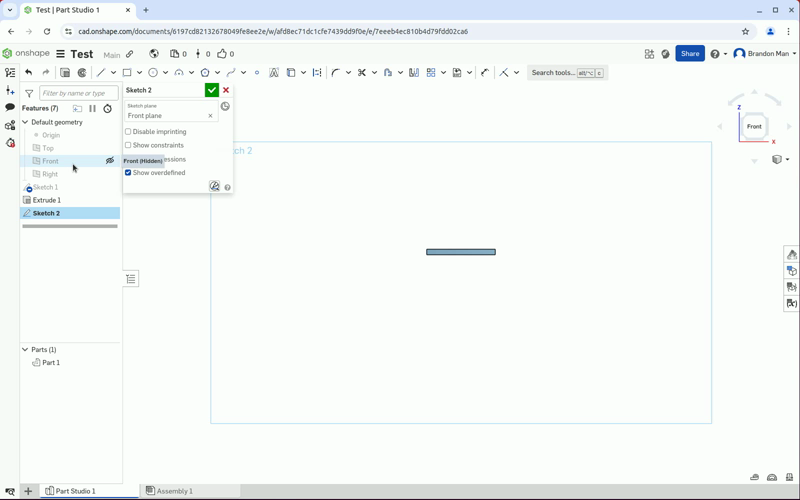
mouse_move(73, 352)
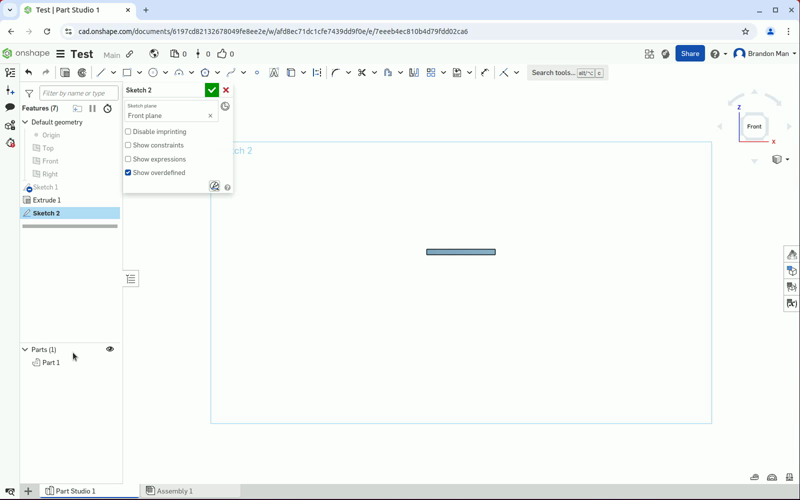
key(y)
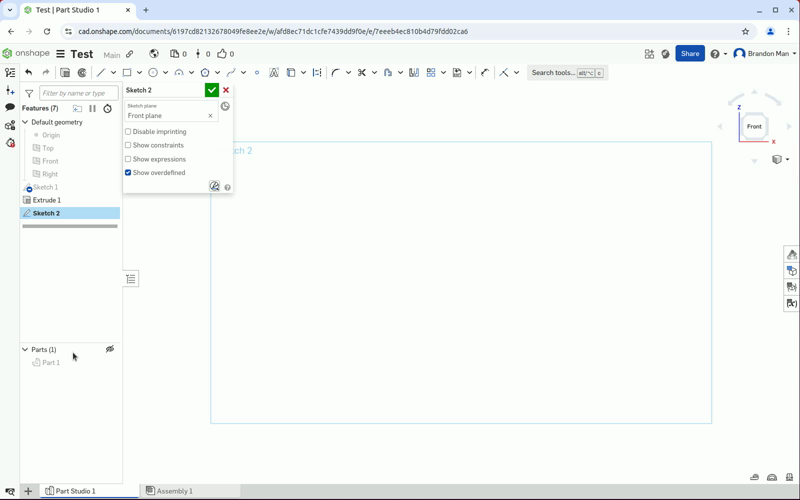
key(l)
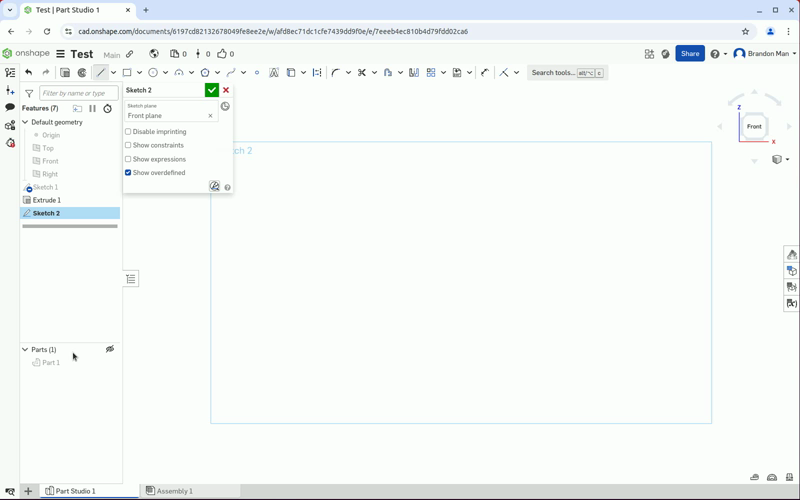
key_down(shift)
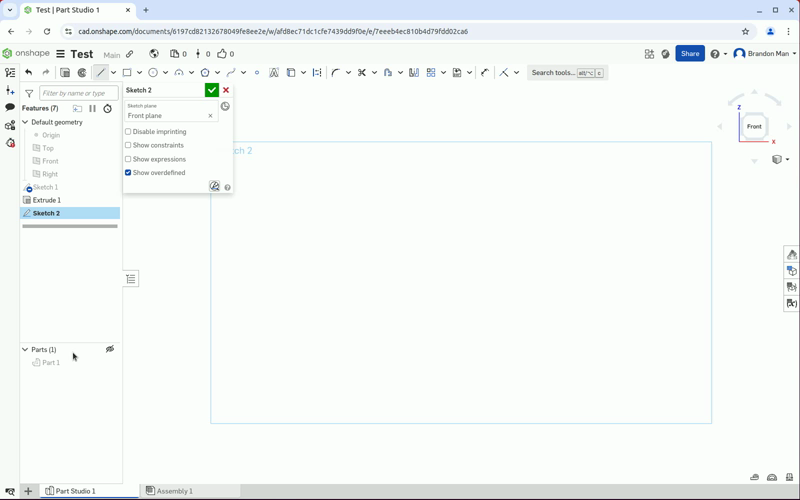
mouse_move(426, 316)
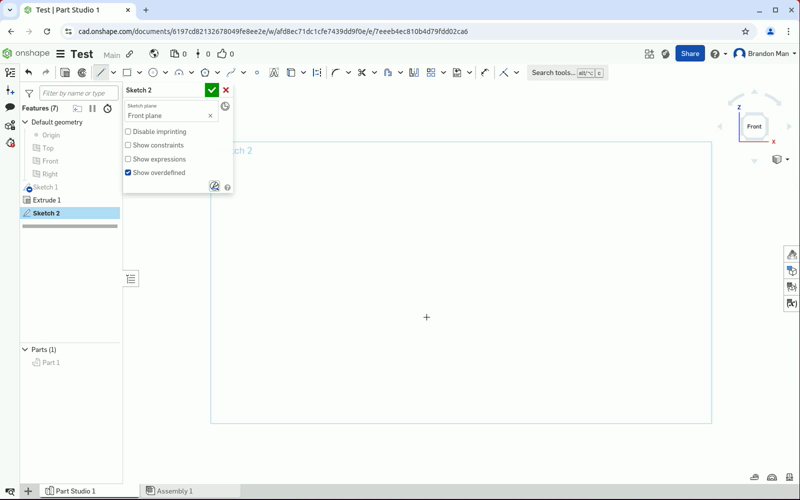
click(426, 316)
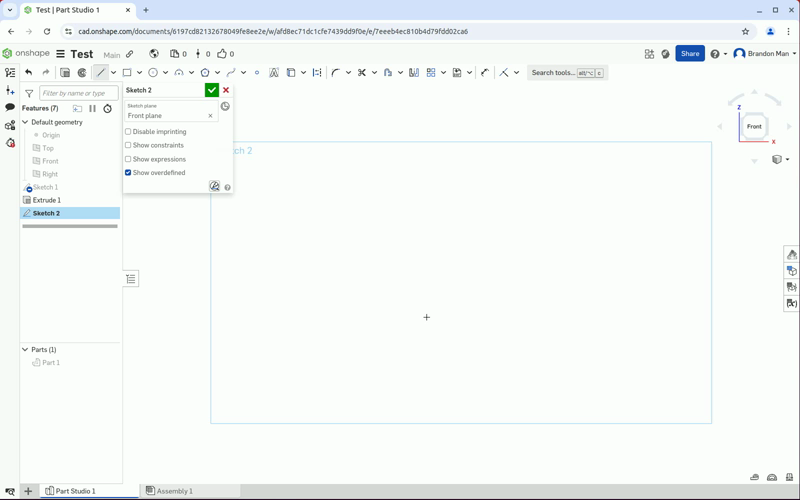
key_up(shift)
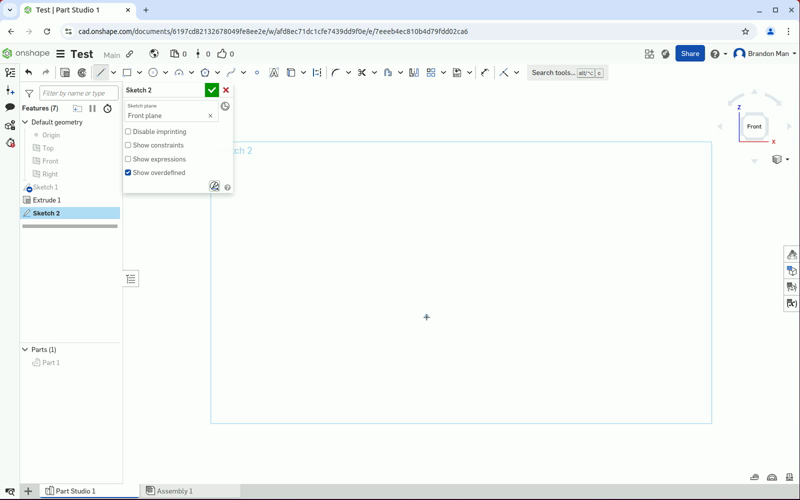
key_down(shift)
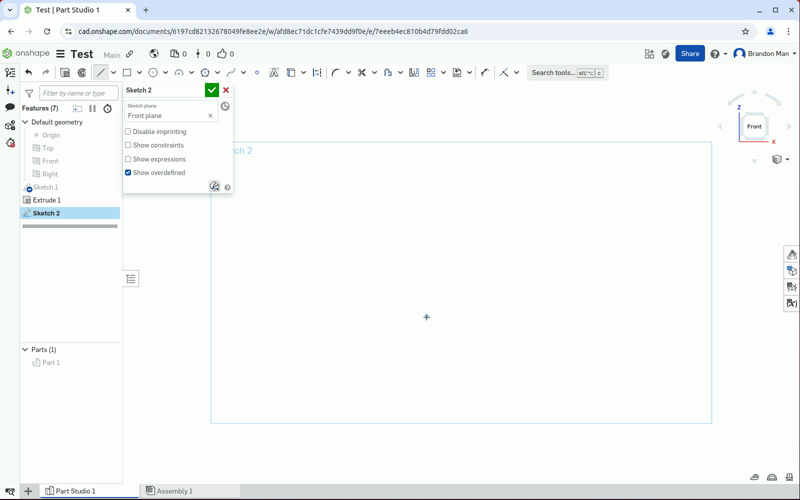
mouse_move(495, 316)
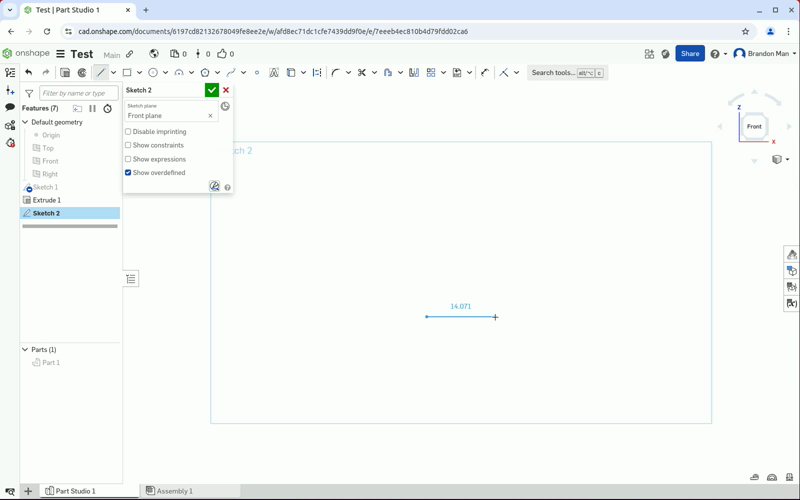
click(495, 316)
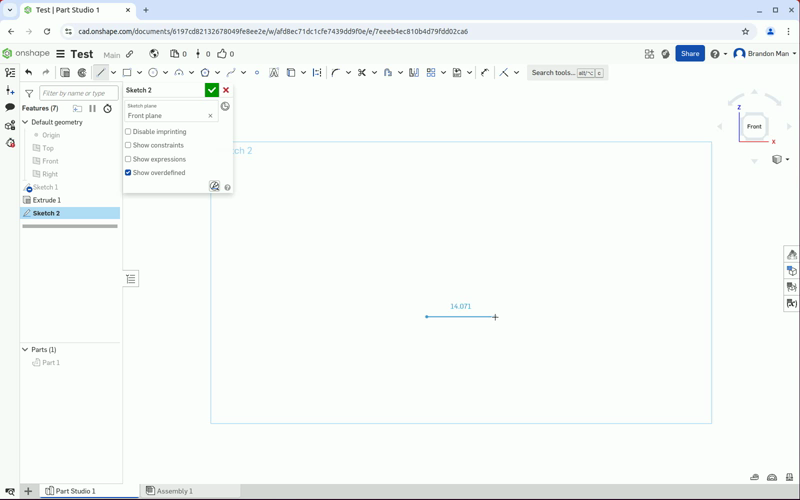
key_up(shift)
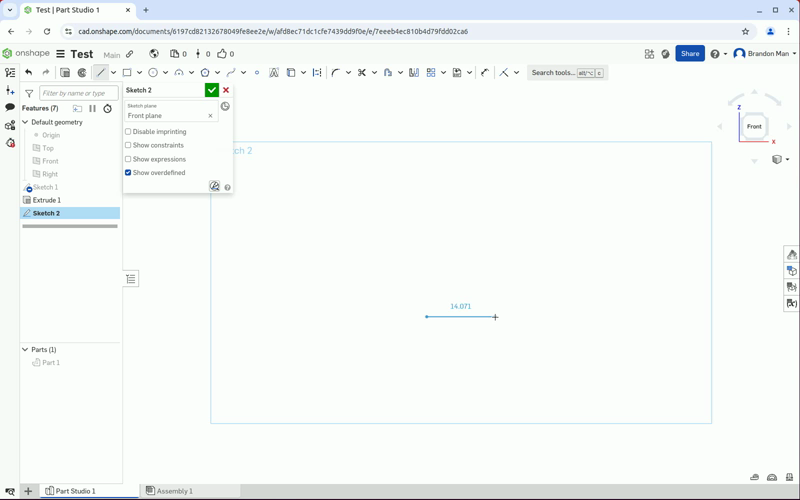
key_down(shift)
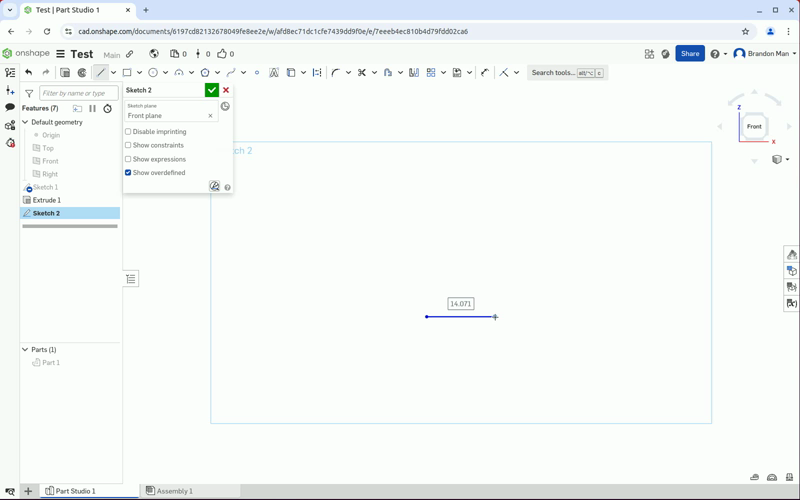
mouse_move(525, 316)
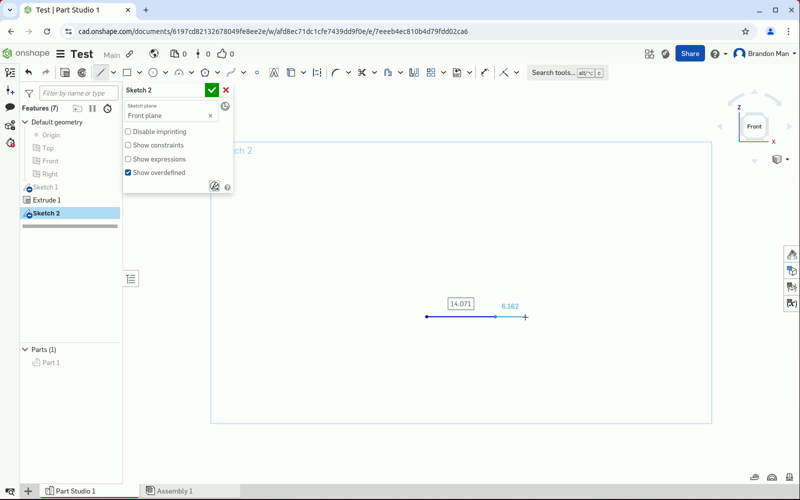
mouse_move(495, 311)
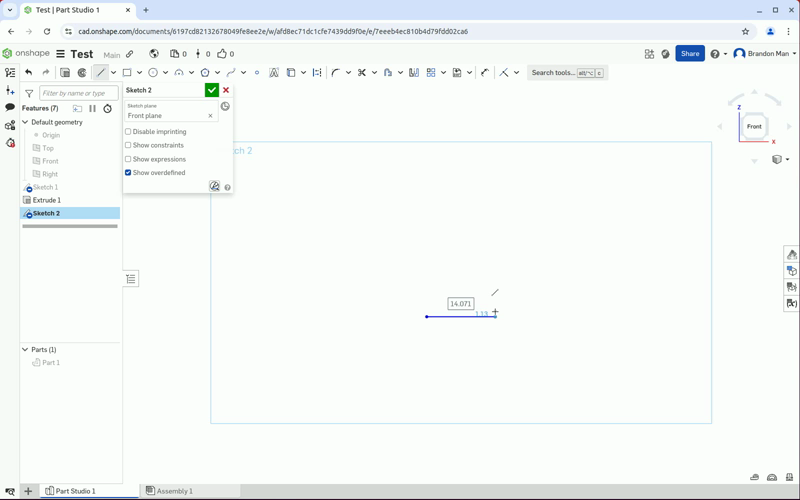
scroll(6)
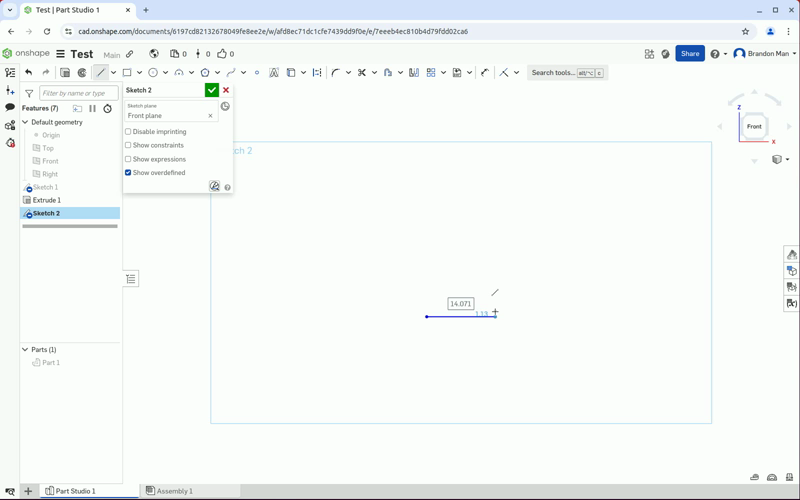
scroll(6)
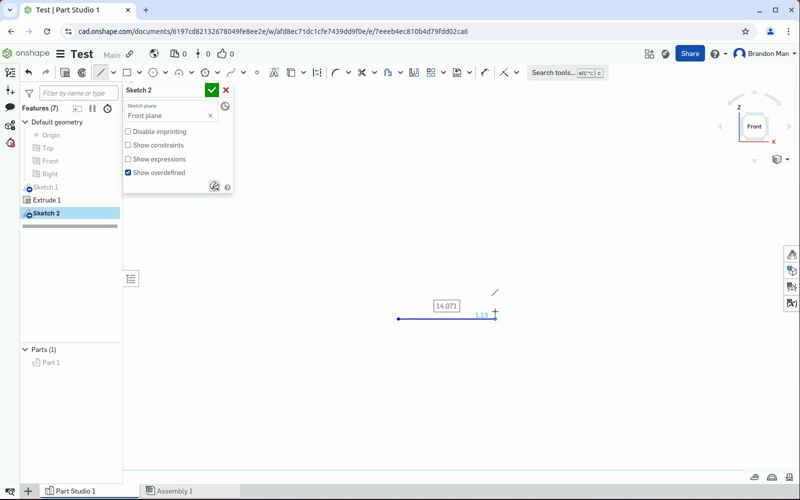
scroll(6)
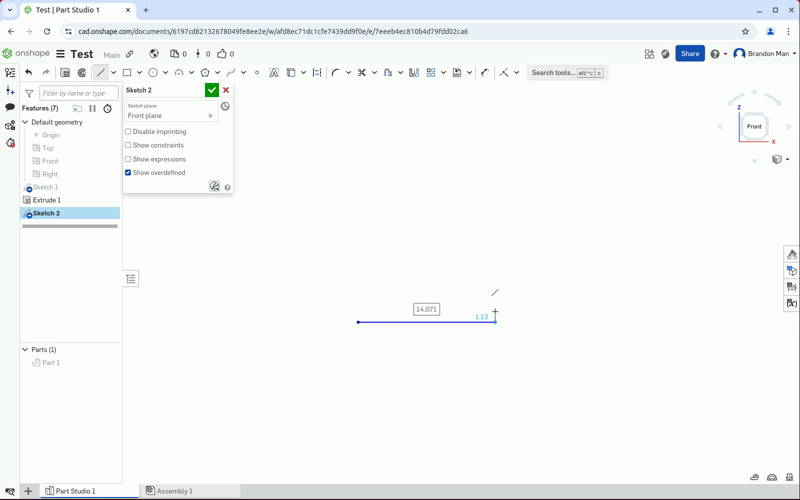
scroll(6)
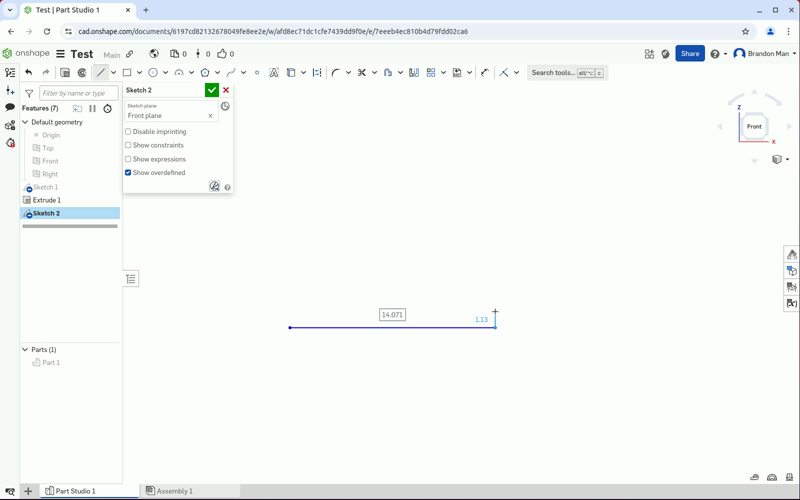
scroll(6)
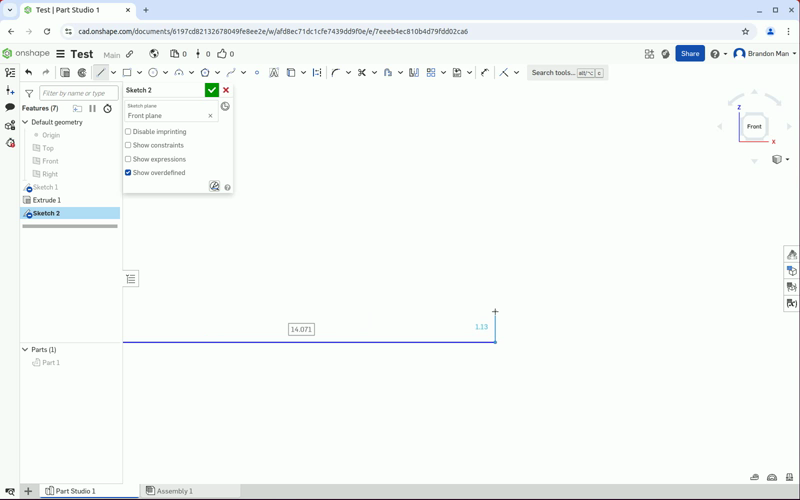
scroll(6)
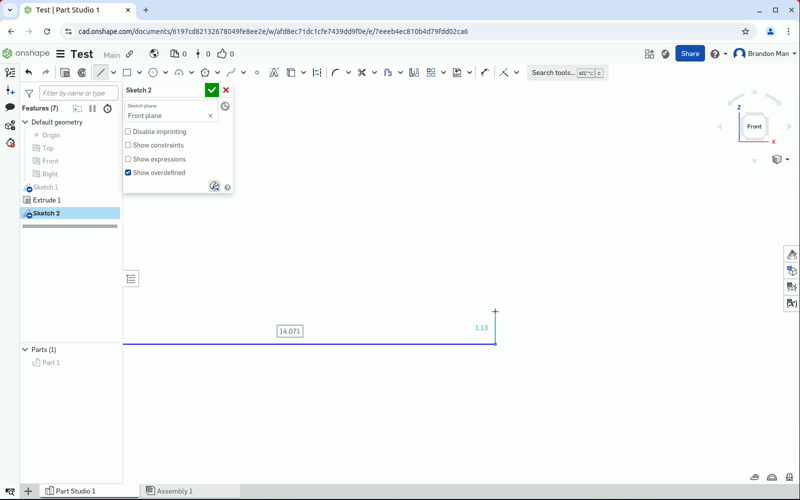
scroll(6)
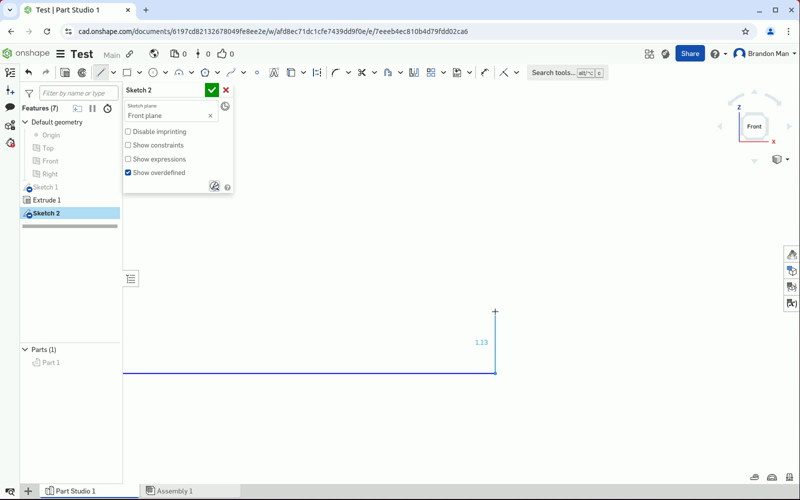
click(495, 311)
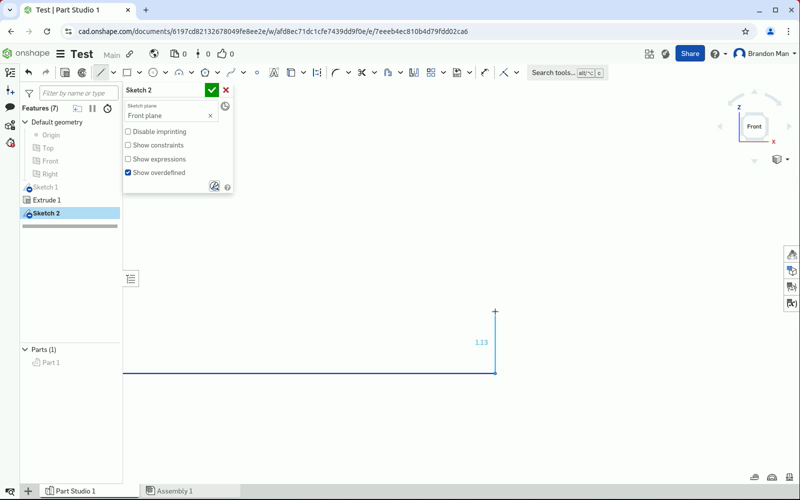
scroll(-6)
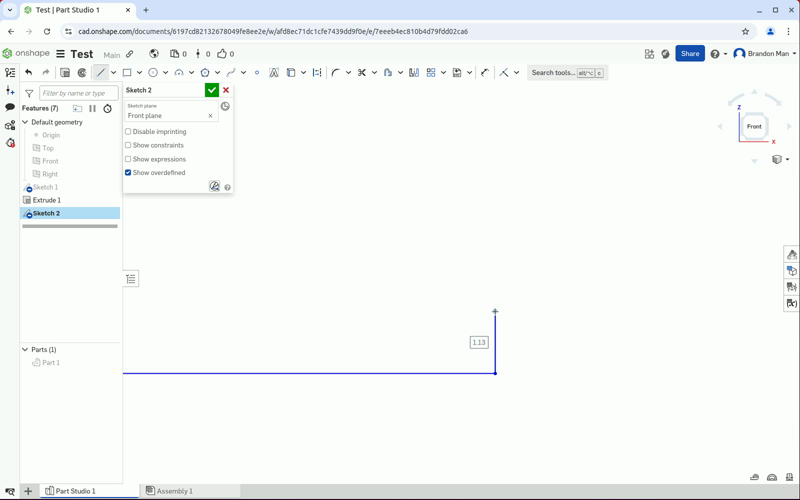
scroll(-6)
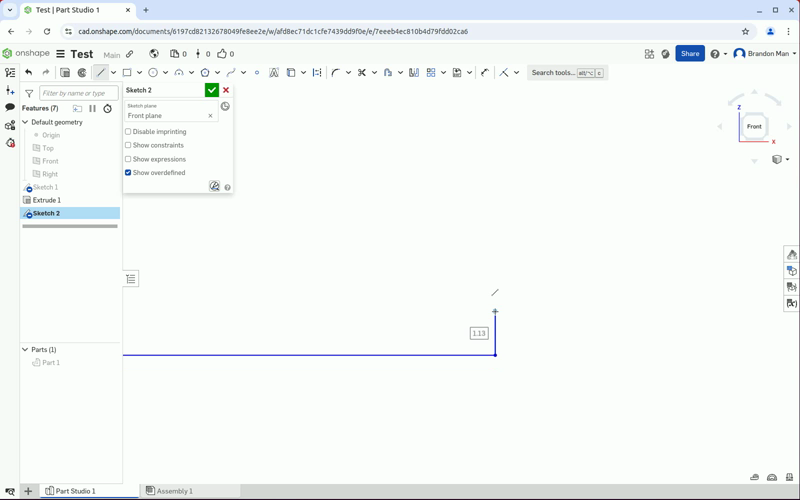
scroll(-6)
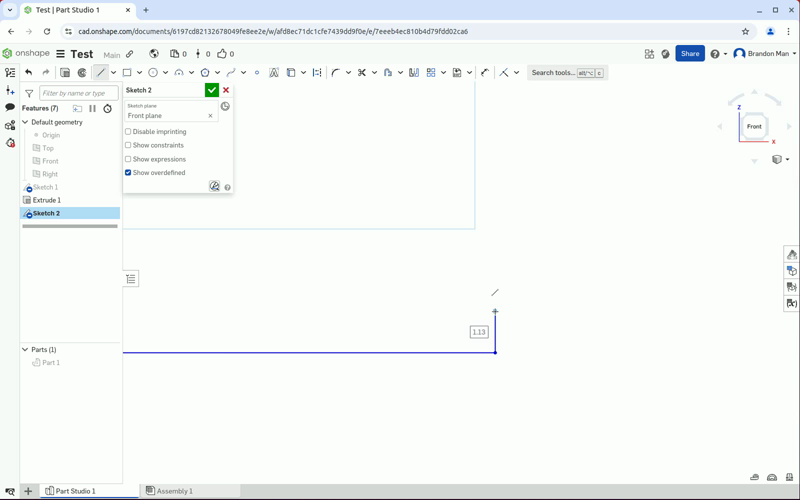
scroll(-6)
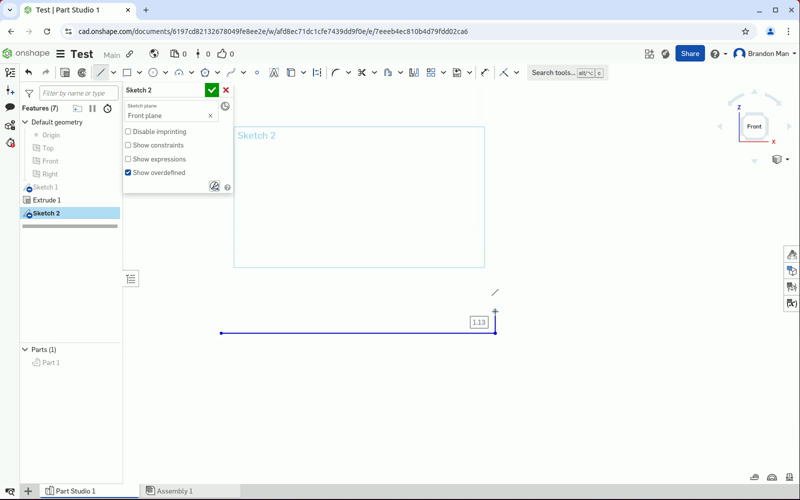
scroll(-6)
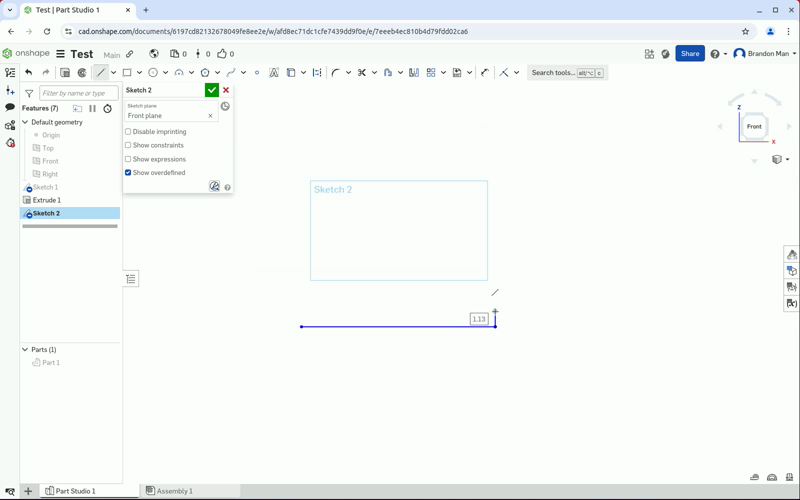
scroll(-6)
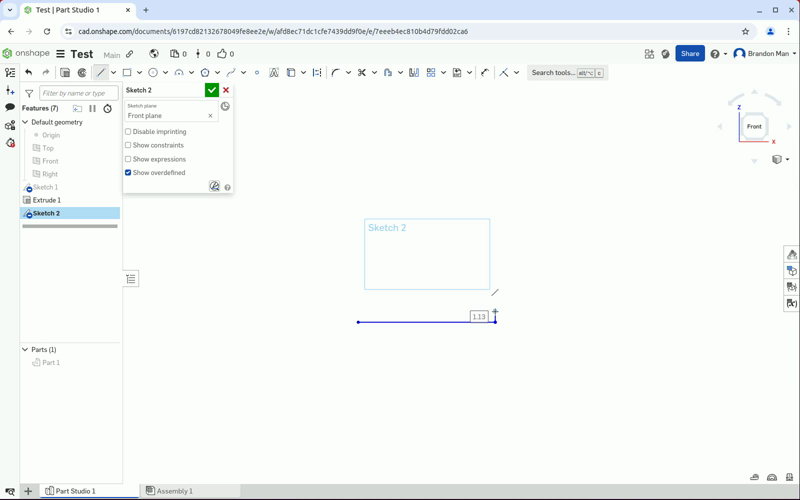
scroll(-6)
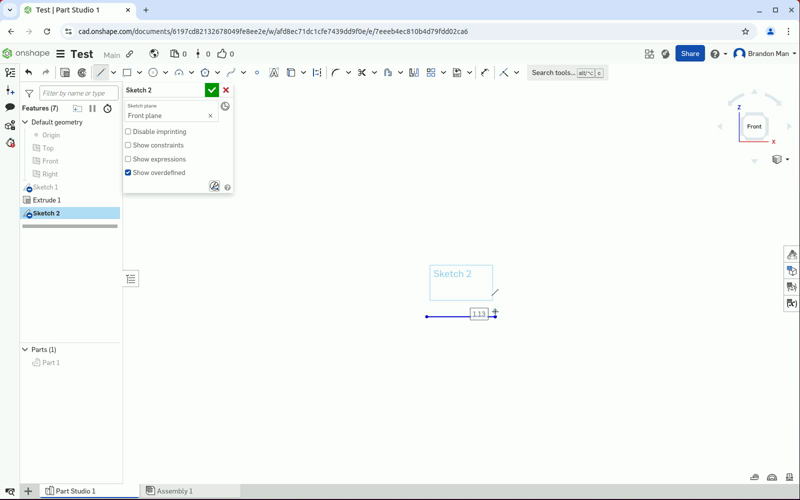
key_up(shift)
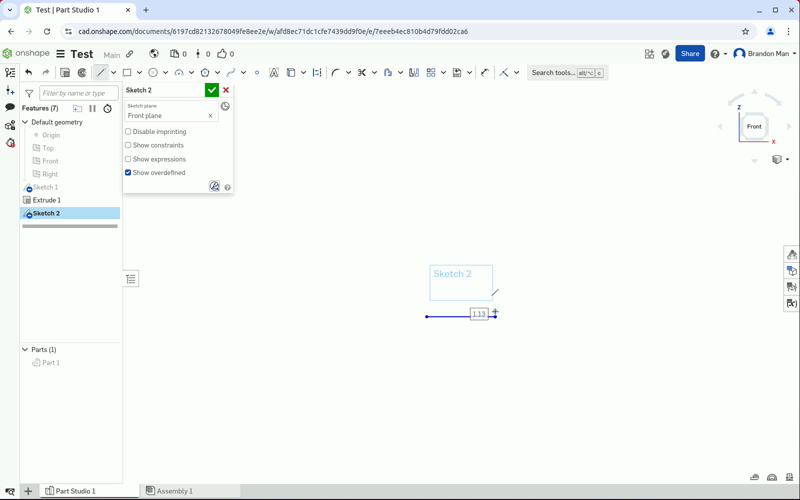
key_down(shift)
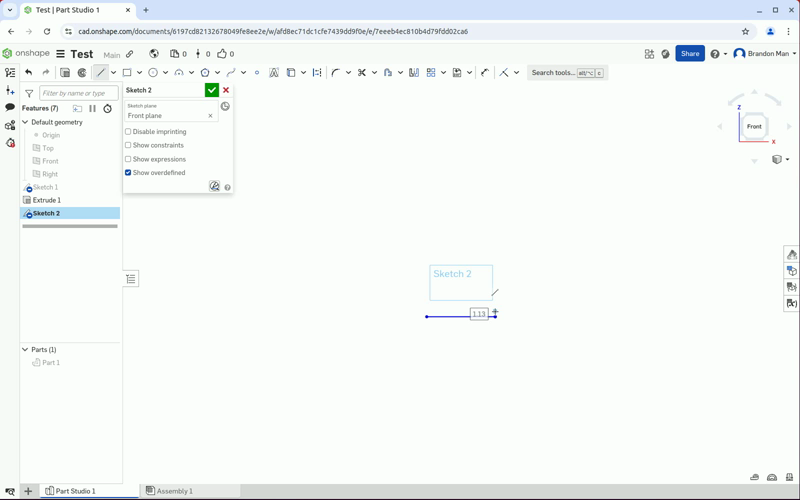
mouse_move(525, 311)
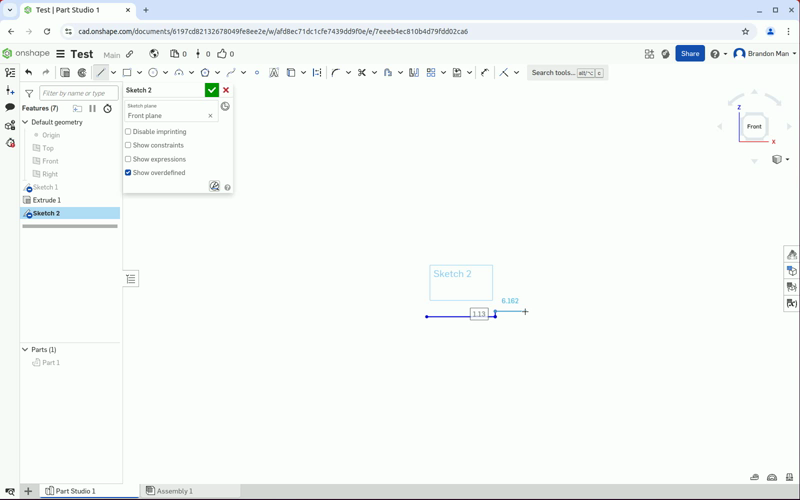
mouse_move(489, 311)
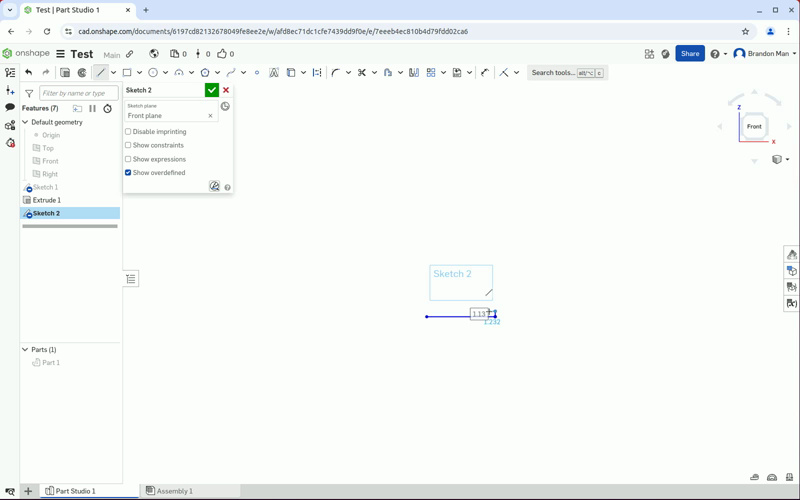
scroll(6)
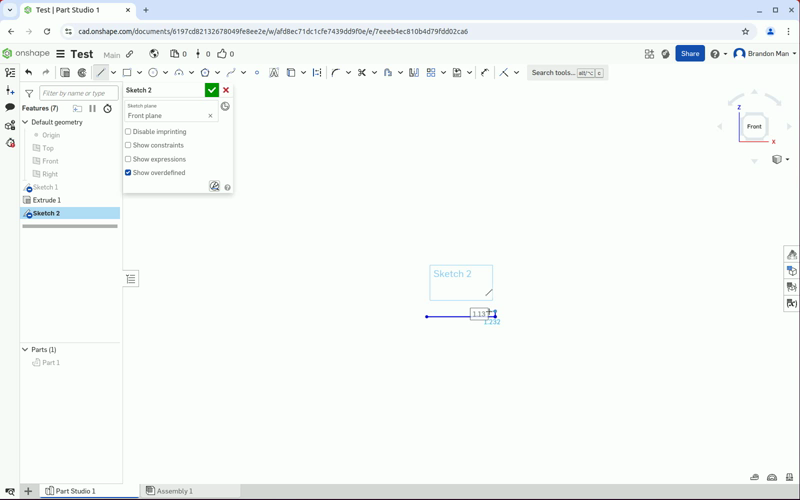
scroll(6)
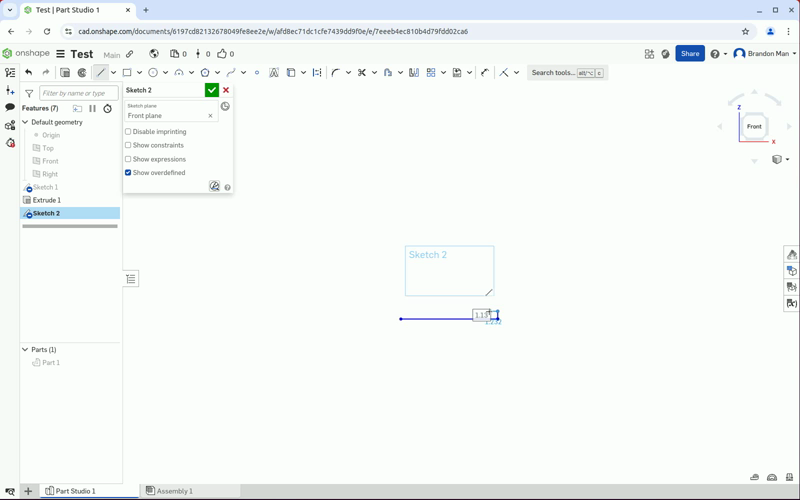
scroll(6)
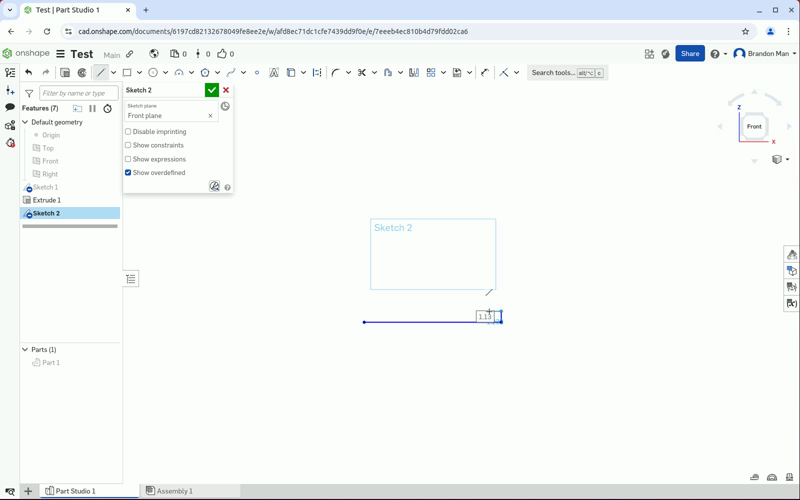
scroll(6)
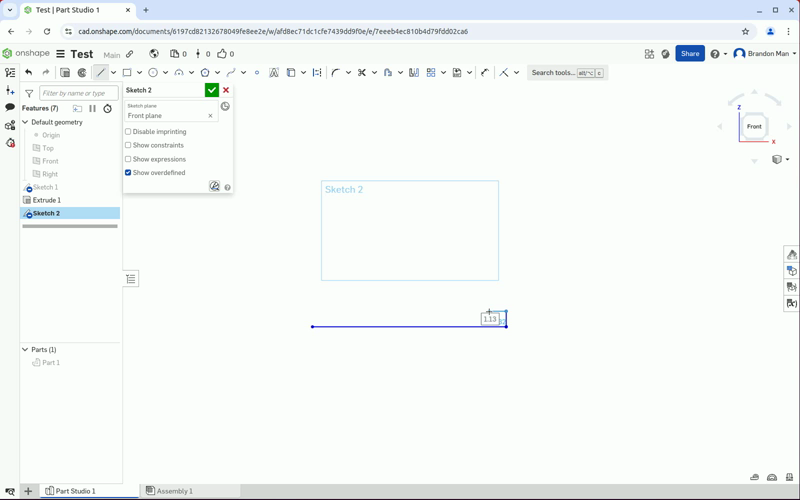
scroll(6)
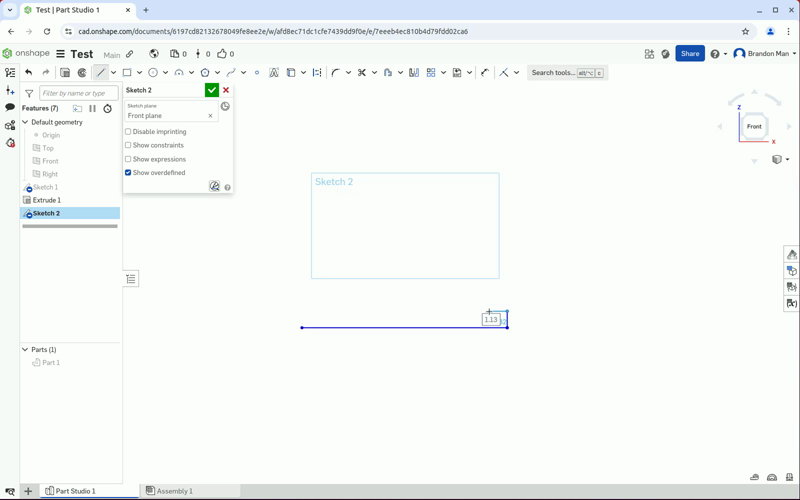
scroll(6)
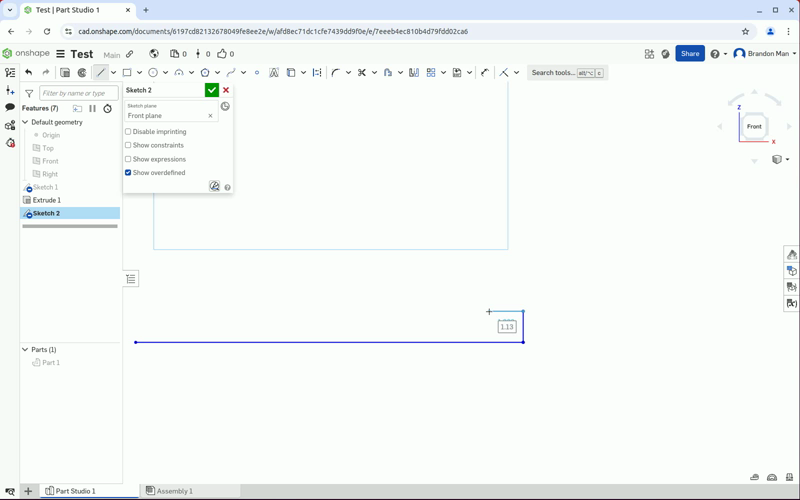
scroll(6)
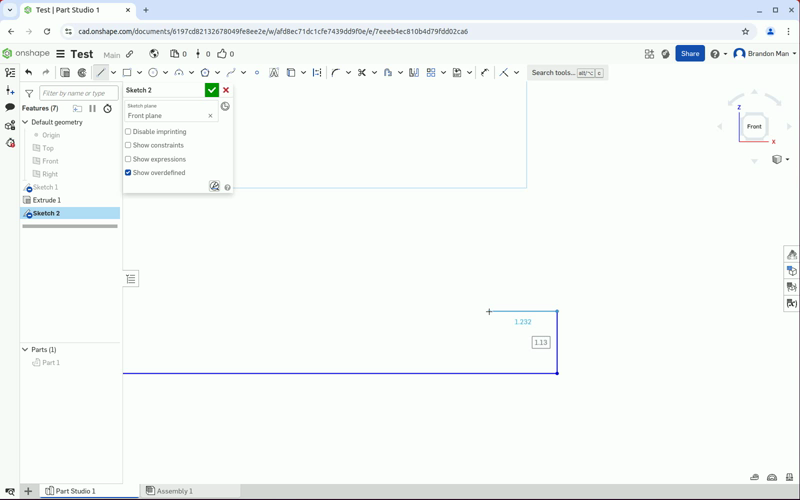
click(489, 311)
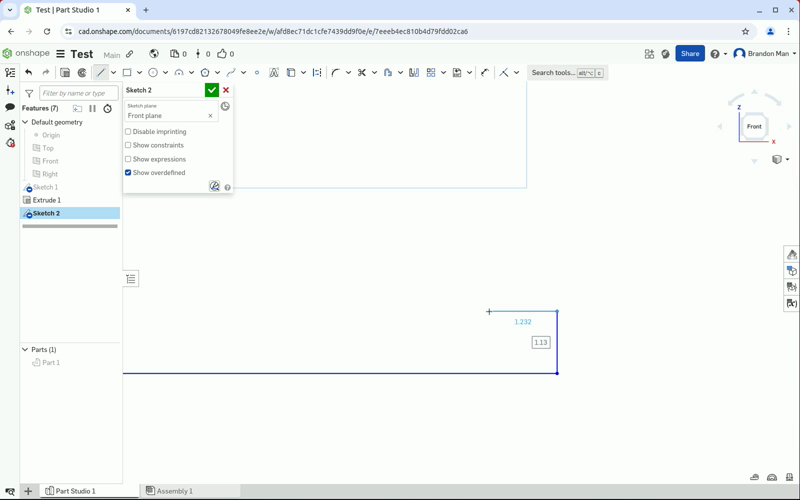
scroll(-6)
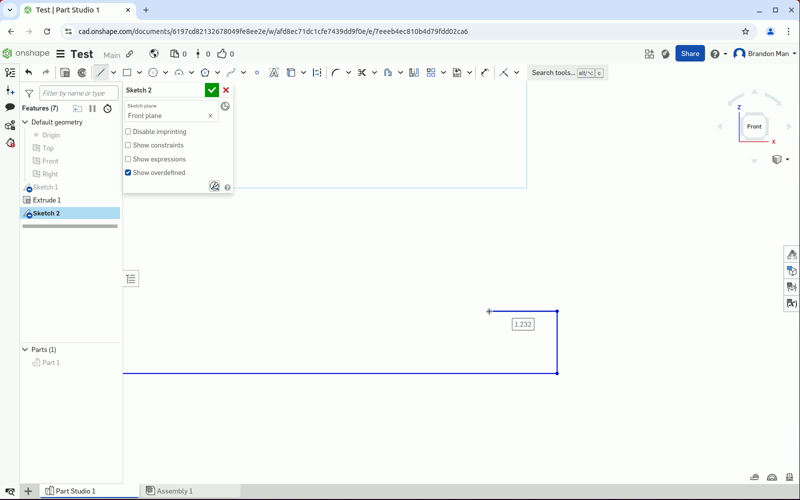
scroll(-6)
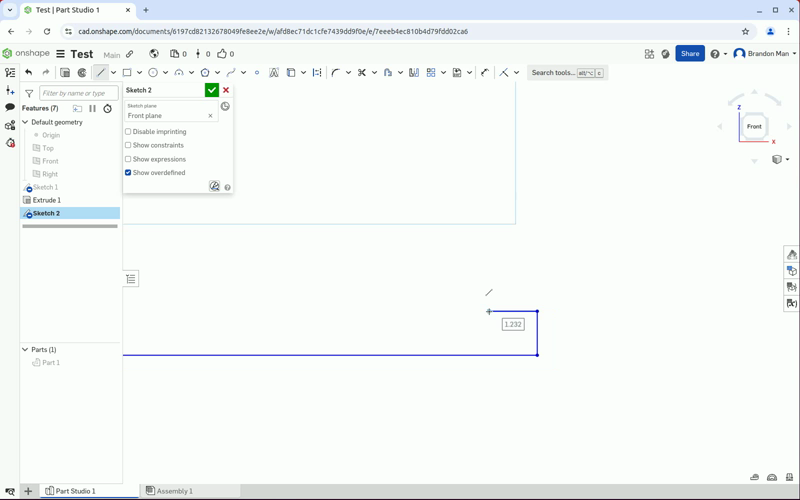
scroll(-6)
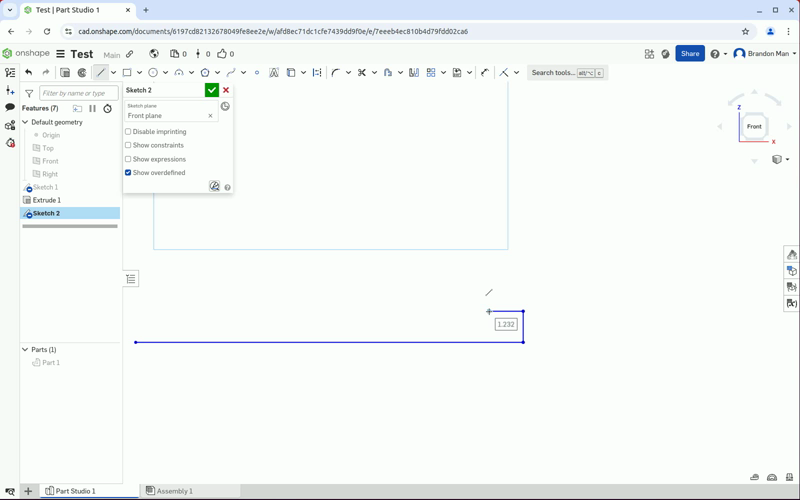
scroll(-6)
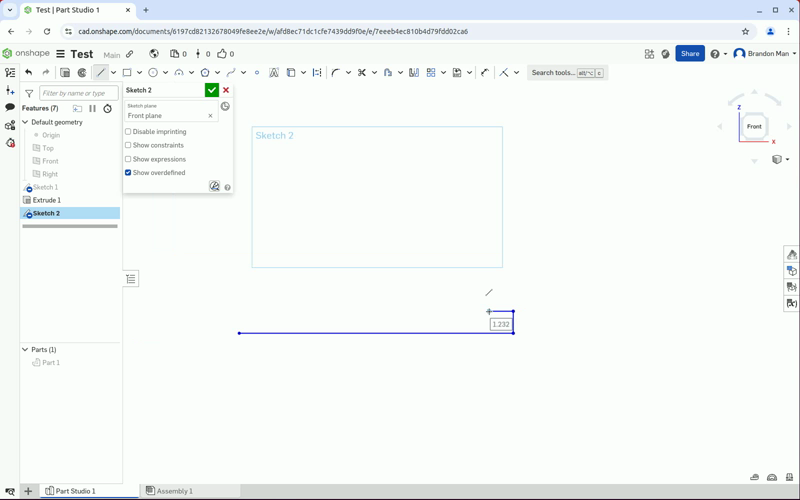
scroll(-6)
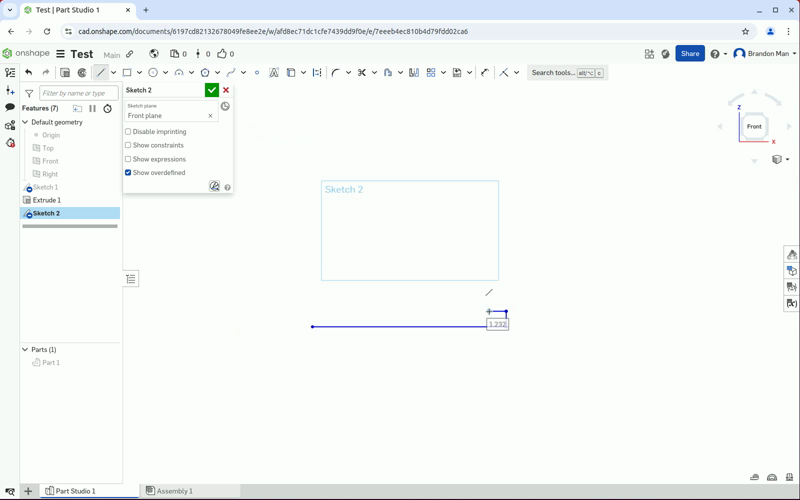
scroll(-6)
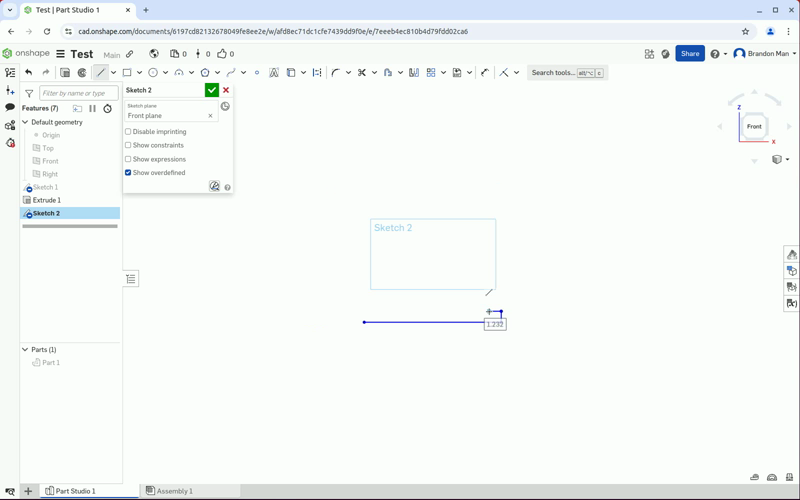
scroll(-6)
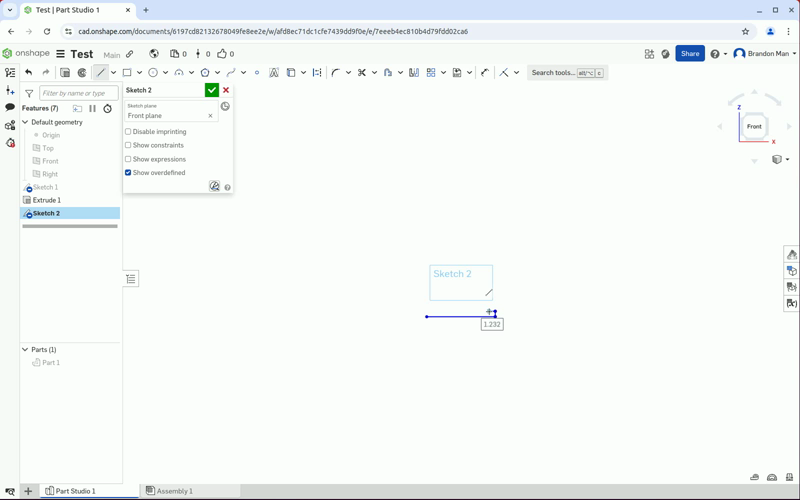
key_up(shift)
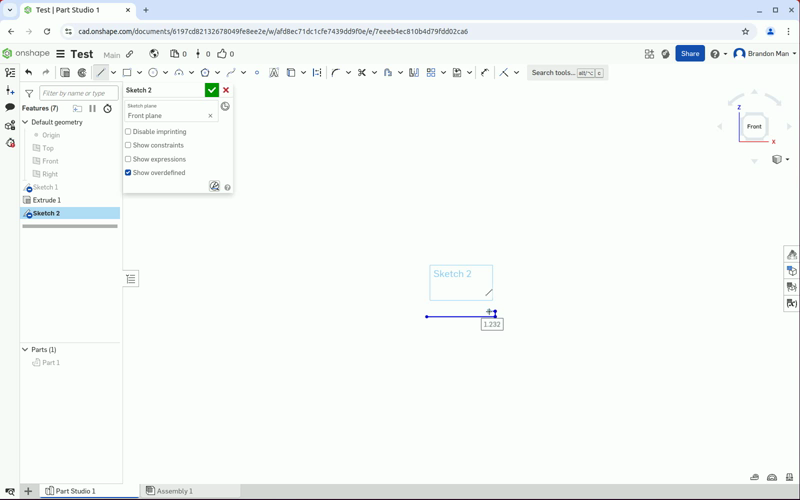
key_down(shift)
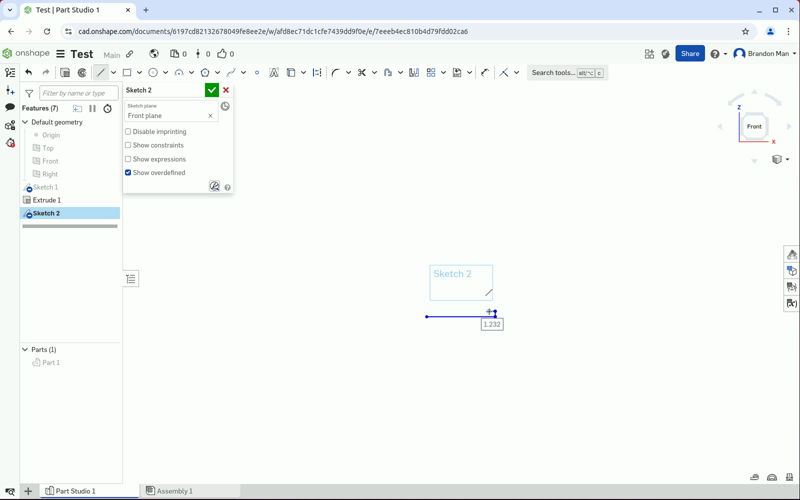
mouse_move(519, 311)
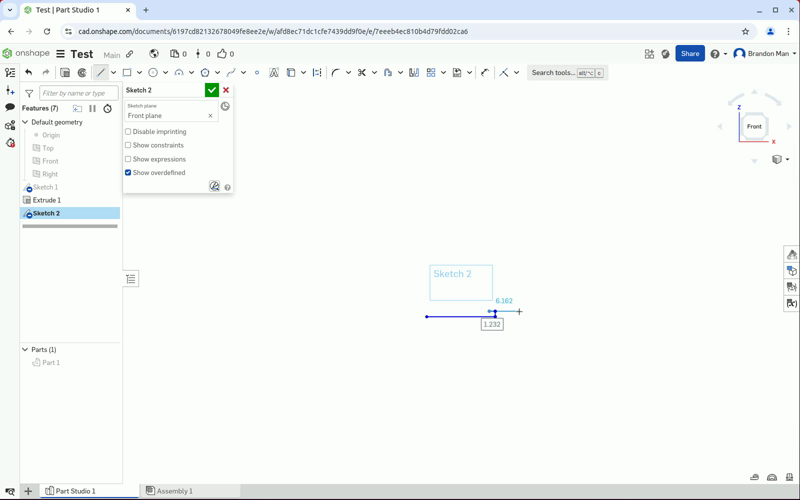
mouse_move(432, 311)
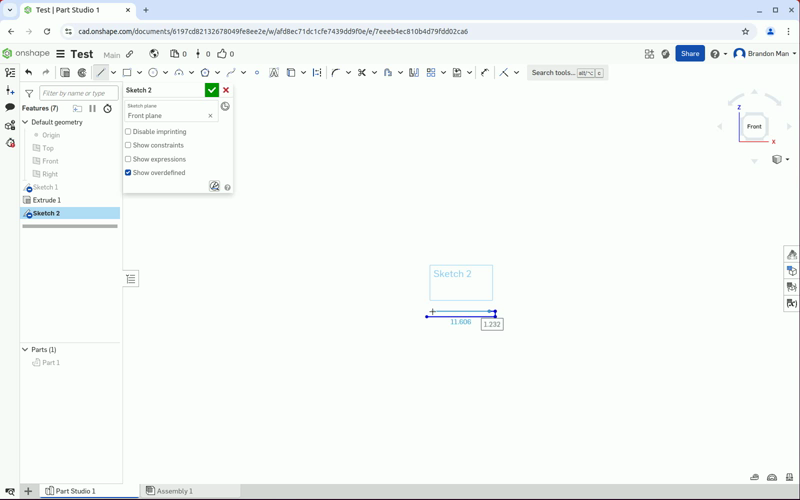
click(432, 311)
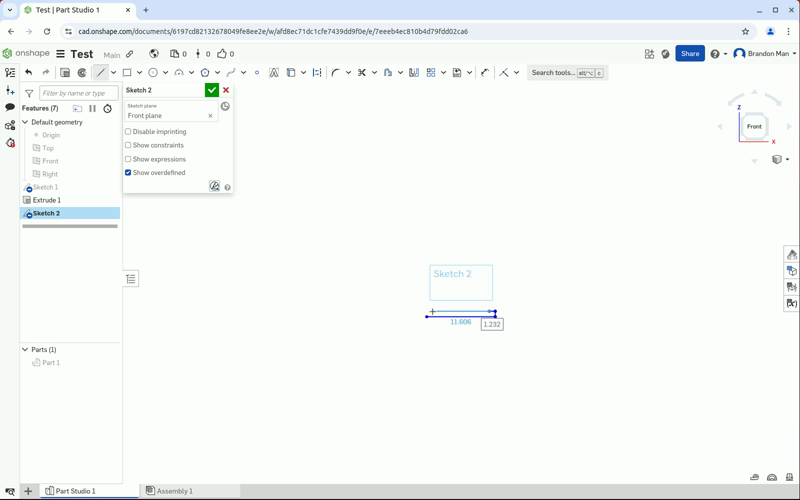
key_up(shift)
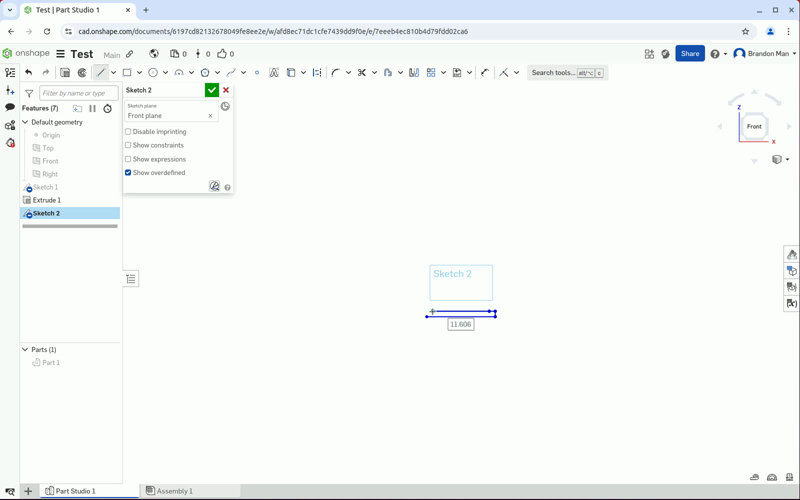
key_down(shift)
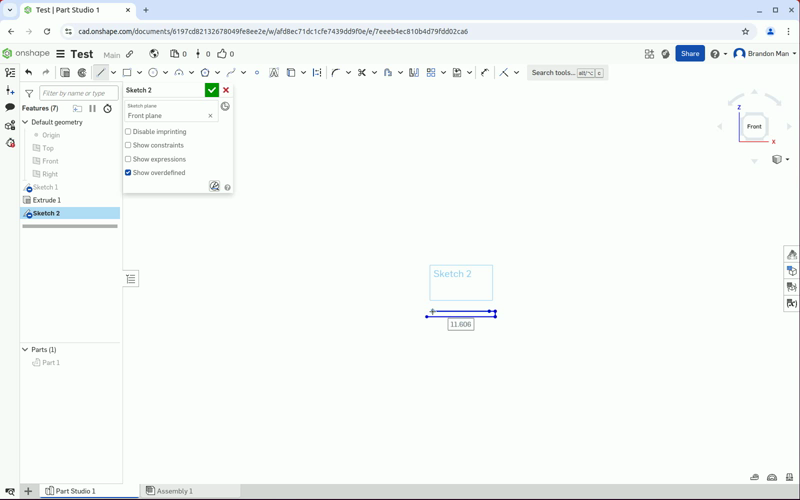
mouse_move(462, 311)
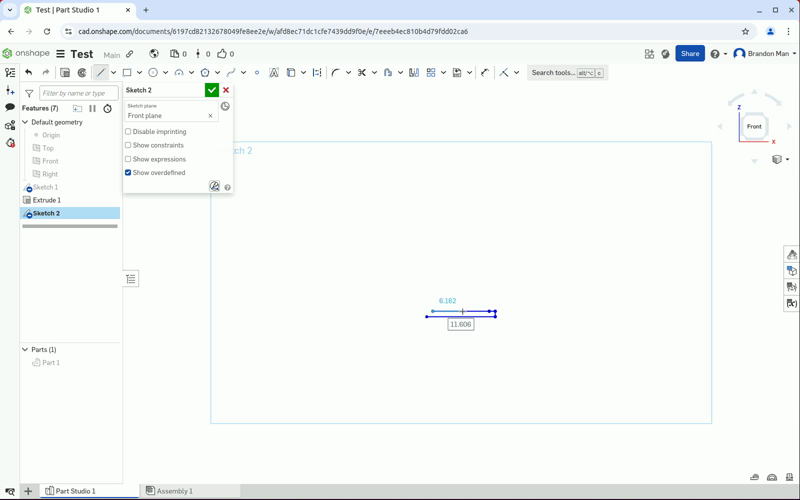
mouse_move(426, 311)
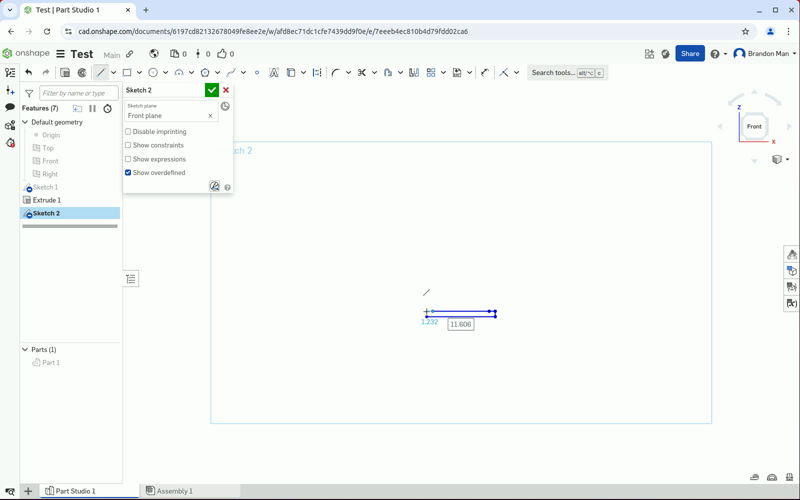
scroll(6)
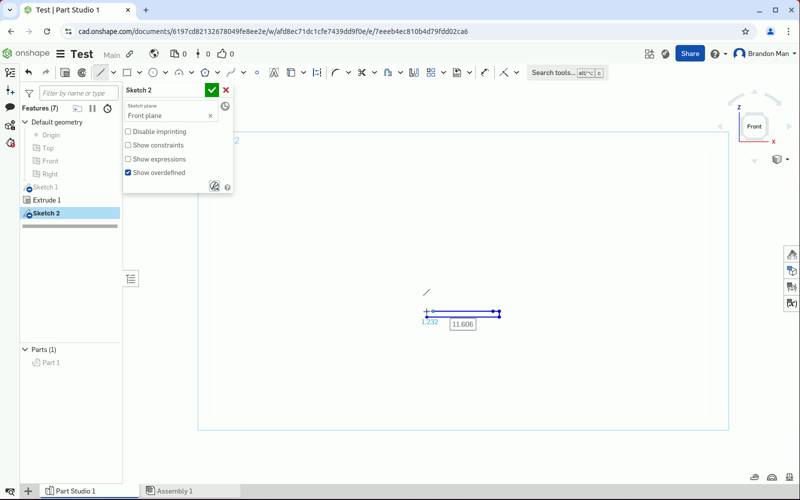
scroll(6)
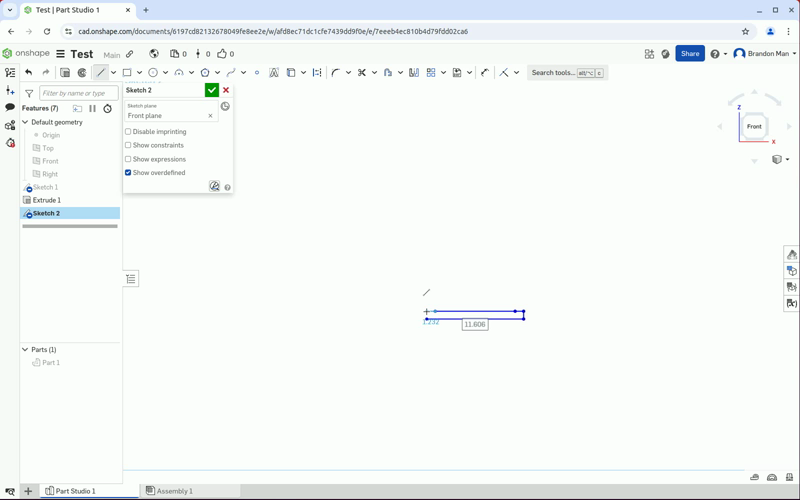
scroll(6)
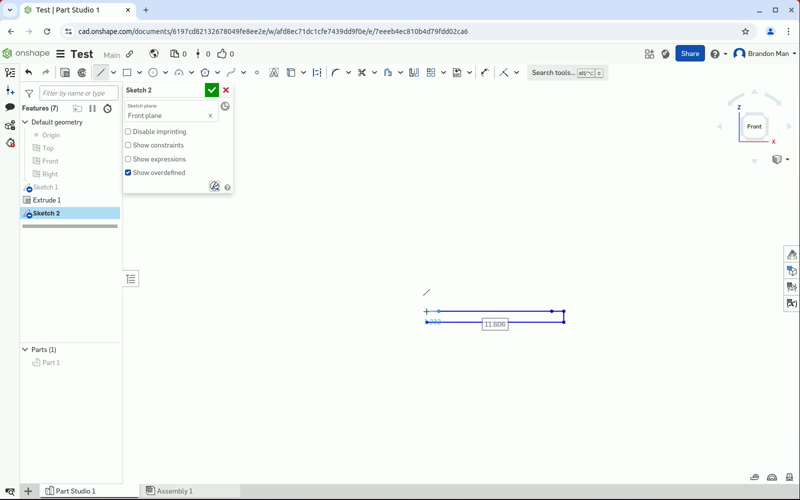
scroll(6)
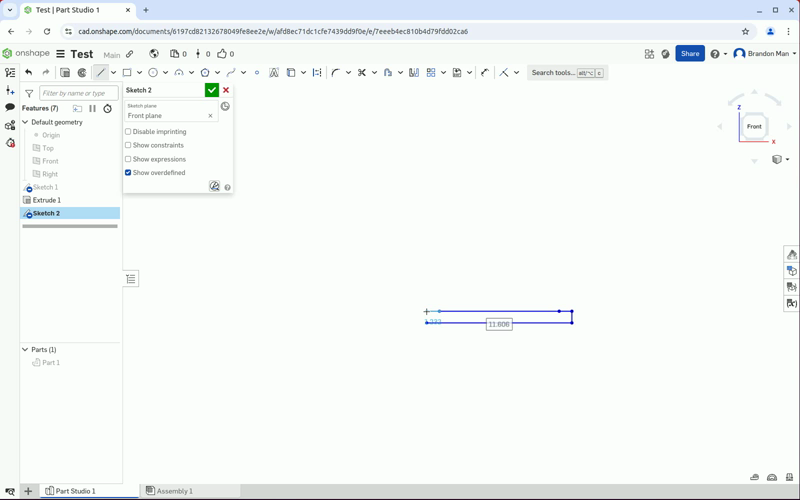
scroll(6)
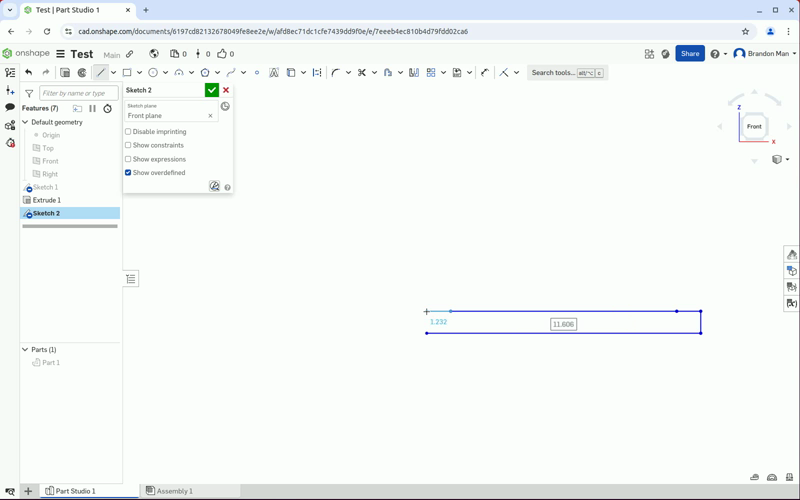
scroll(6)
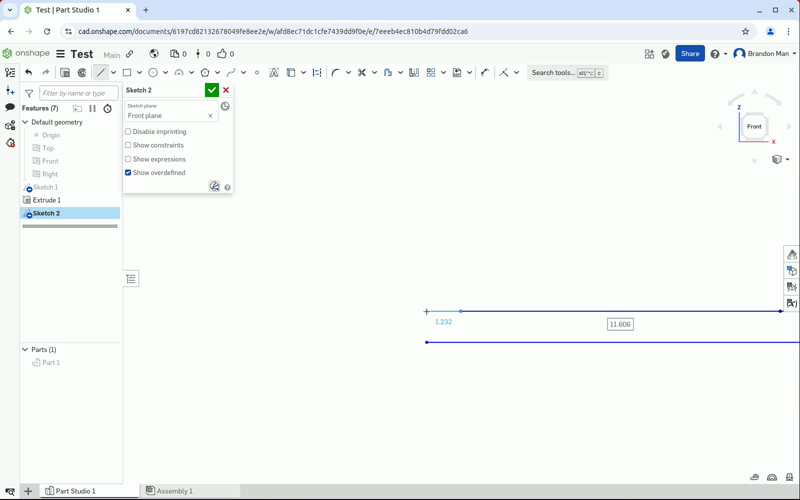
scroll(6)
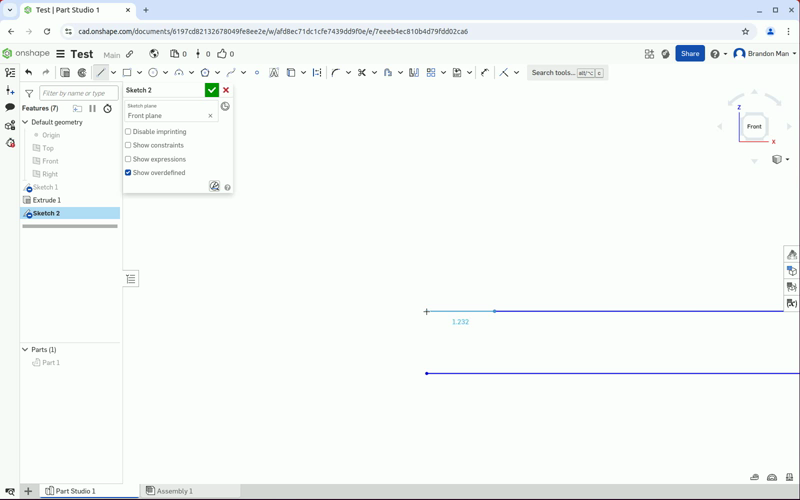
click(426, 311)
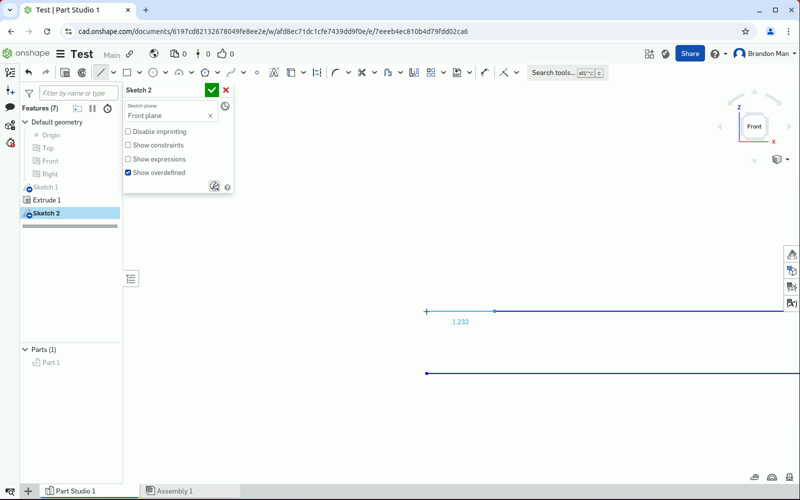
scroll(-6)
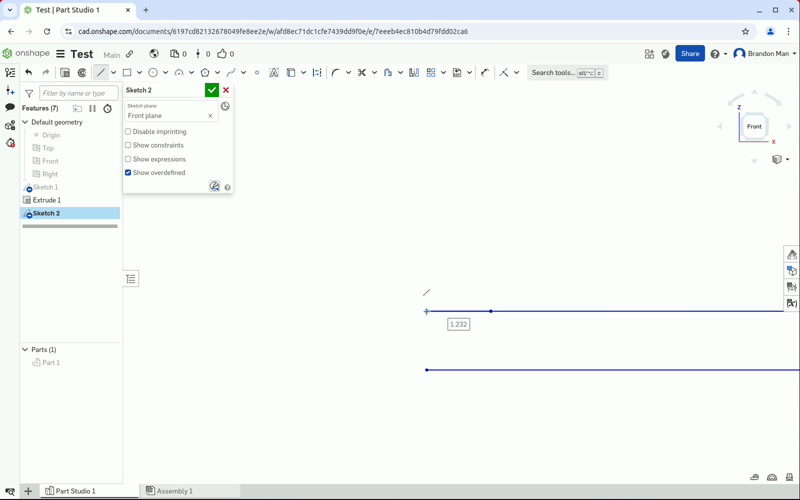
scroll(-6)
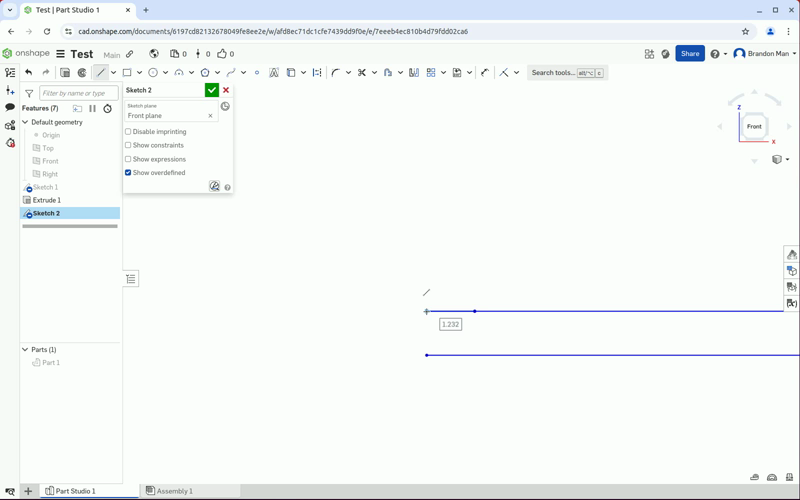
scroll(-6)
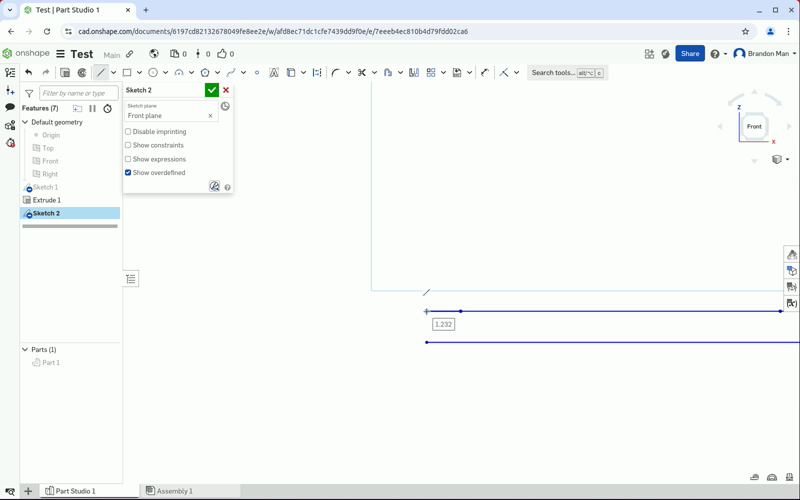
scroll(-6)
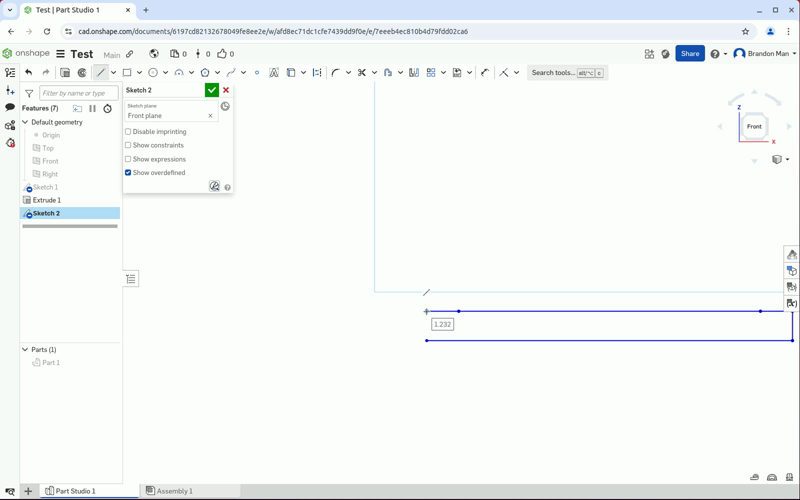
scroll(-6)
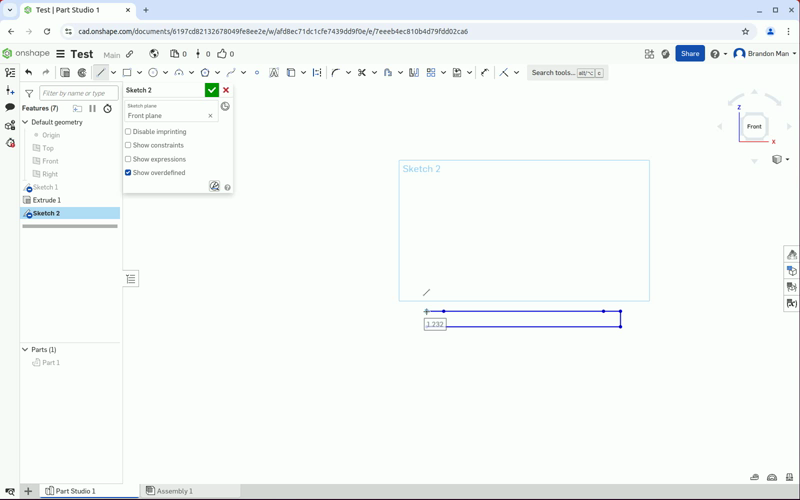
scroll(-6)
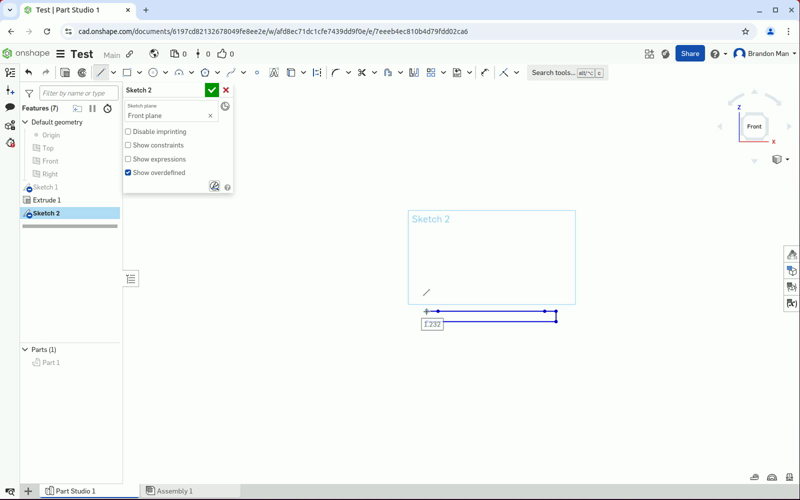
scroll(-6)
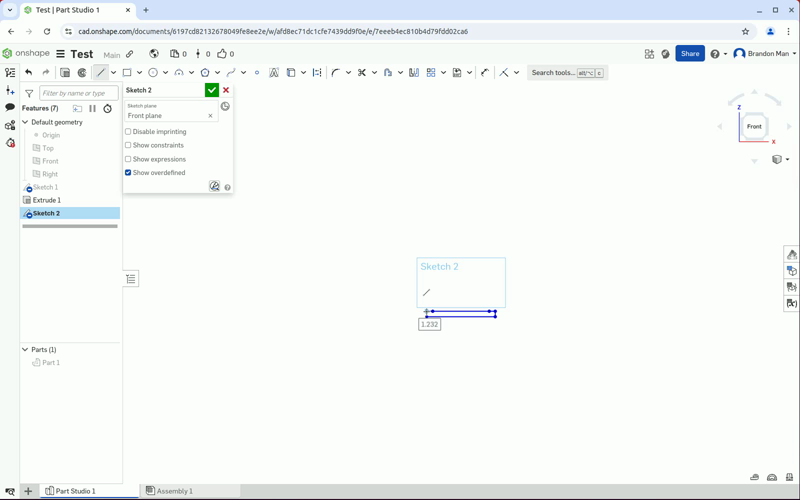
key_up(shift)
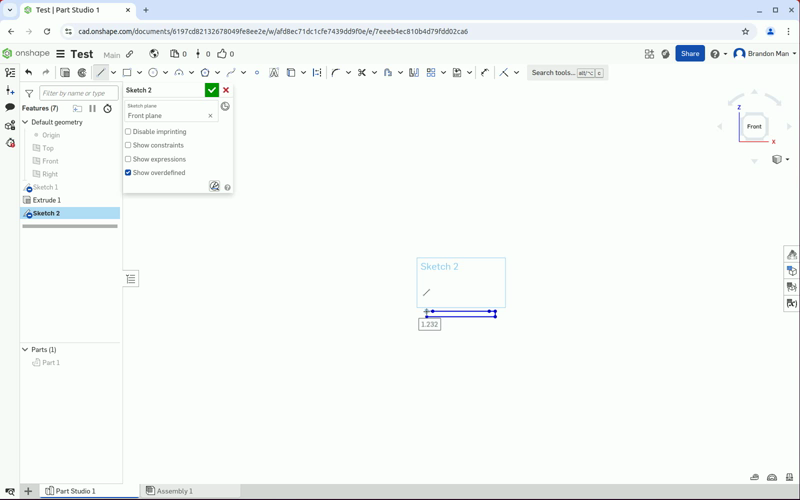
mouse_move(456, 311)
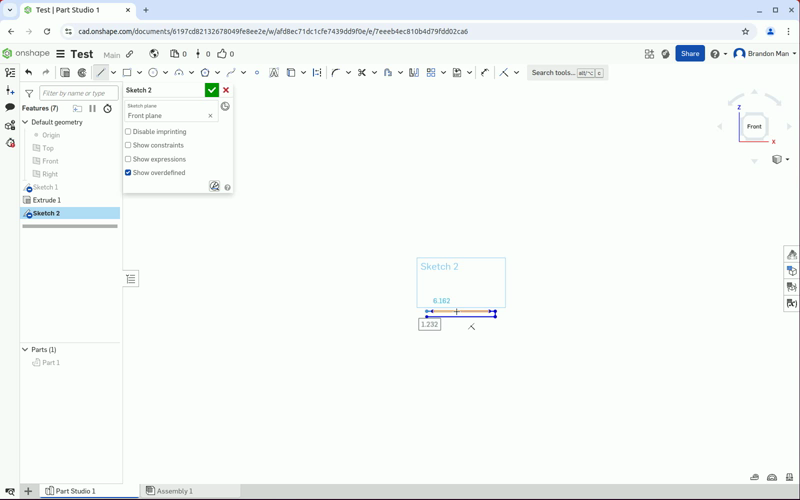
key_down(shift)
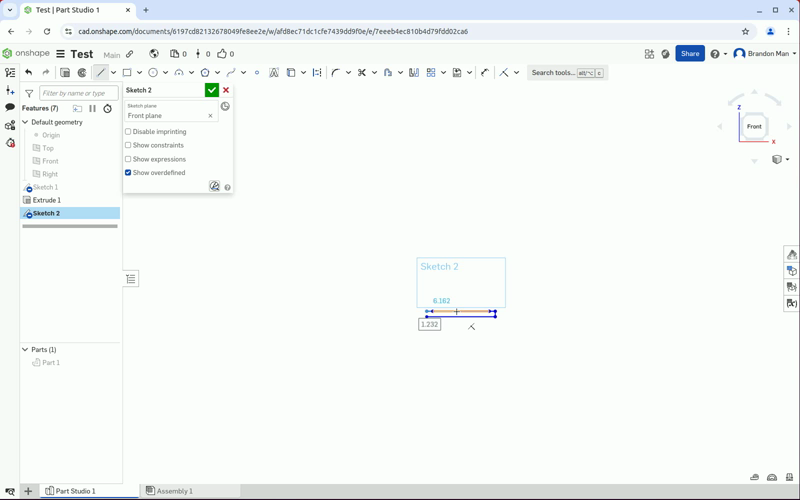
mouse_move(426, 316)
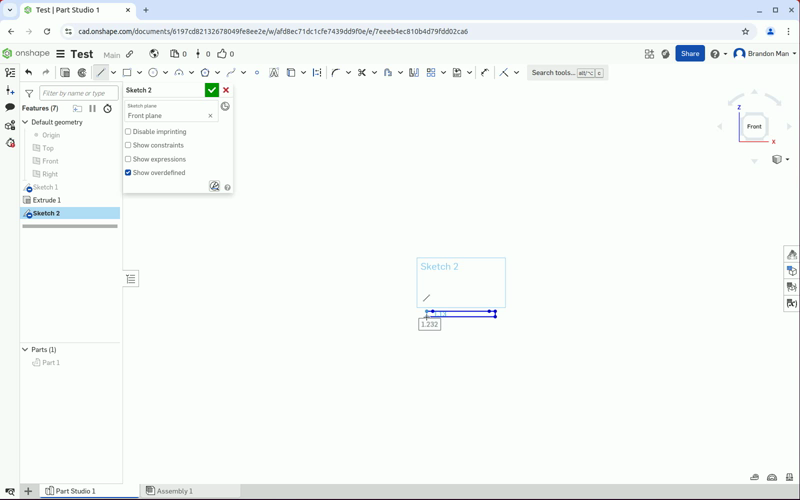
scroll(6)
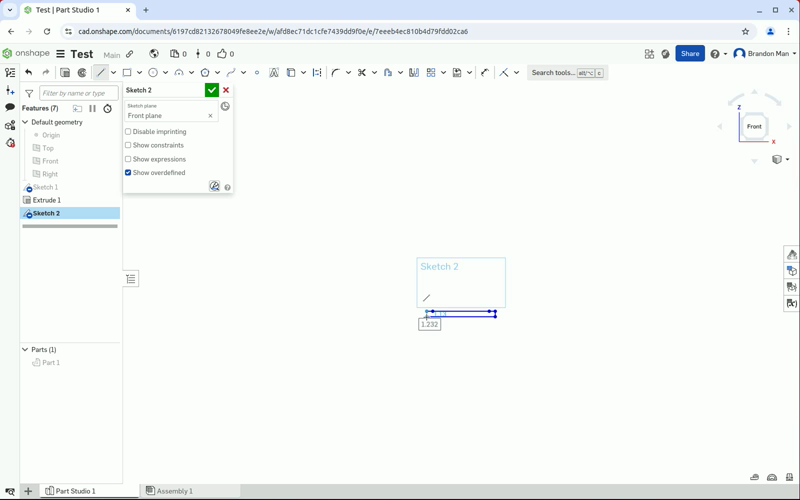
scroll(6)
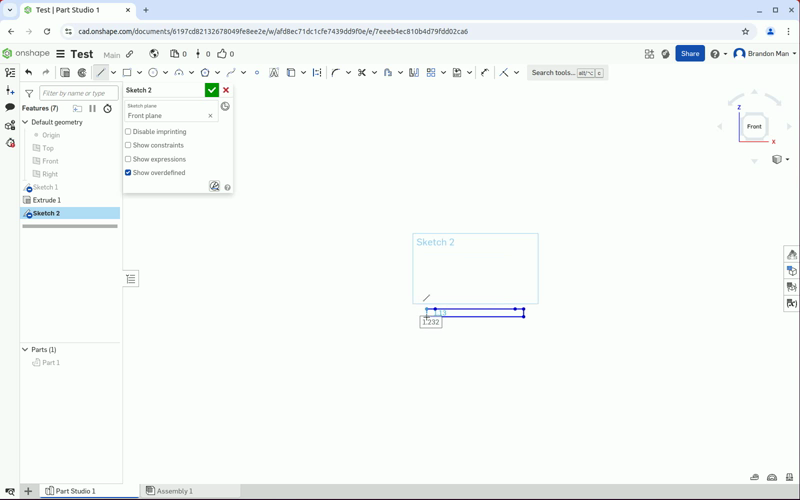
scroll(6)
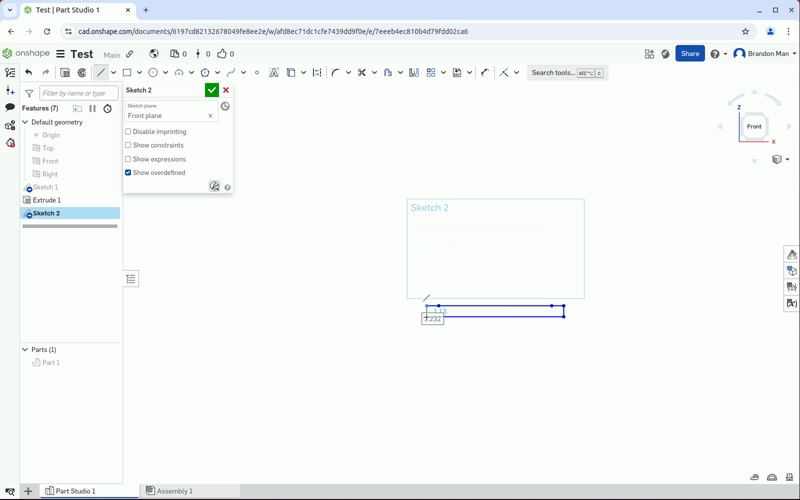
scroll(6)
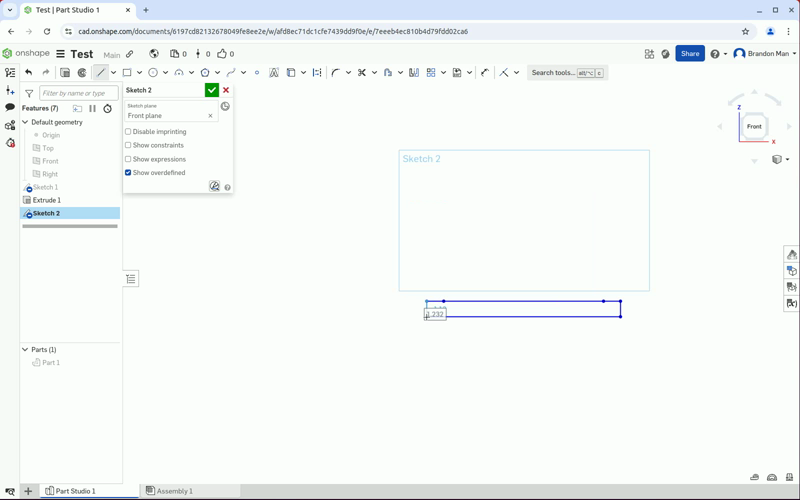
scroll(6)
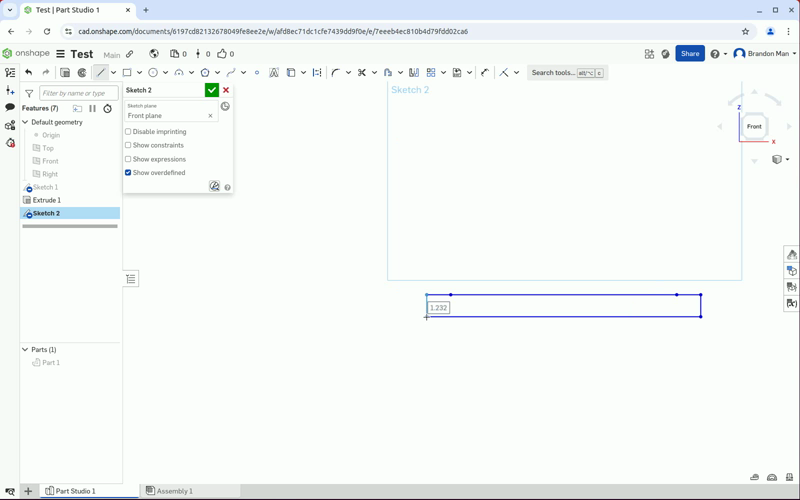
scroll(6)
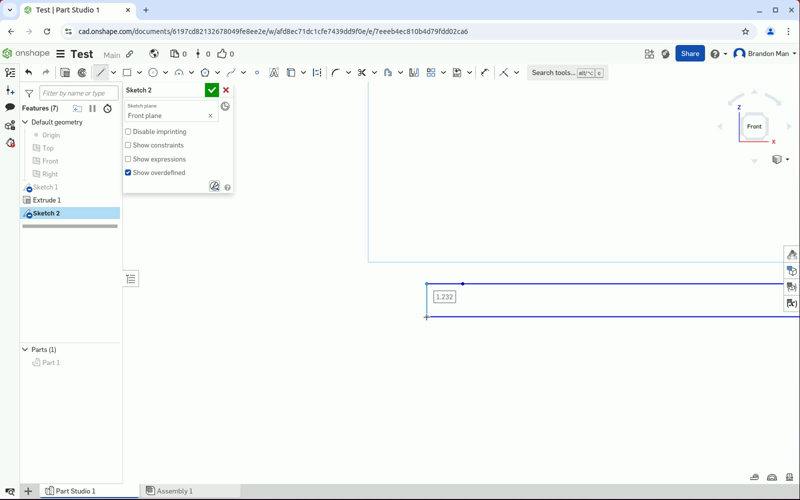
scroll(6)
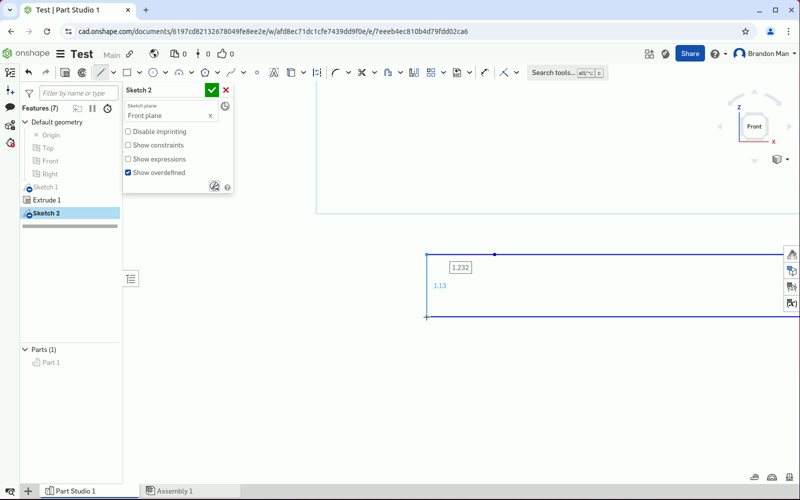
key_up(shift)
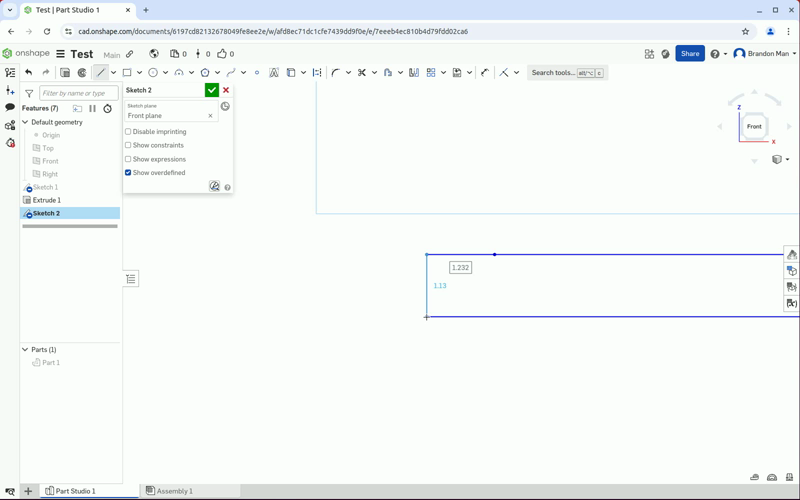
click(426, 316)
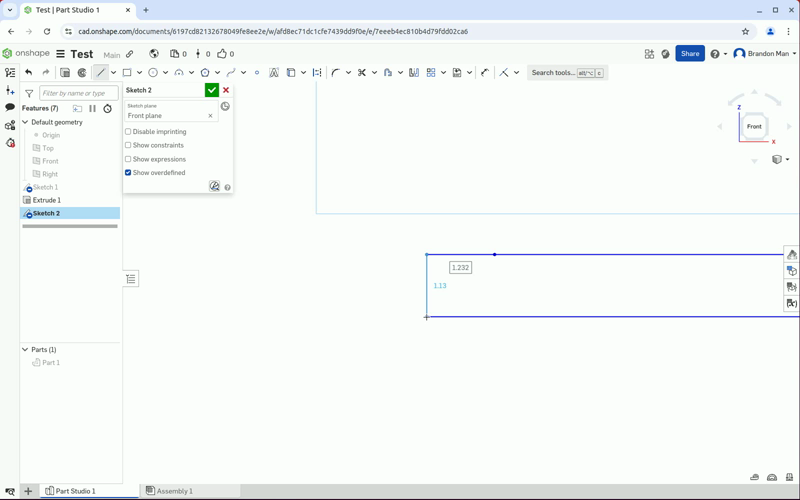
scroll(-6)
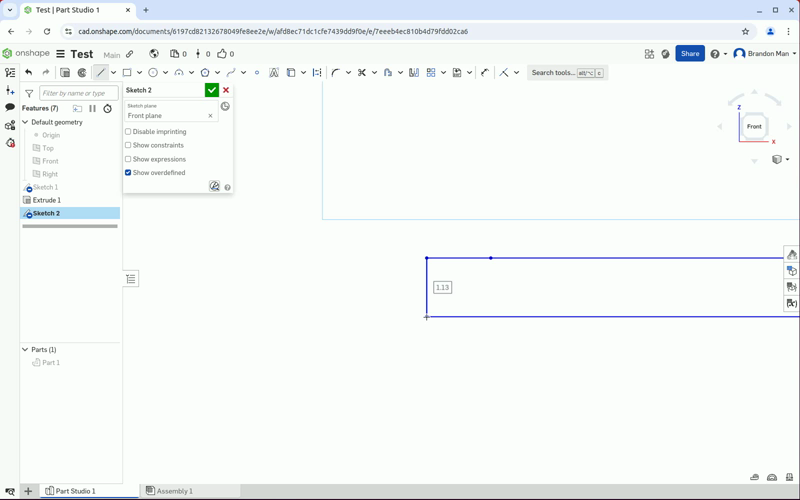
scroll(-6)
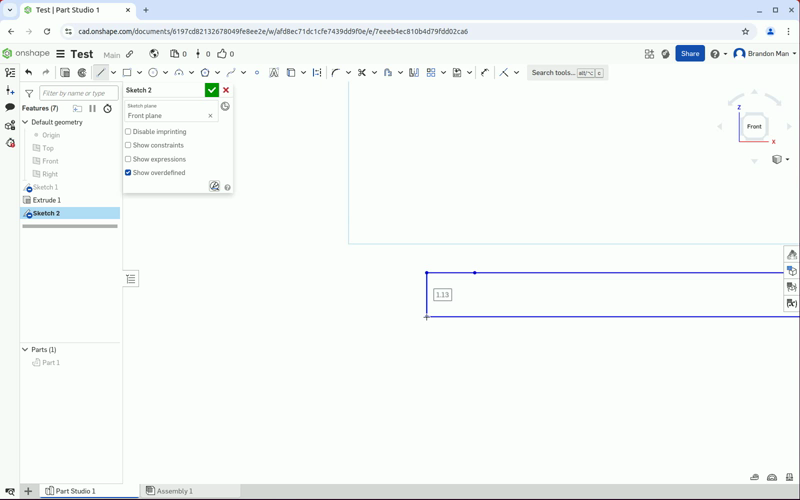
scroll(-6)
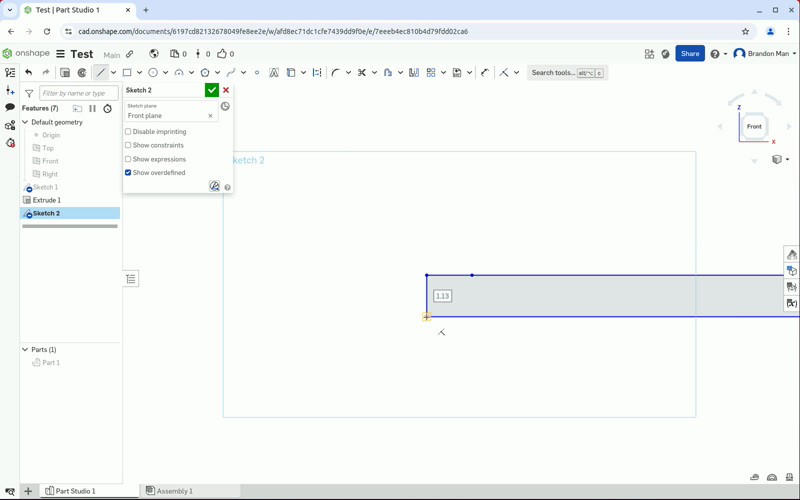
scroll(-6)
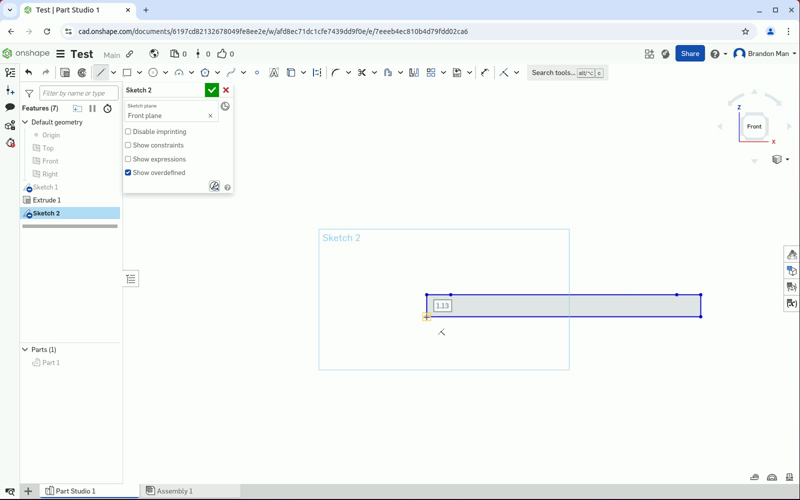
scroll(-6)
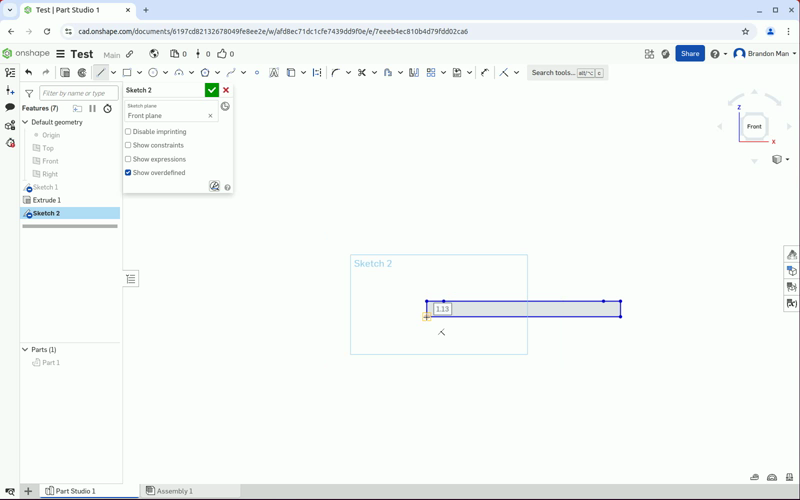
scroll(-6)
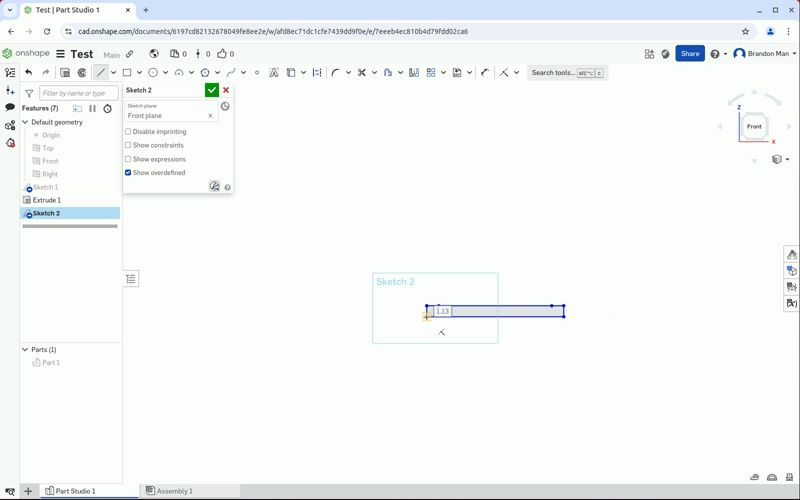
scroll(-6)
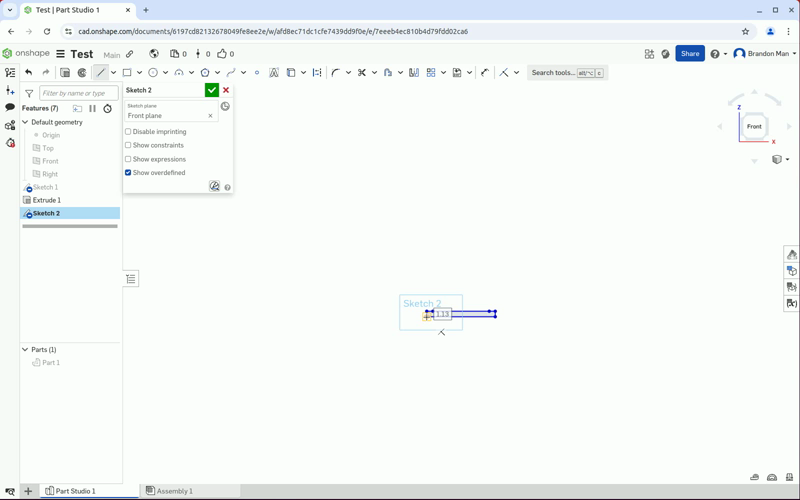
key(esc)
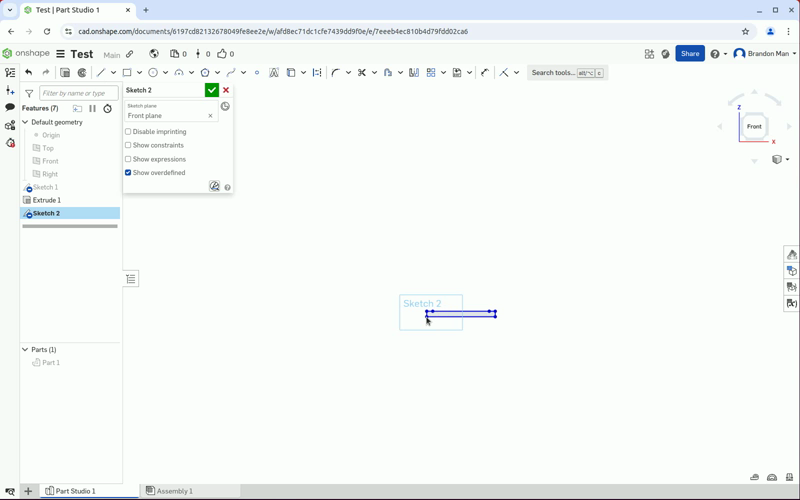
mouse_move(426, 313)
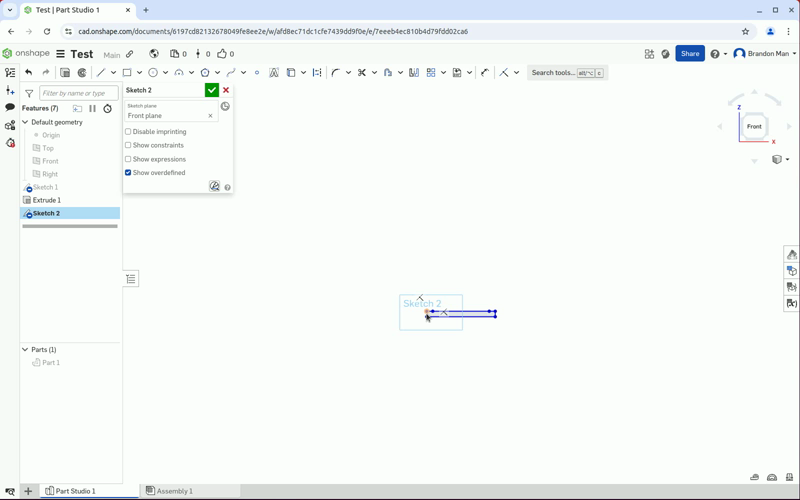
scroll(6)
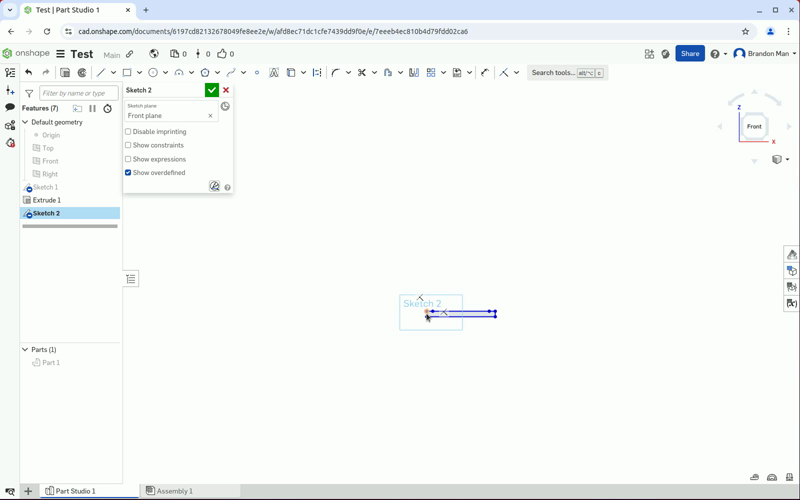
scroll(6)
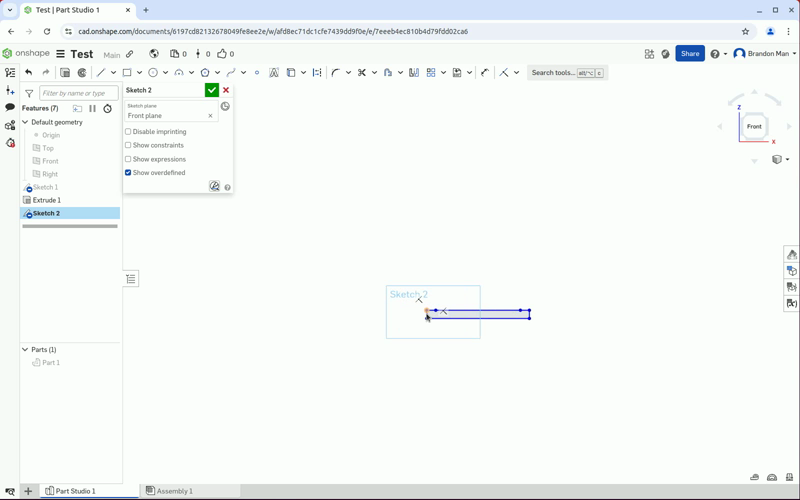
scroll(6)
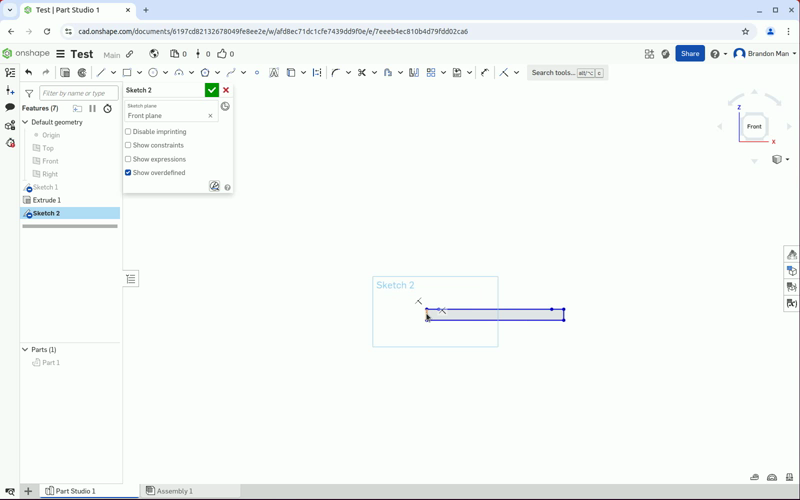
scroll(6)
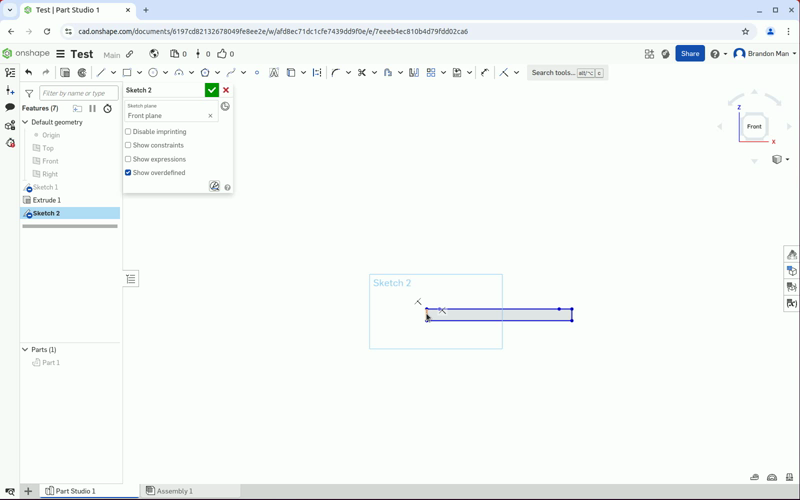
scroll(6)
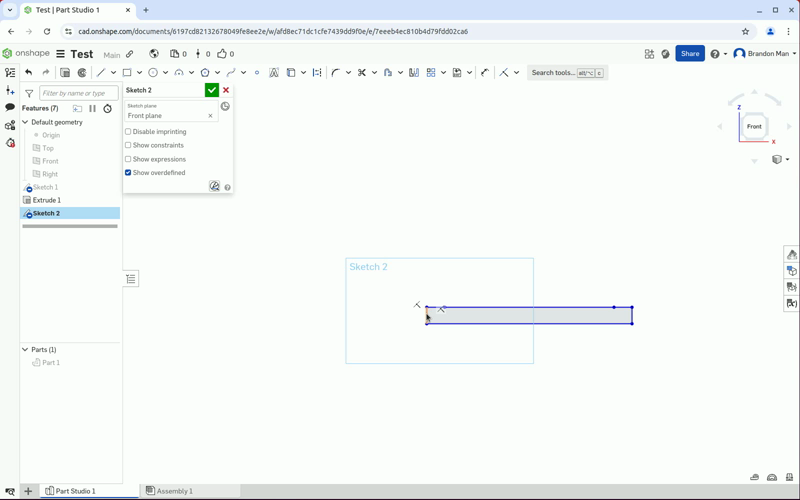
scroll(6)
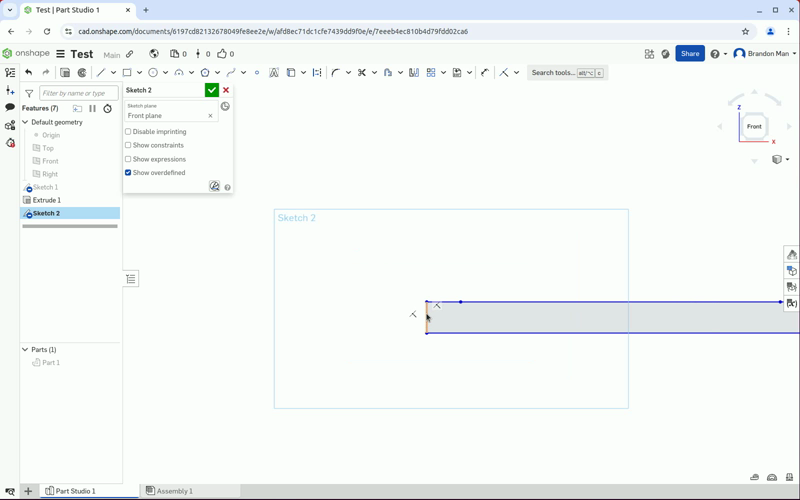
scroll(6)
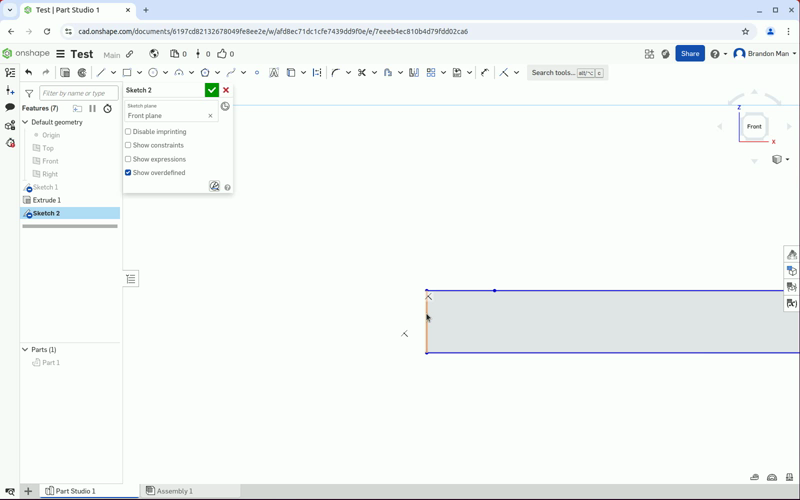
click(426, 313)
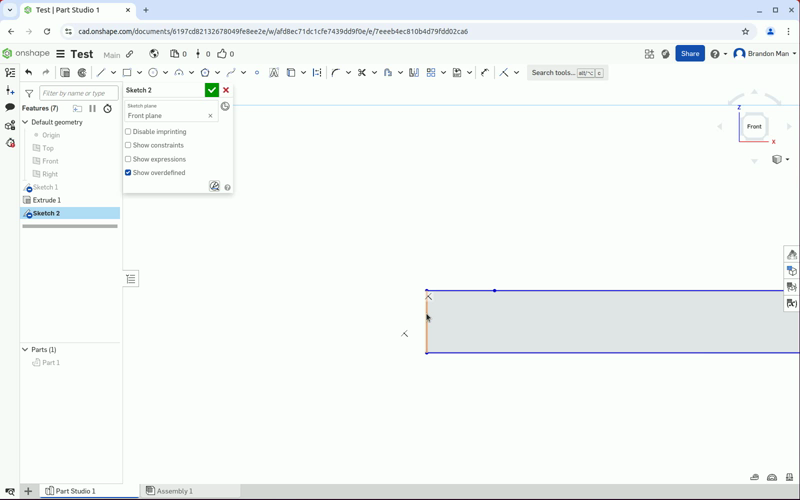
scroll(-6)
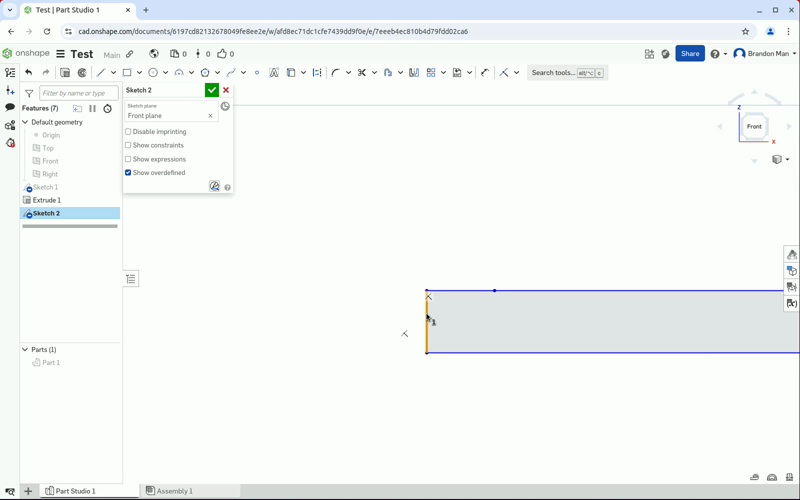
scroll(-6)
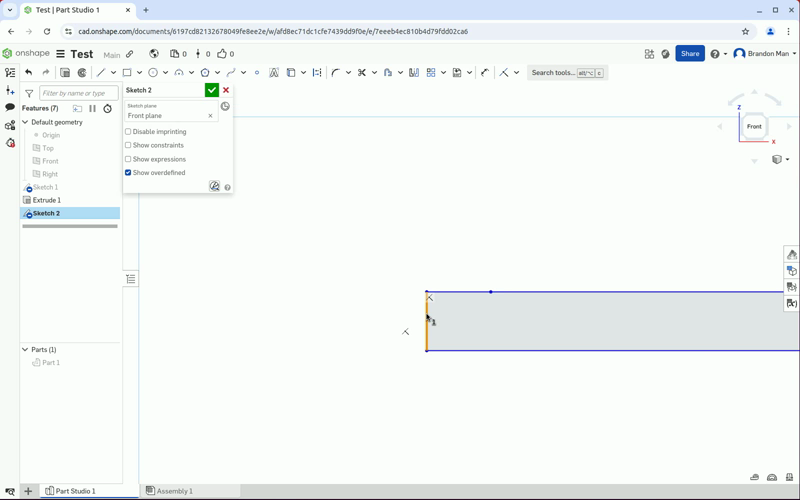
scroll(-6)
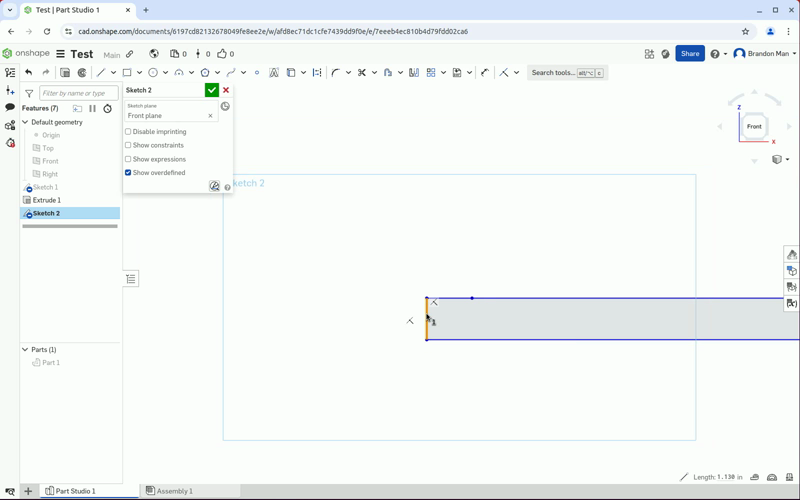
scroll(-6)
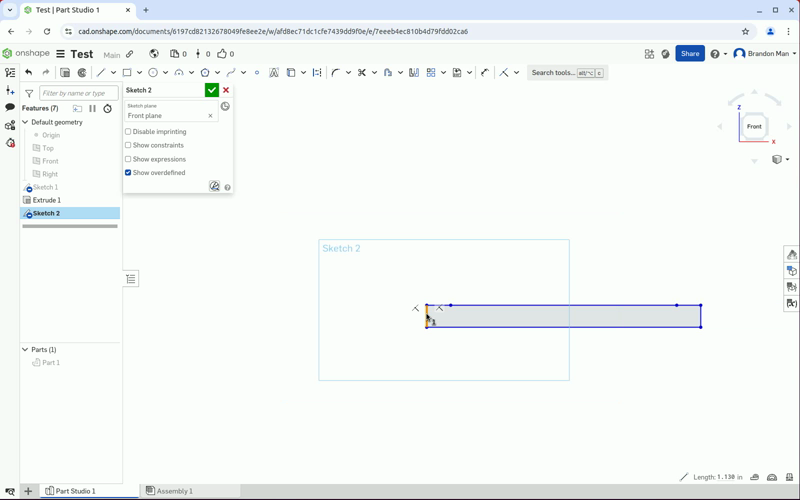
scroll(-6)
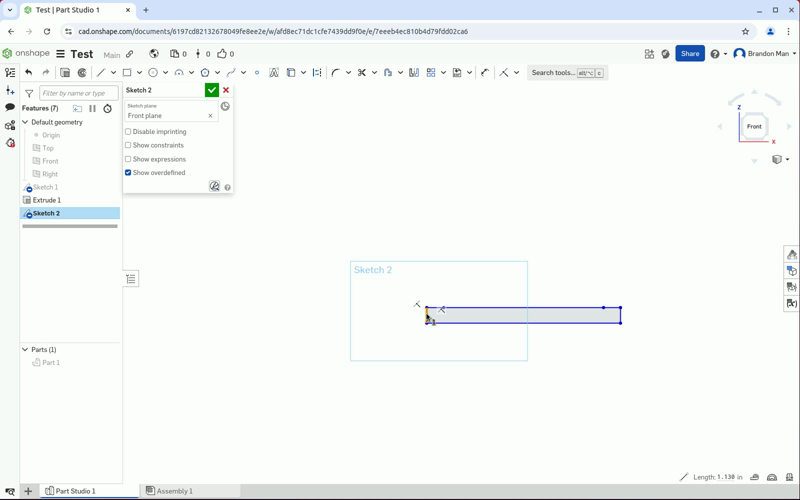
scroll(-6)
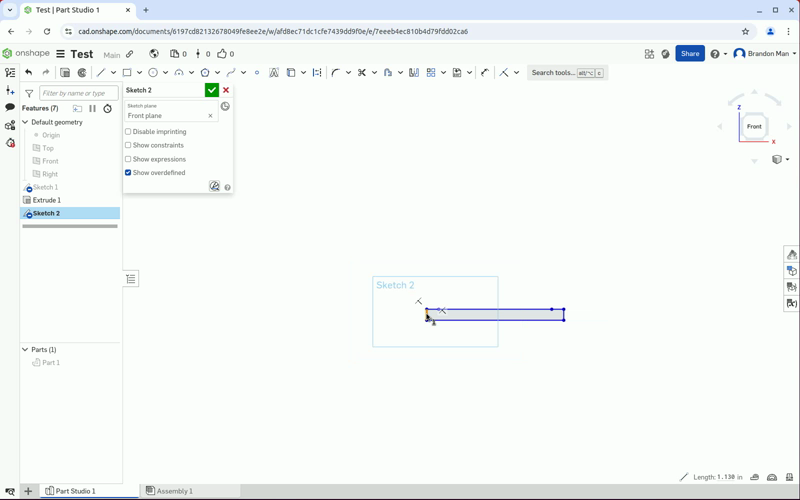
scroll(-6)
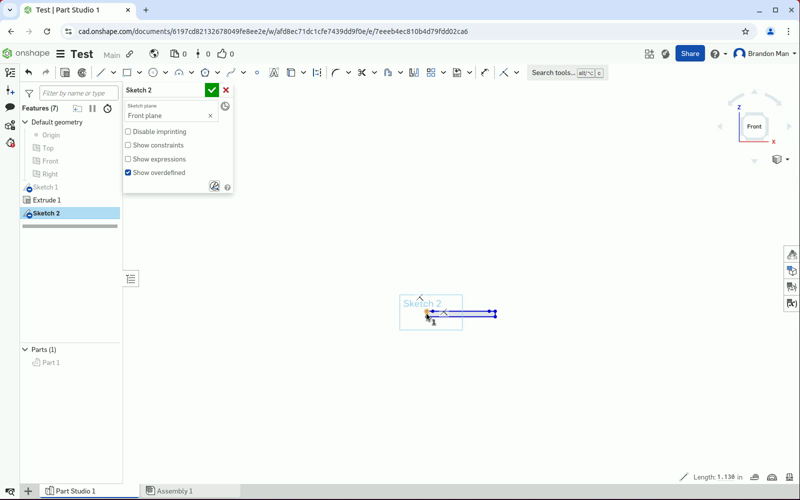
mouse_move(73, 352)
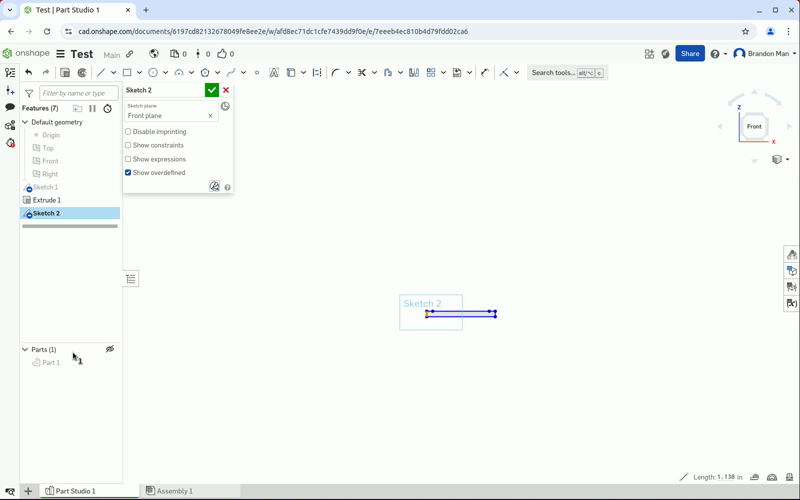
key(shift+y)
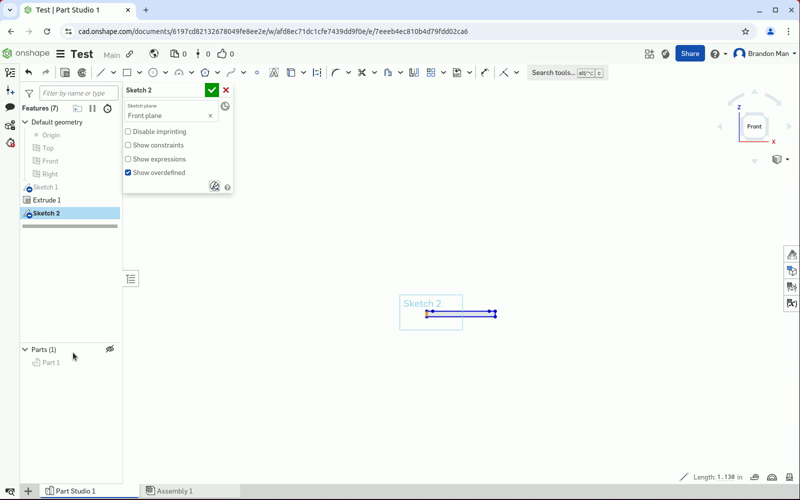
key(shift+e)
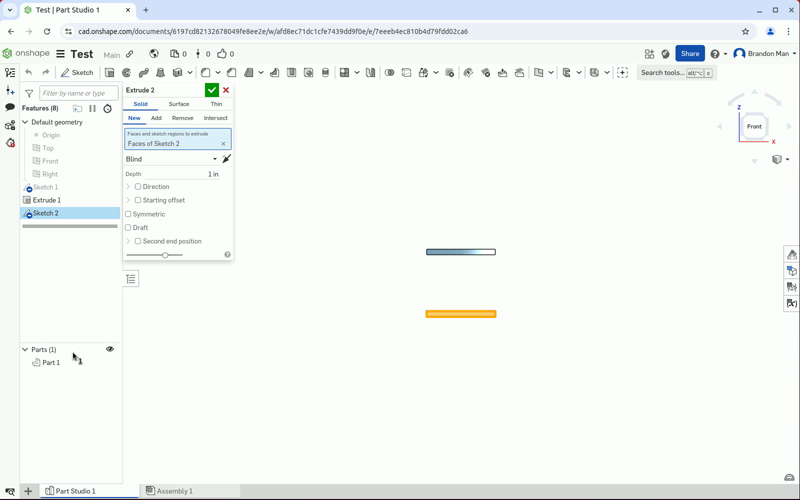
mouse_move(143, 106)
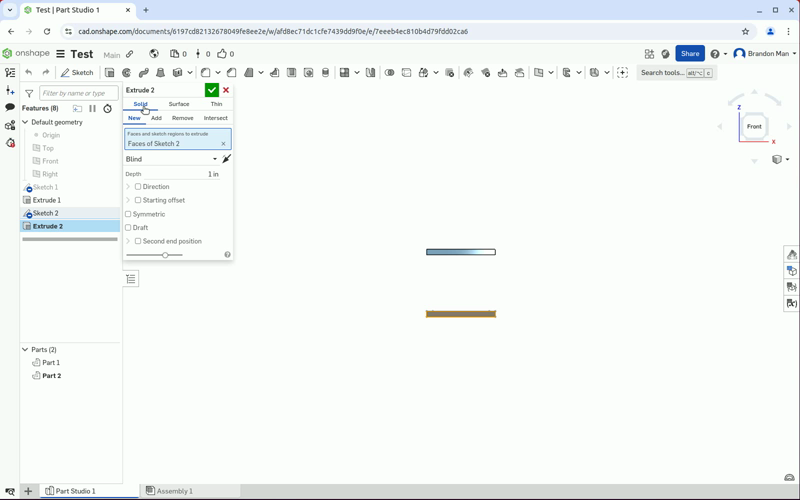
click(143, 106)
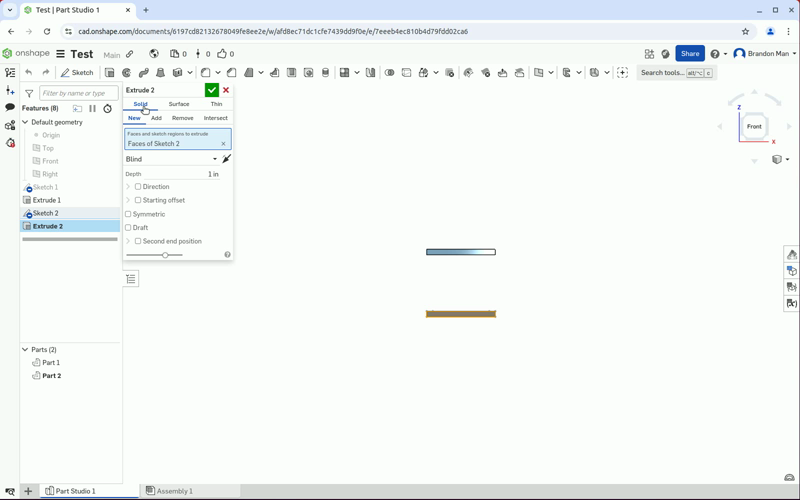
mouse_move(137, 120)
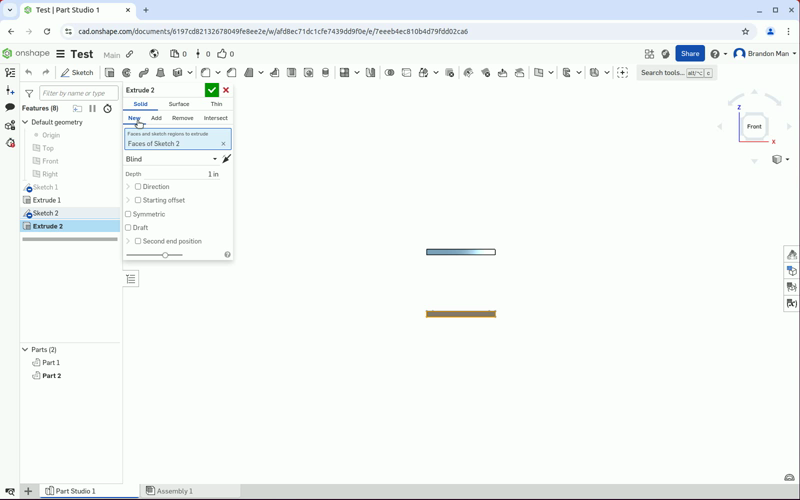
click(137, 120)
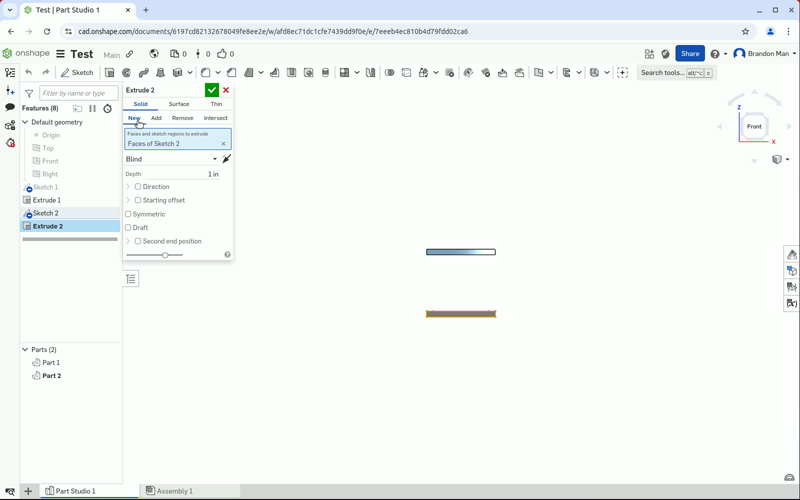
key(tab, 4)
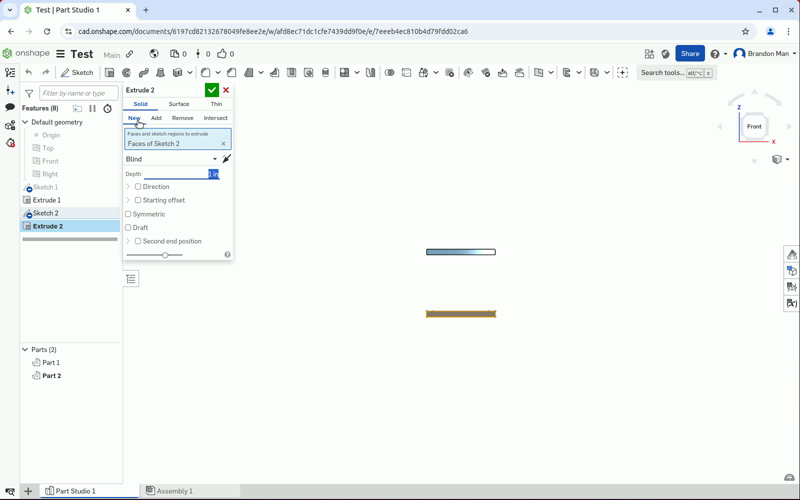
text(-23.108)
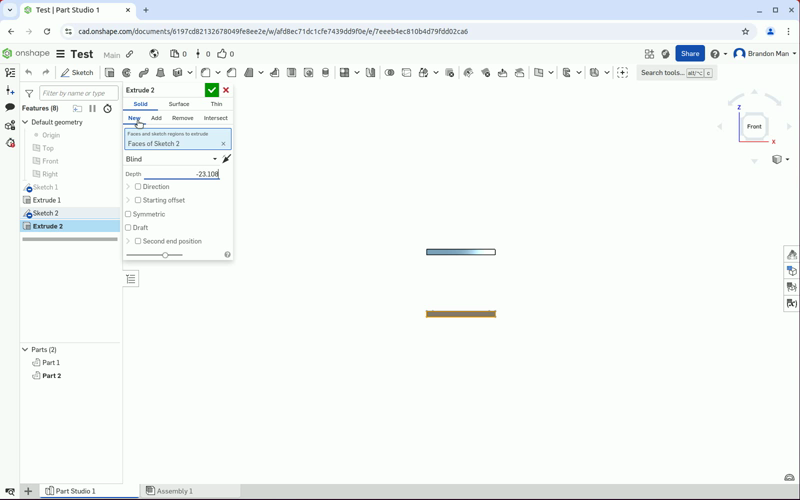
key(enter)
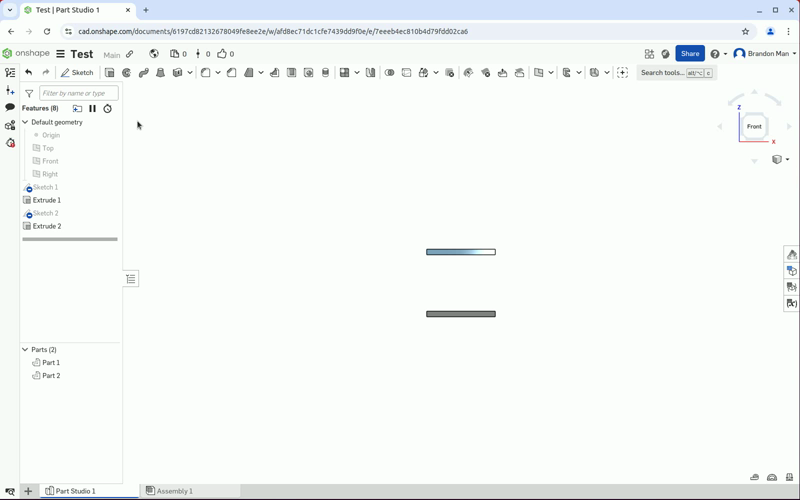
key(shift+h)
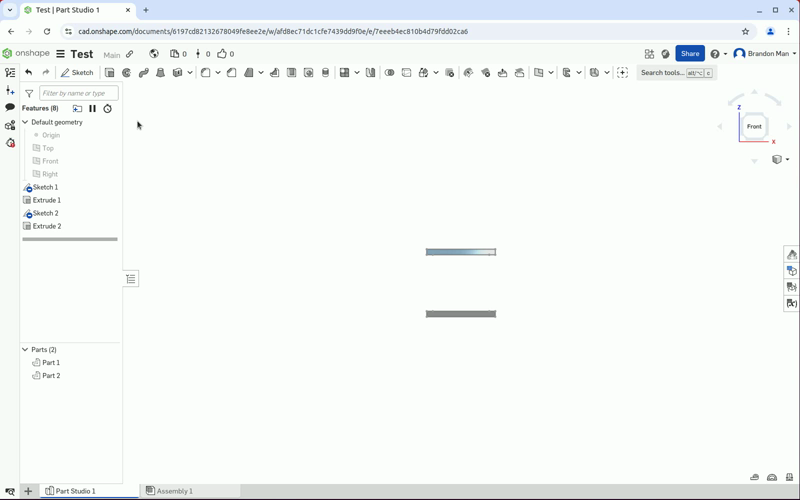
key(shift+h)
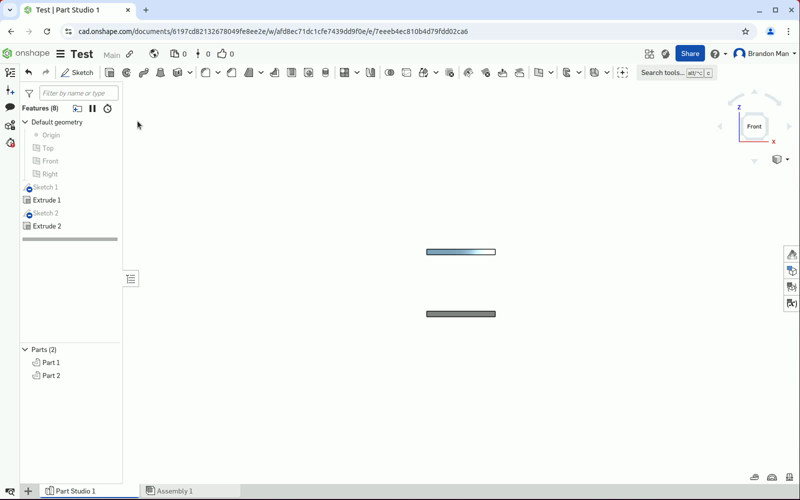
mouse_move(73, 189)
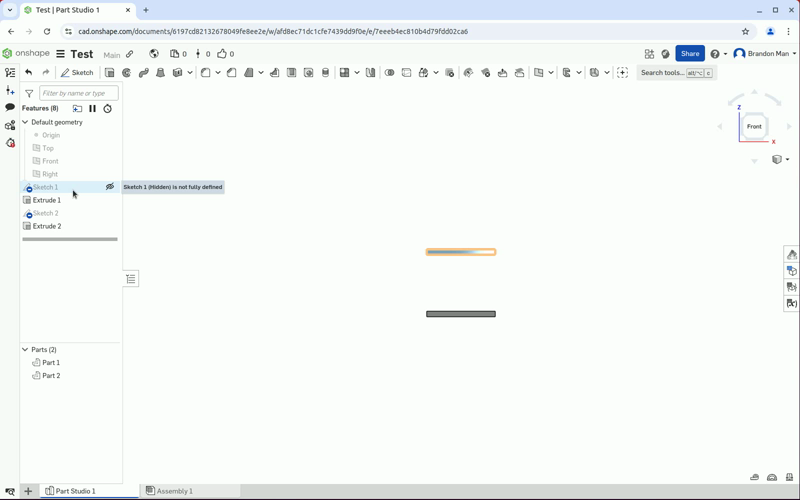
click(73, 189)
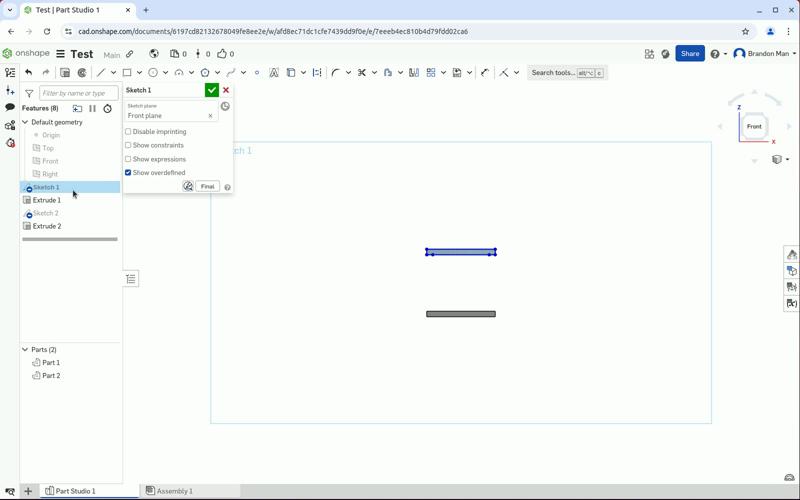
mouse_move(229, 92)
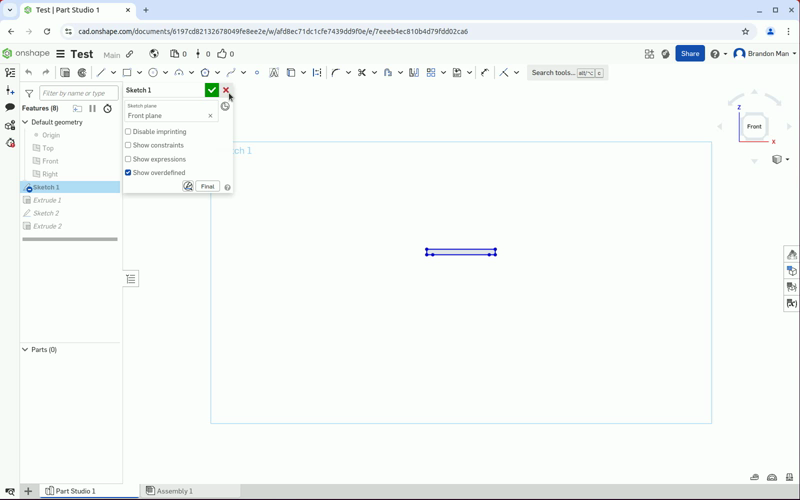
click(229, 92)
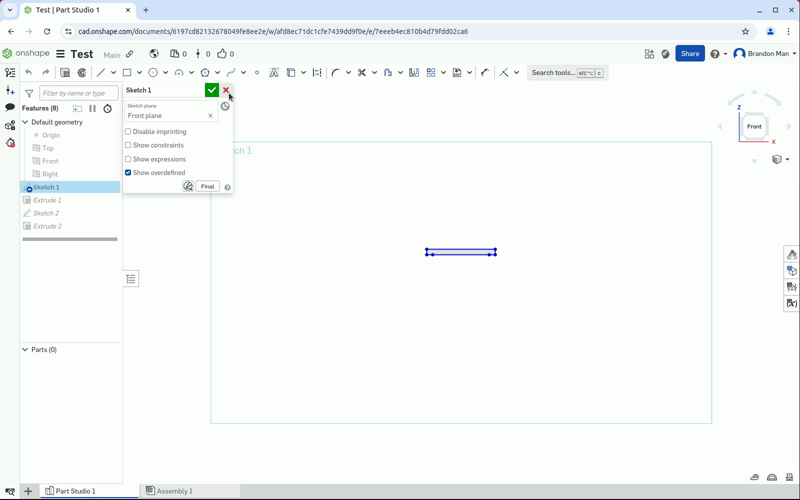
key(shift+s)
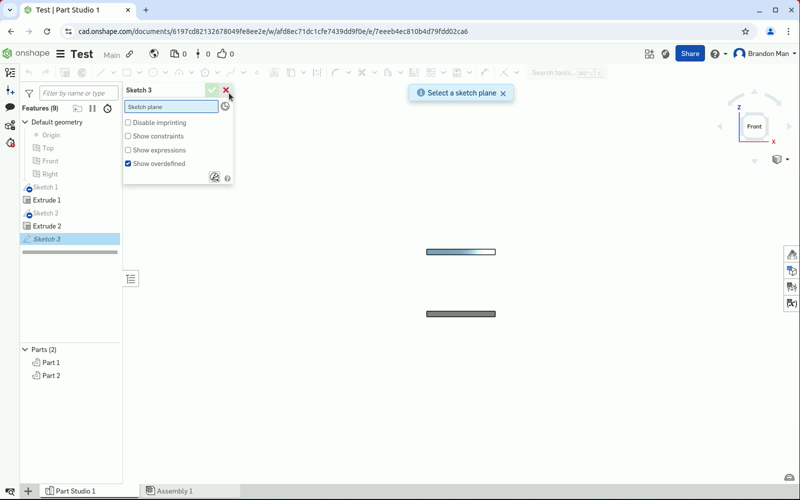
mouse_move(73, 163)
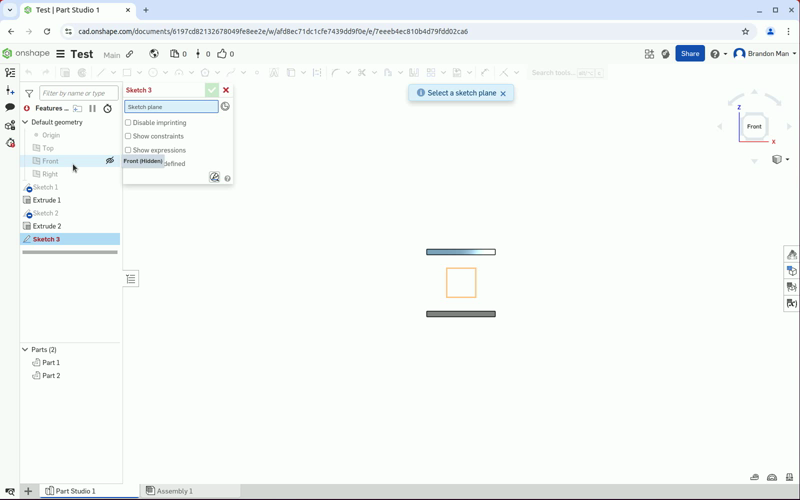
click(73, 163)
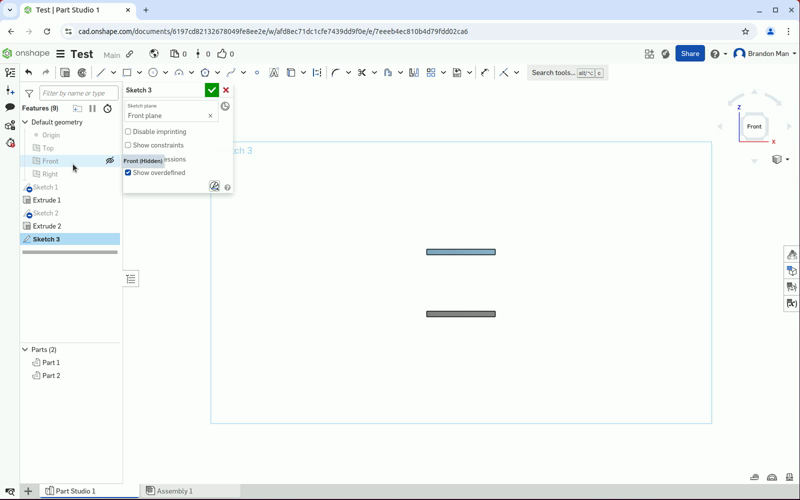
mouse_move(73, 352)
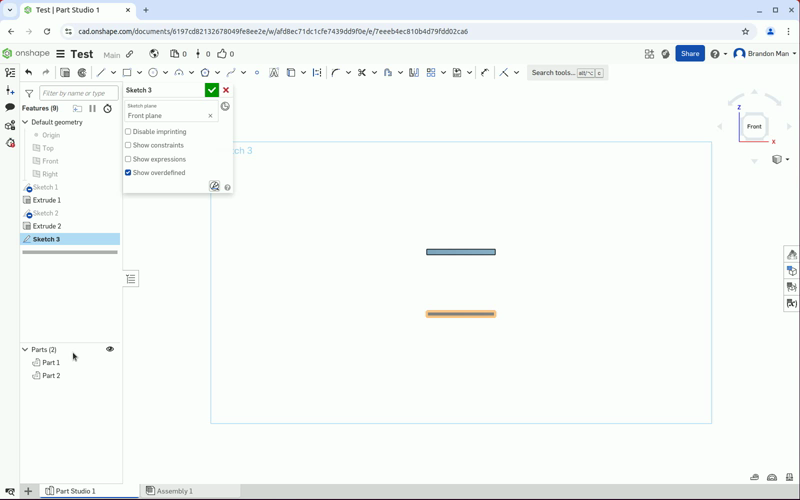
key(y)
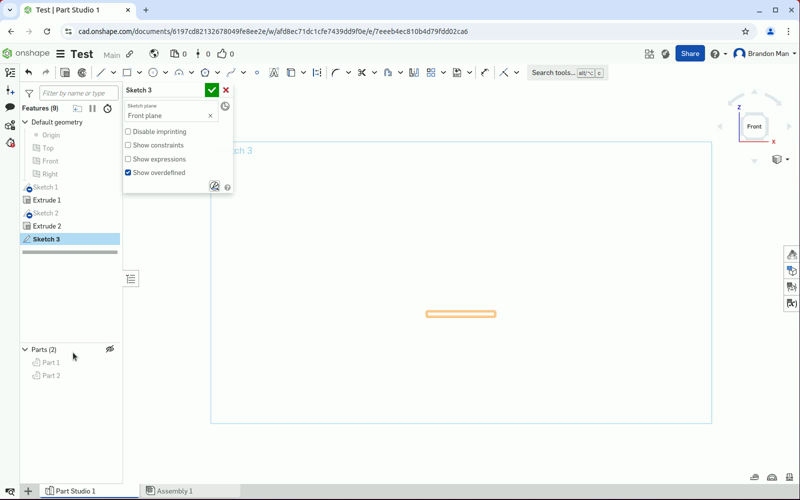
key(l)
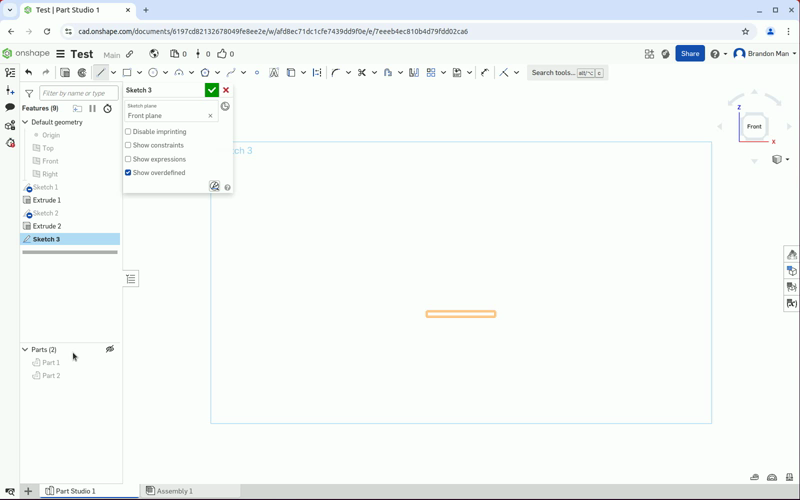
key_down(shift)
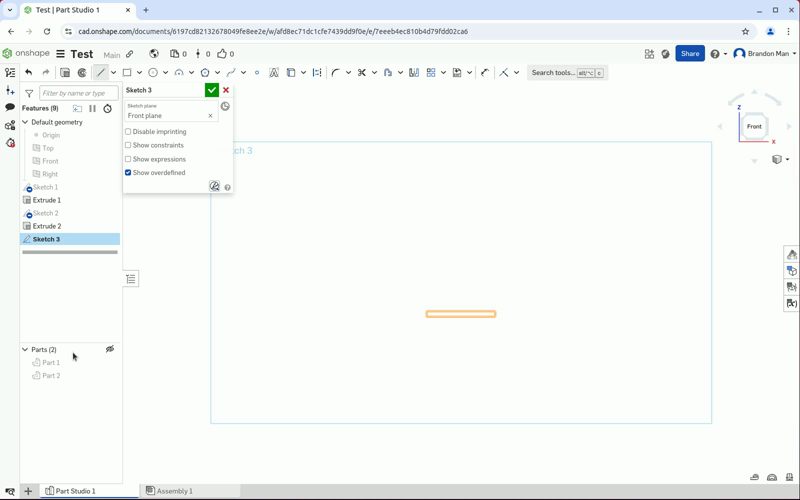
mouse_move(426, 311)
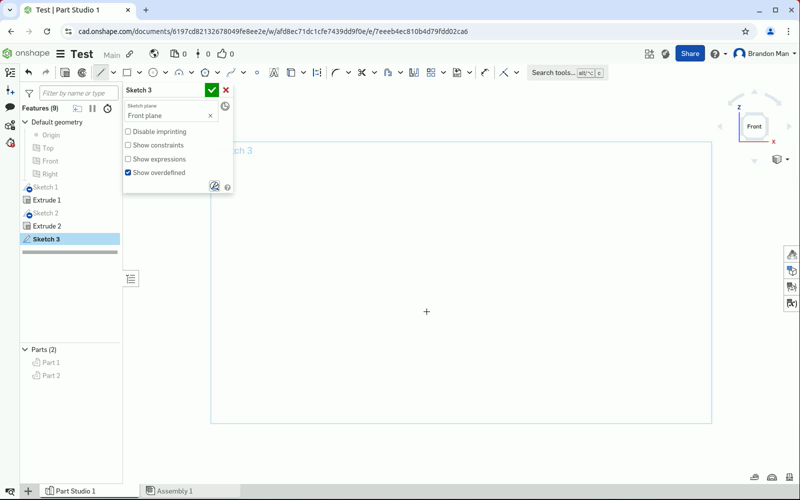
click(426, 311)
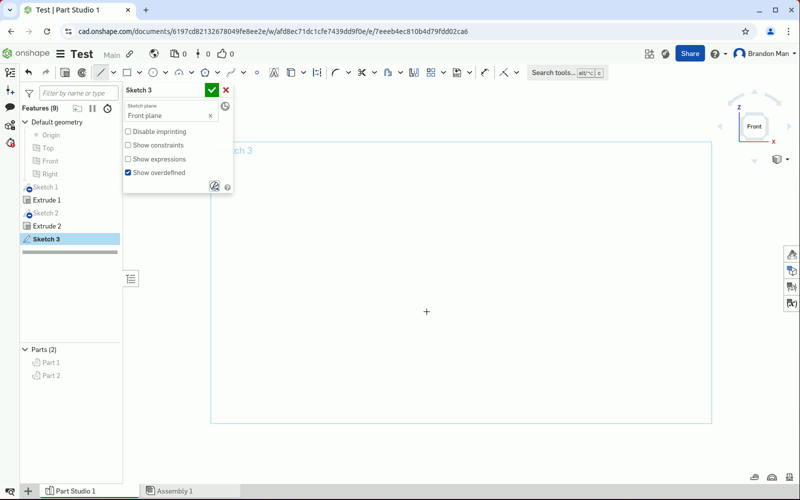
key_up(shift)
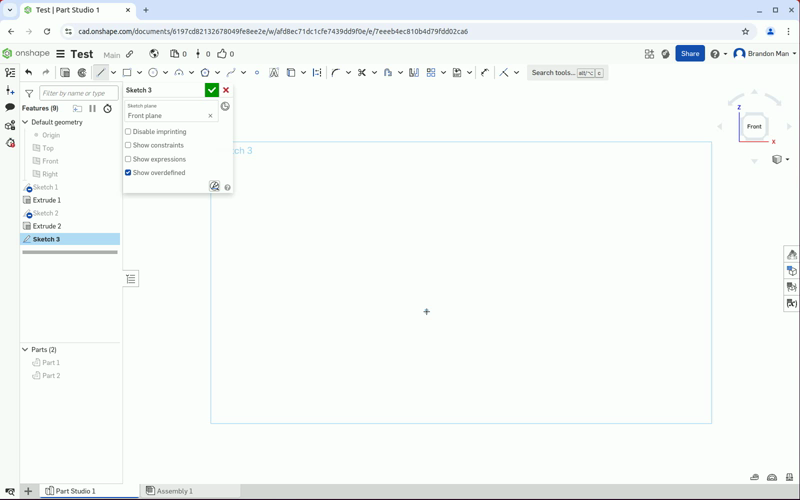
key_down(shift)
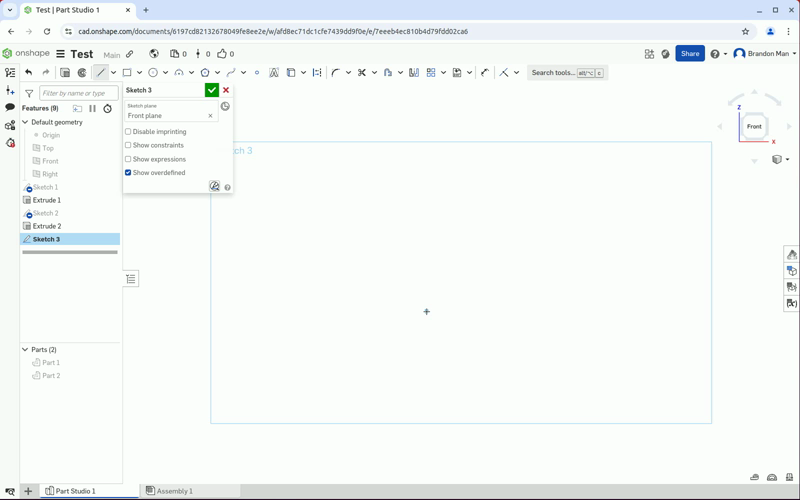
mouse_move(456, 311)
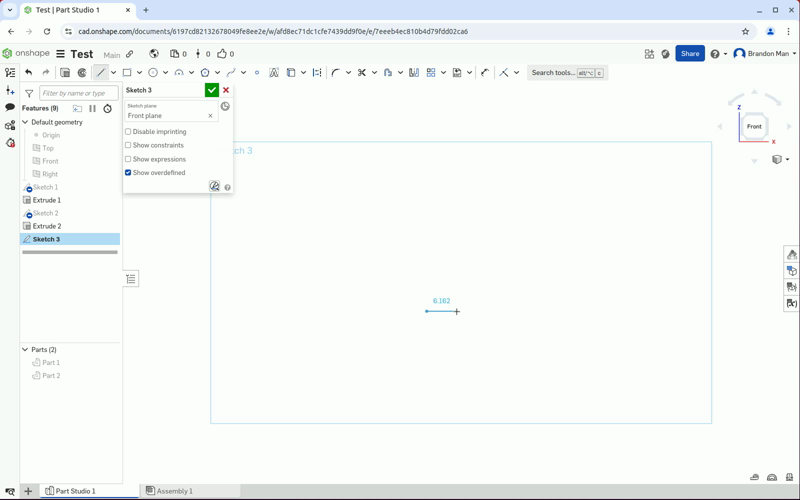
mouse_move(432, 311)
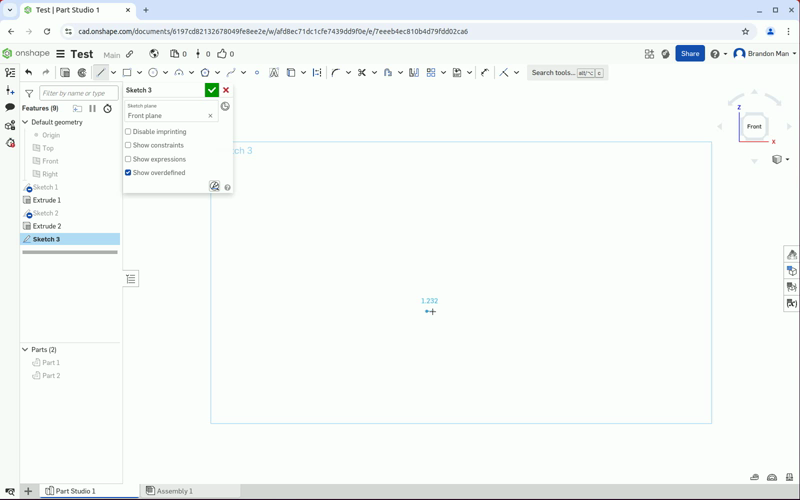
scroll(6)
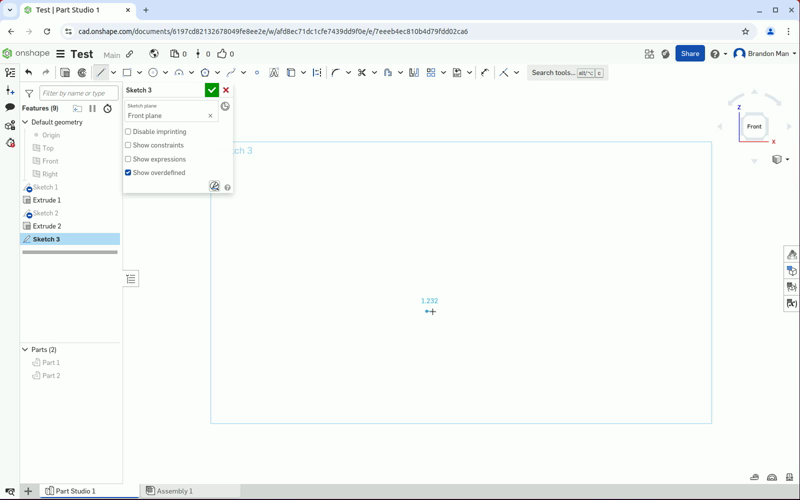
scroll(6)
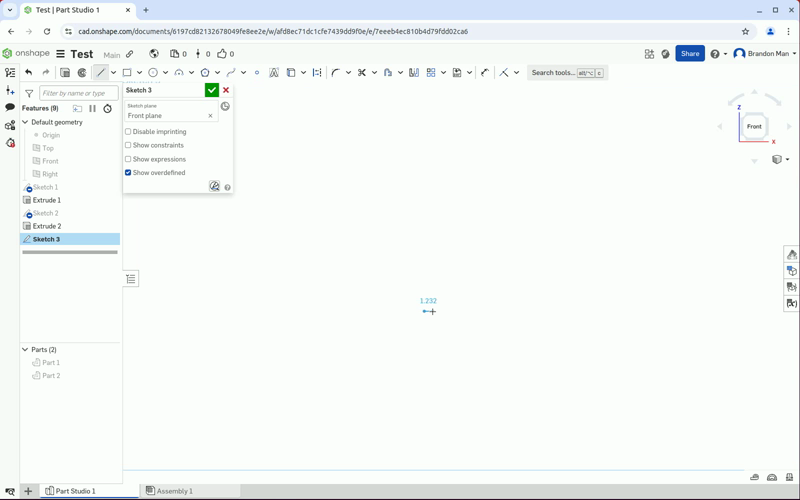
scroll(6)
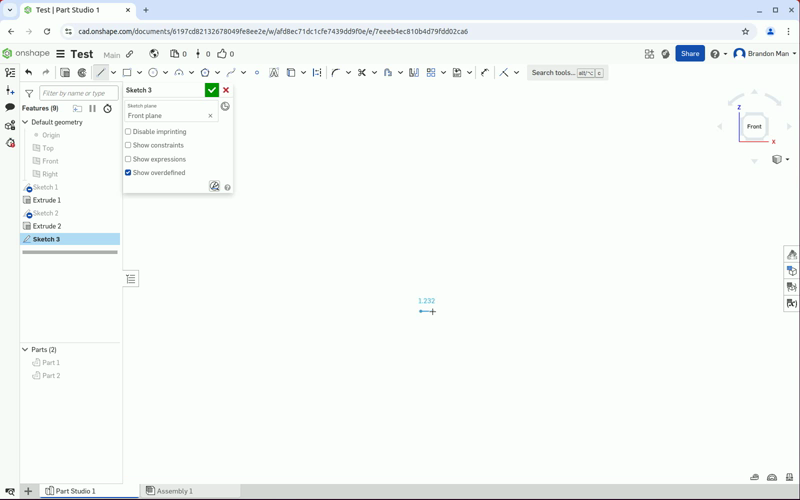
scroll(6)
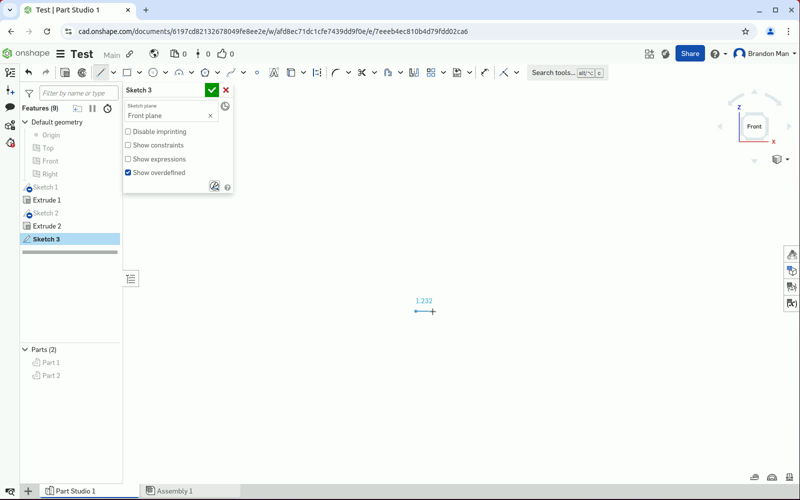
scroll(6)
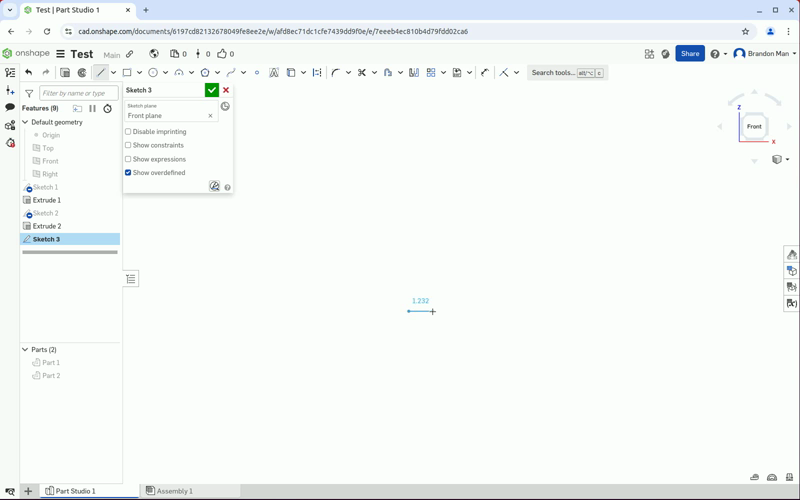
scroll(6)
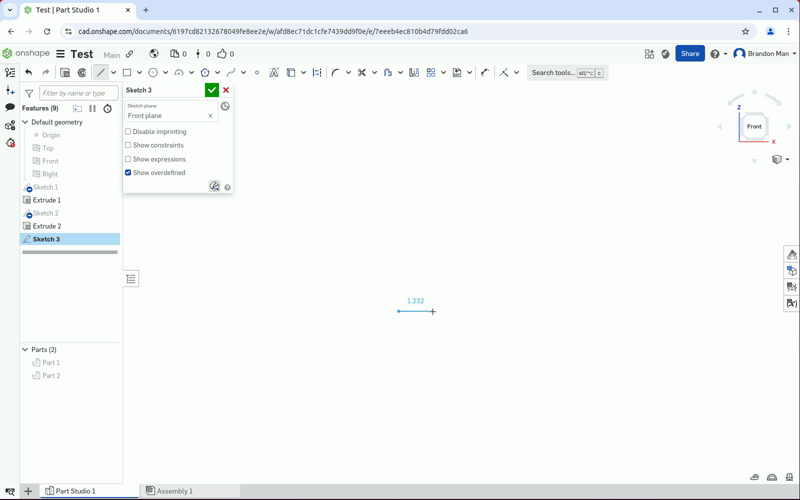
scroll(6)
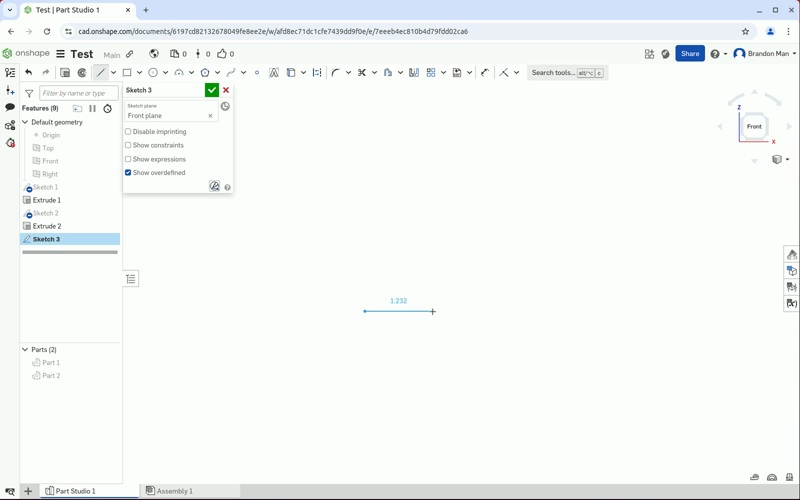
click(432, 311)
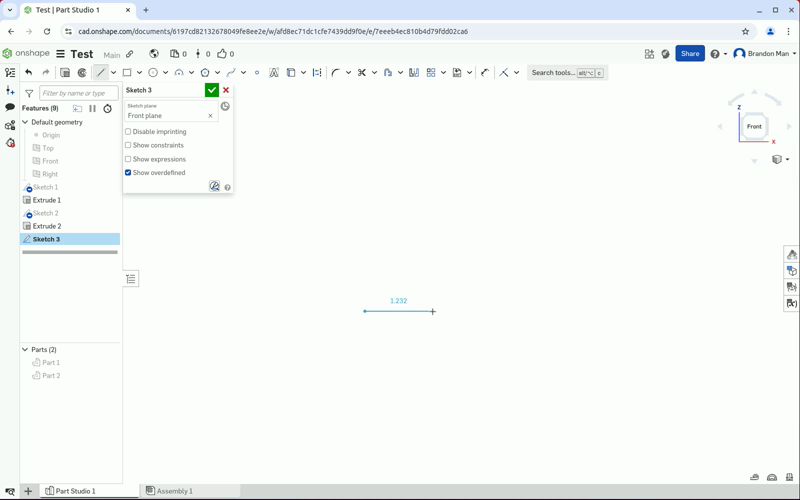
scroll(-6)
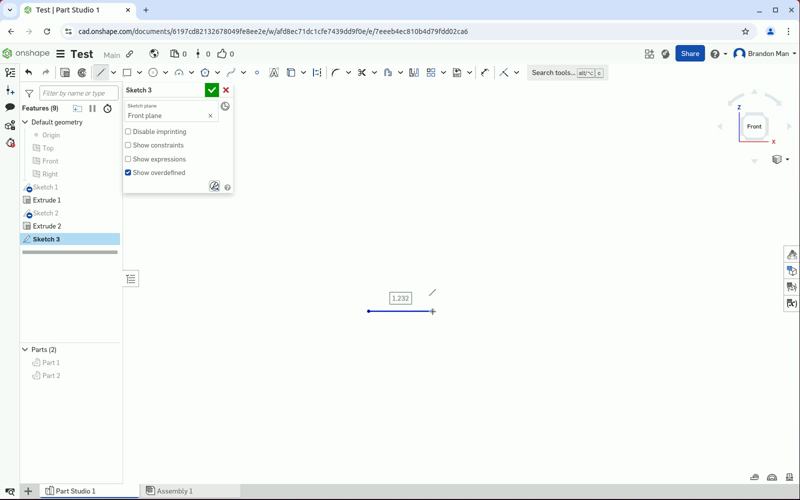
scroll(-6)
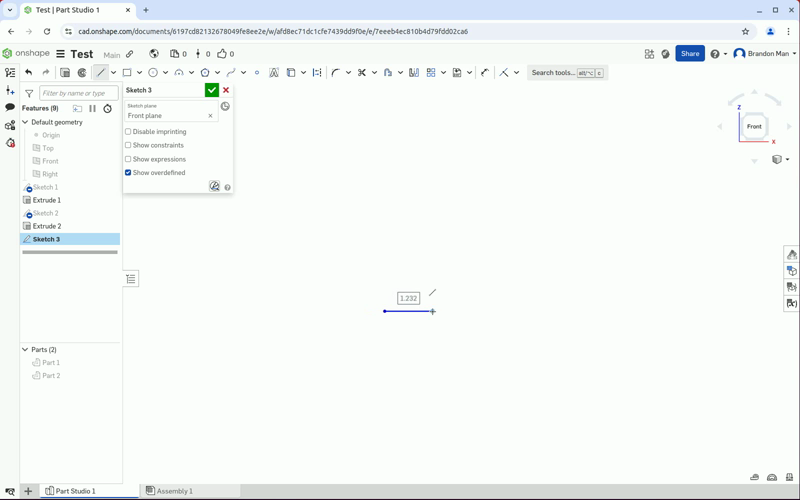
scroll(-6)
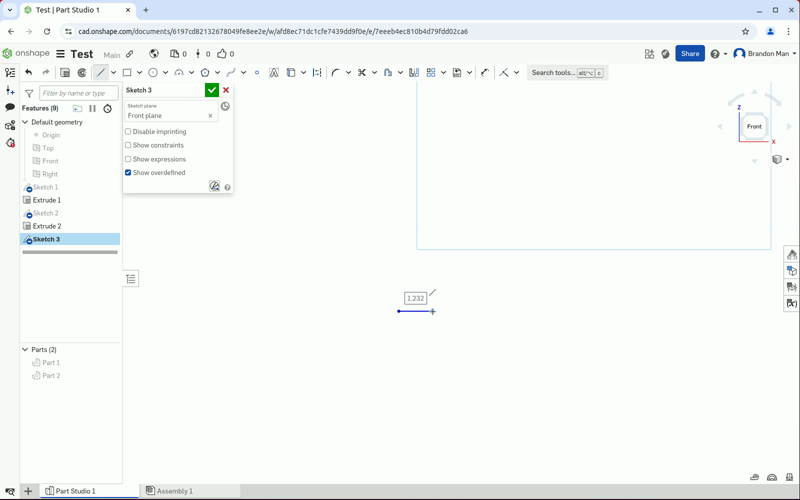
scroll(-6)
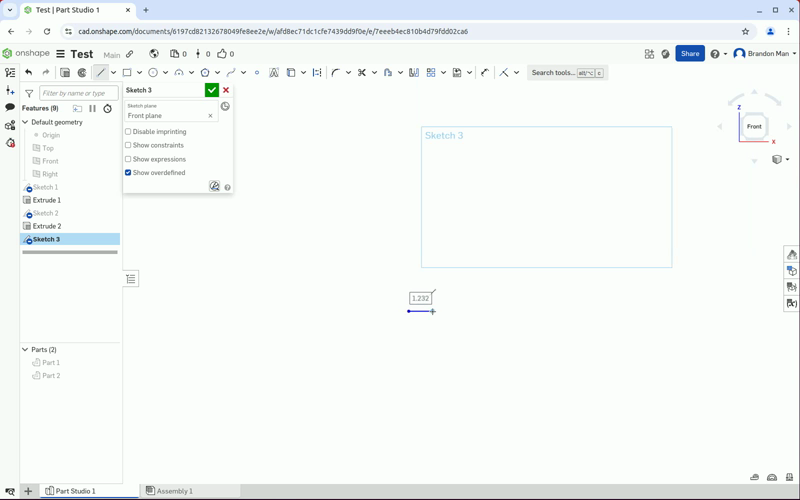
scroll(-6)
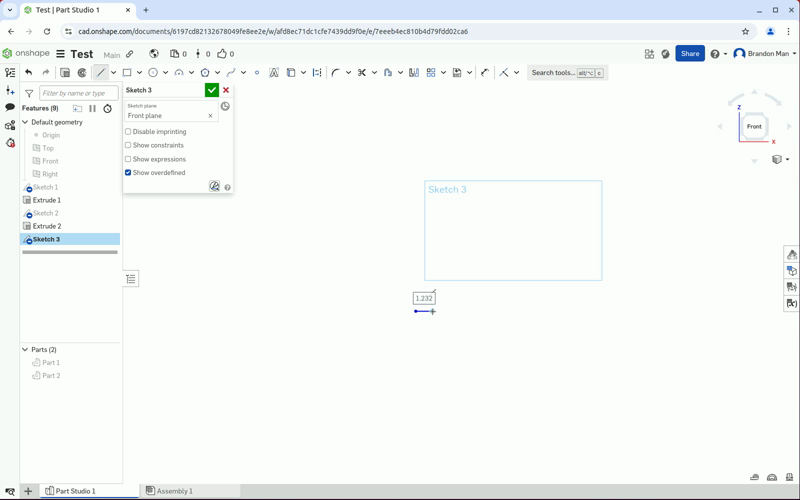
scroll(-6)
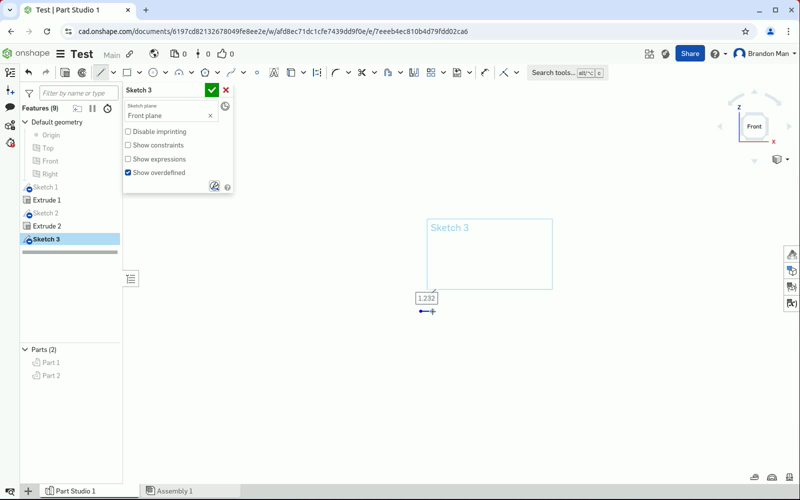
scroll(-6)
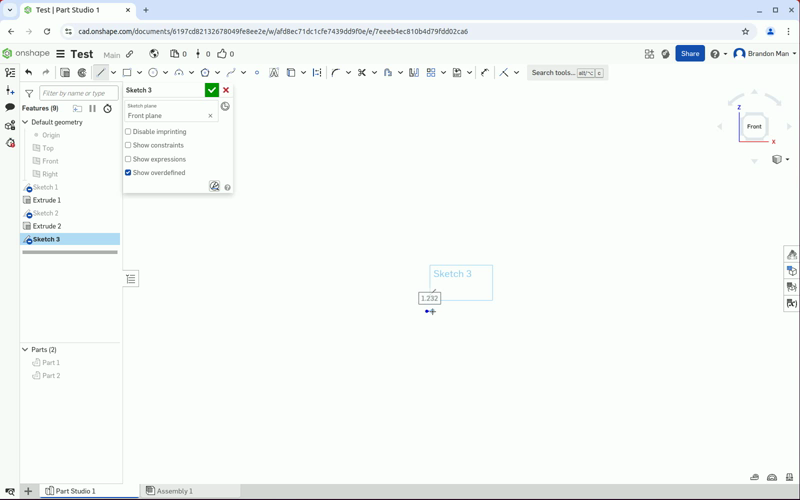
key_up(shift)
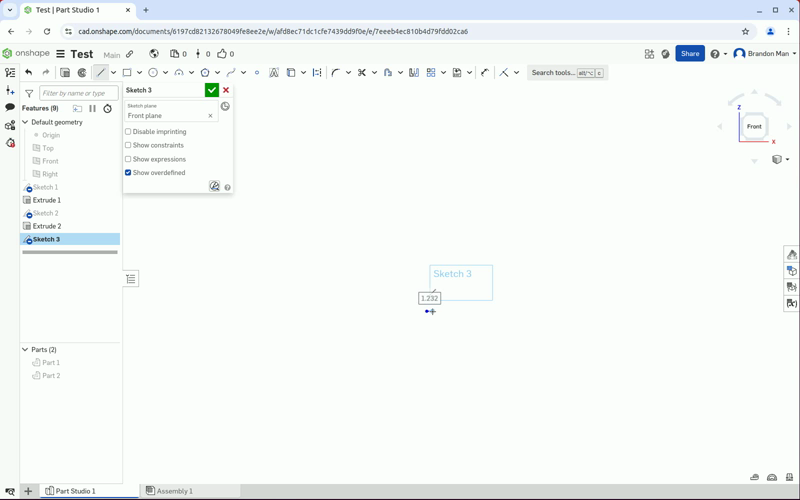
key_down(shift)
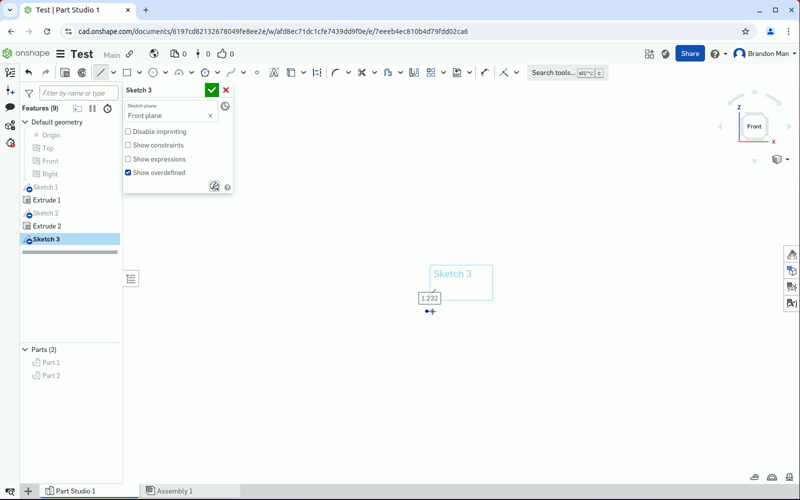
mouse_move(462, 311)
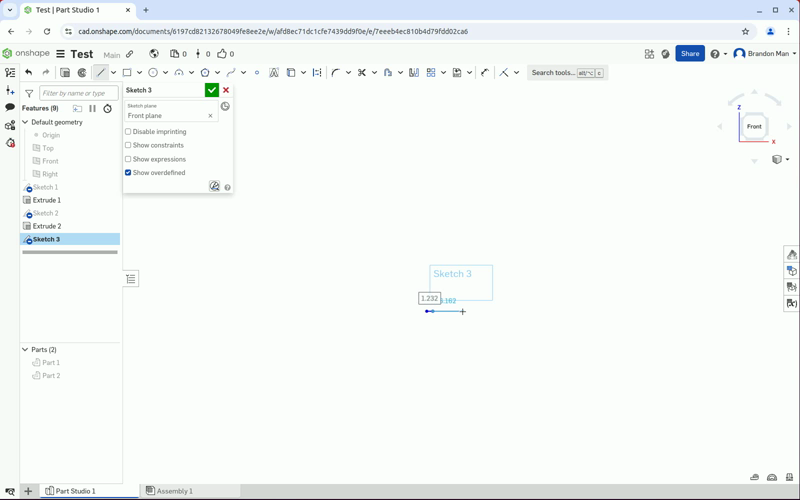
mouse_move(432, 254)
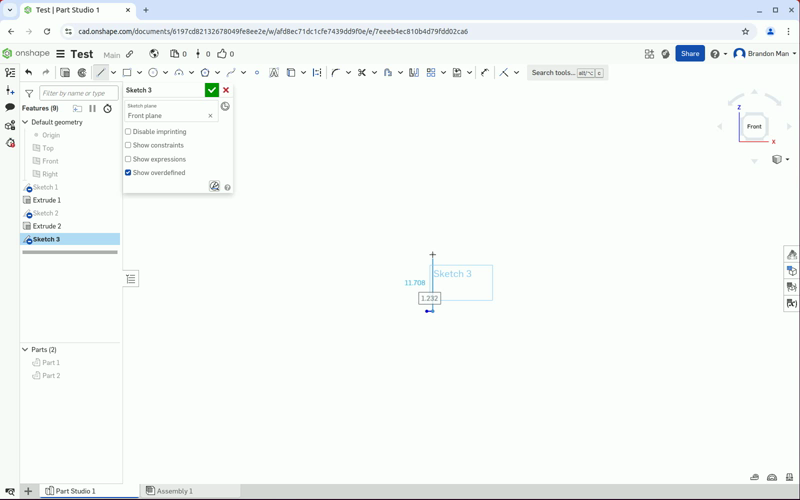
click(432, 254)
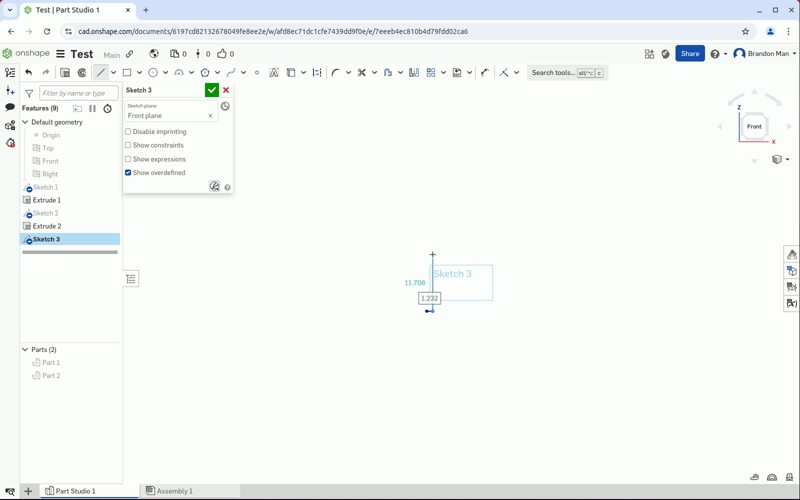
key_up(shift)
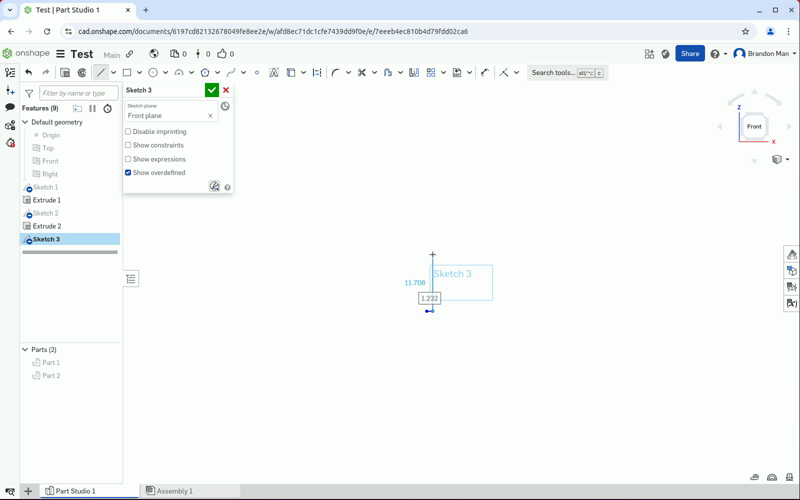
key_down(shift)
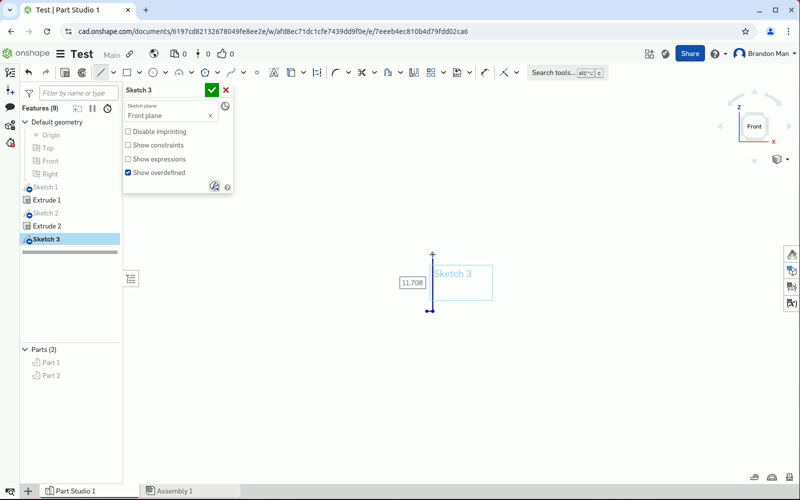
mouse_move(462, 254)
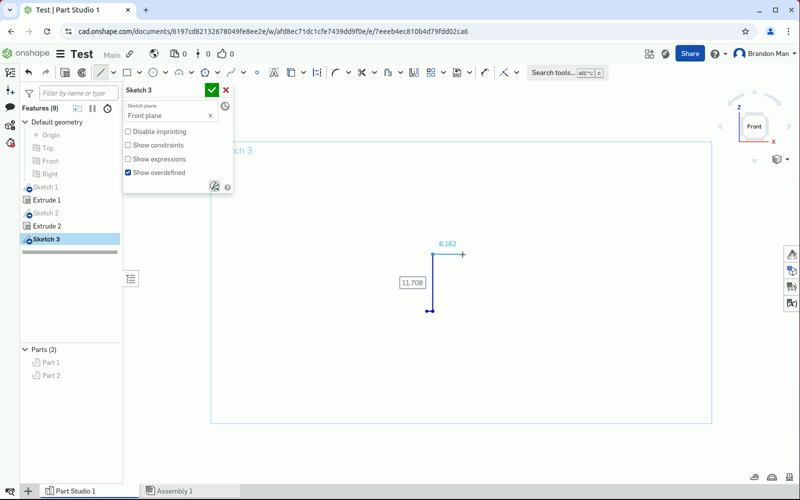
mouse_move(426, 254)
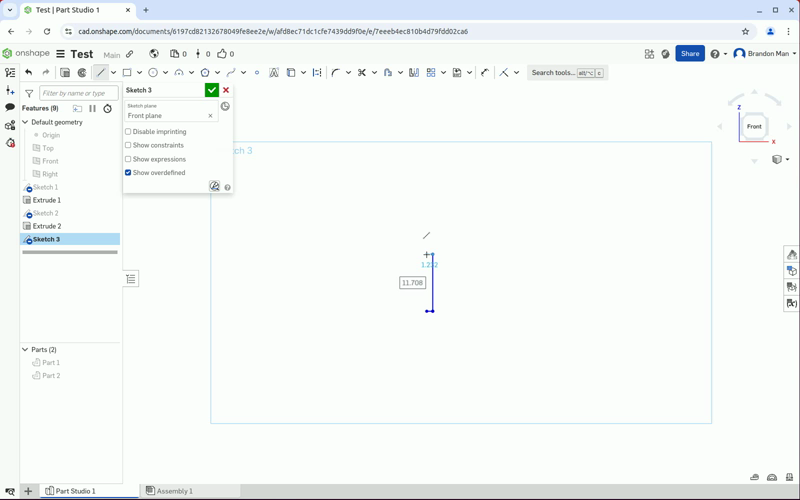
scroll(6)
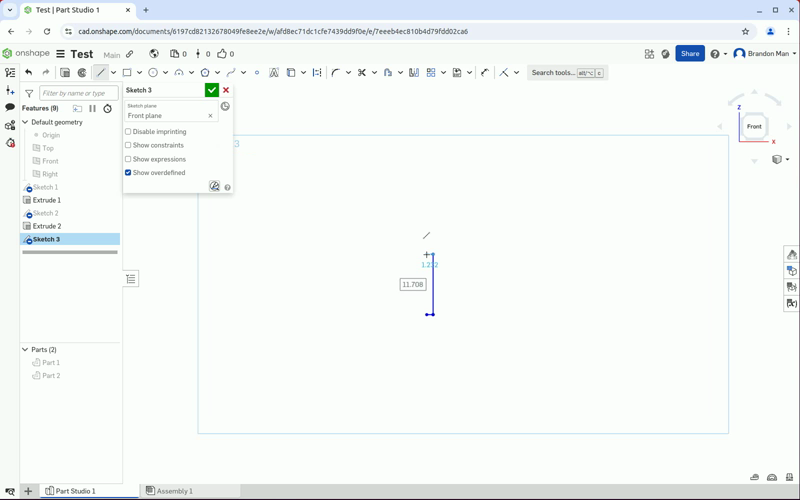
scroll(6)
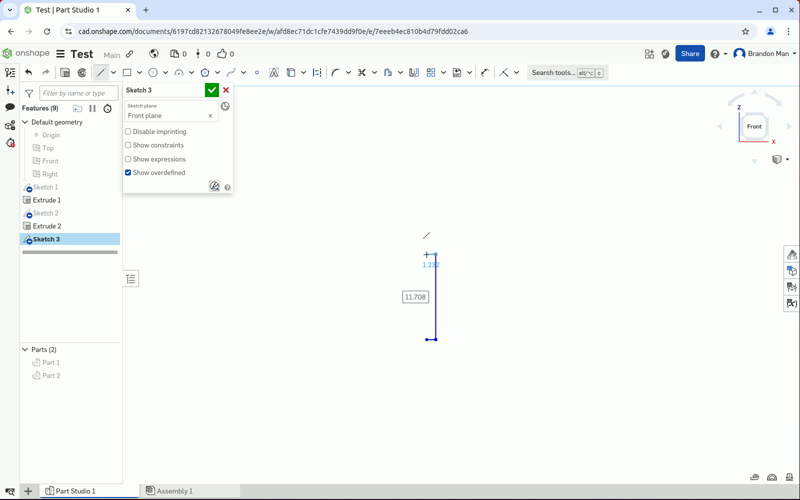
scroll(6)
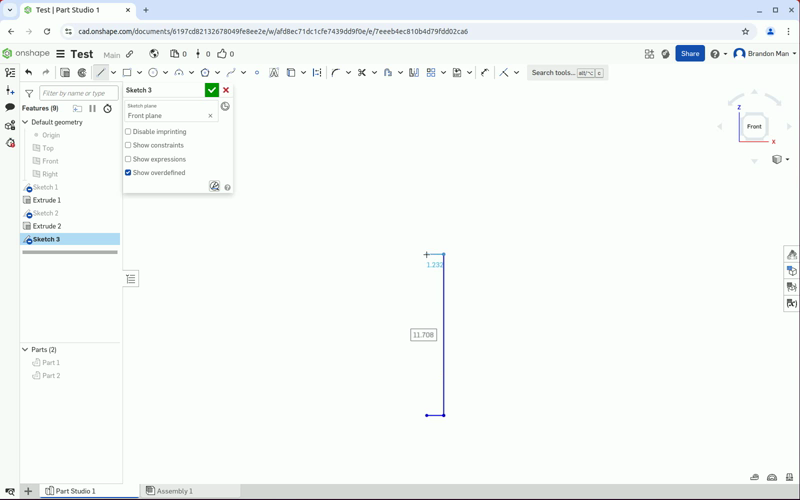
scroll(6)
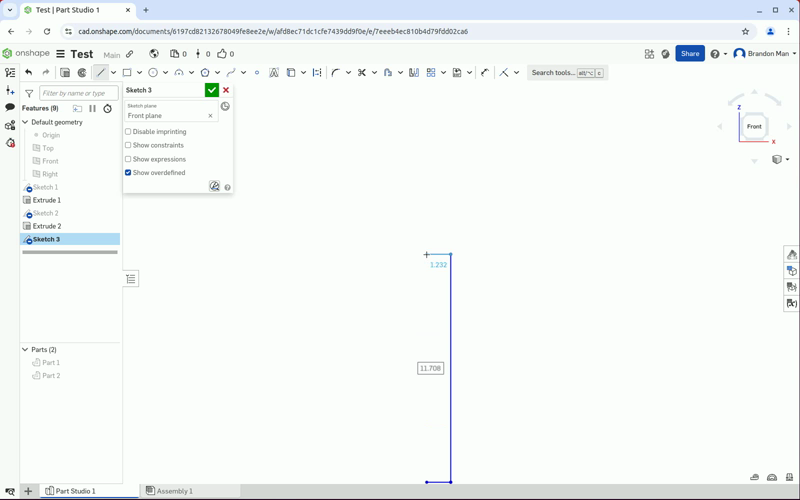
scroll(6)
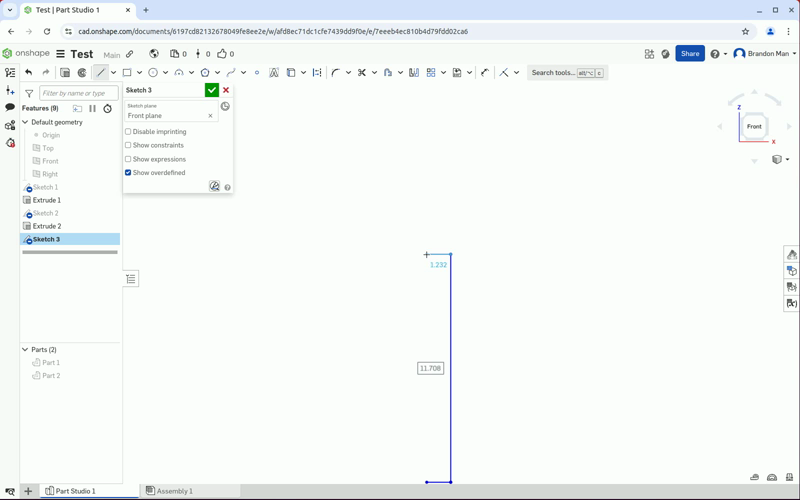
scroll(6)
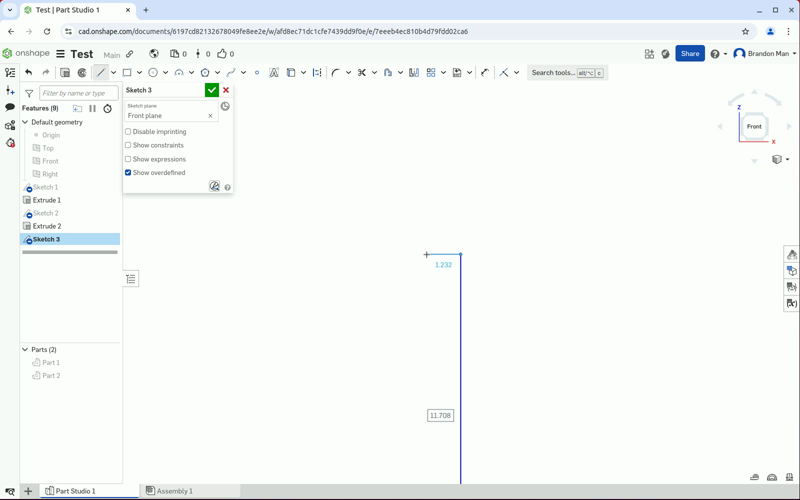
scroll(6)
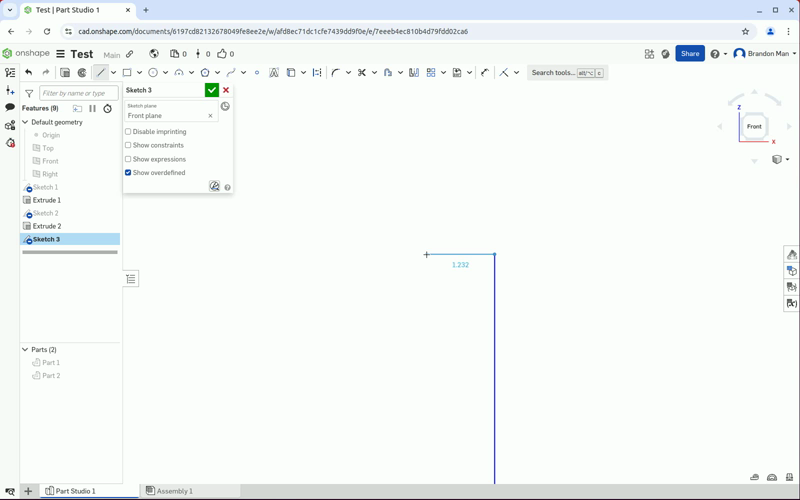
click(426, 254)
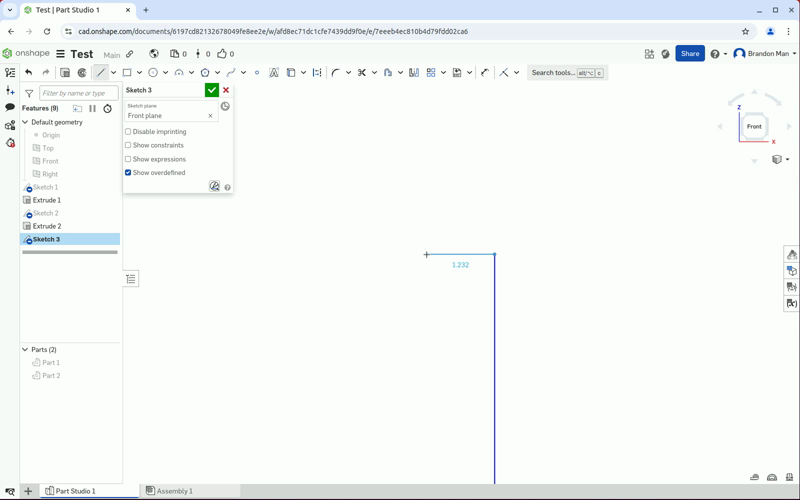
scroll(-6)
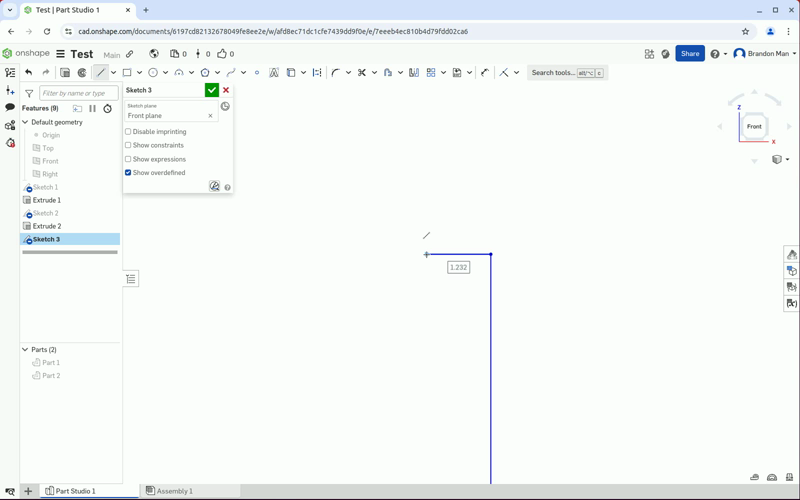
scroll(-6)
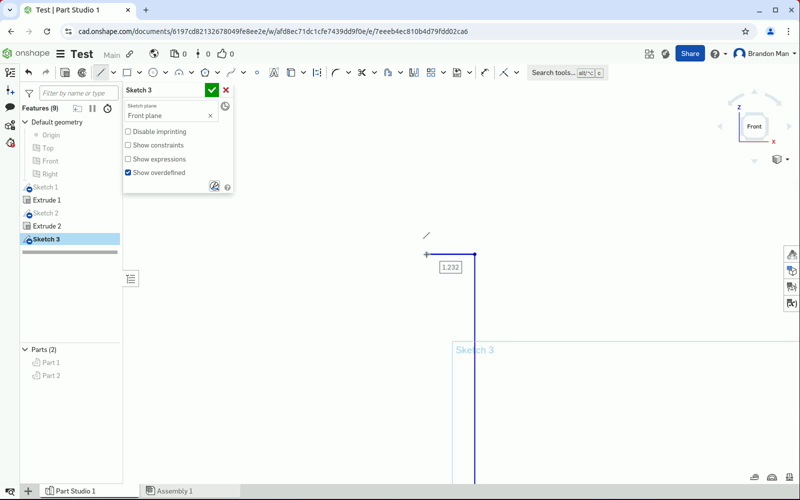
scroll(-6)
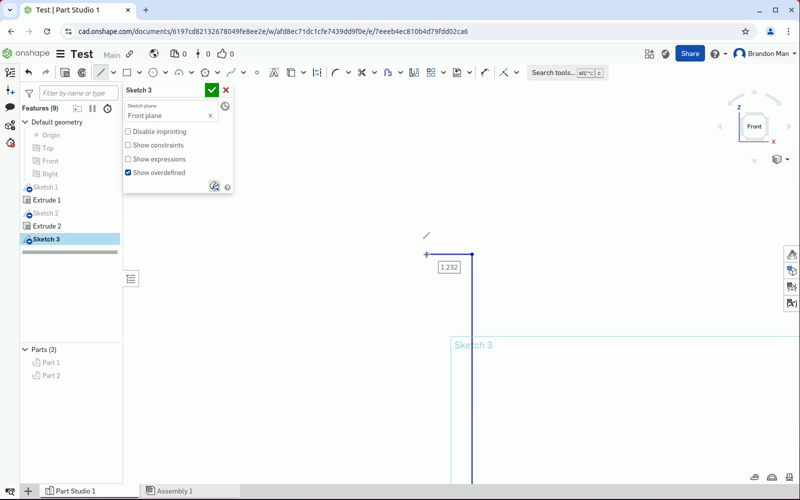
scroll(-6)
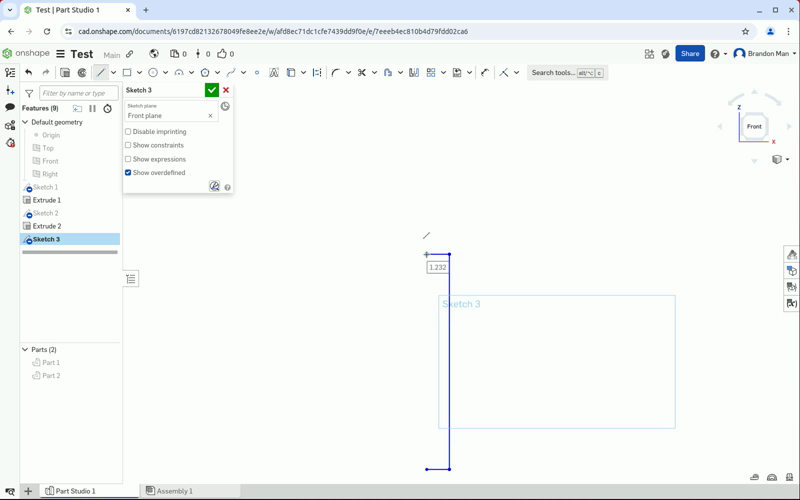
scroll(-6)
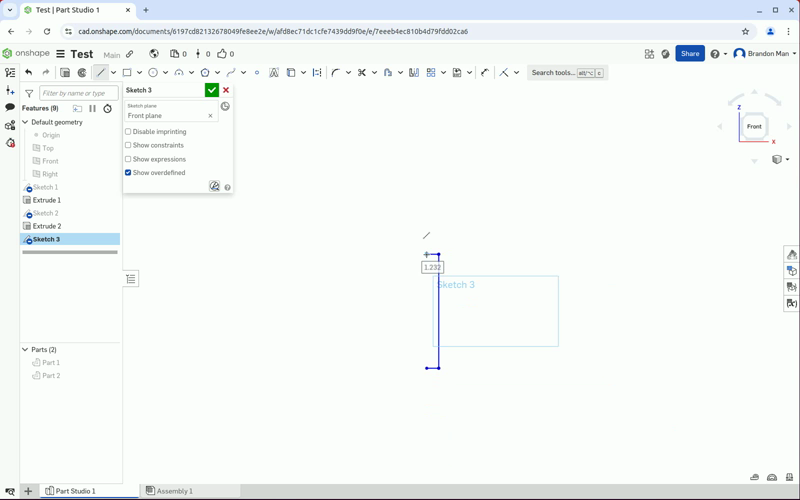
scroll(-6)
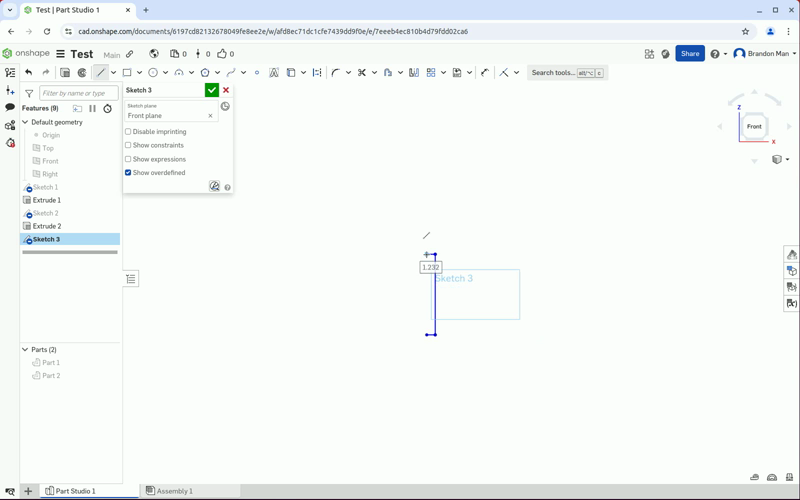
scroll(-6)
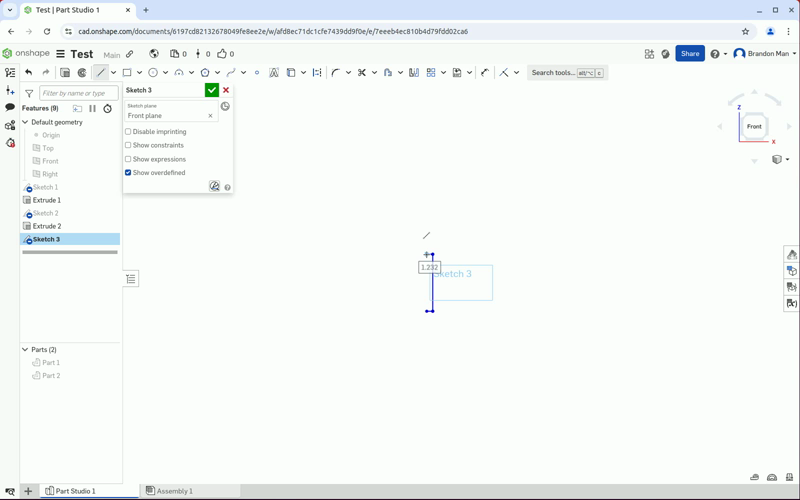
key_up(shift)
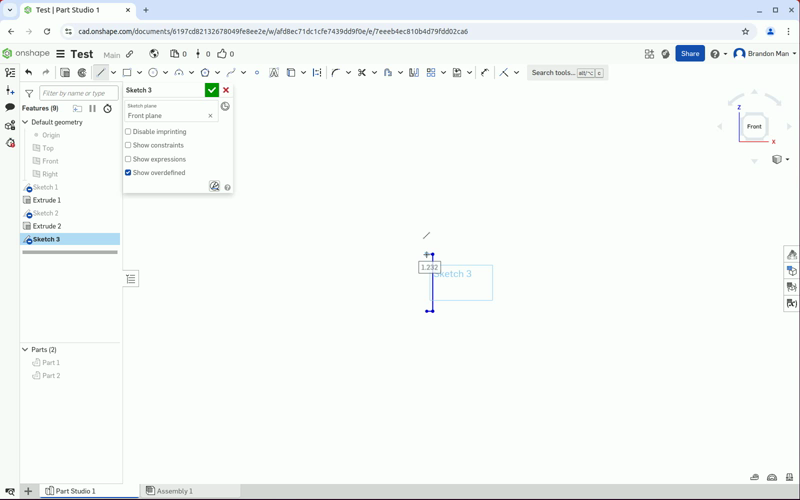
mouse_move(456, 254)
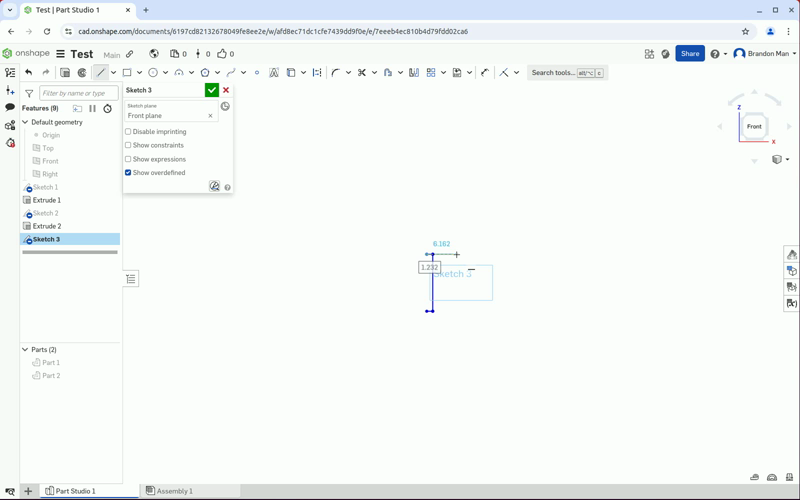
key_down(shift)
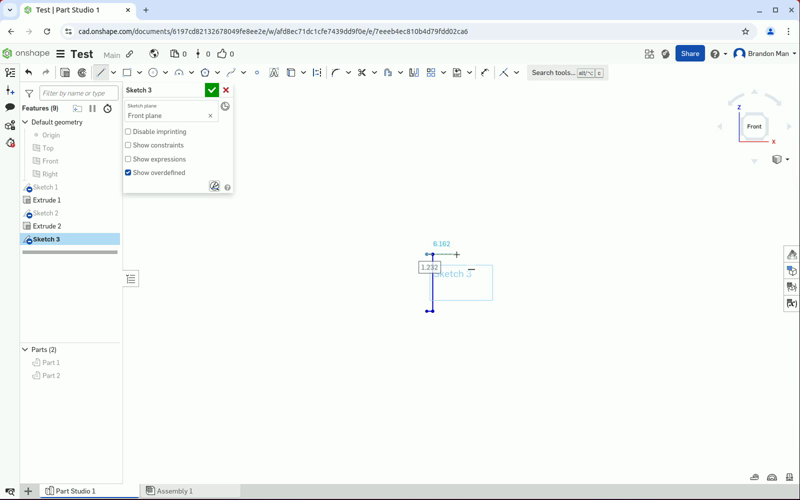
mouse_move(426, 311)
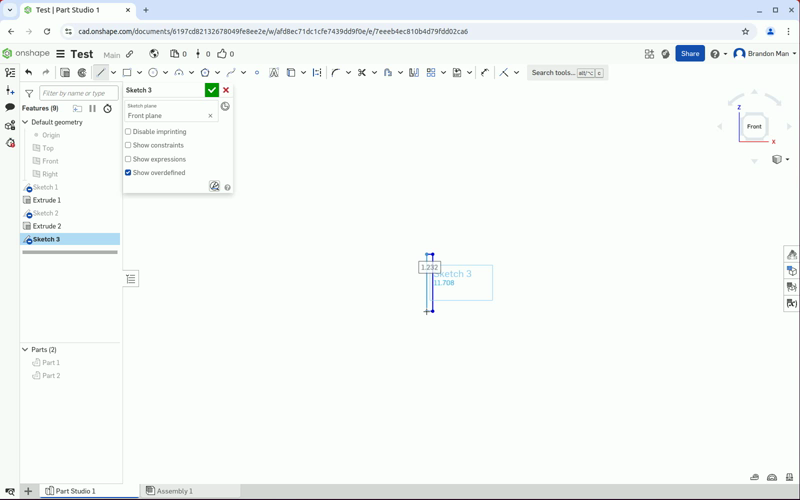
key_up(shift)
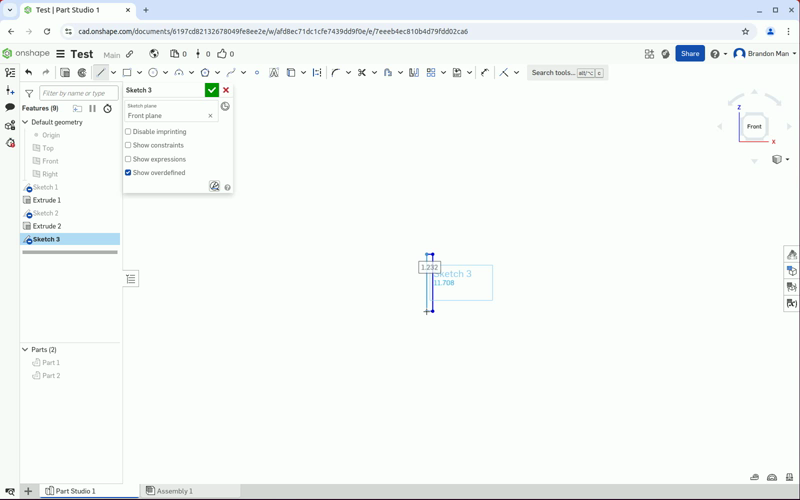
click(426, 311)
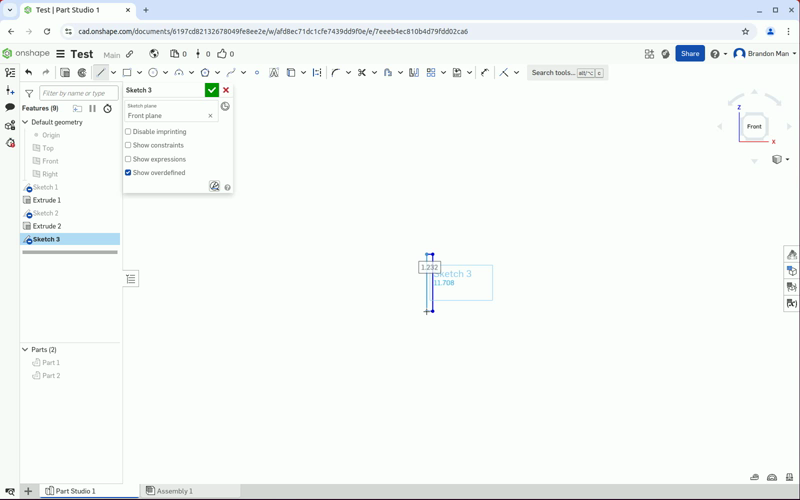
key(esc)
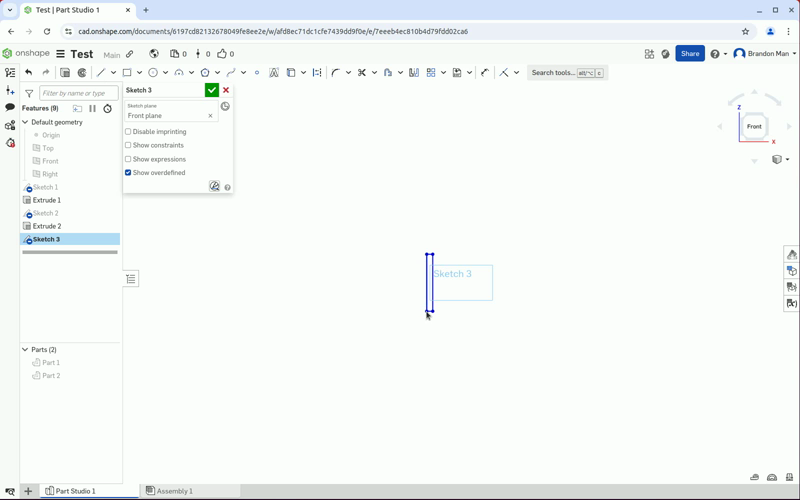
key(c)
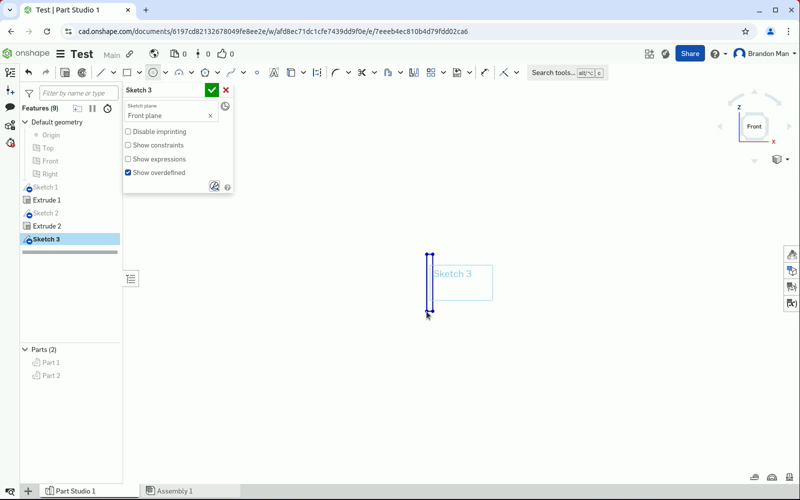
key_down(shift)
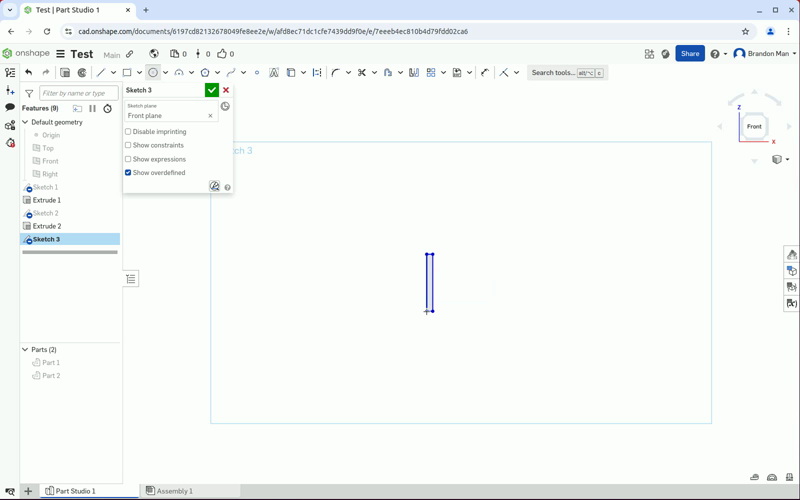
mouse_move(429, 307)
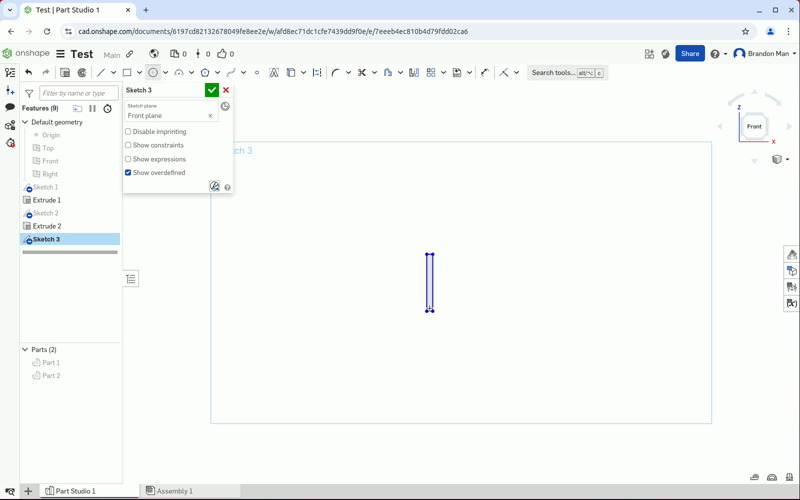
click(429, 307)
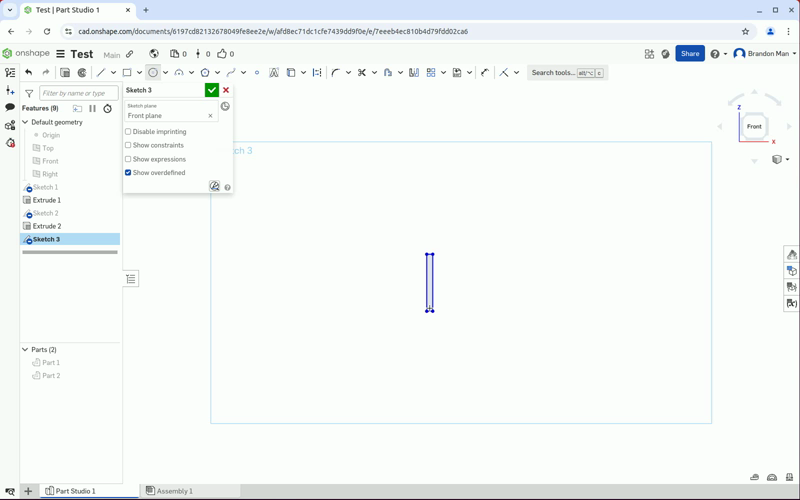
key_up(shift)
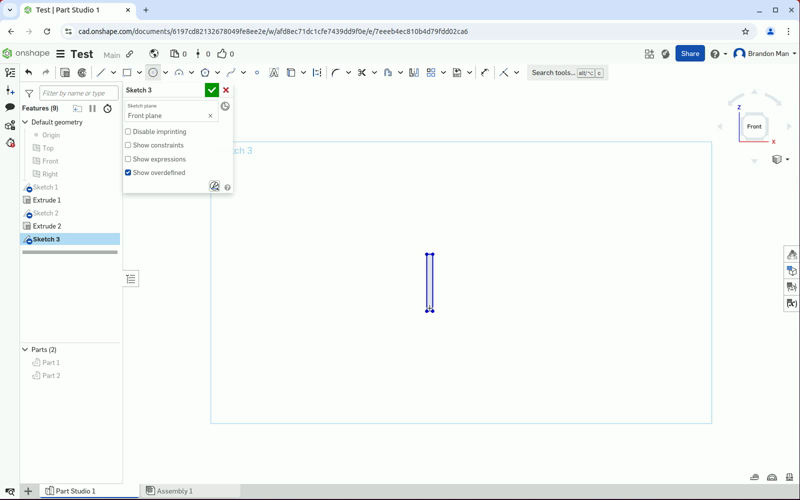
mouse_move(430, 307)
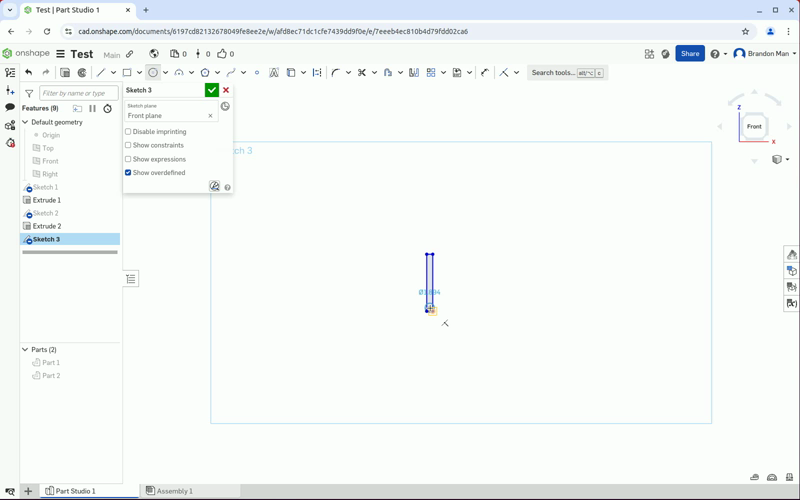
scroll(6)
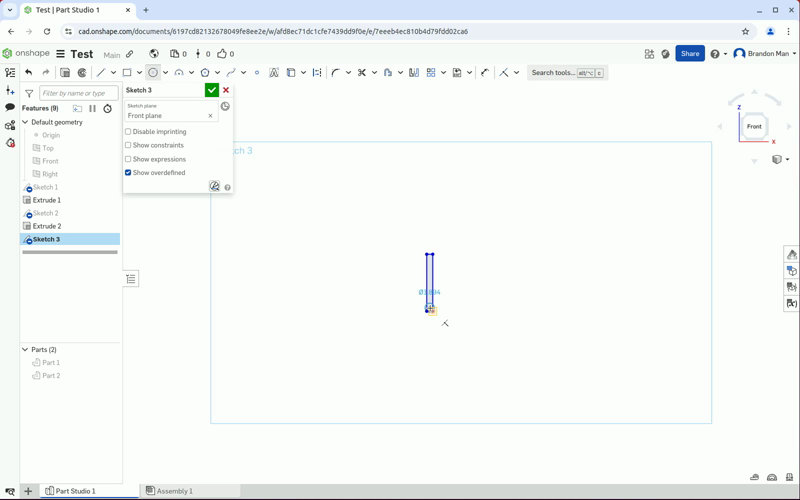
scroll(6)
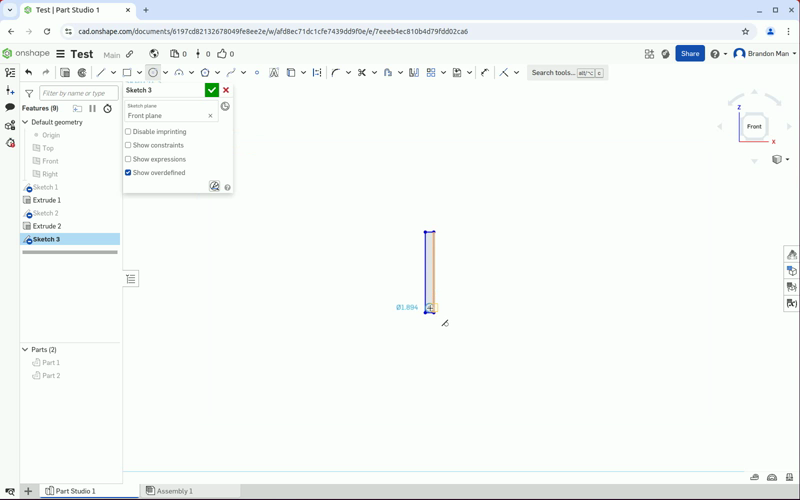
scroll(6)
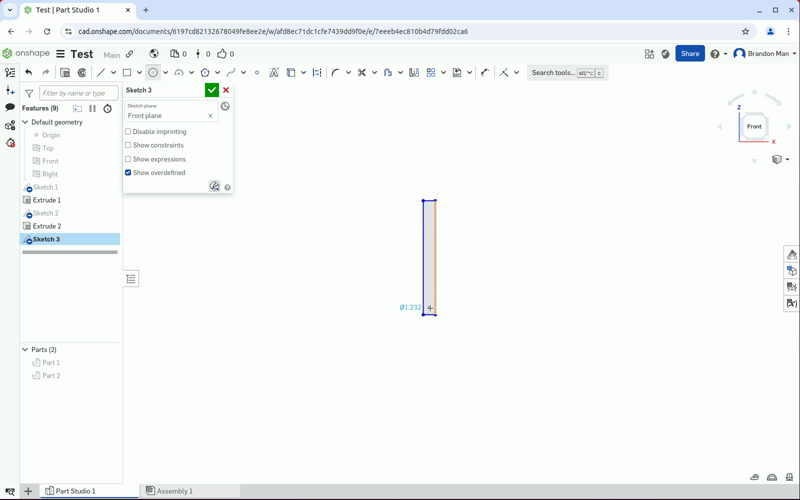
scroll(6)
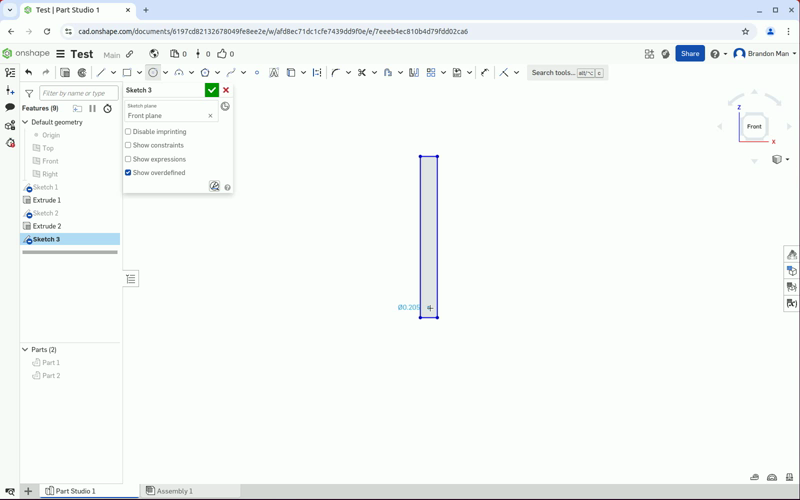
scroll(6)
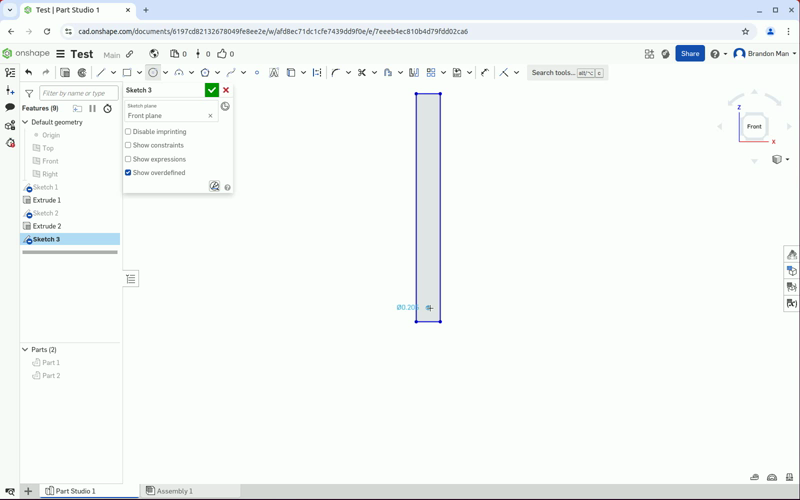
scroll(6)
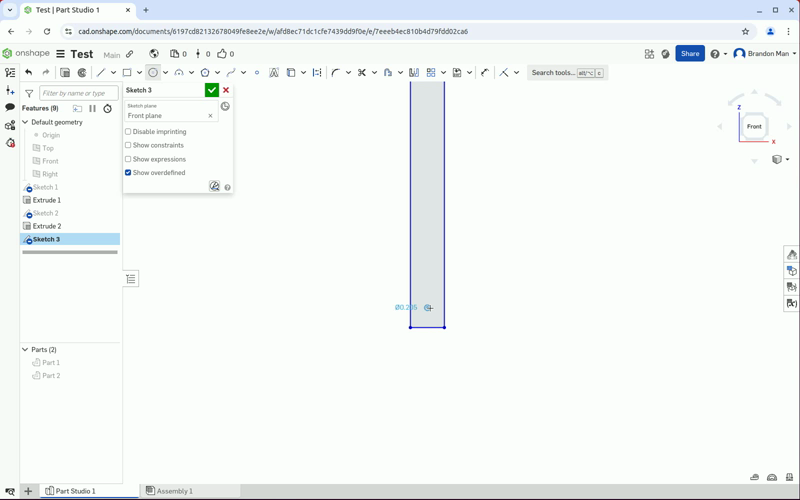
scroll(6)
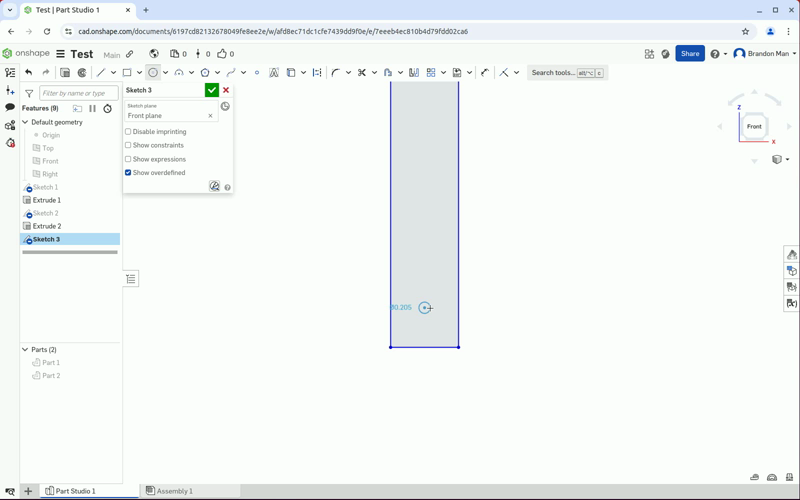
click(430, 307)
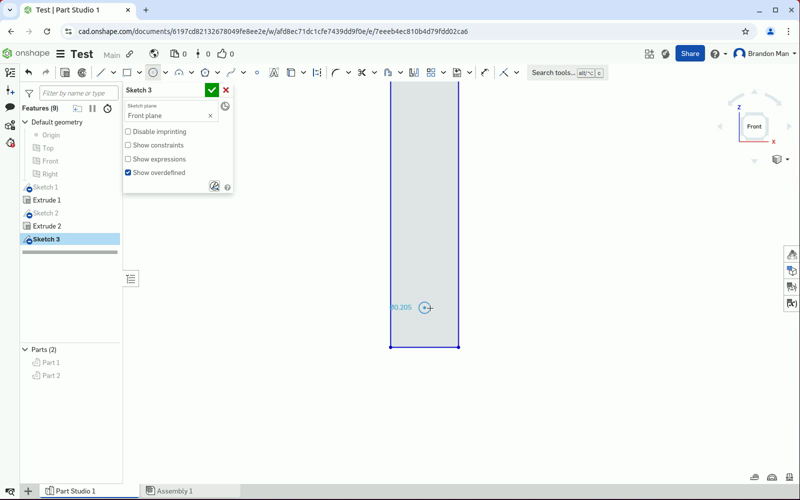
scroll(-6)
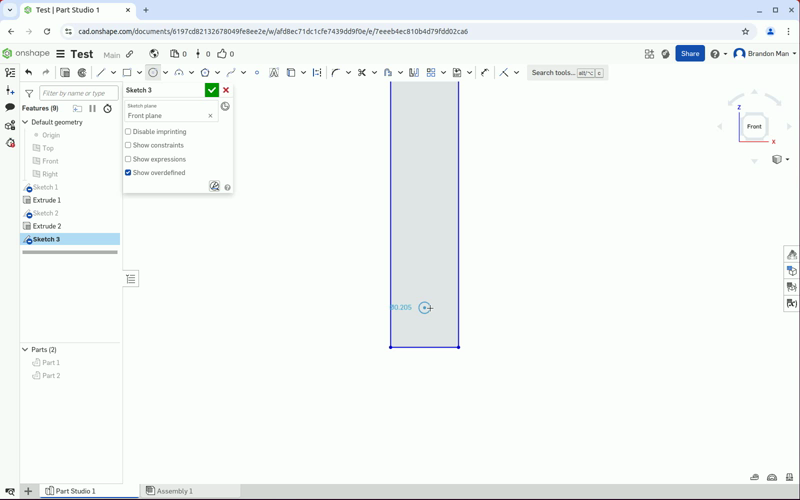
scroll(-6)
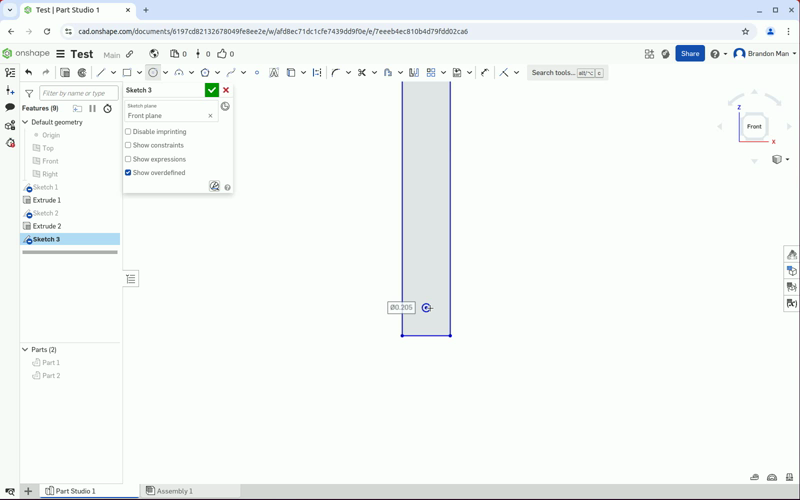
scroll(-6)
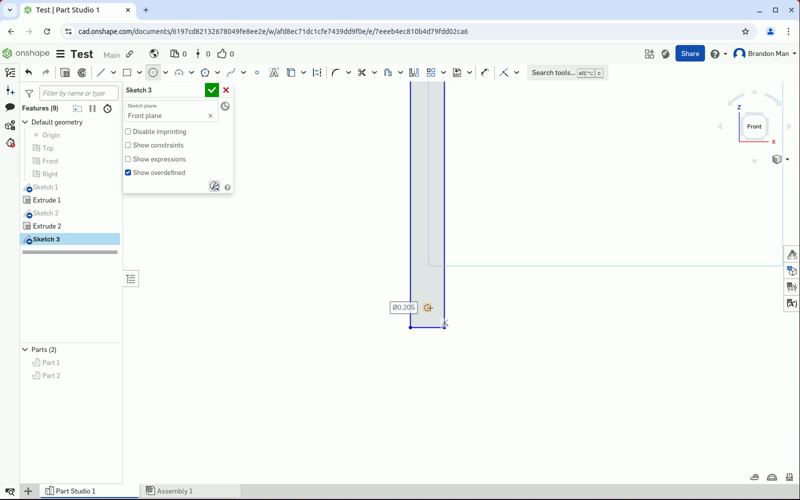
scroll(-6)
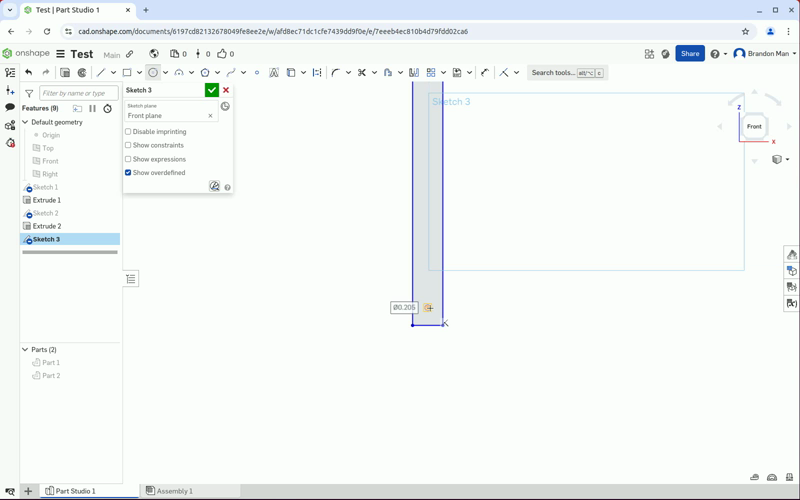
scroll(-6)
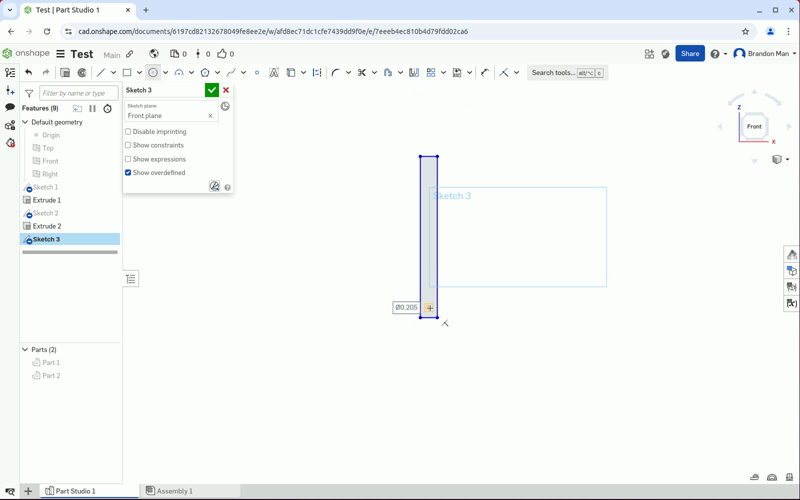
scroll(-6)
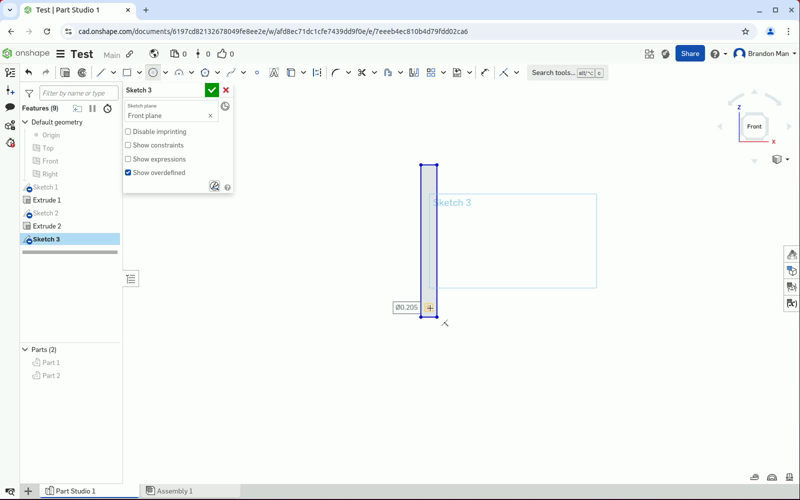
scroll(-6)
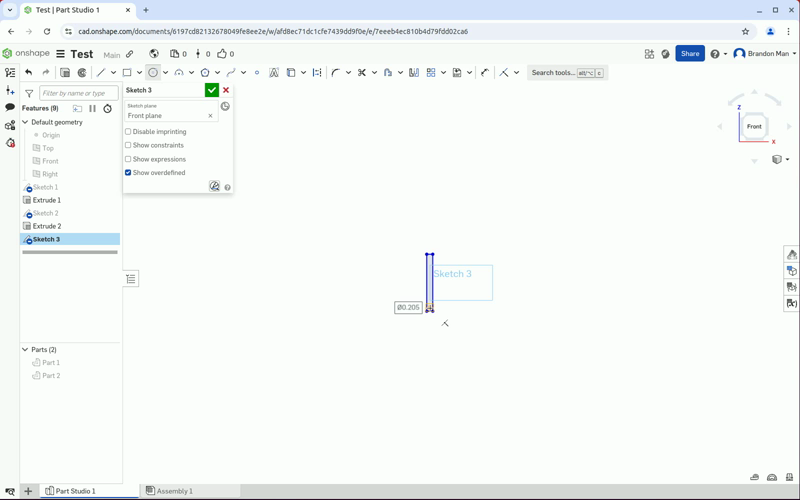
key(esc)
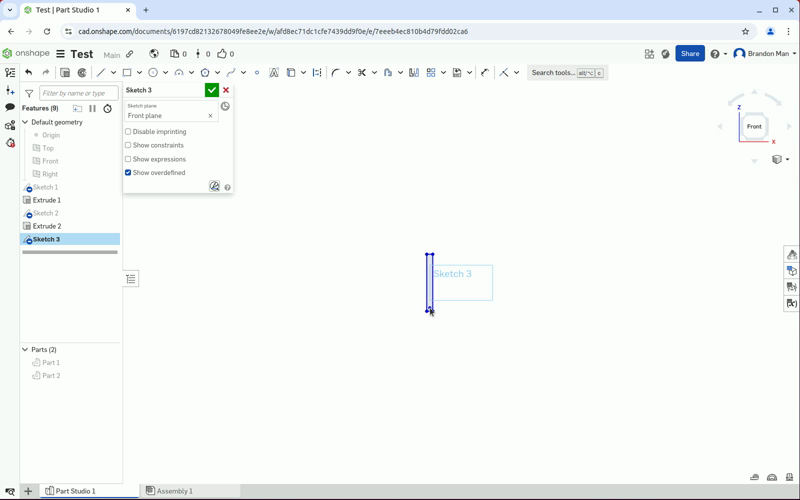
key(c)
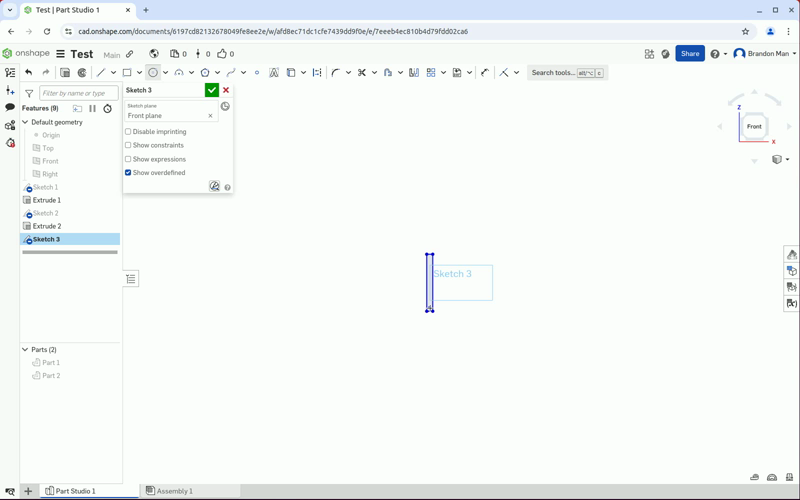
key_down(shift)
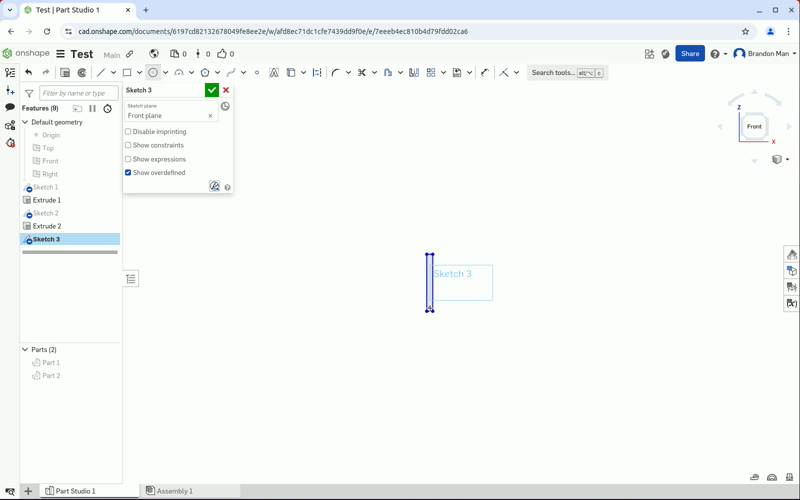
mouse_move(429, 258)
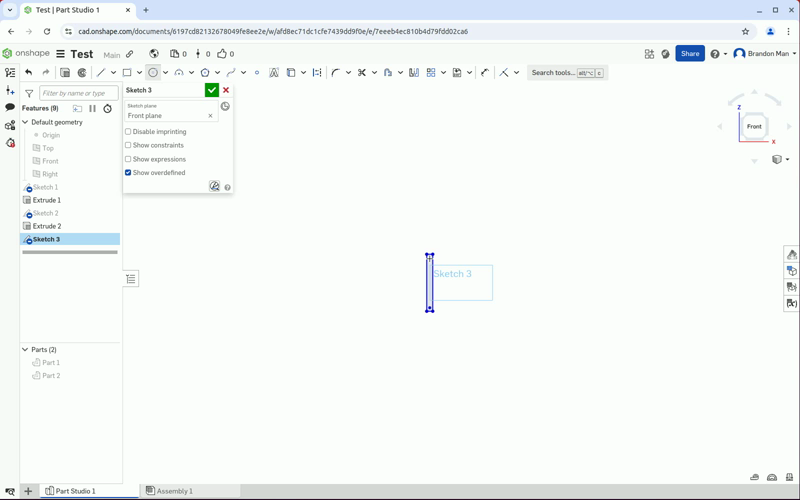
click(429, 258)
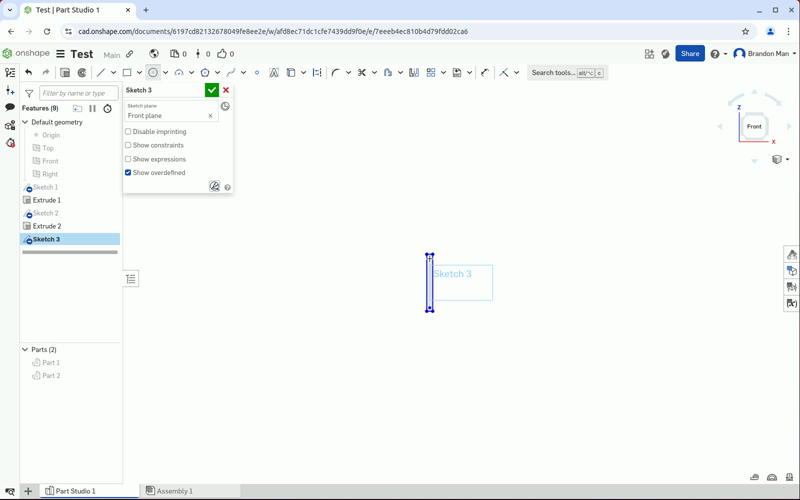
key_up(shift)
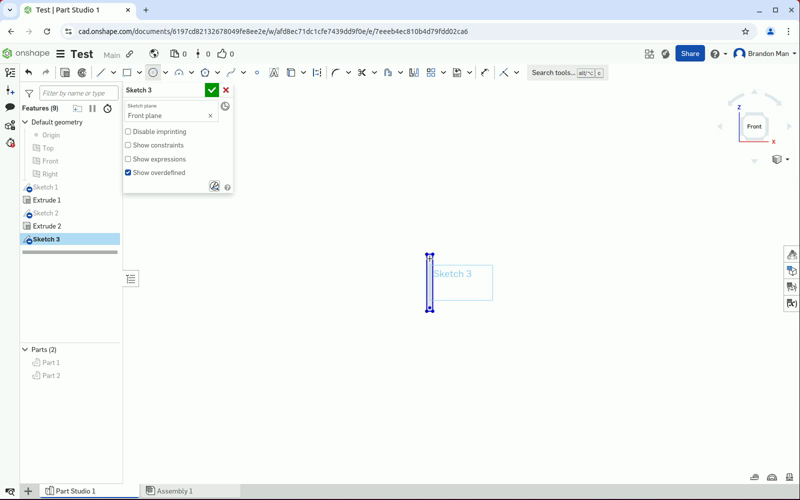
mouse_move(430, 258)
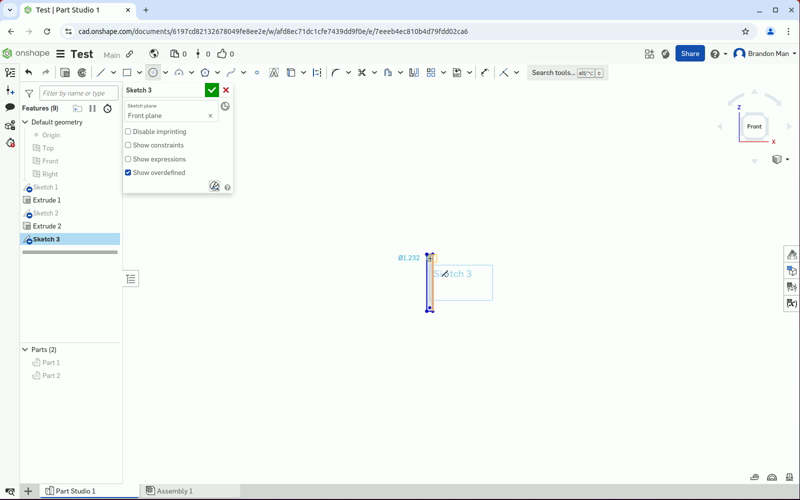
scroll(6)
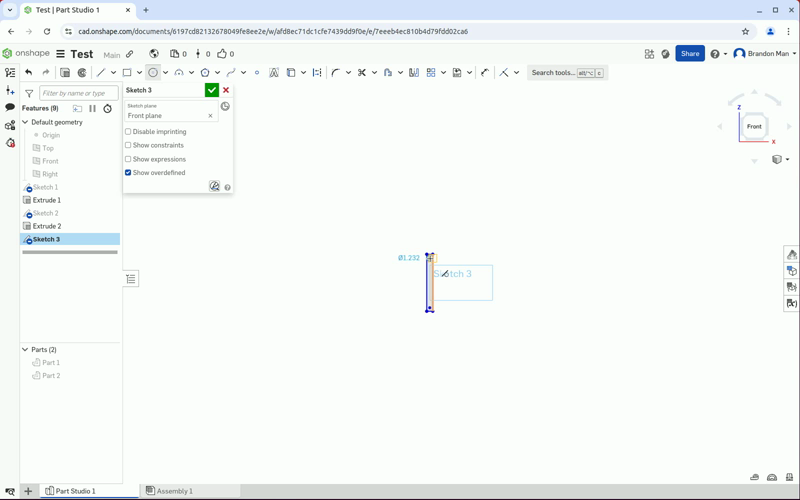
scroll(6)
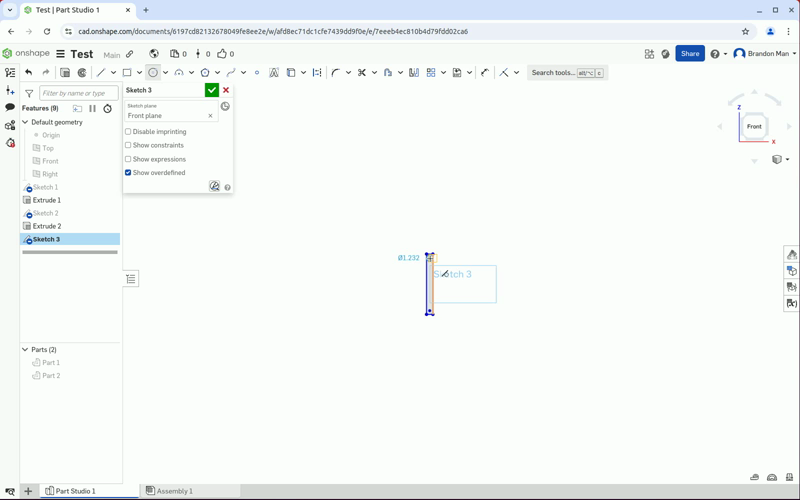
scroll(6)
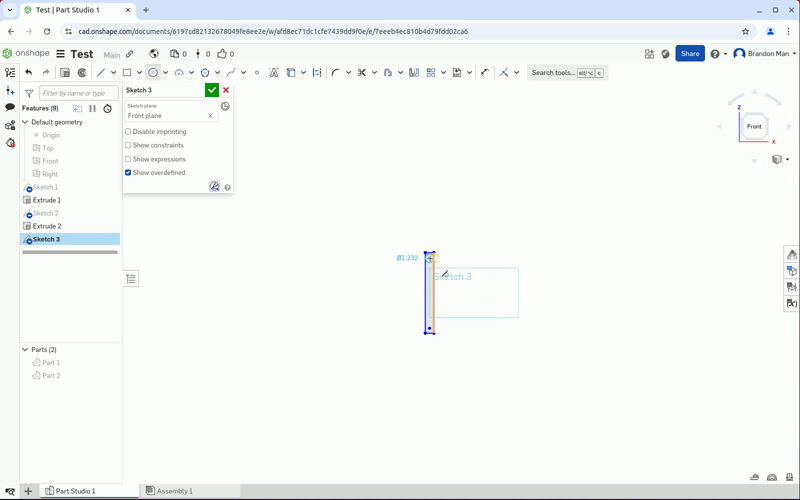
scroll(6)
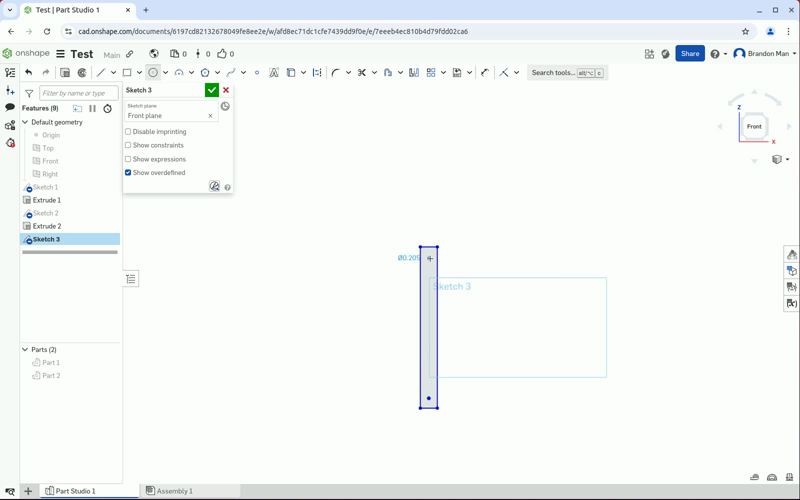
scroll(6)
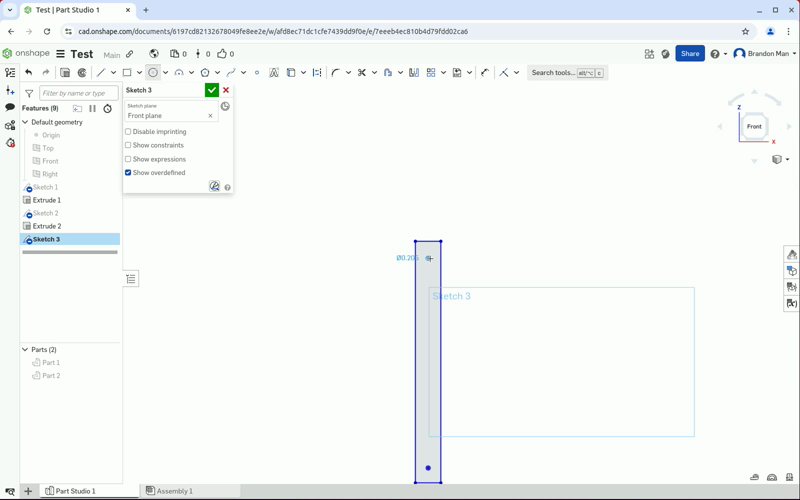
scroll(6)
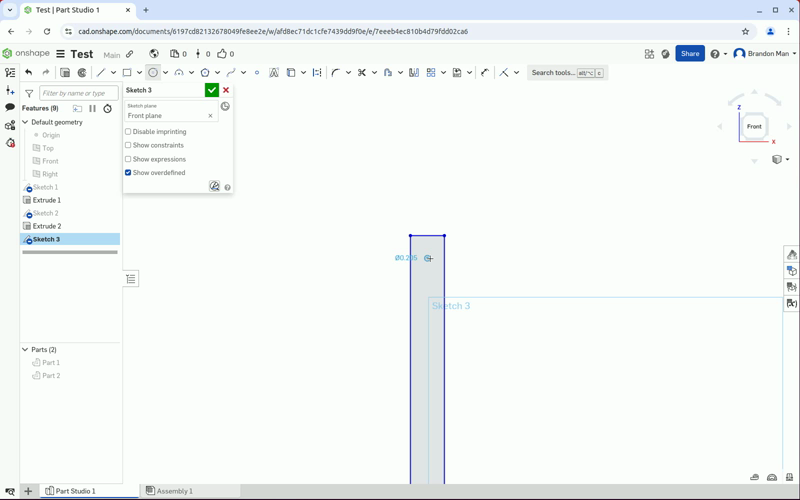
scroll(6)
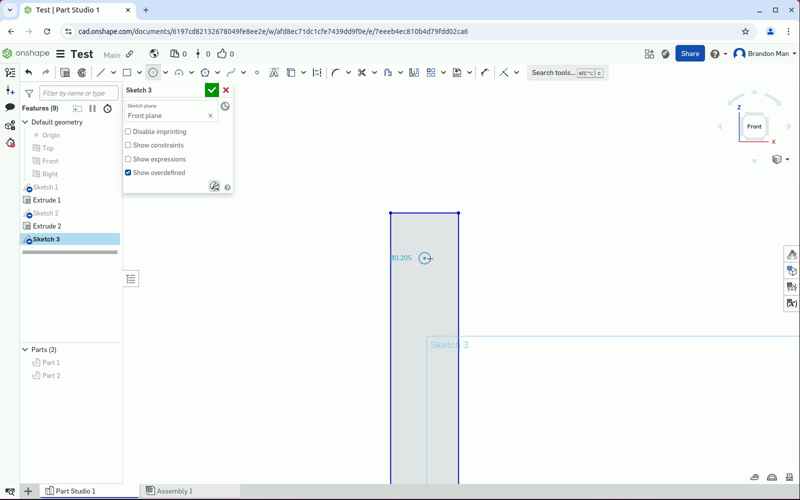
click(430, 258)
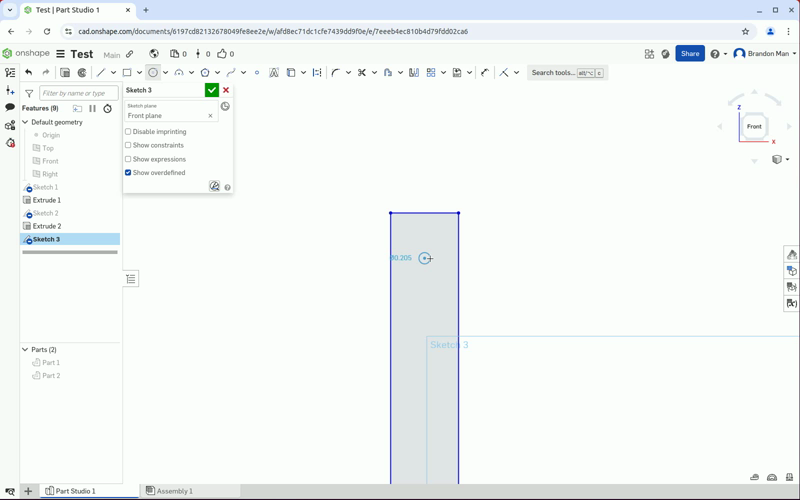
scroll(-6)
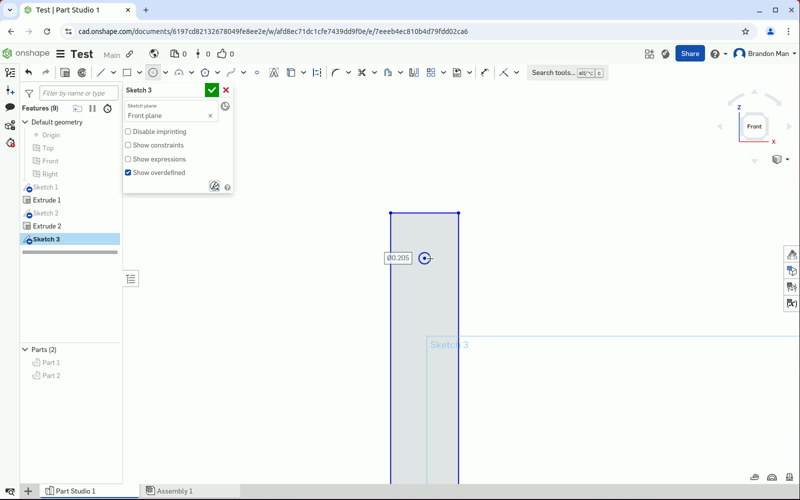
scroll(-6)
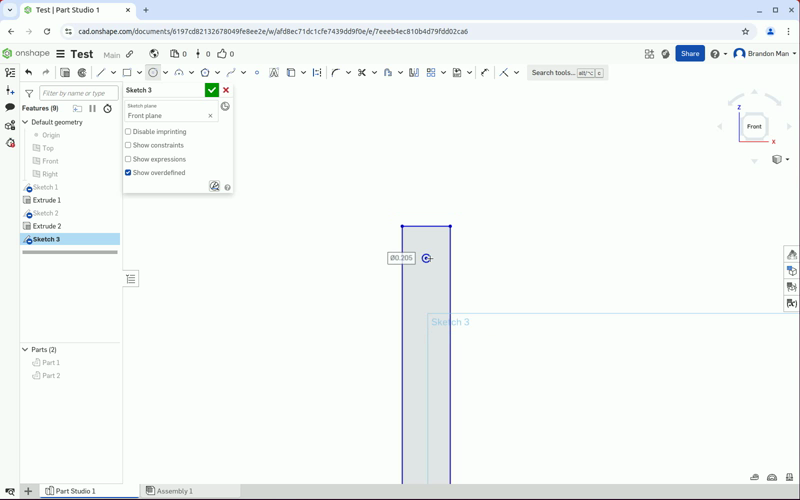
scroll(-6)
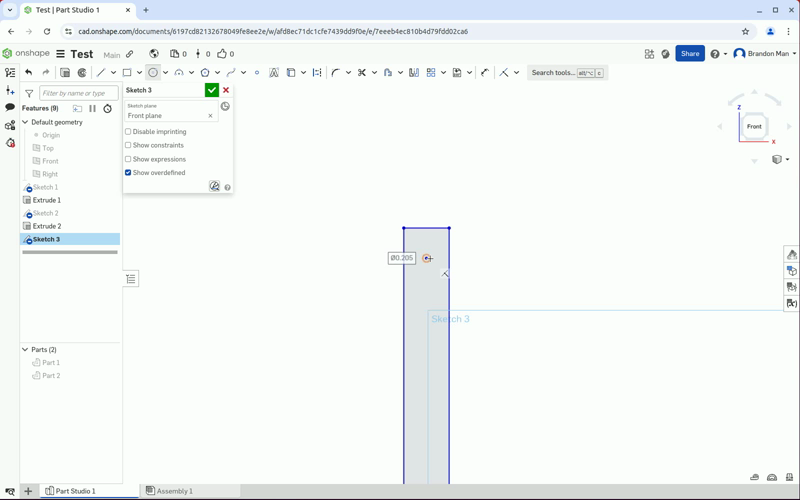
scroll(-6)
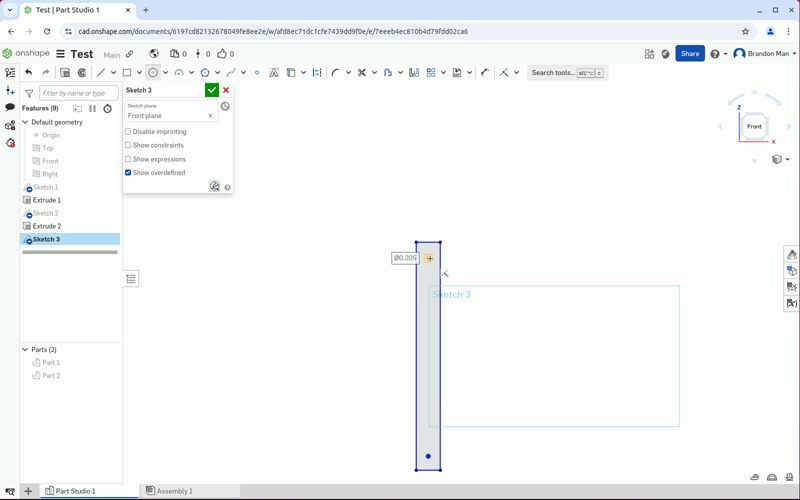
scroll(-6)
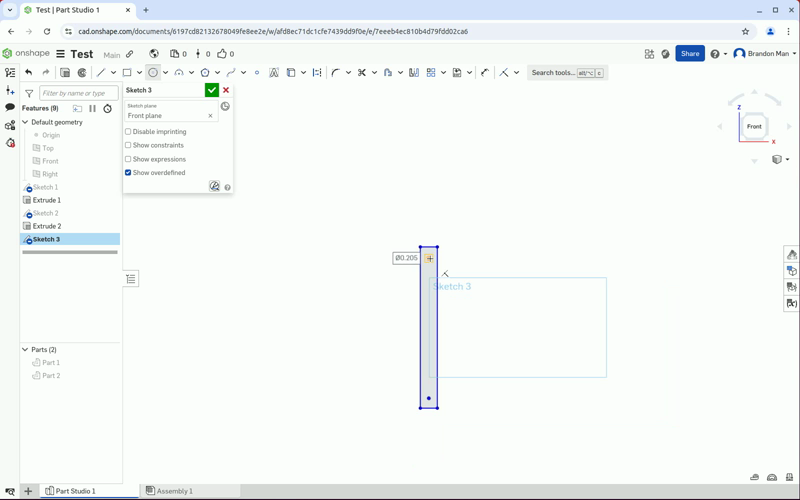
scroll(-6)
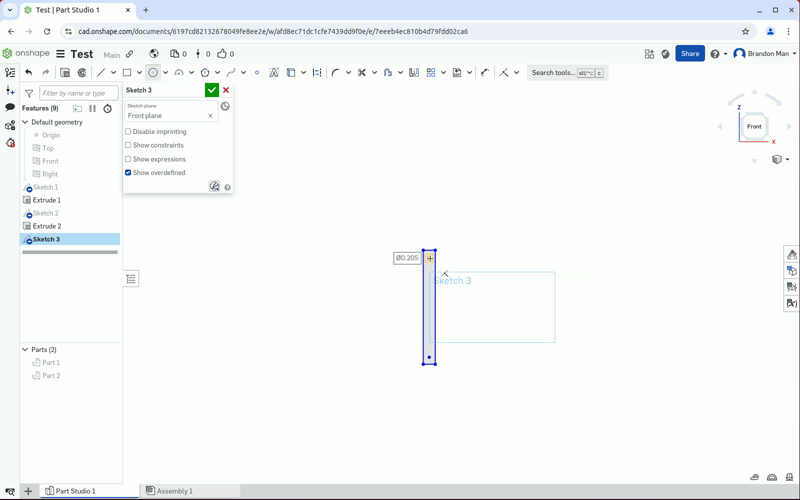
scroll(-6)
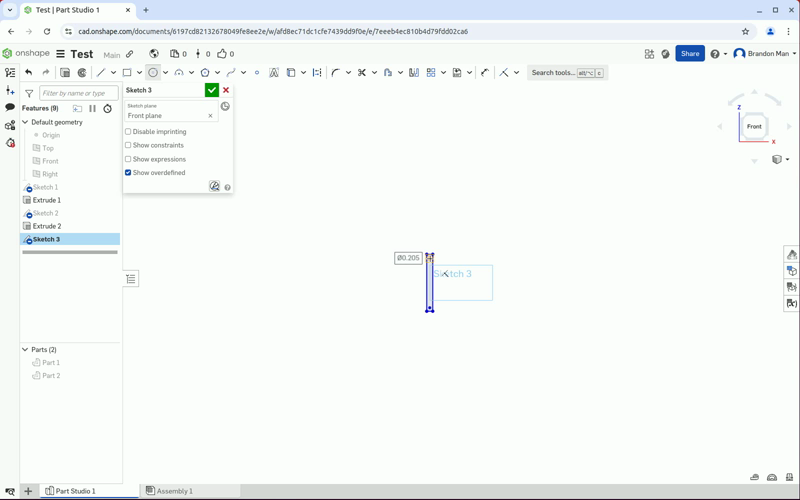
key(esc)
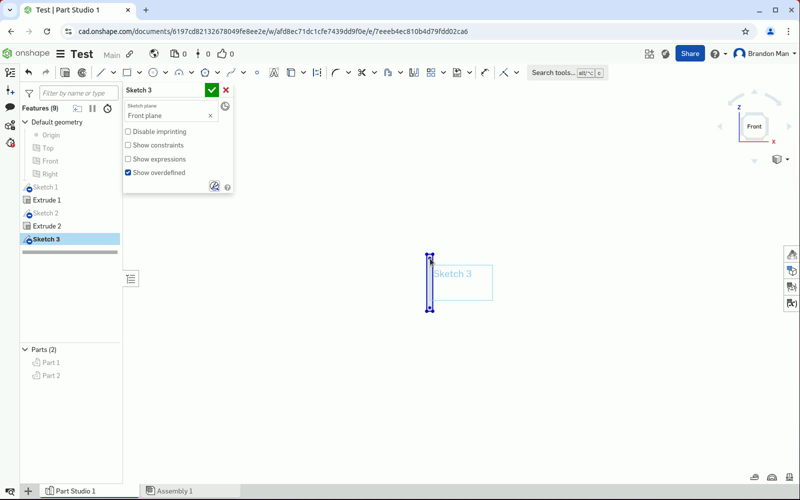
mouse_move(429, 298)
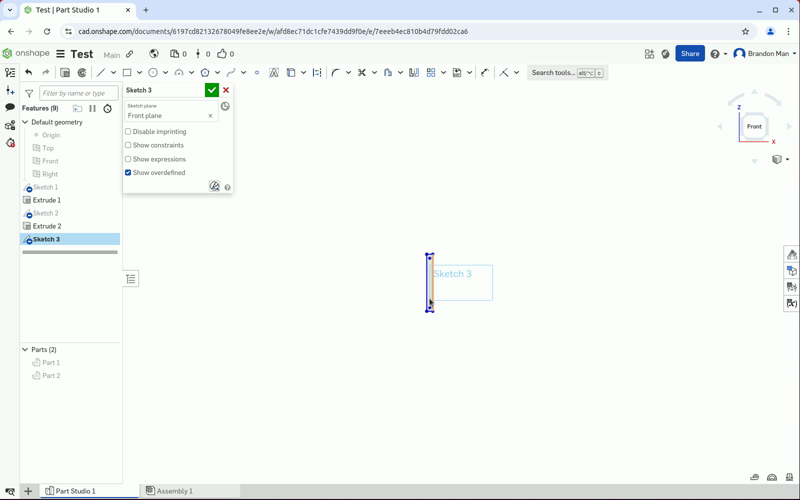
scroll(6)
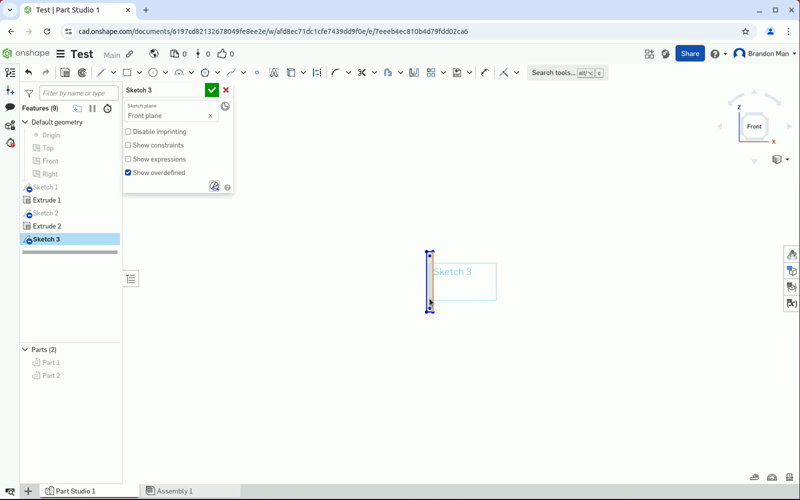
scroll(6)
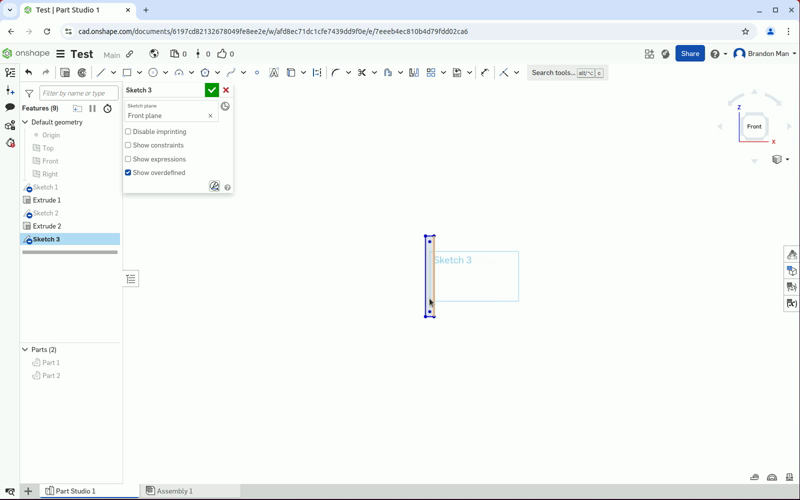
scroll(6)
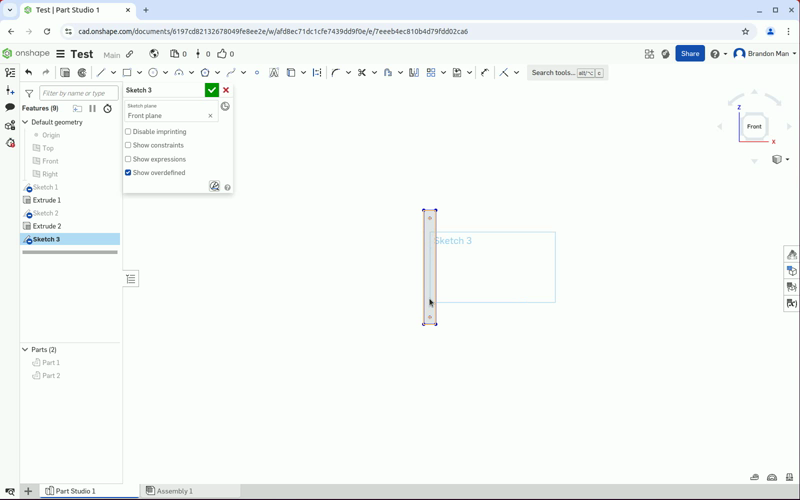
scroll(6)
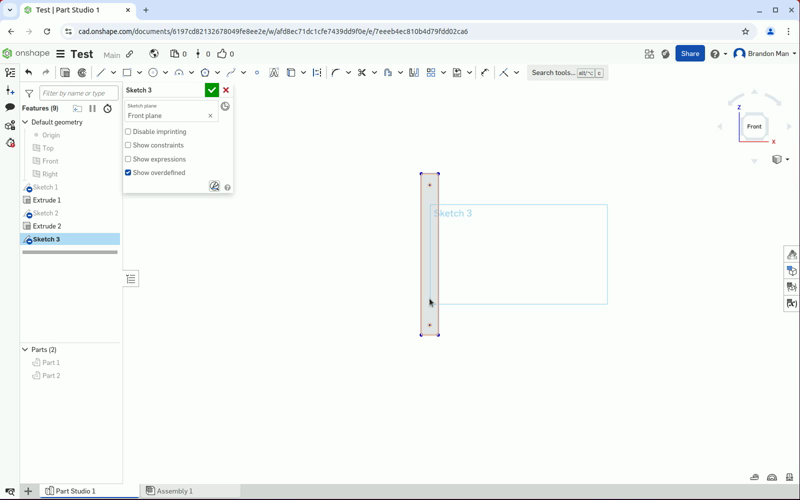
scroll(6)
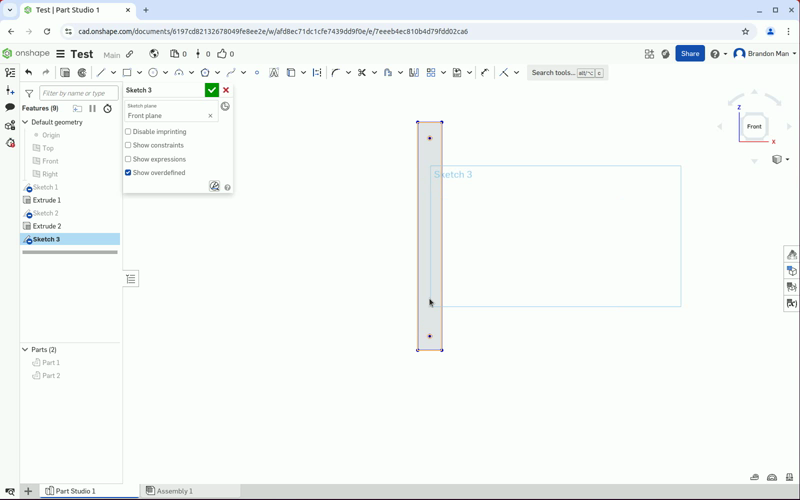
scroll(6)
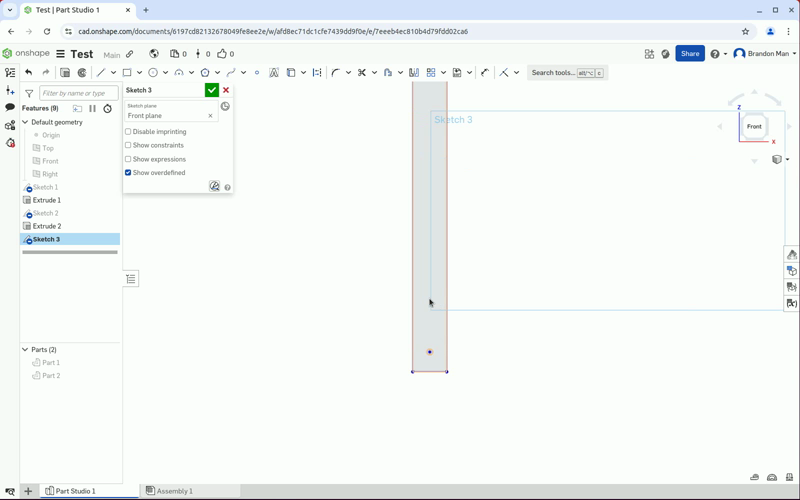
scroll(6)
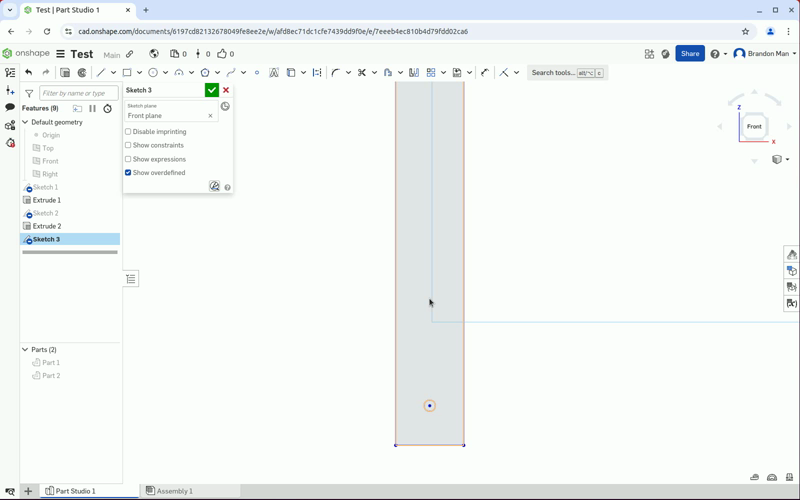
click(429, 298)
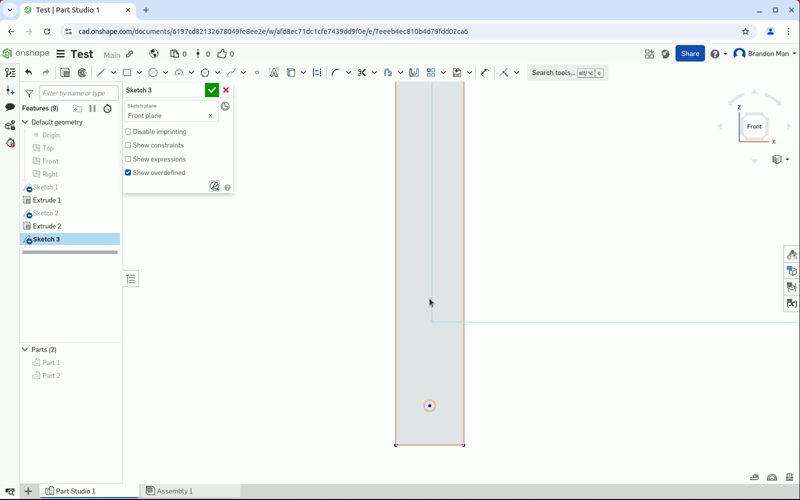
scroll(-6)
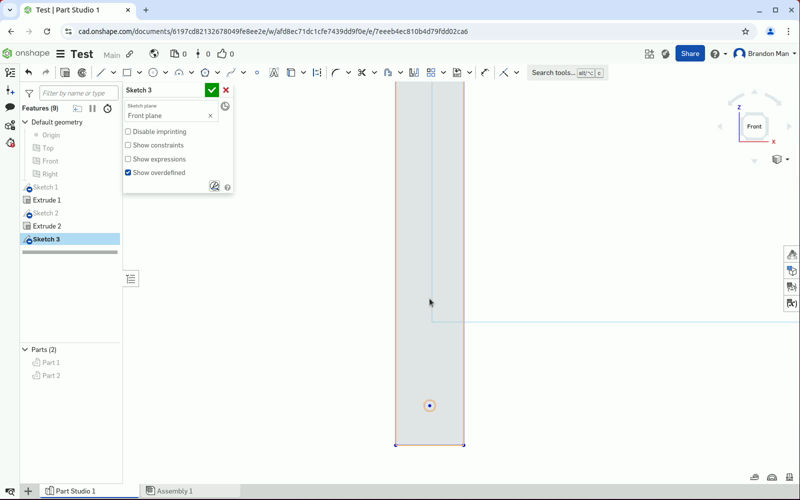
scroll(-6)
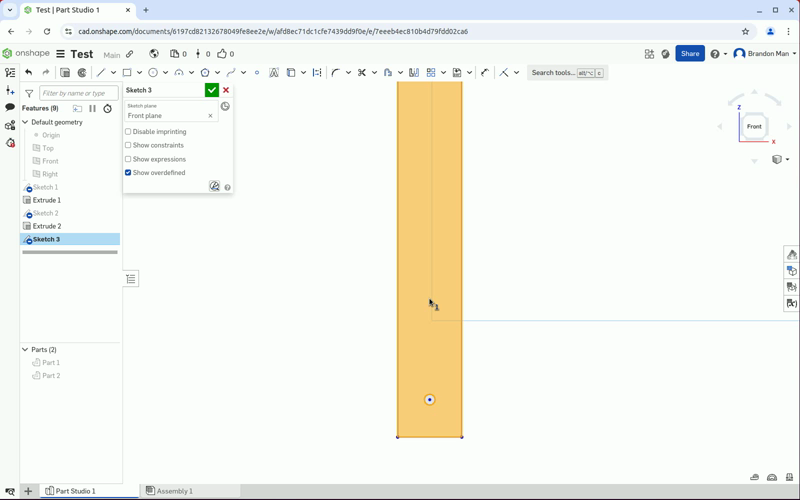
scroll(-6)
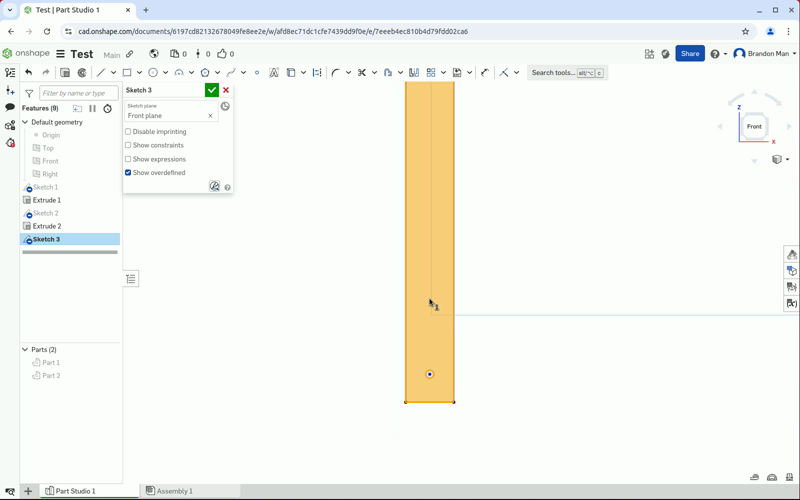
scroll(-6)
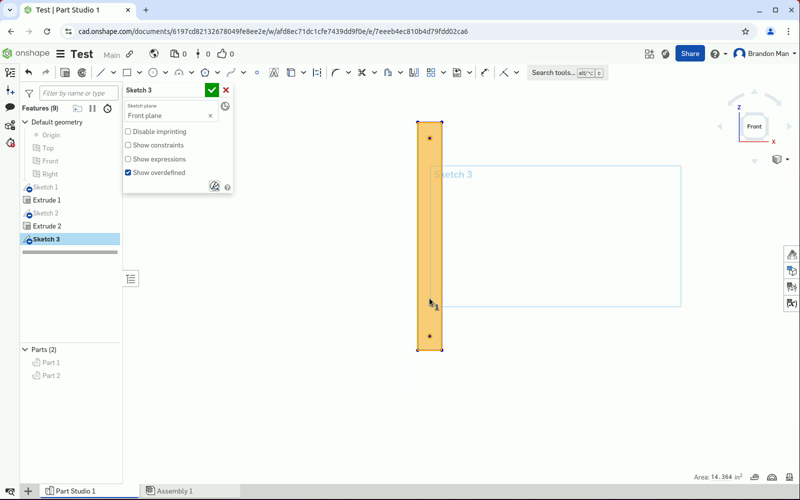
scroll(-6)
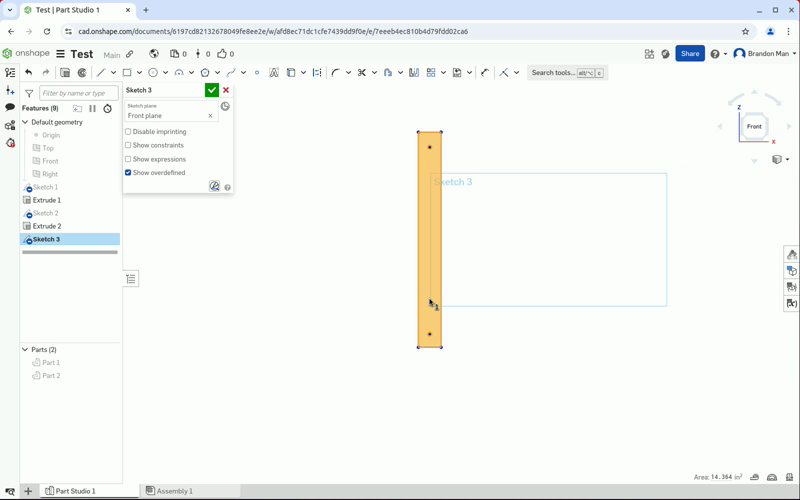
scroll(-6)
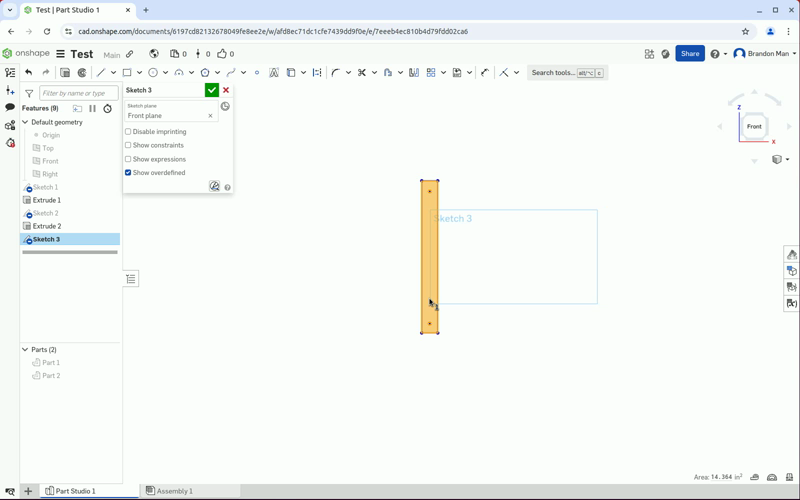
scroll(-6)
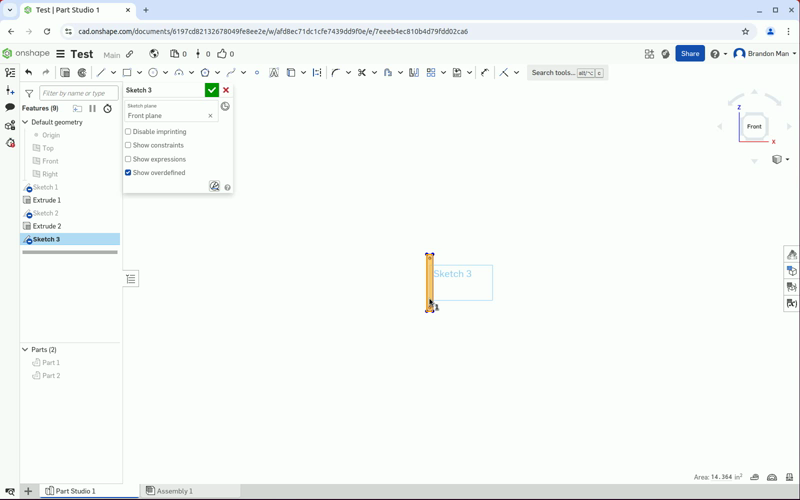
mouse_move(73, 352)
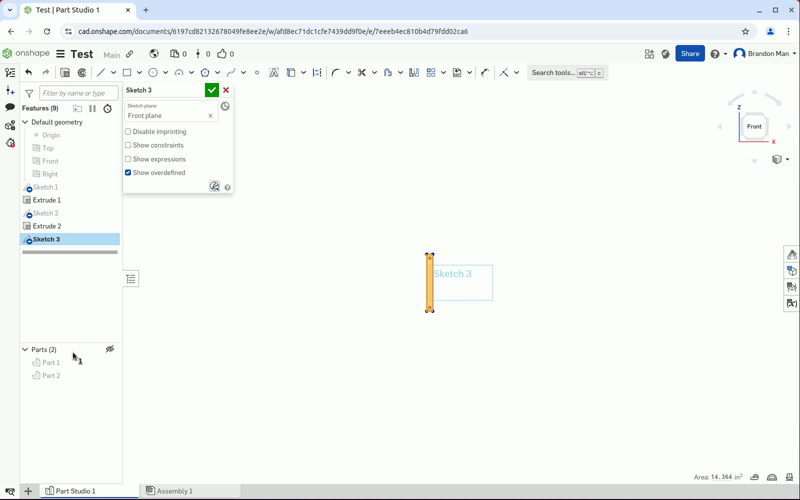
key(shift+y)
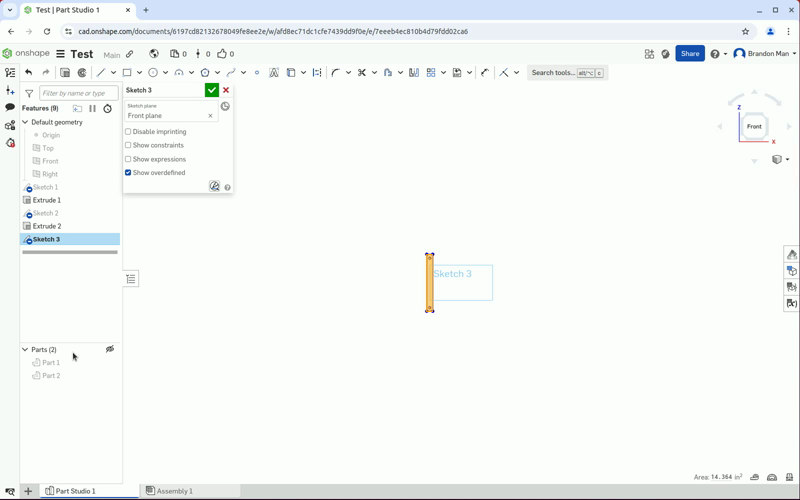
key(shift+e)
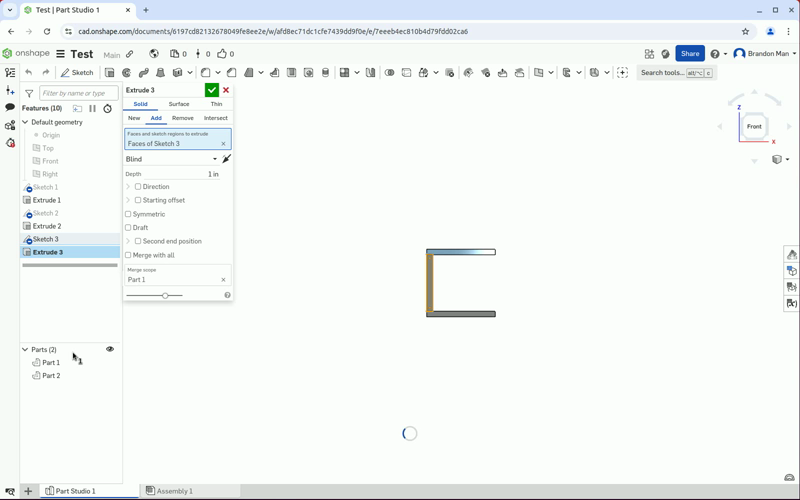
mouse_move(143, 106)
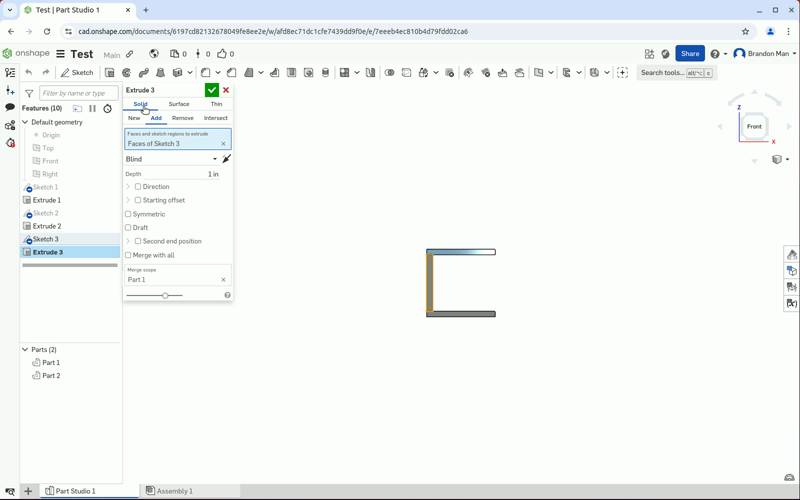
click(143, 106)
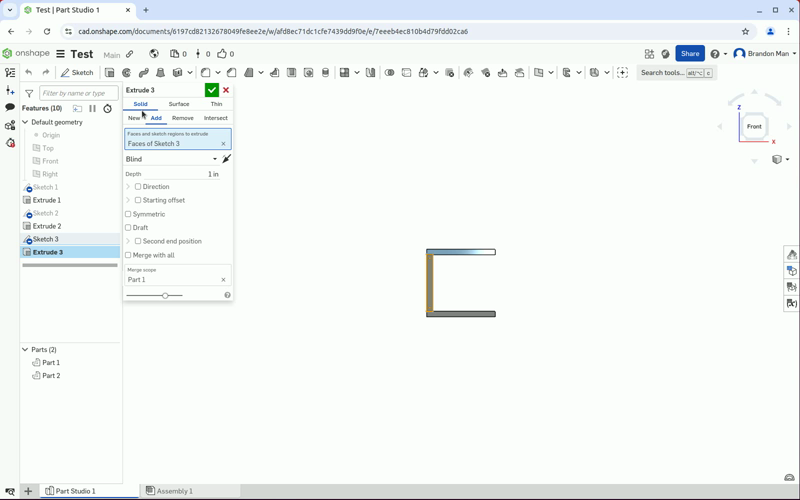
mouse_move(137, 120)
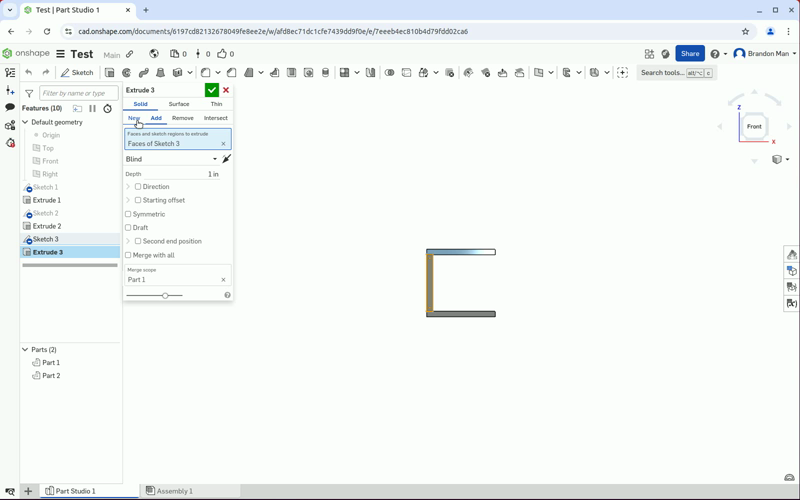
click(137, 120)
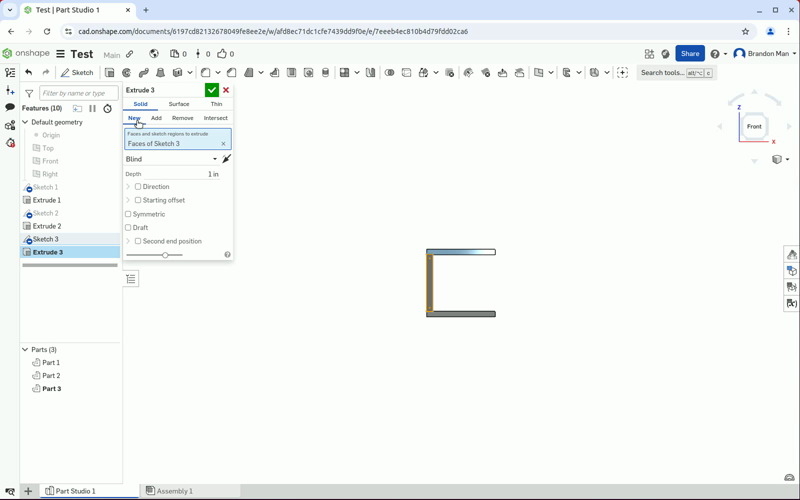
key(tab, 4)
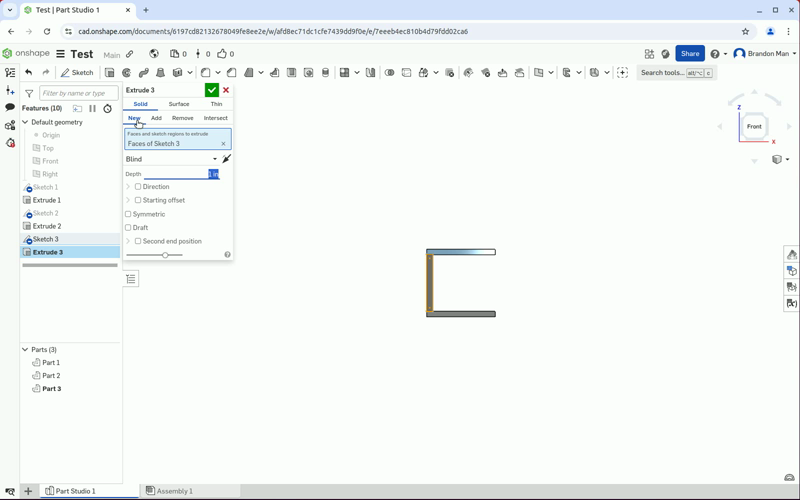
text(-1.204)
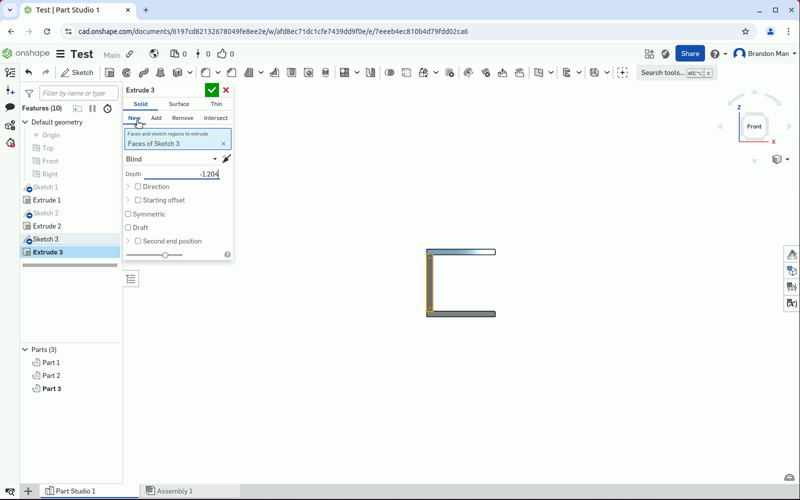
key(enter)
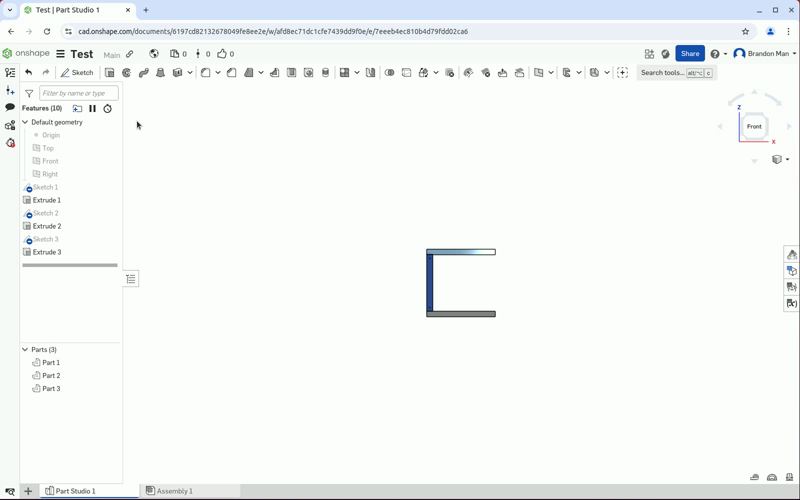
key(shift+h)
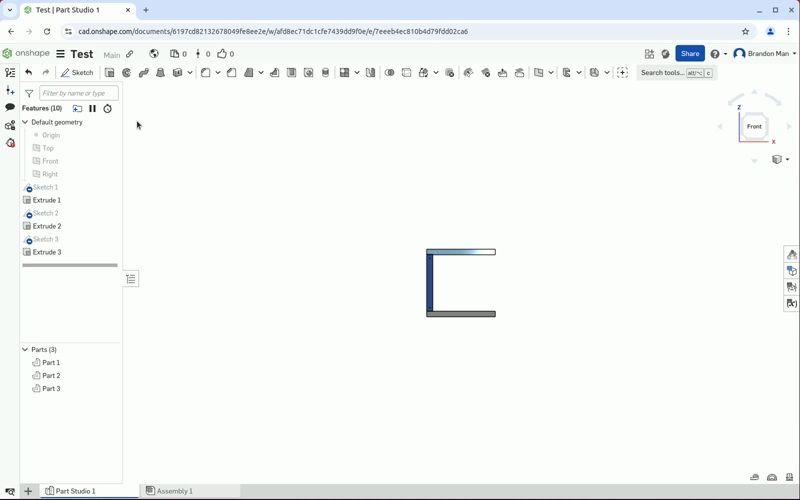
key(shift+h)
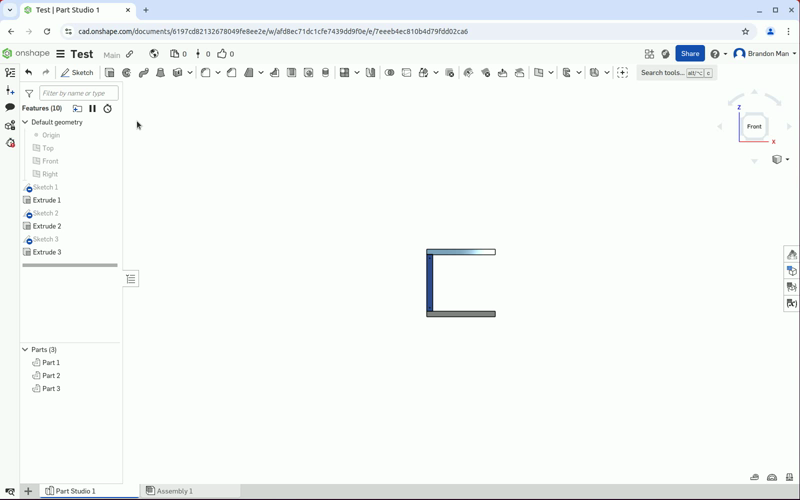
mouse_move(73, 189)
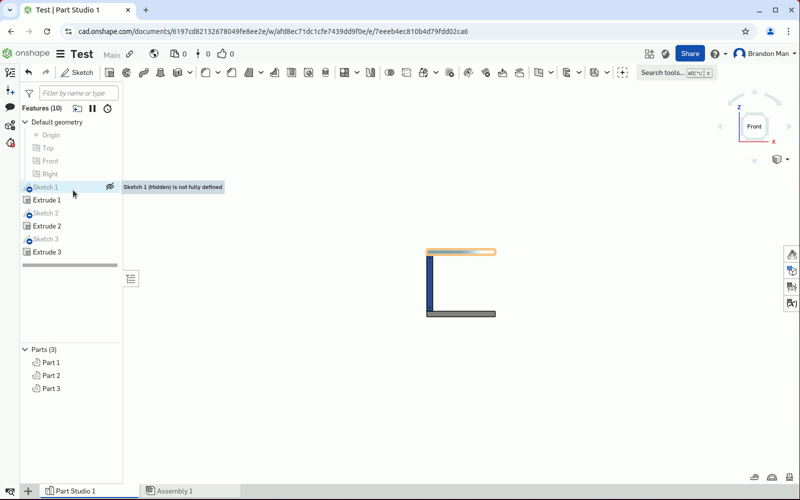
click(73, 189)
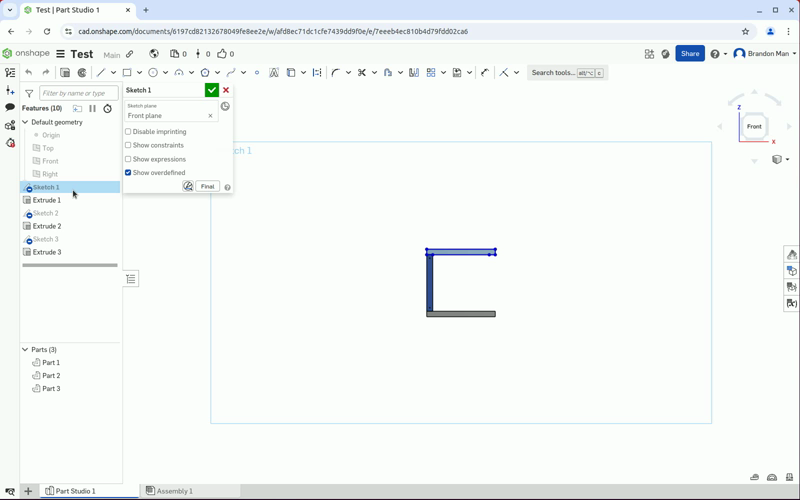
mouse_move(229, 92)
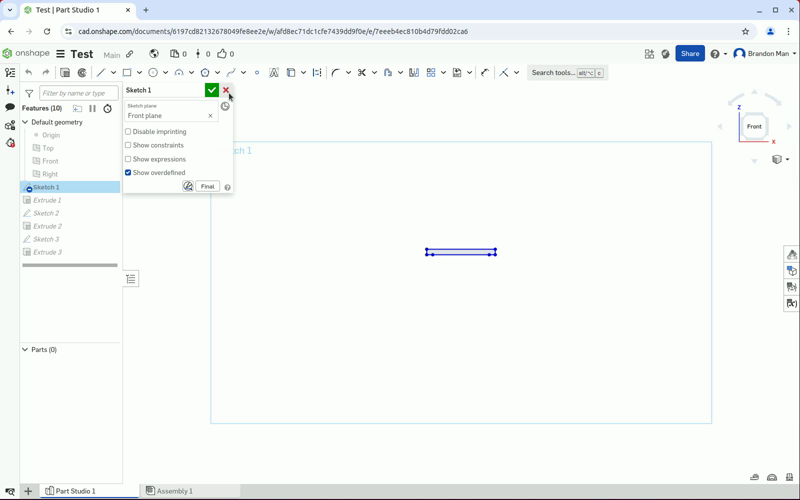
click(229, 92)
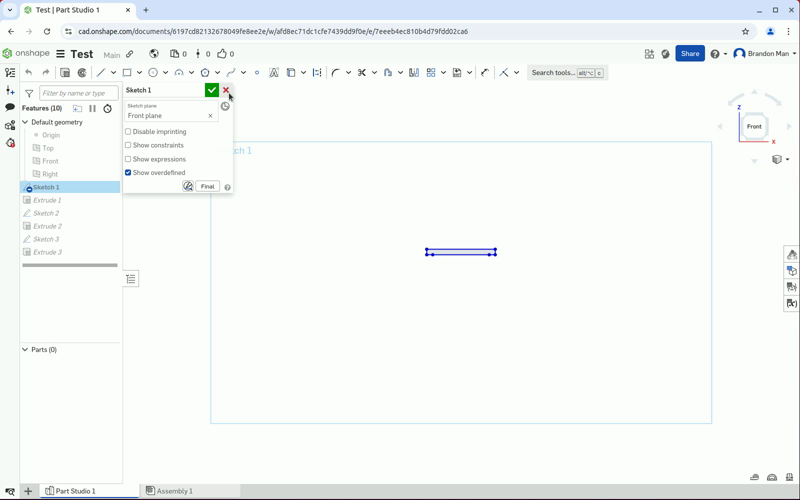
key(shift+s)
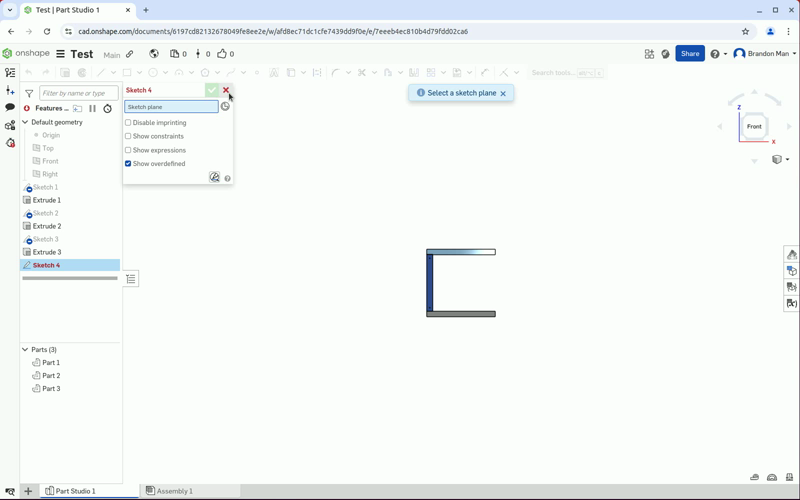
mouse_move(73, 163)
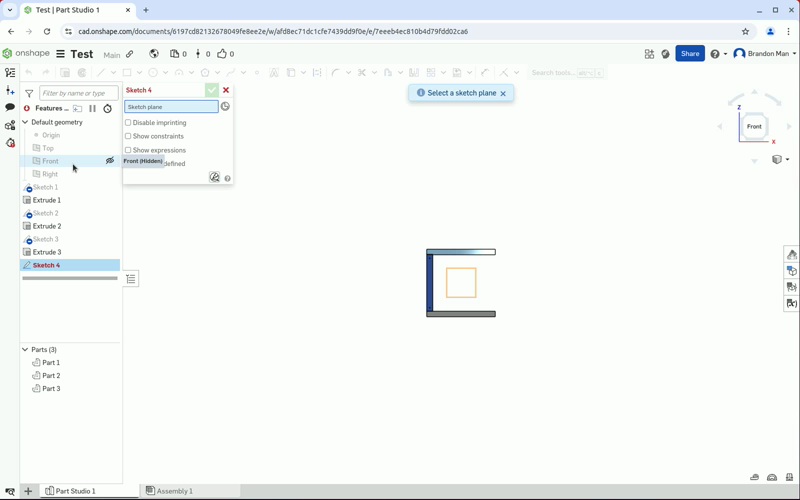
click(73, 163)
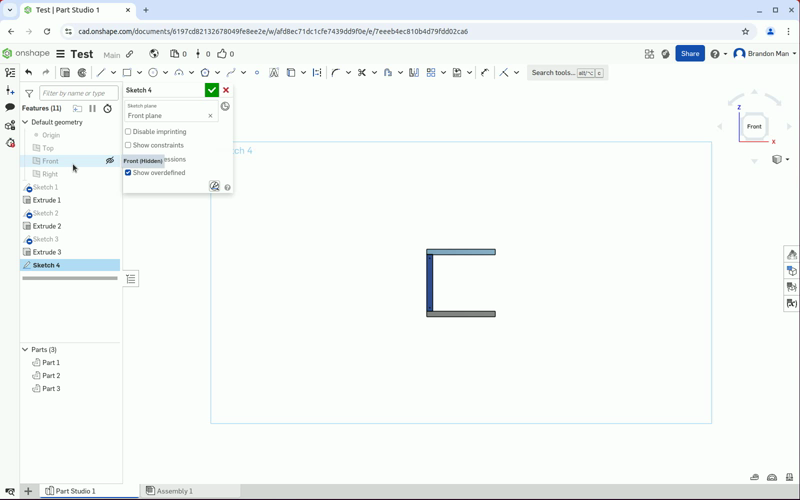
mouse_move(73, 352)
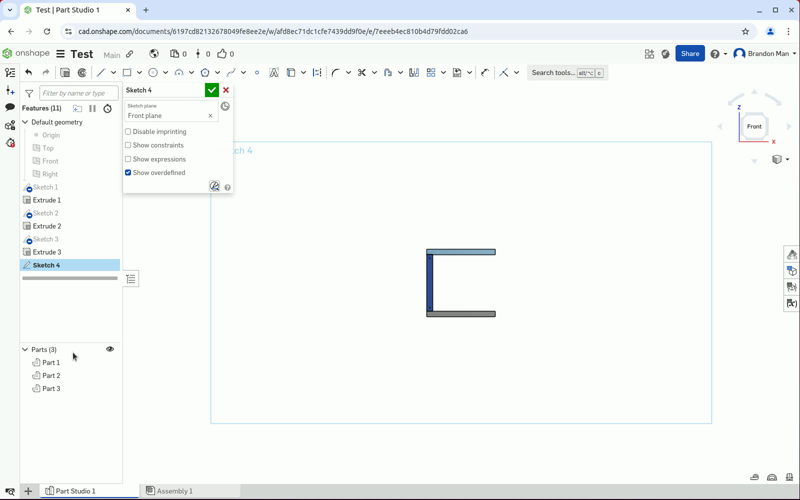
key(y)
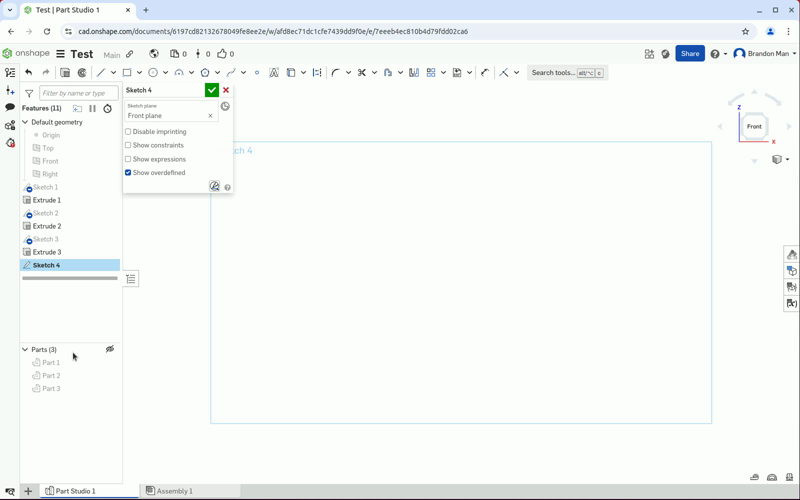
key(l)
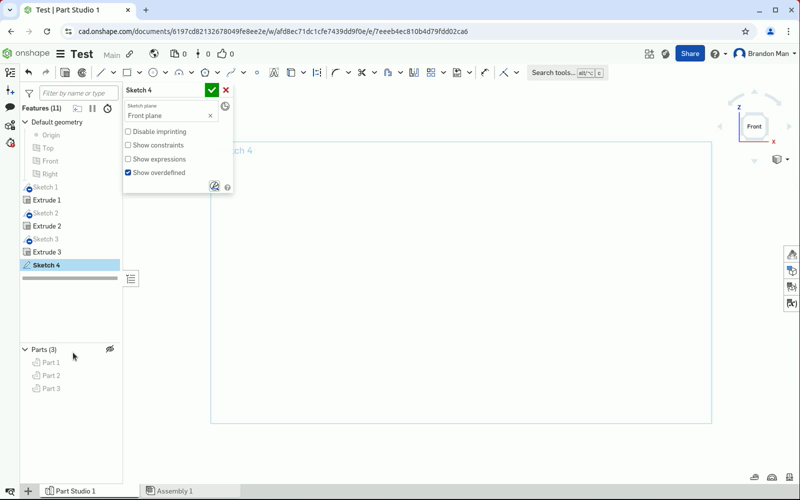
key_down(shift)
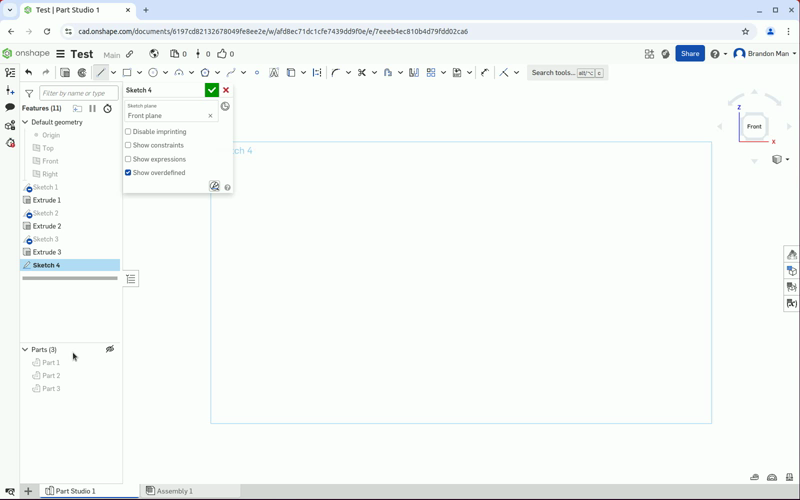
mouse_move(489, 311)
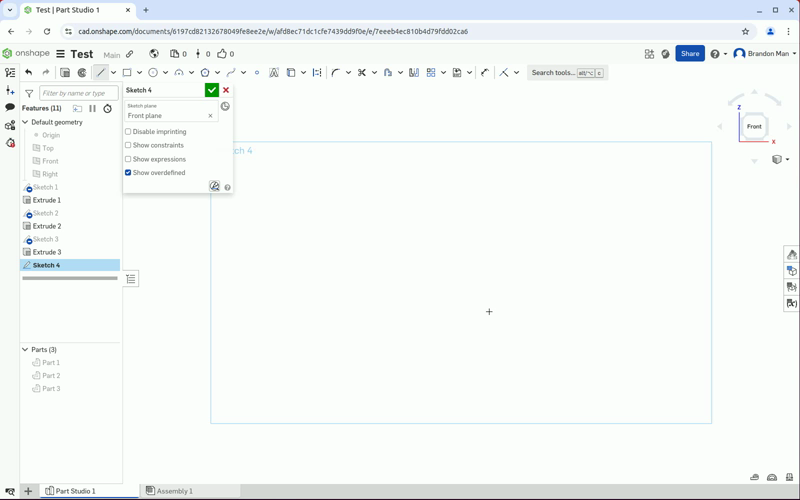
click(489, 311)
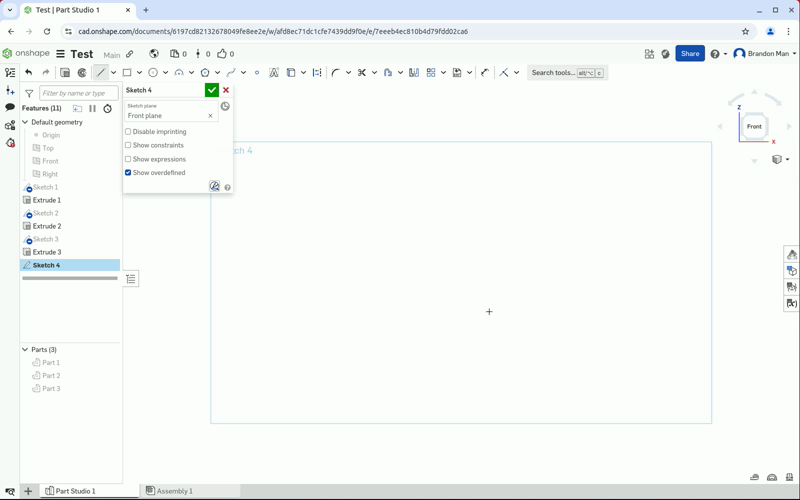
key_up(shift)
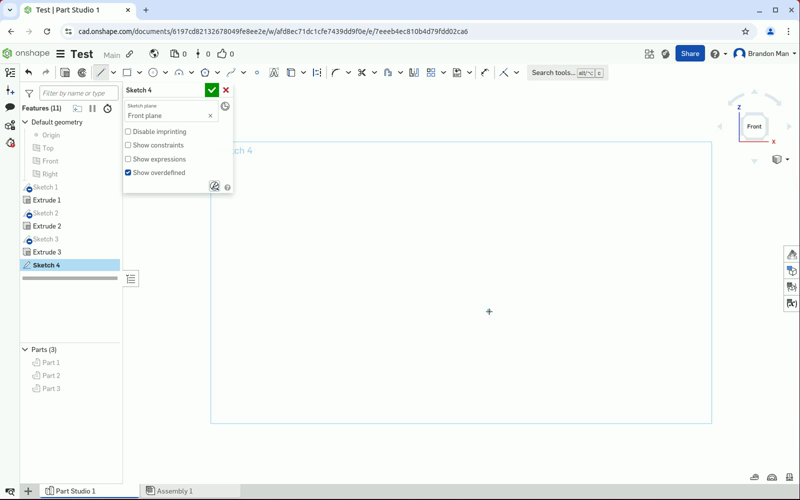
key_down(shift)
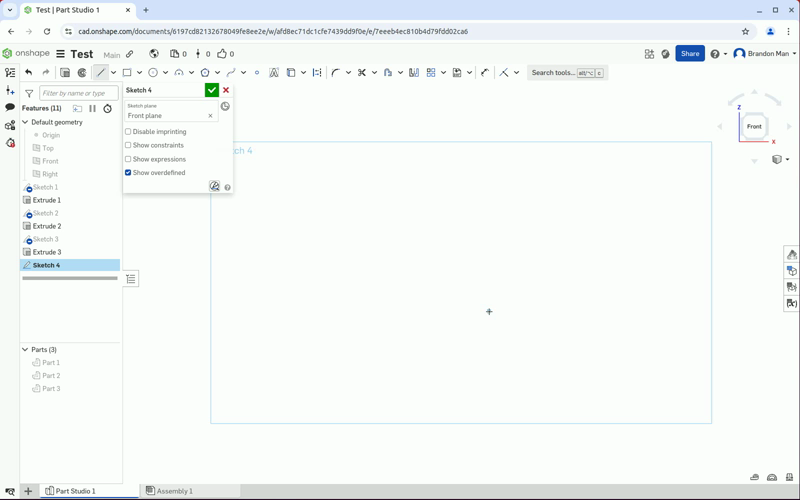
mouse_move(519, 311)
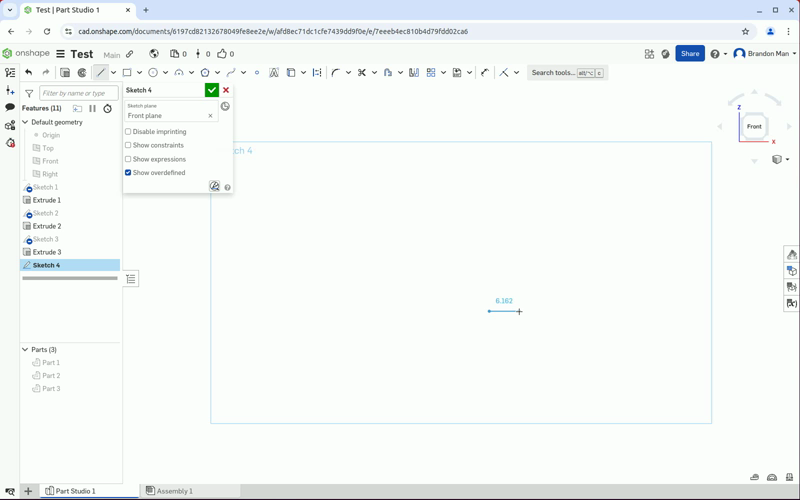
mouse_move(495, 311)
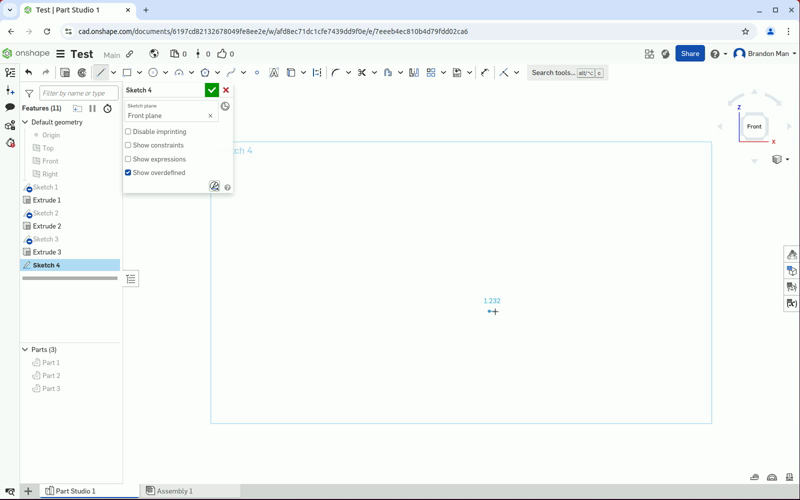
scroll(6)
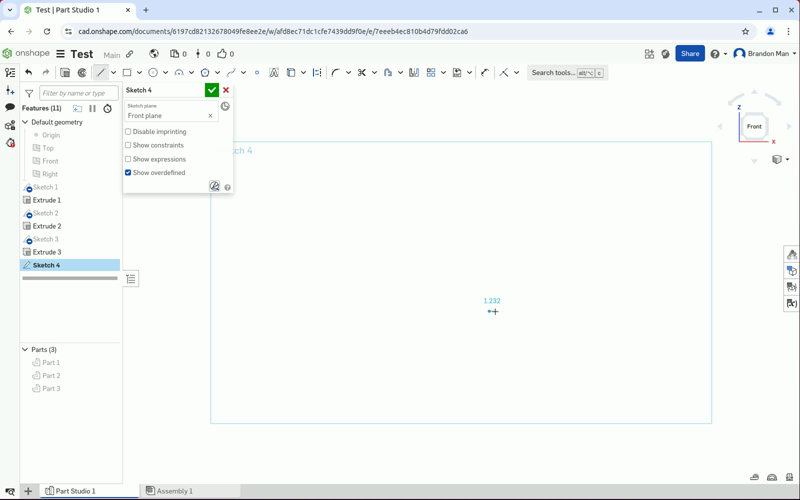
scroll(6)
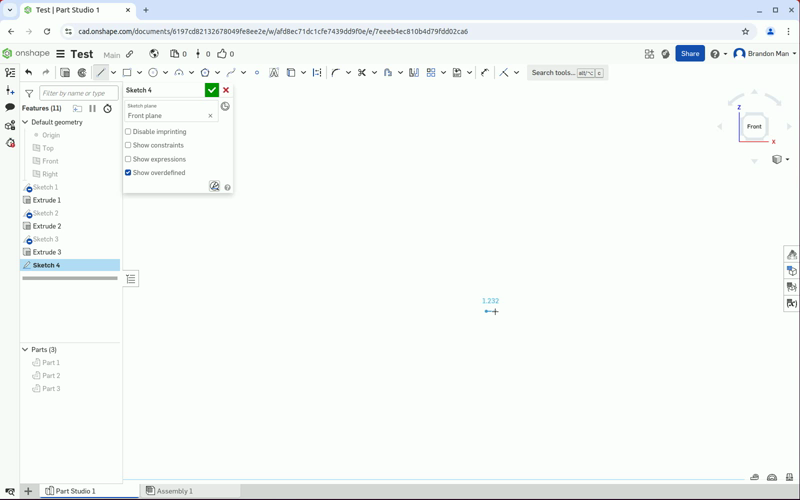
scroll(6)
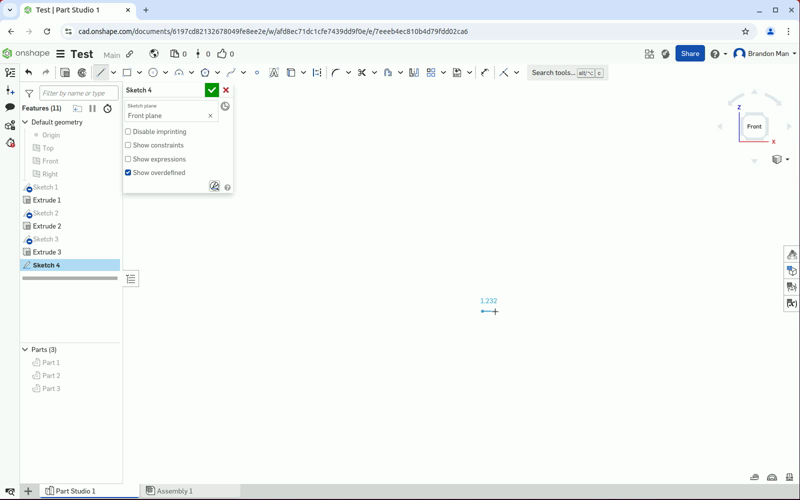
scroll(6)
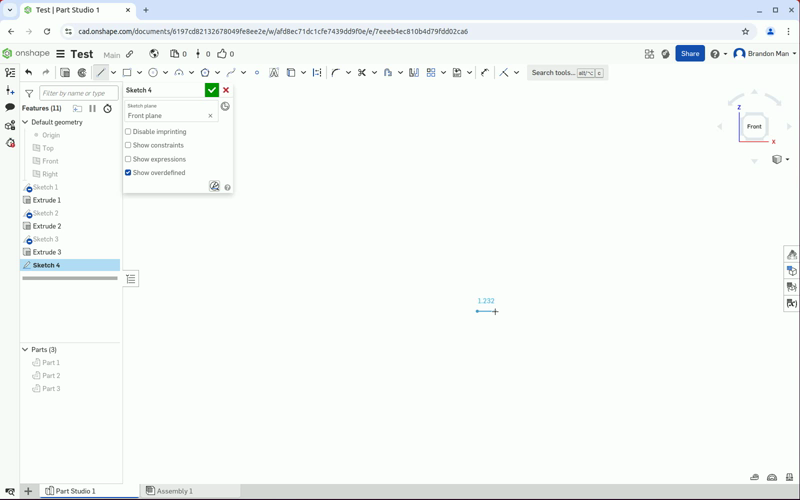
scroll(6)
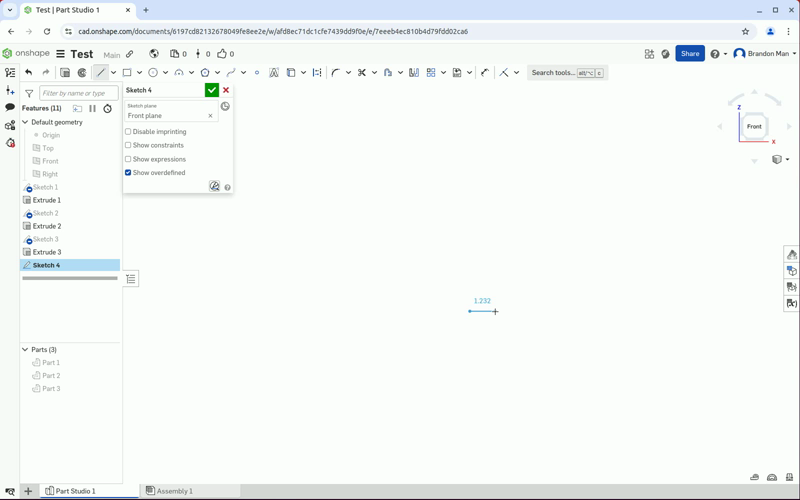
scroll(6)
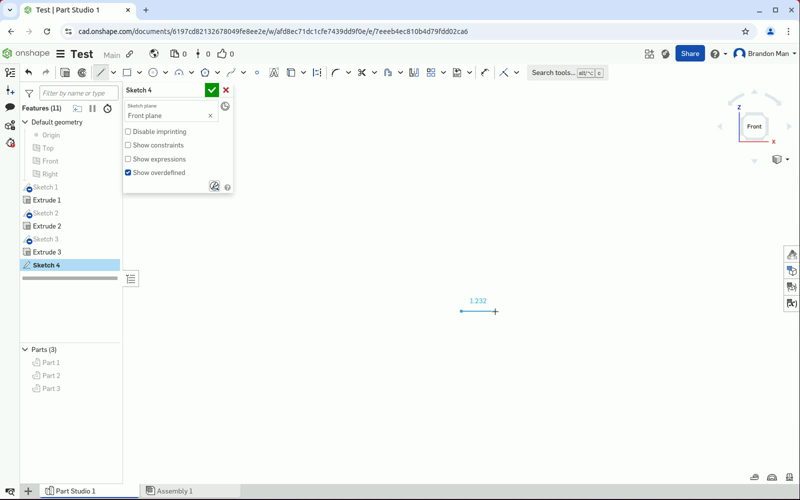
scroll(6)
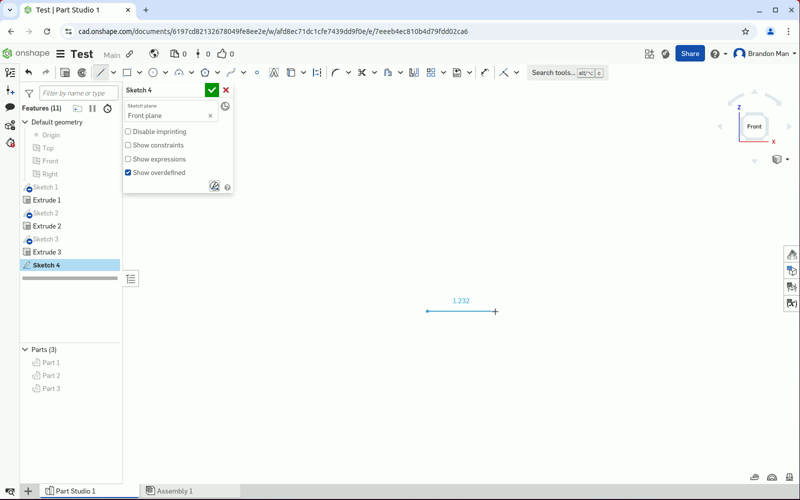
click(495, 311)
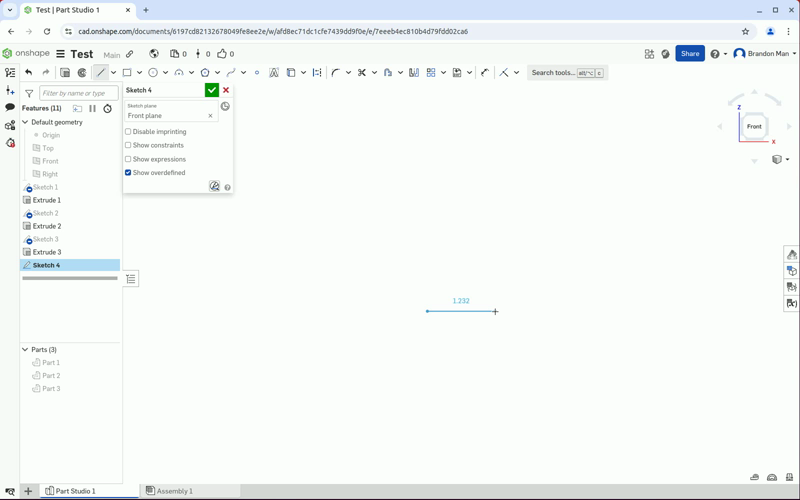
scroll(-6)
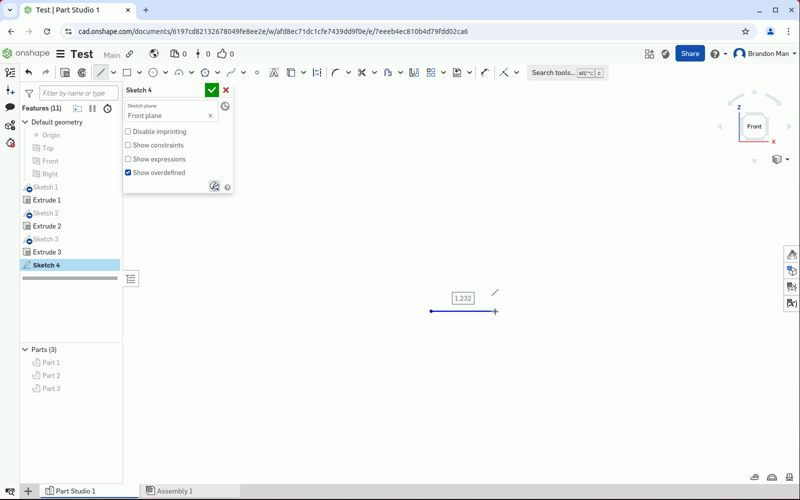
scroll(-6)
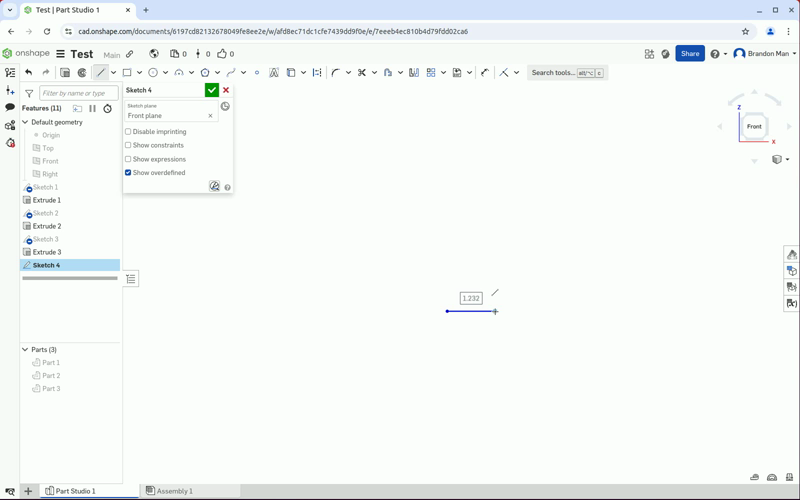
scroll(-6)
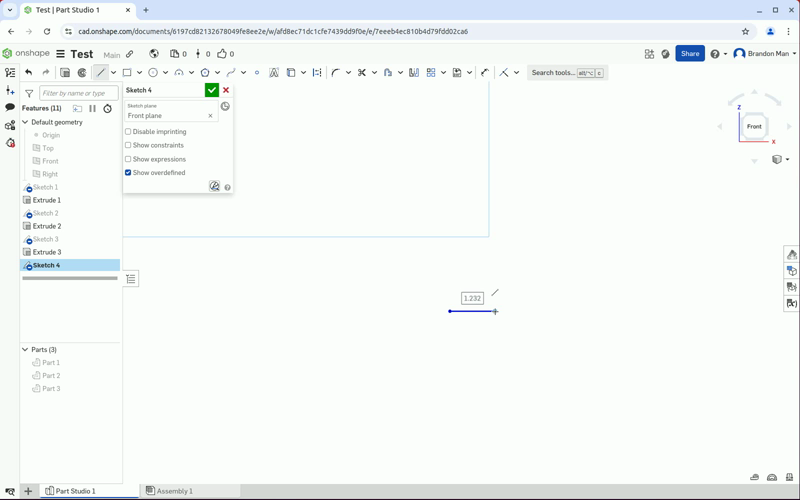
scroll(-6)
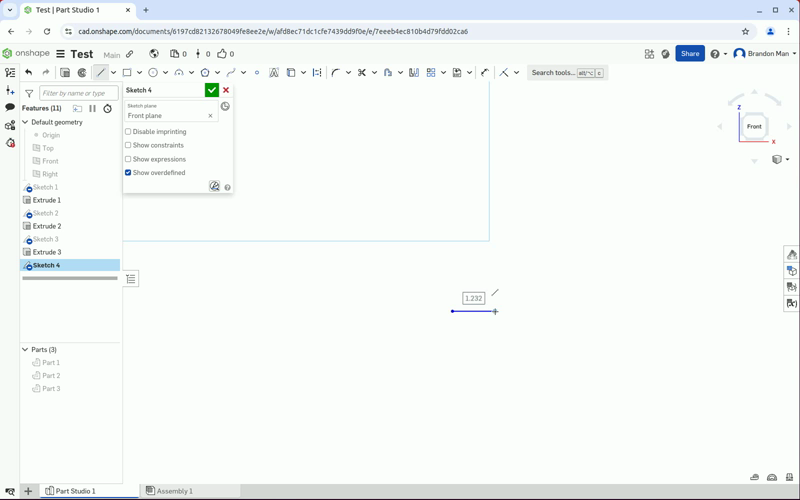
scroll(-6)
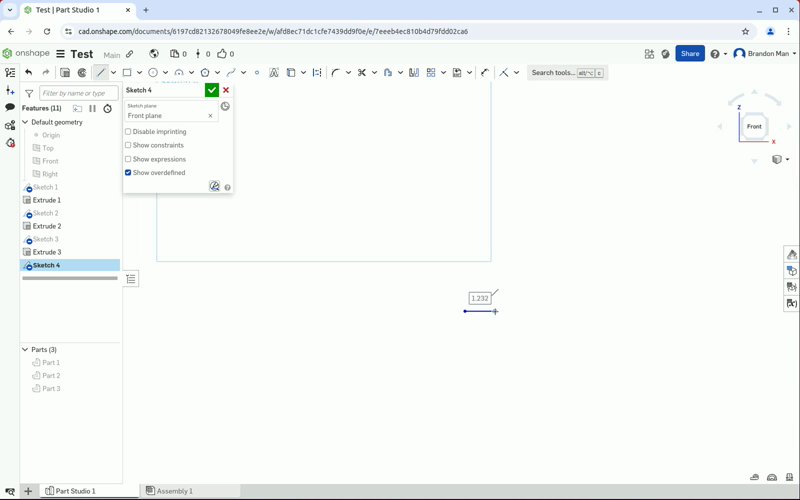
scroll(-6)
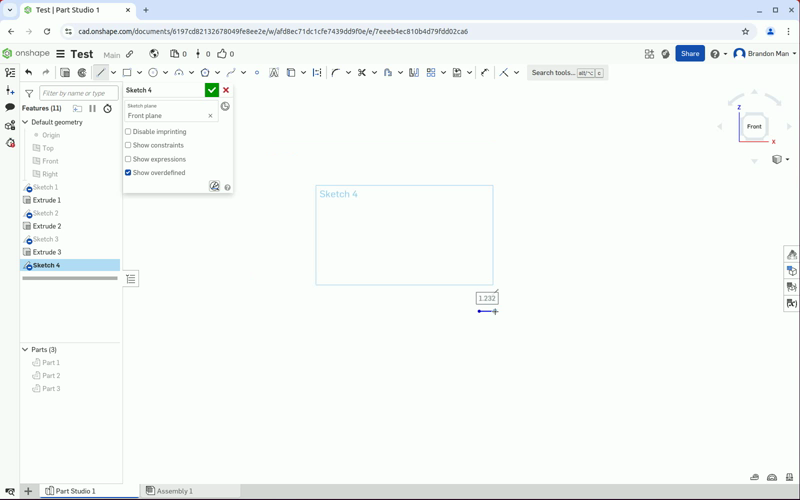
scroll(-6)
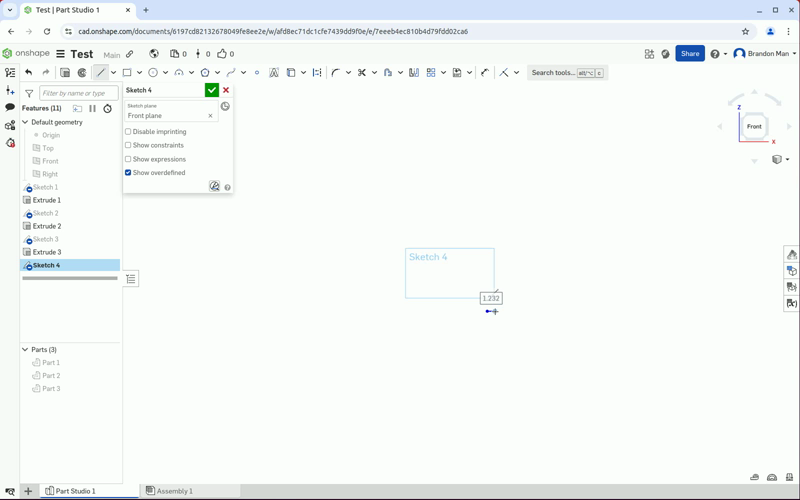
key_up(shift)
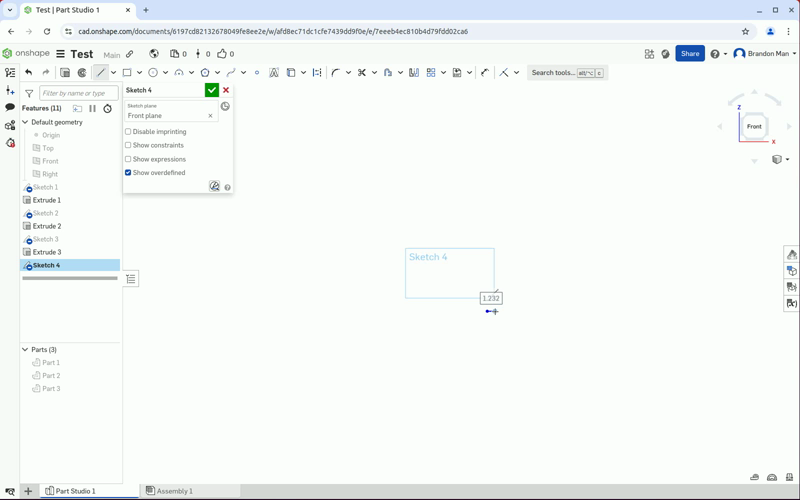
key_down(shift)
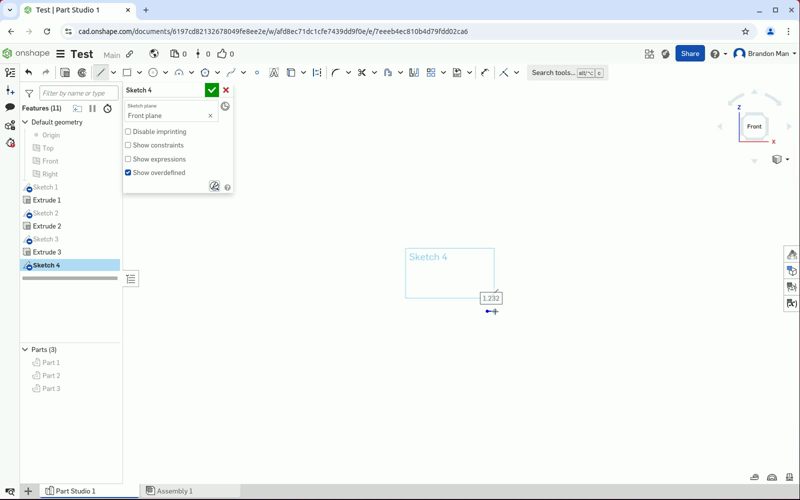
mouse_move(525, 311)
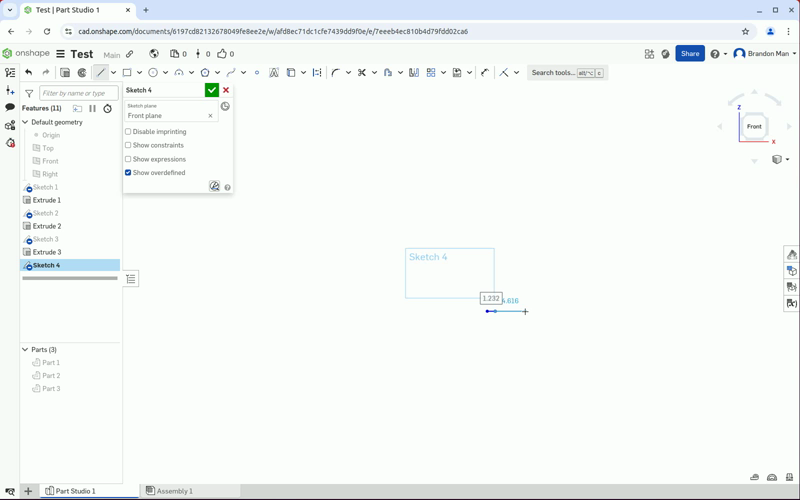
mouse_move(495, 254)
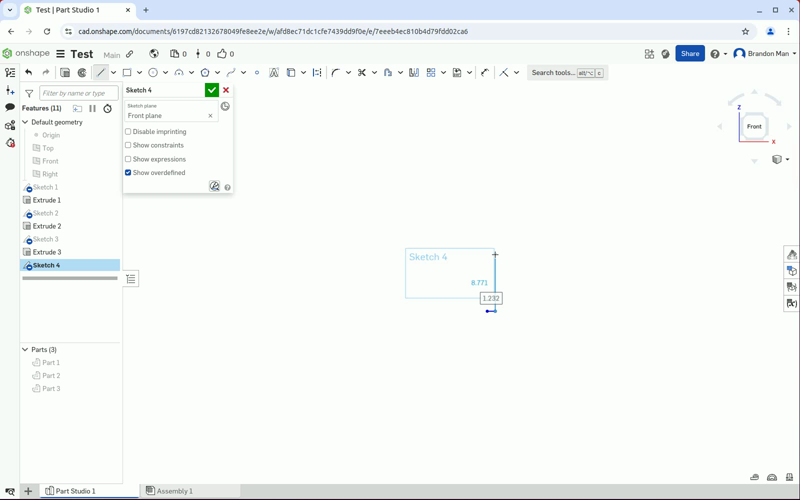
click(495, 254)
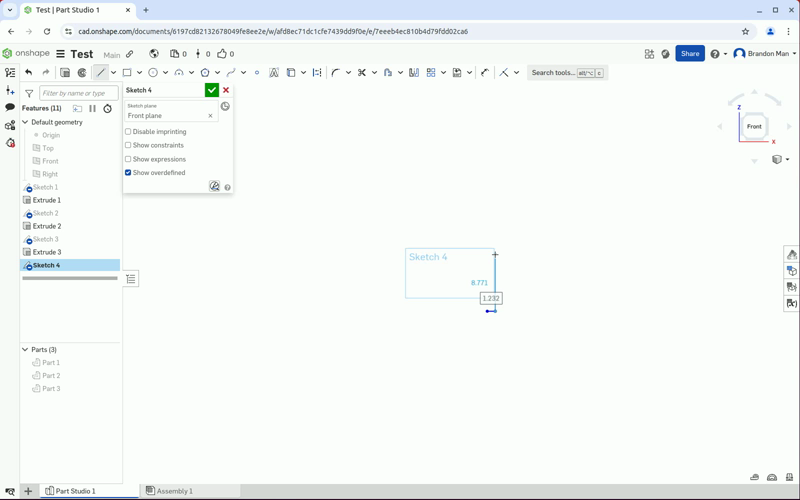
key_up(shift)
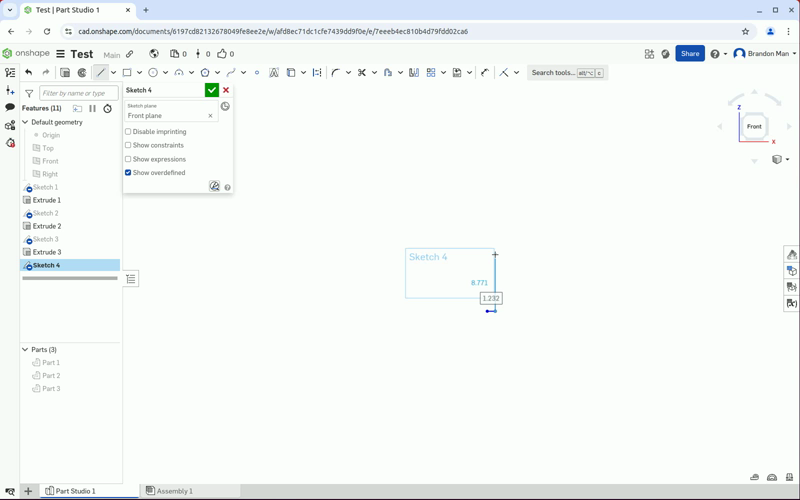
key_down(shift)
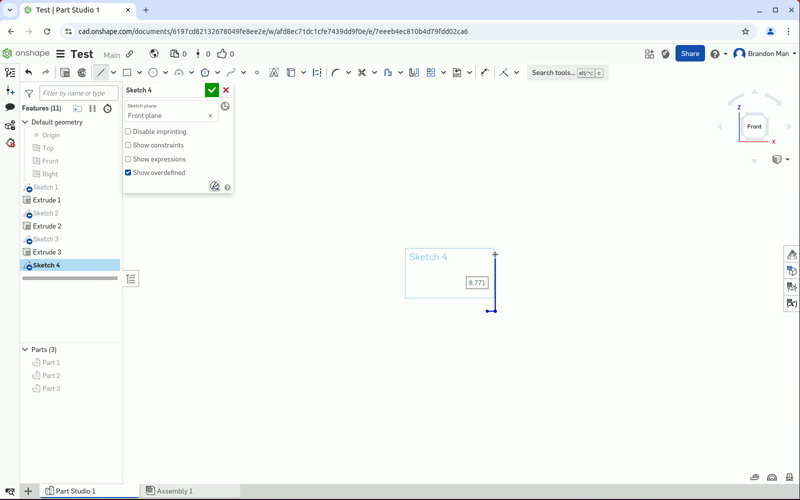
mouse_move(525, 254)
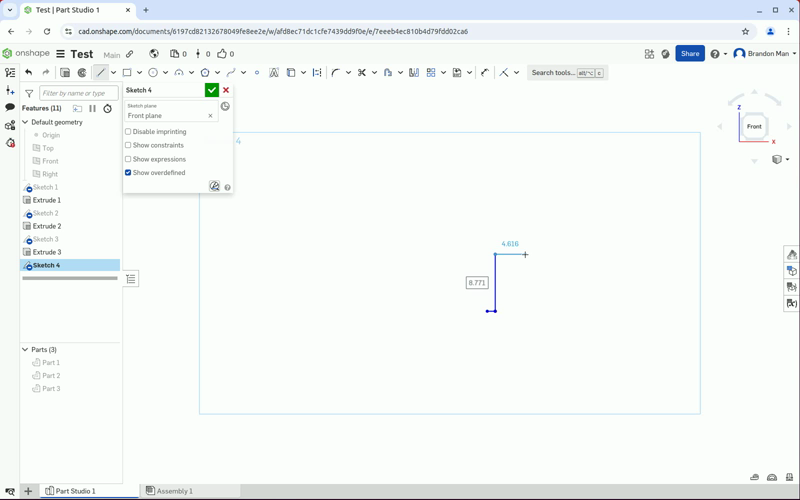
mouse_move(489, 254)
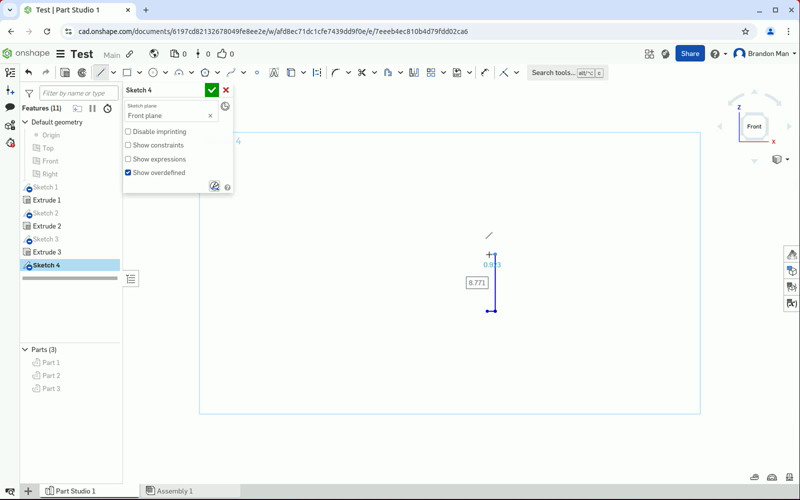
scroll(6)
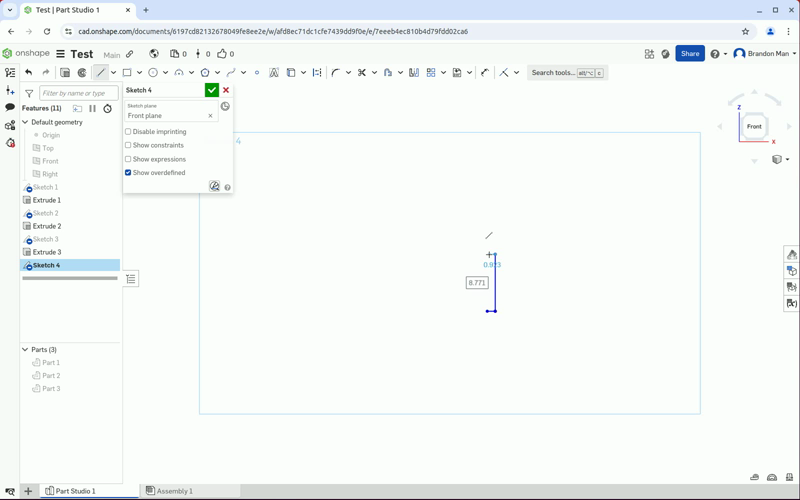
scroll(6)
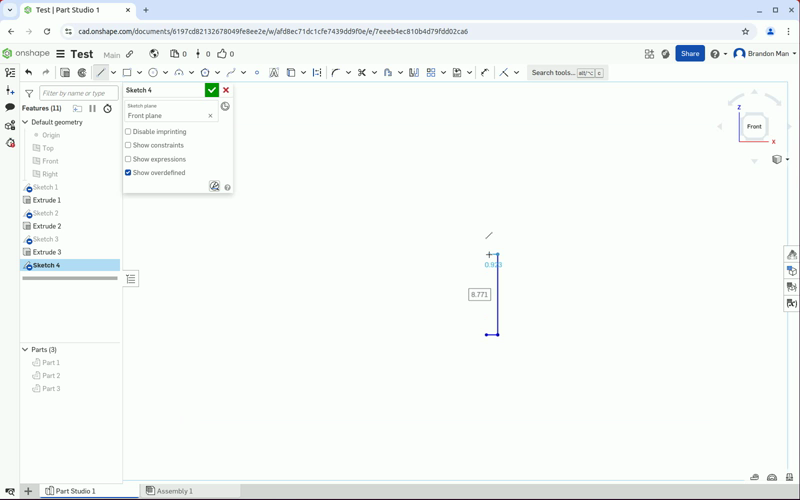
scroll(6)
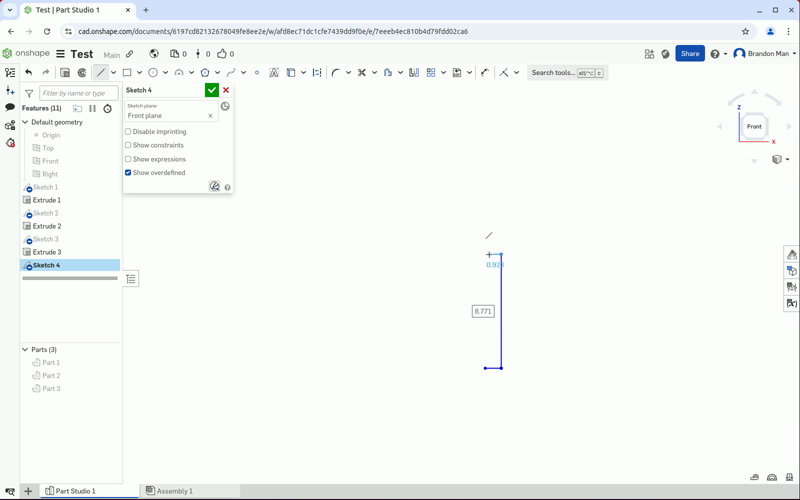
scroll(6)
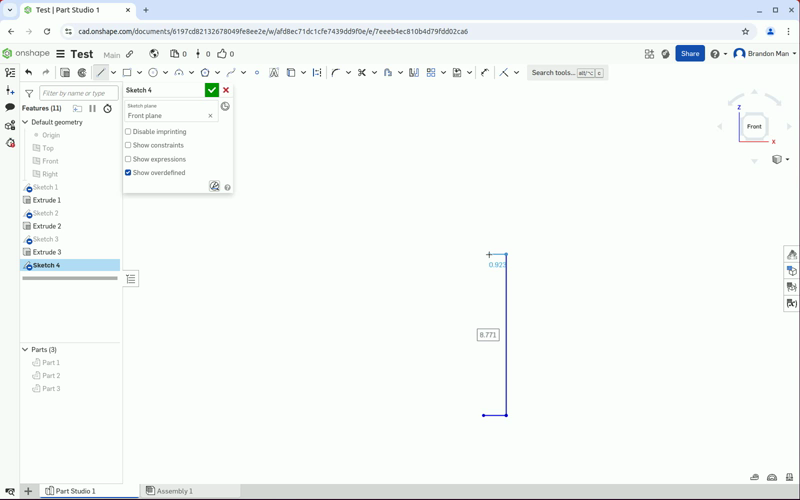
scroll(6)
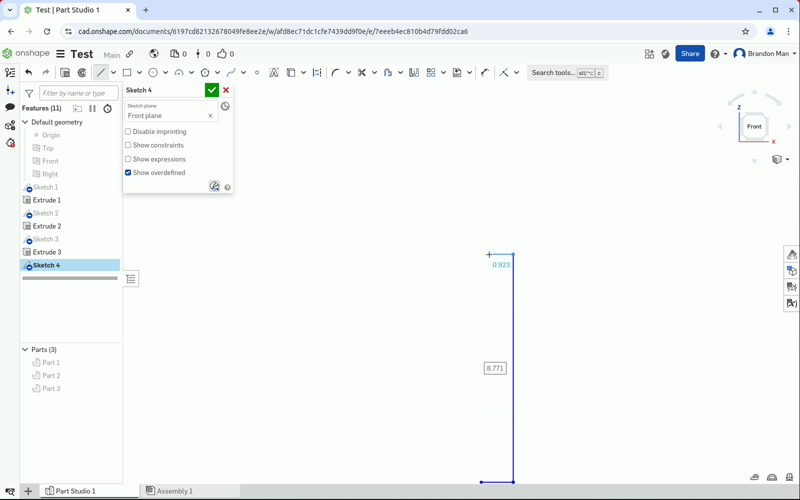
scroll(6)
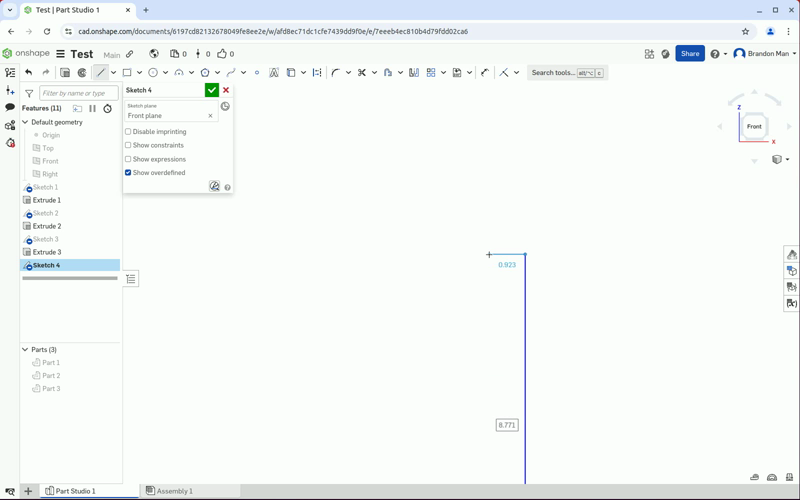
scroll(6)
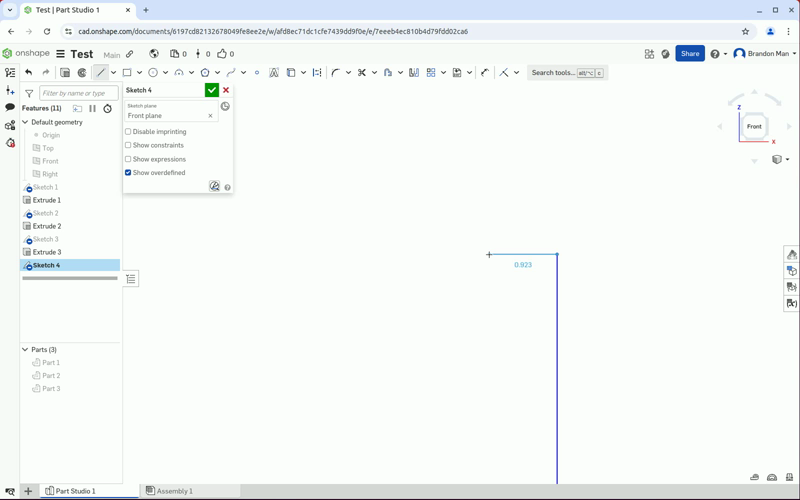
click(489, 254)
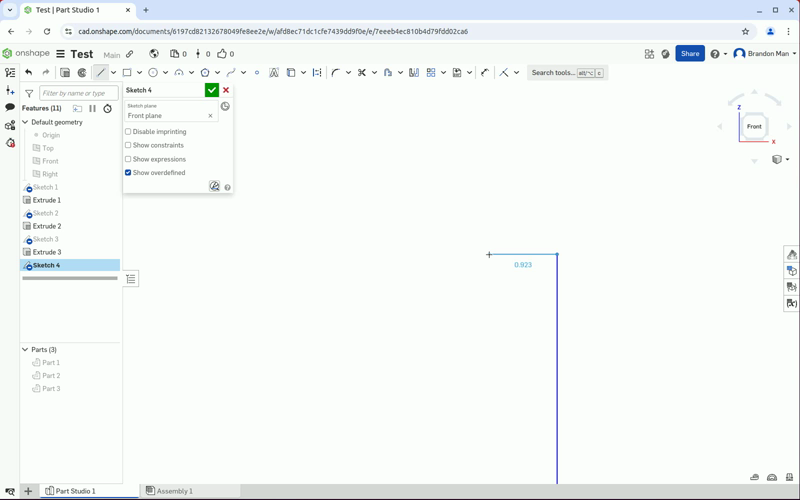
scroll(-6)
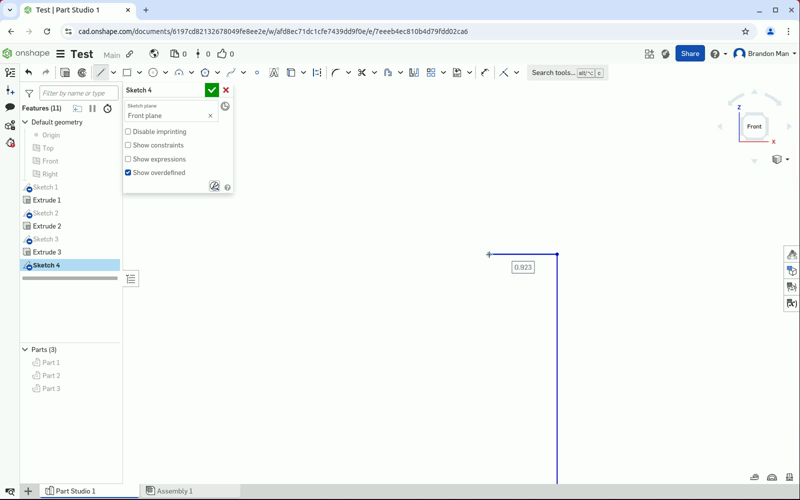
scroll(-6)
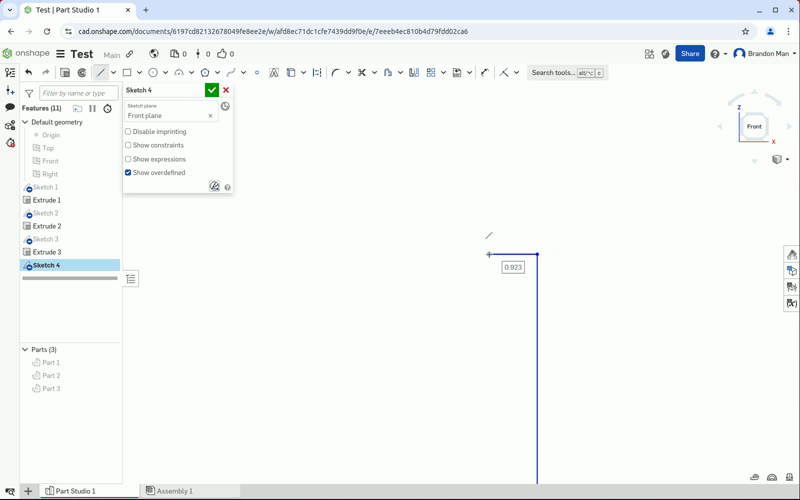
scroll(-6)
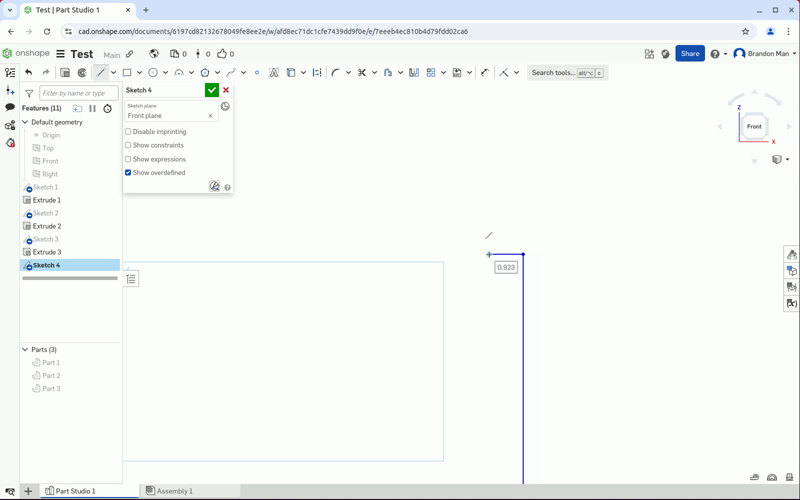
scroll(-6)
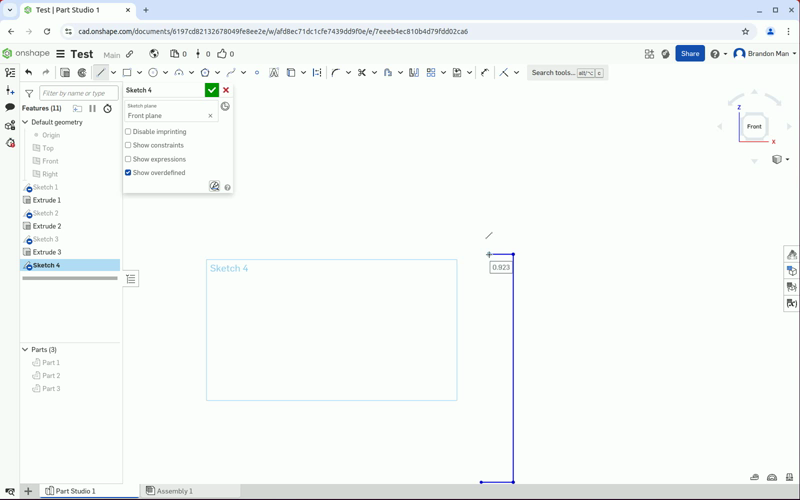
scroll(-6)
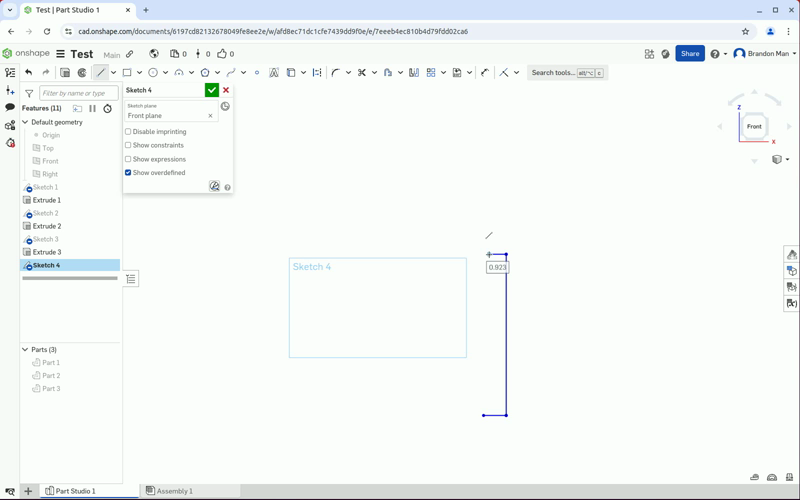
scroll(-6)
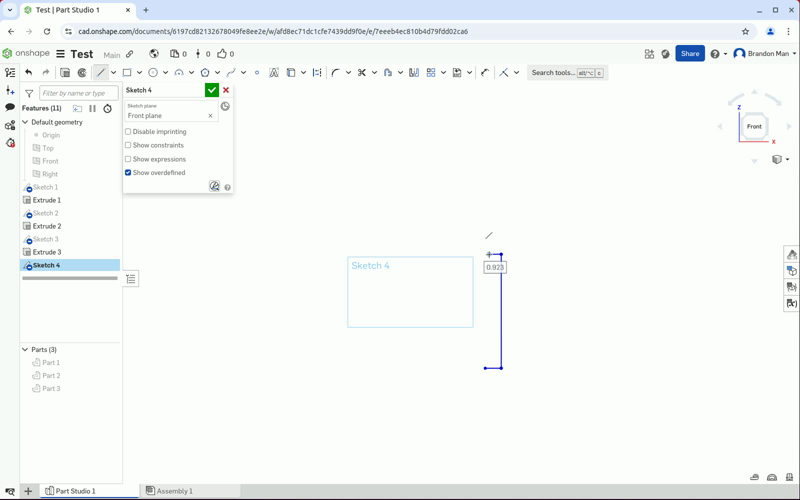
scroll(-6)
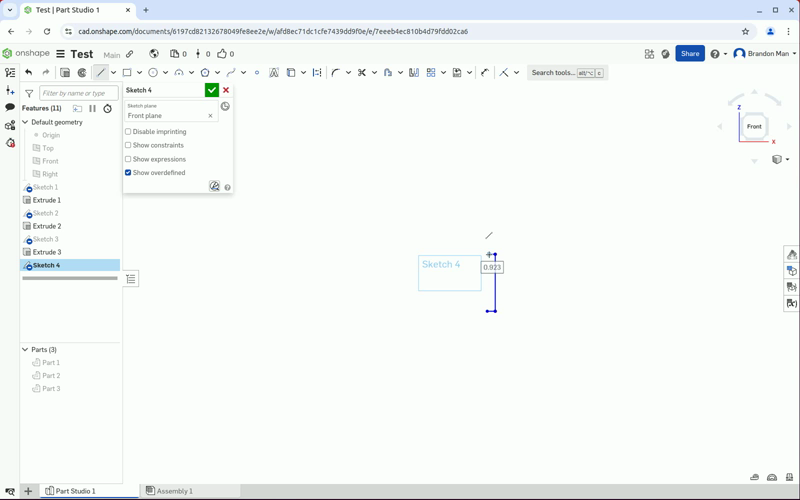
key_up(shift)
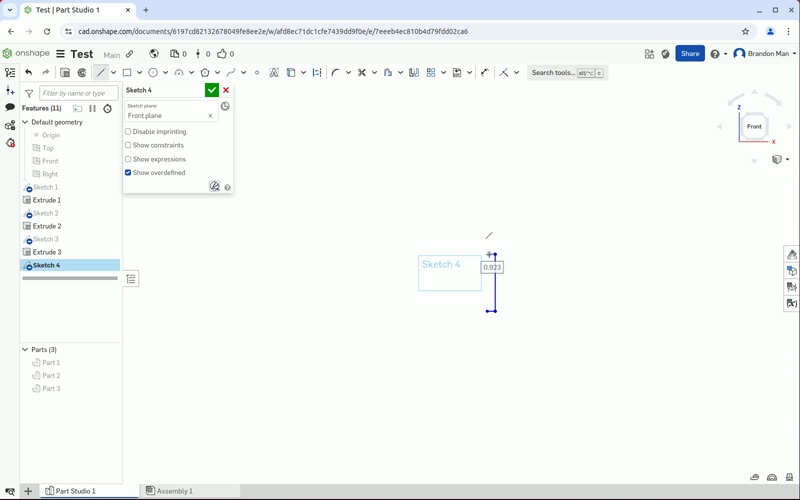
mouse_move(519, 254)
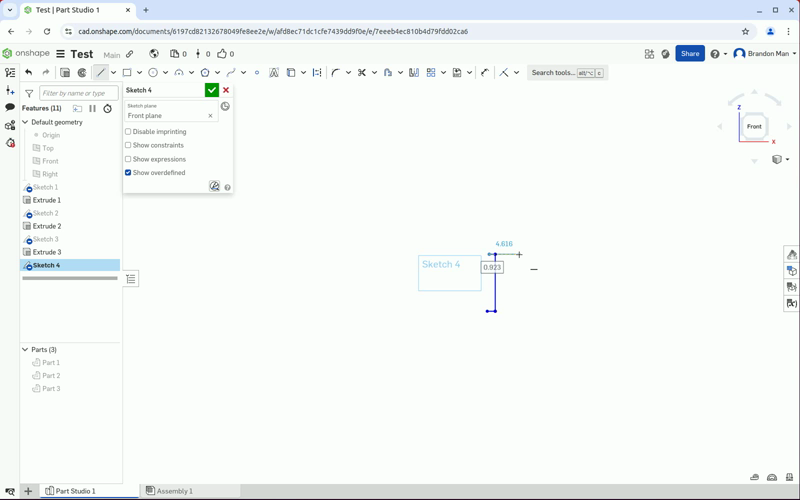
key_down(shift)
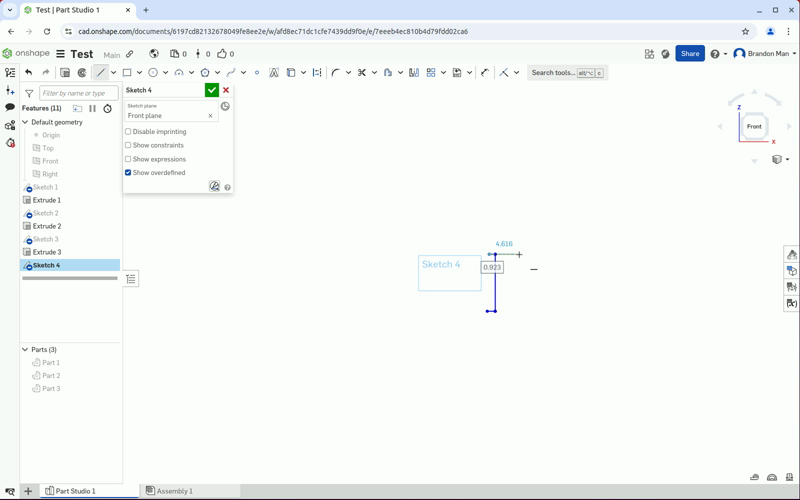
mouse_move(489, 311)
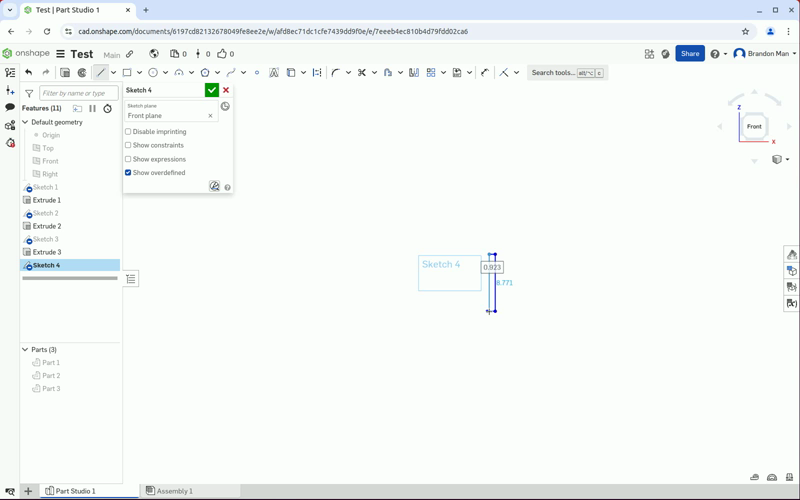
key_up(shift)
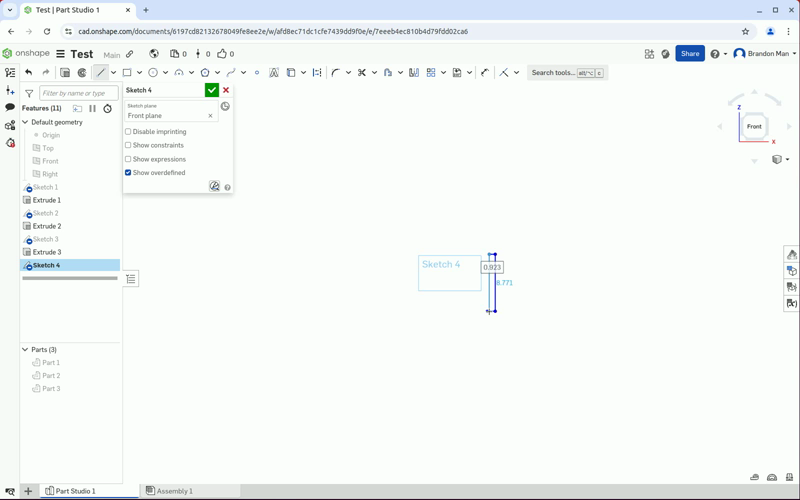
click(489, 311)
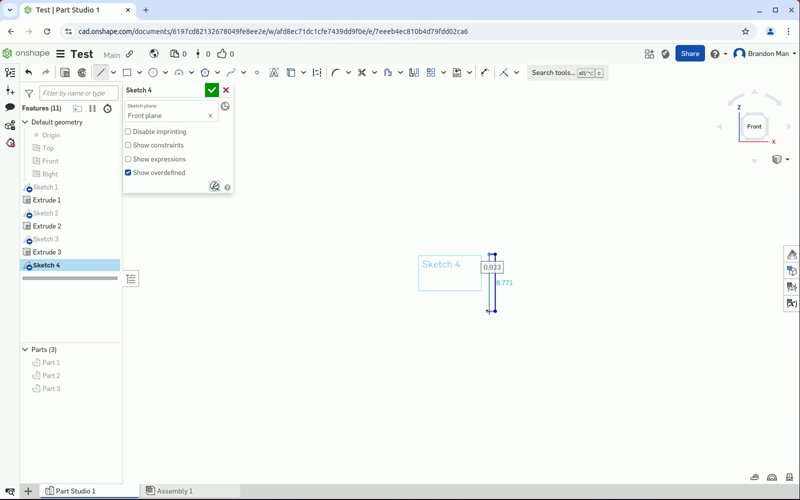
key(esc)
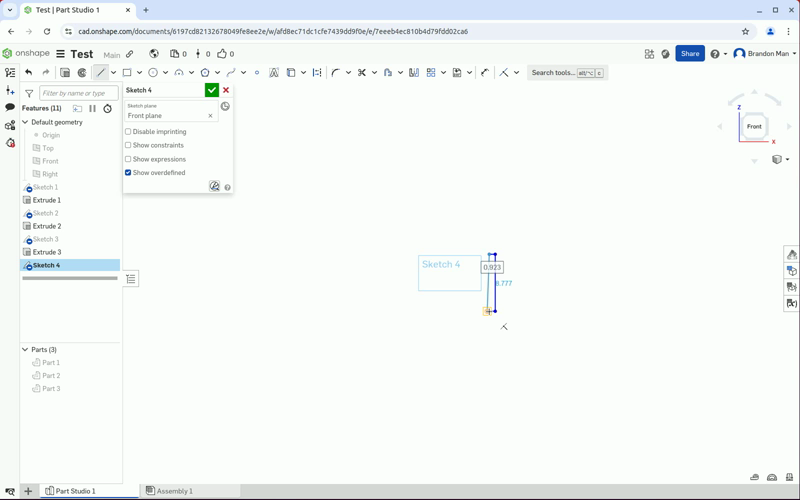
key(c)
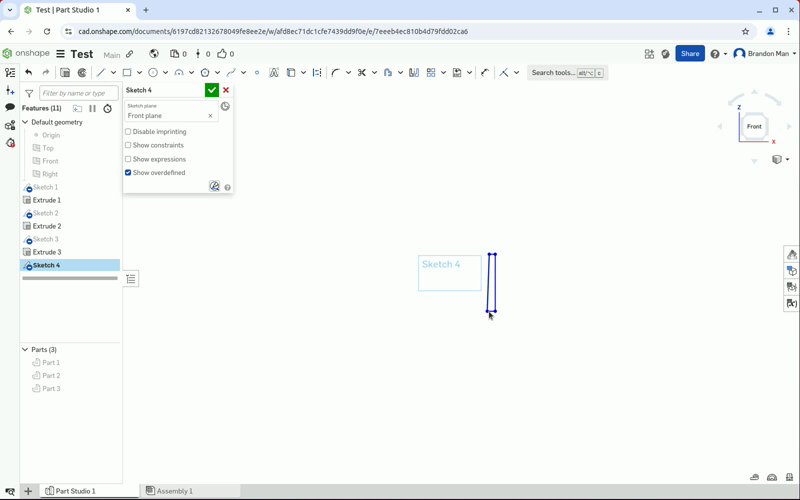
key_down(shift)
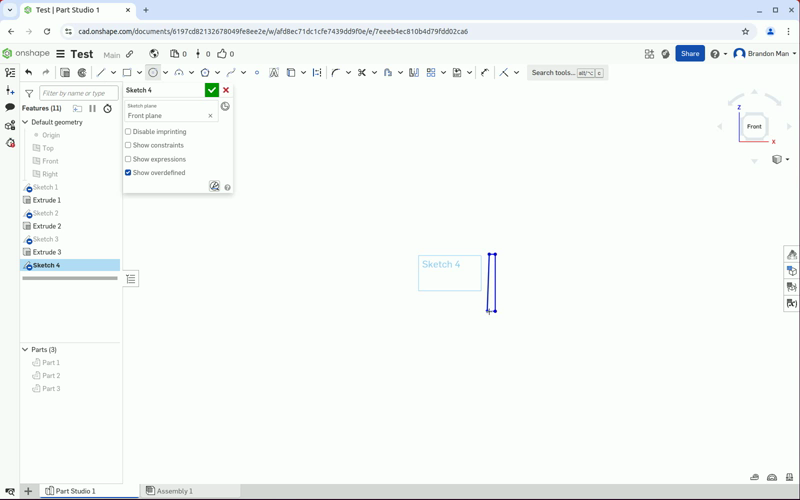
mouse_move(492, 307)
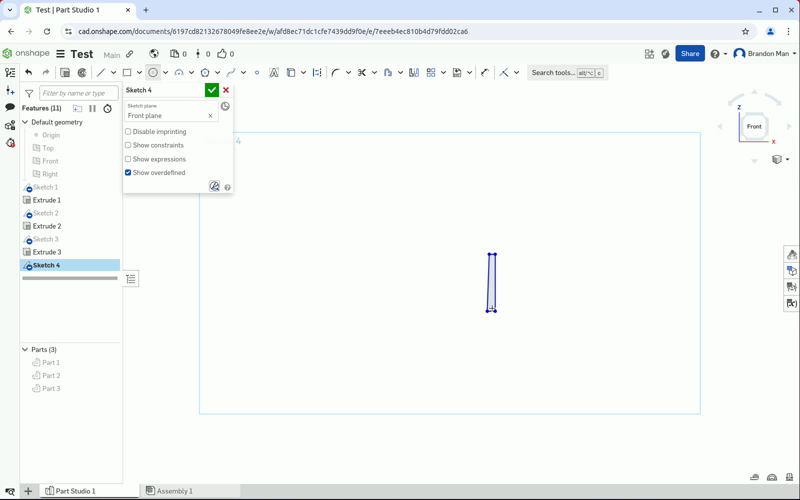
click(492, 307)
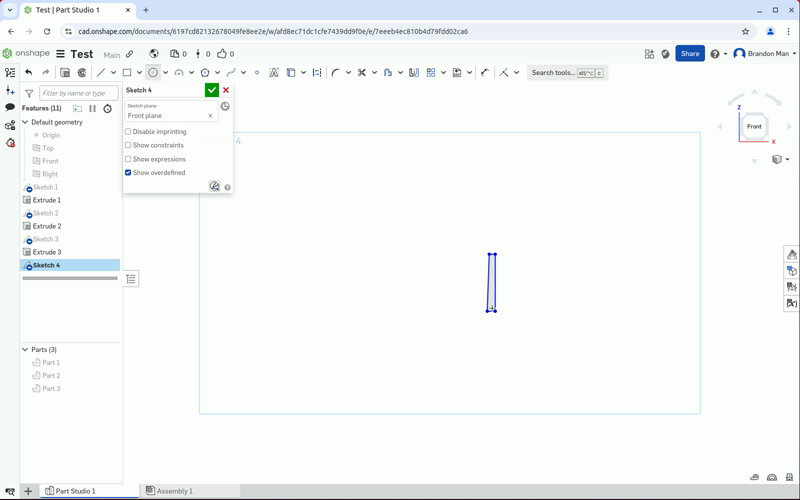
key_up(shift)
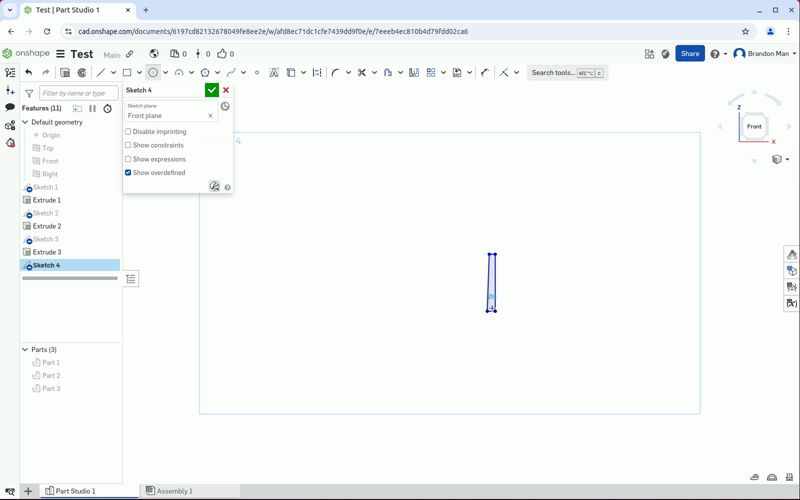
mouse_move(492, 307)
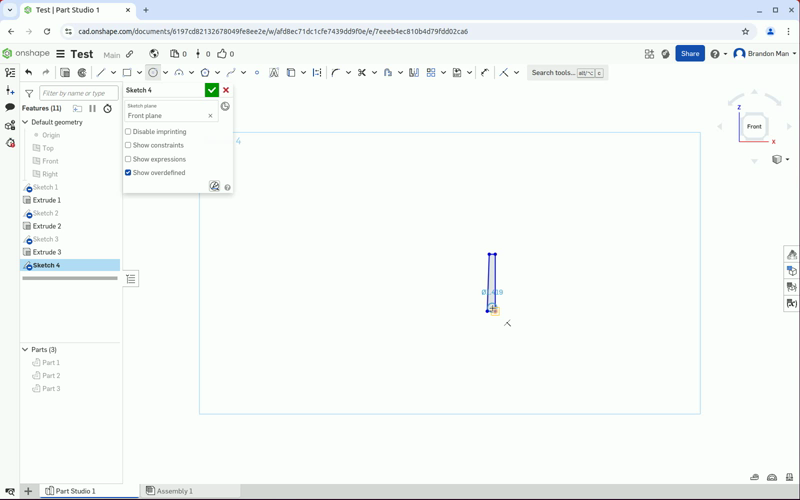
scroll(6)
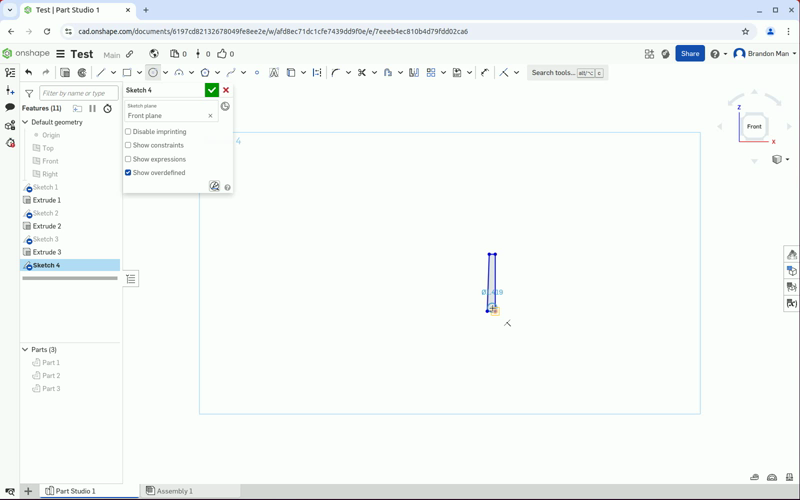
scroll(6)
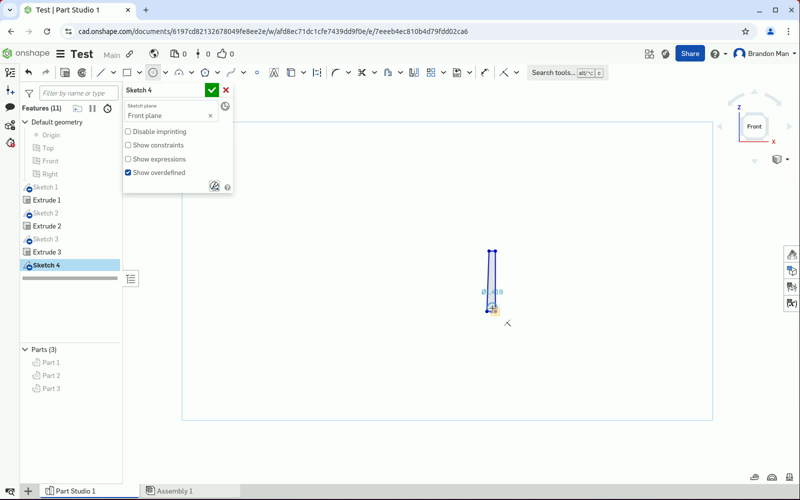
scroll(6)
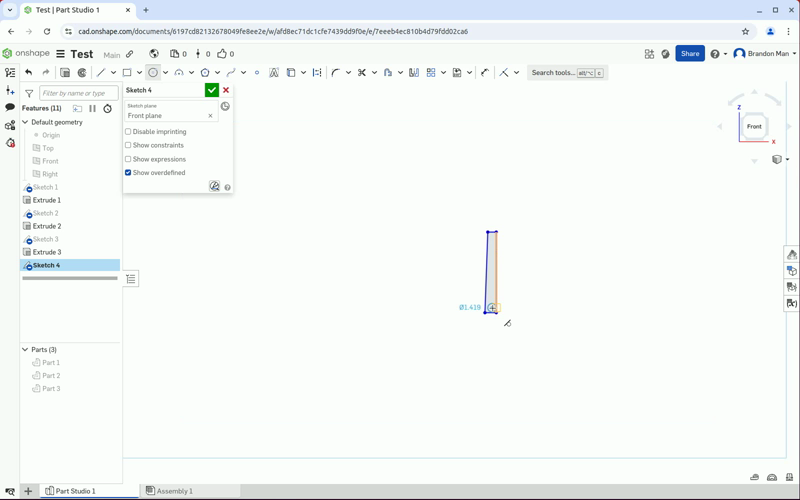
scroll(6)
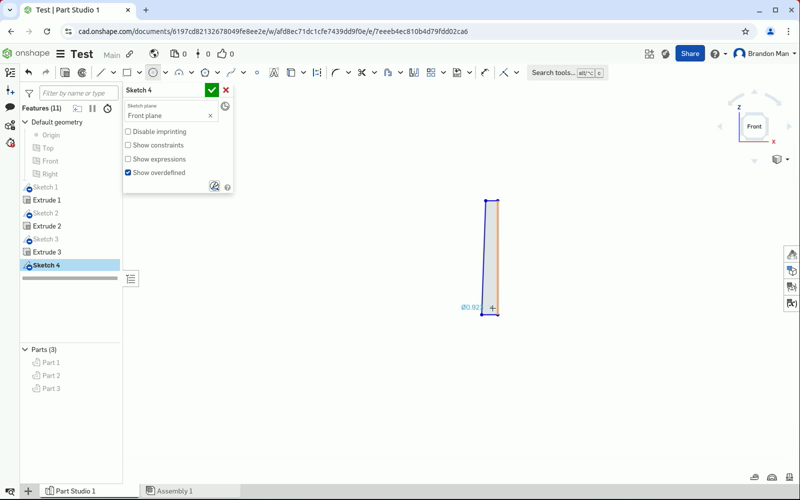
scroll(6)
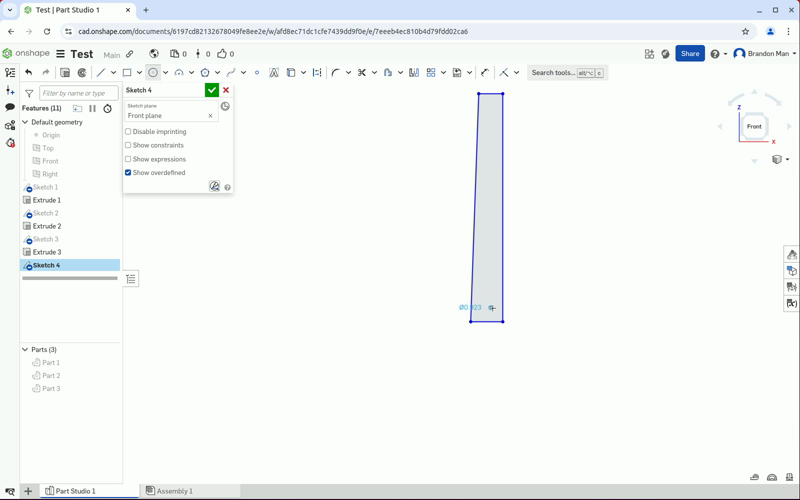
scroll(6)
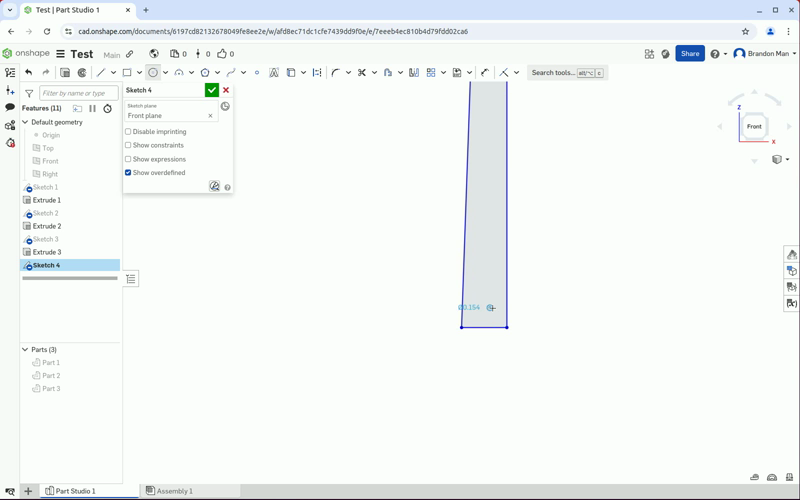
scroll(6)
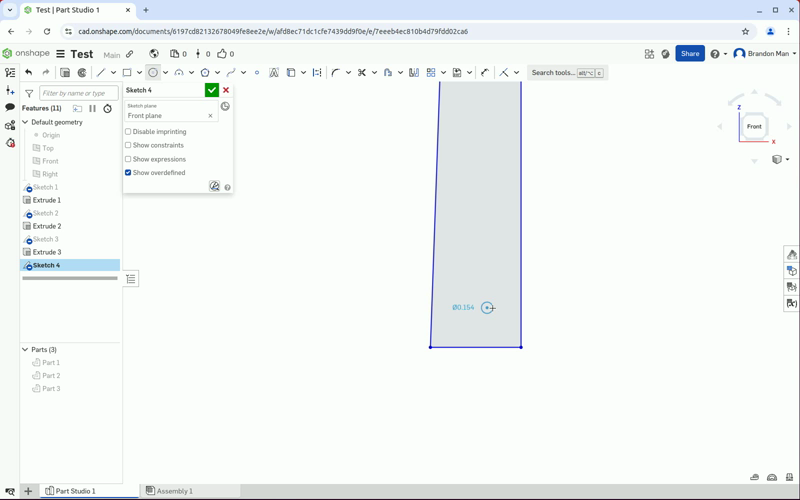
click(492, 307)
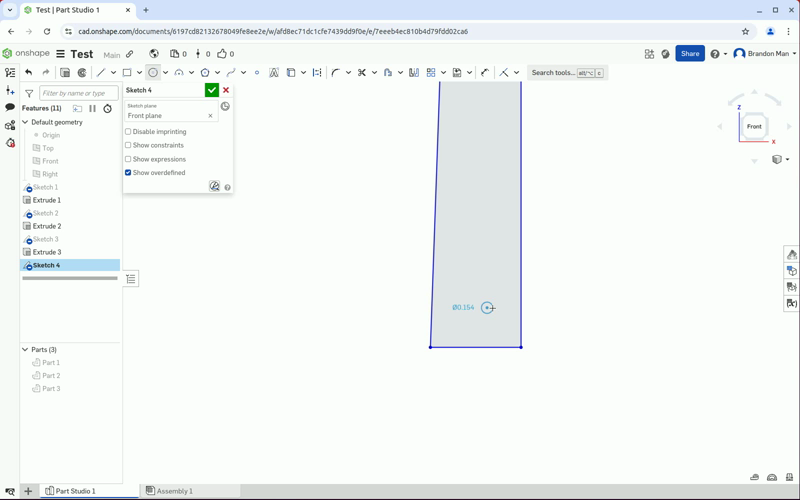
scroll(-6)
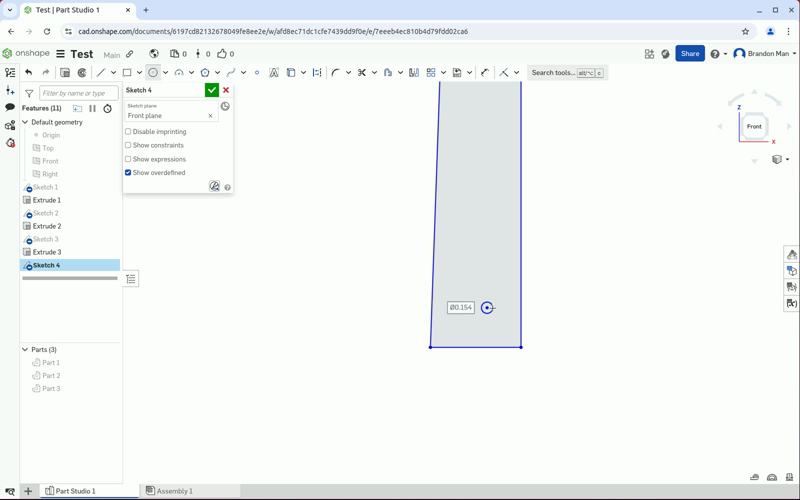
scroll(-6)
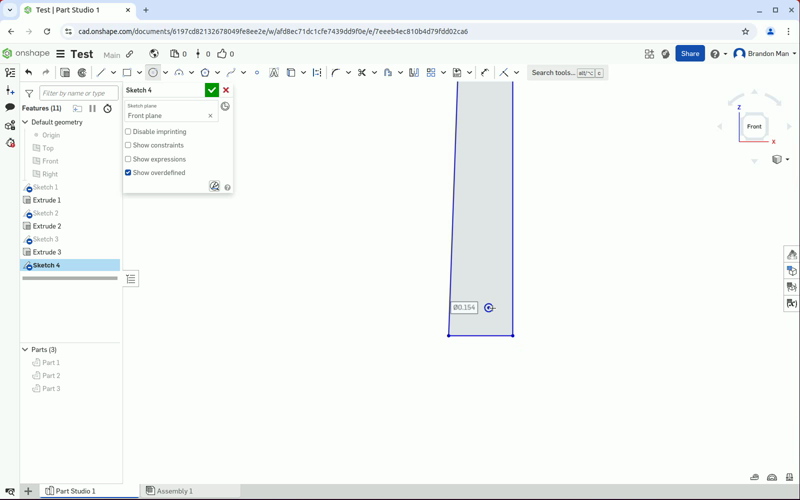
scroll(-6)
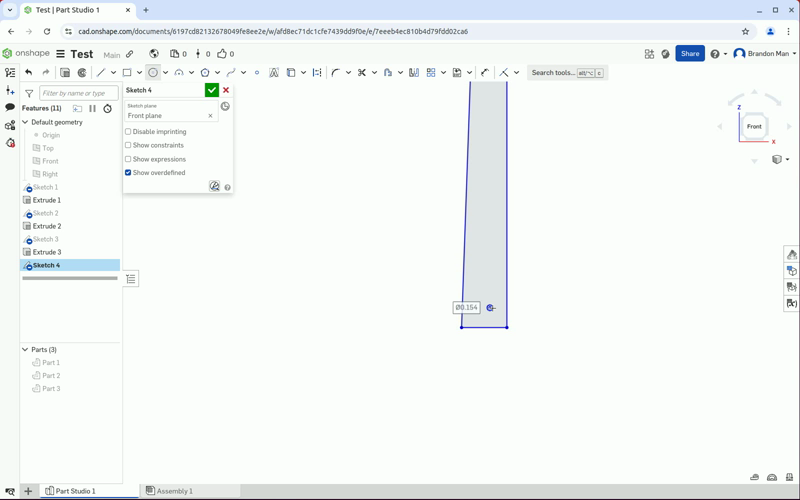
scroll(-6)
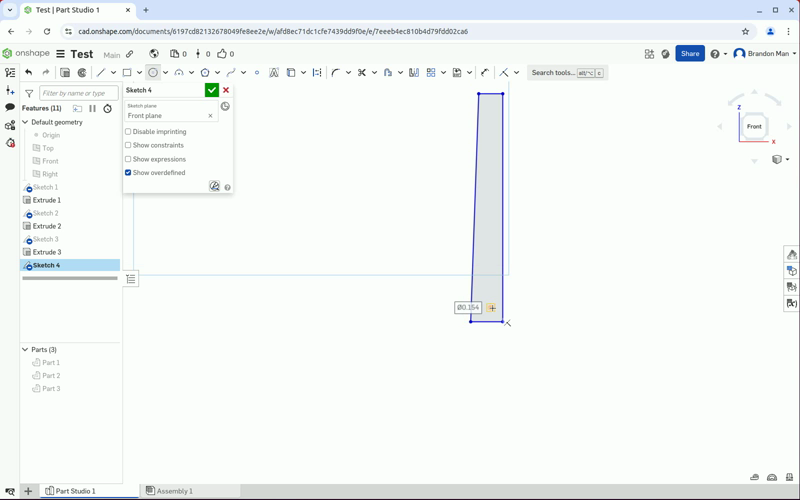
scroll(-6)
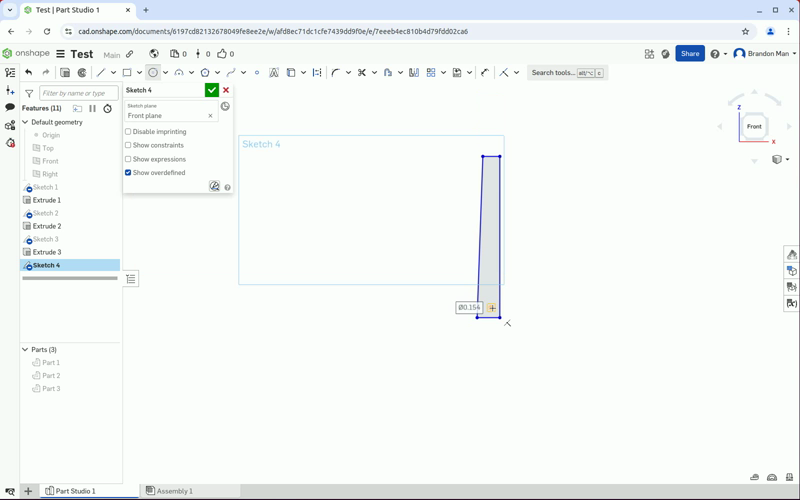
scroll(-6)
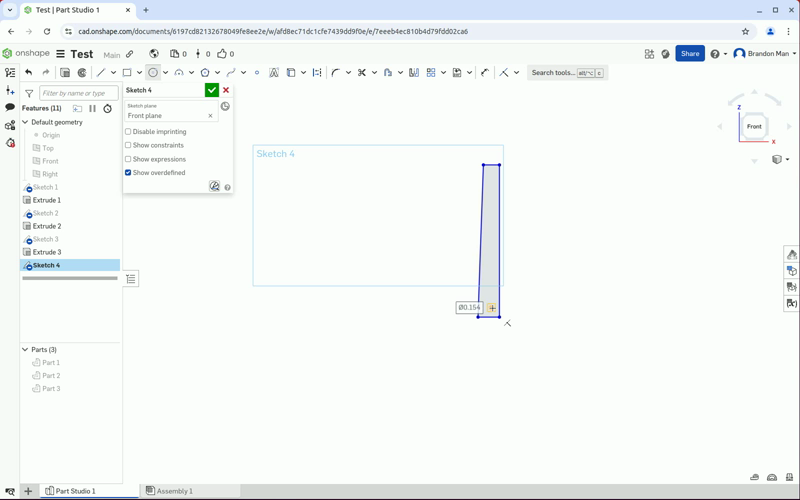
scroll(-6)
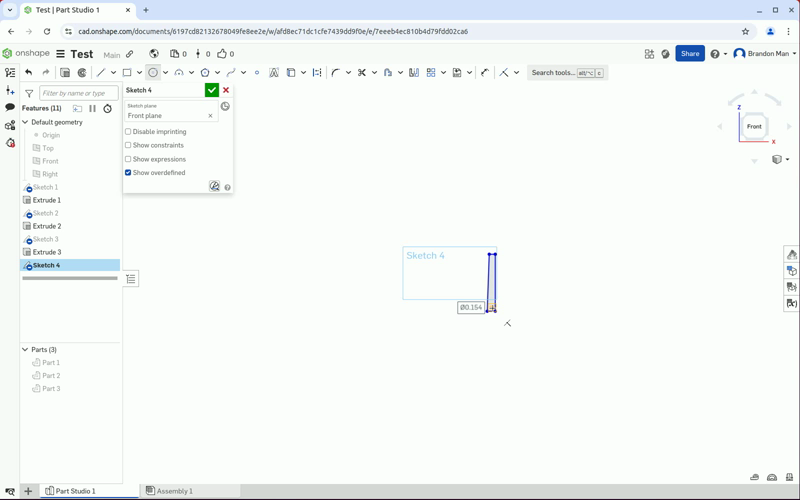
key(esc)
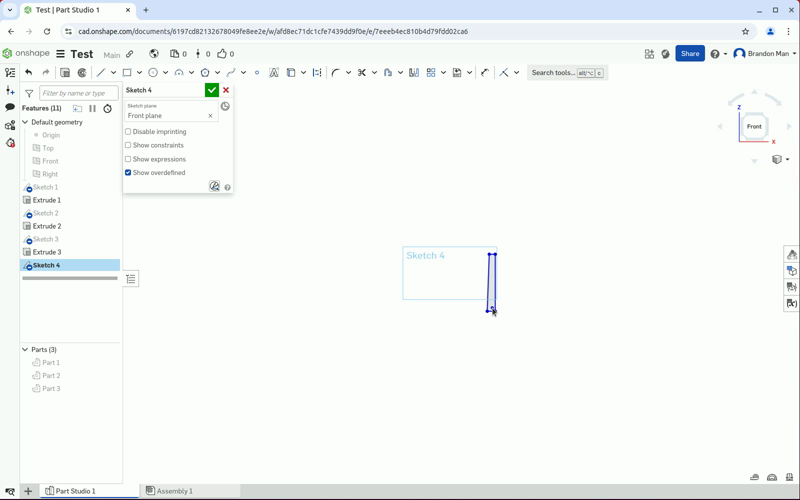
key(c)
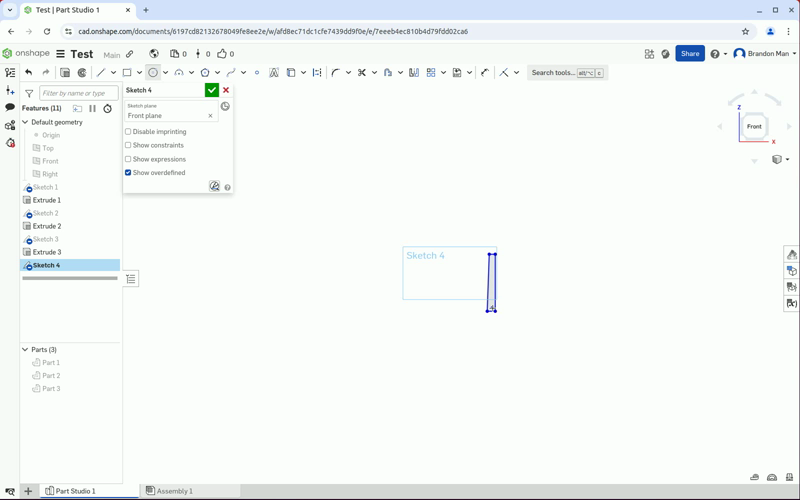
key_down(shift)
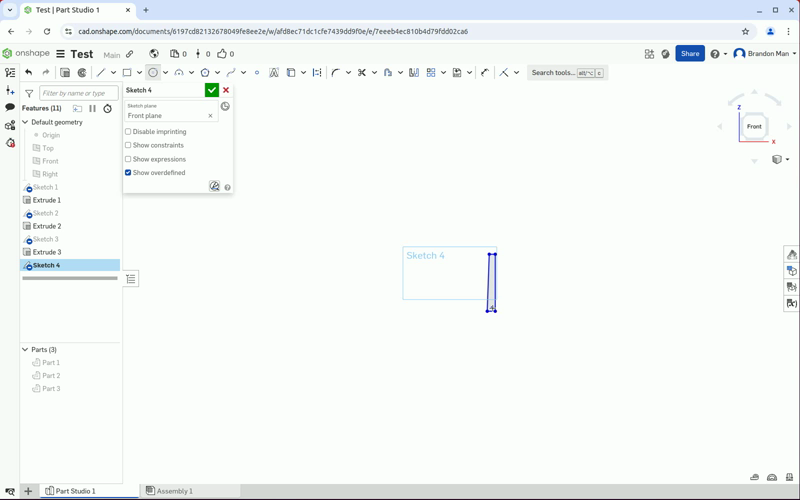
mouse_move(492, 258)
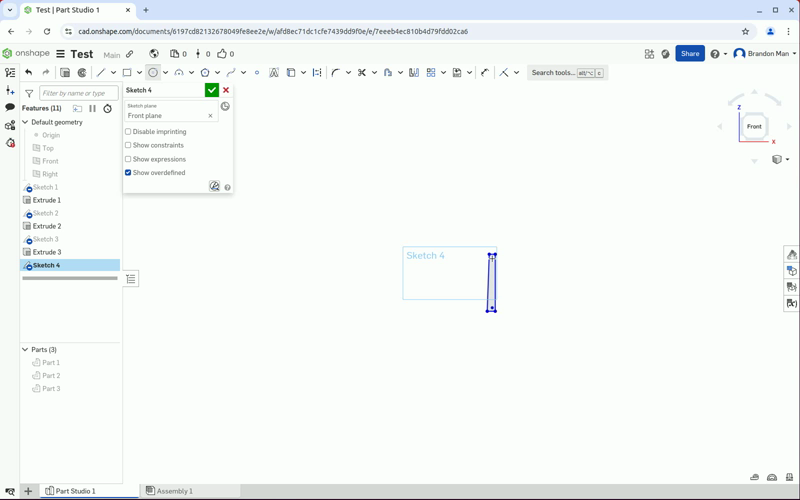
click(492, 258)
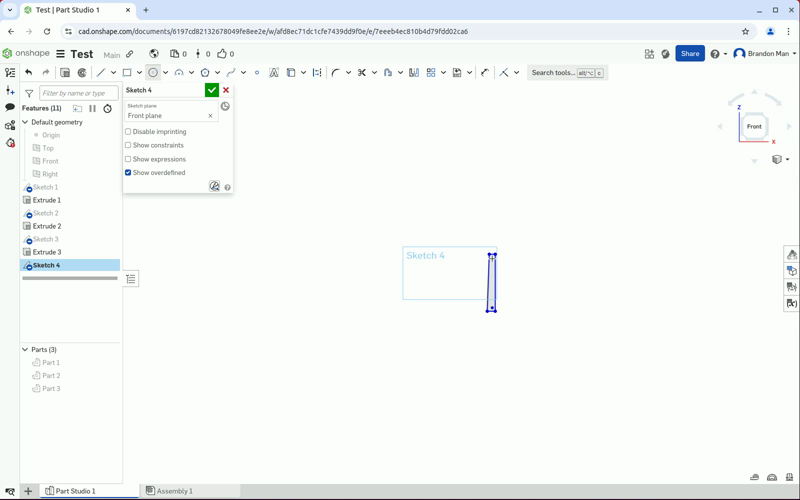
key_up(shift)
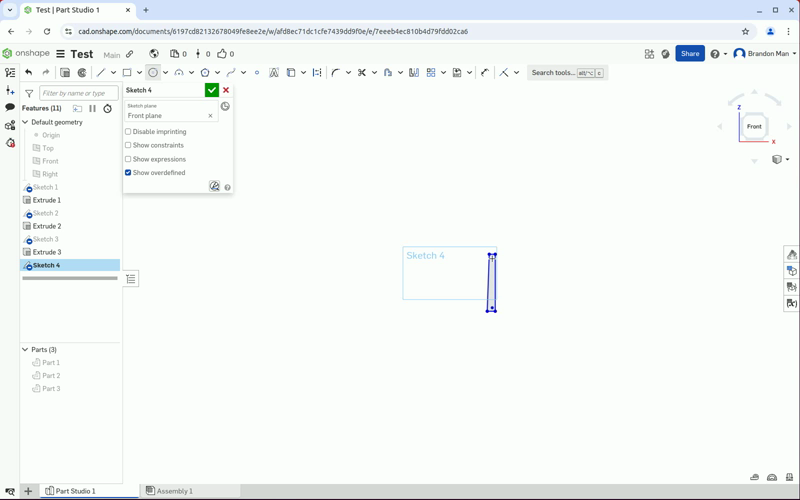
mouse_move(492, 258)
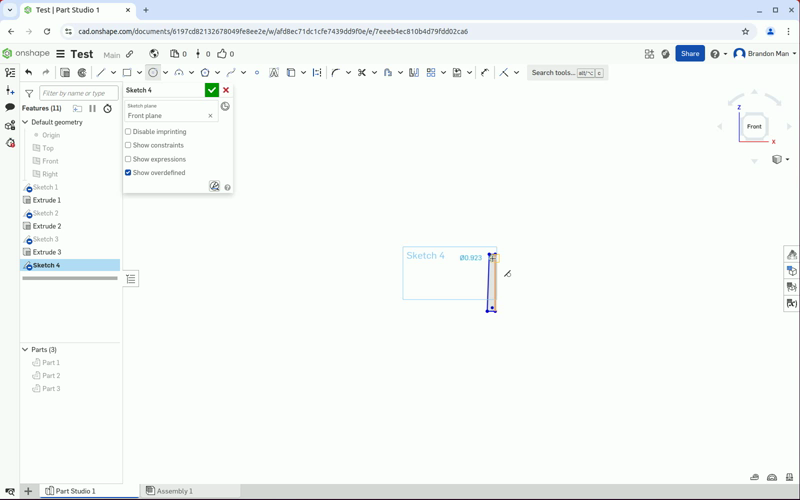
scroll(6)
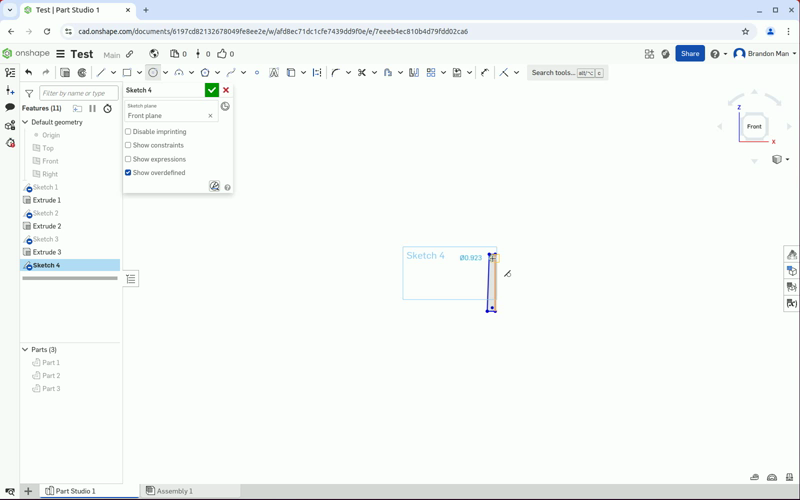
scroll(6)
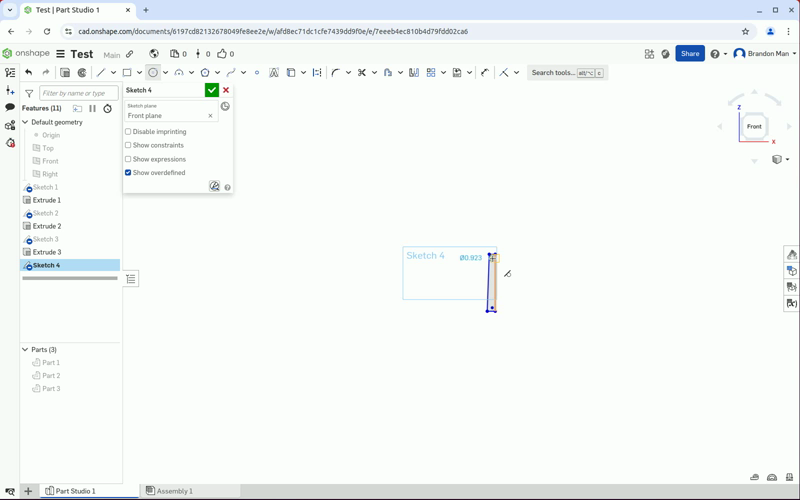
scroll(6)
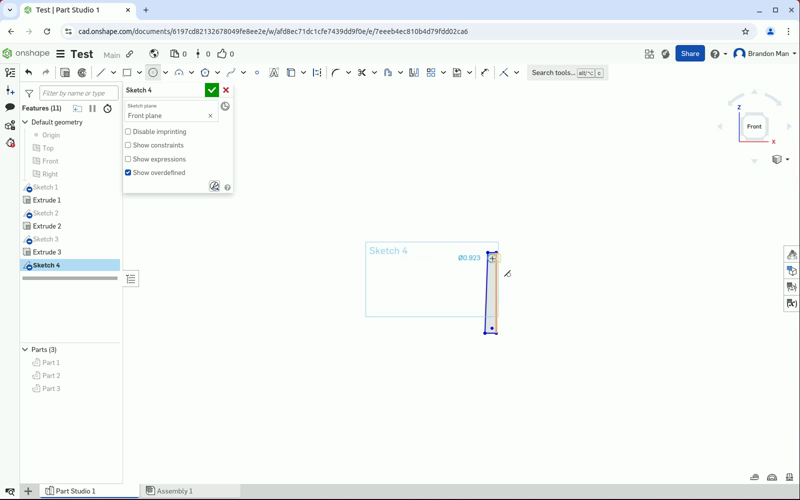
scroll(6)
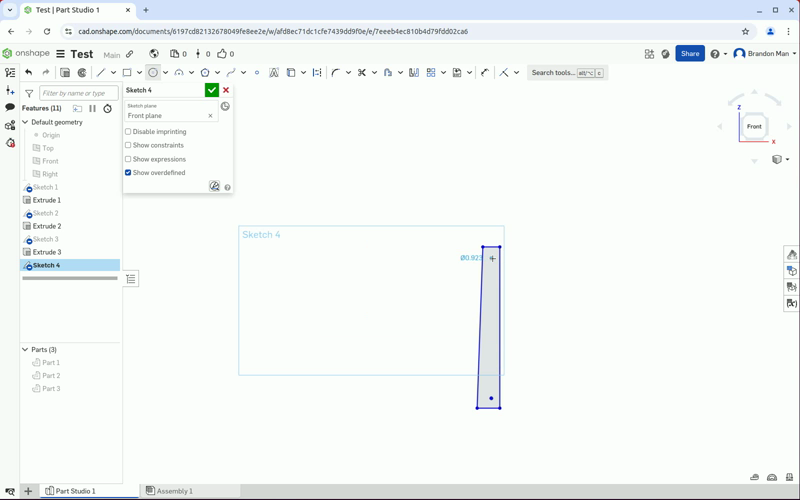
scroll(6)
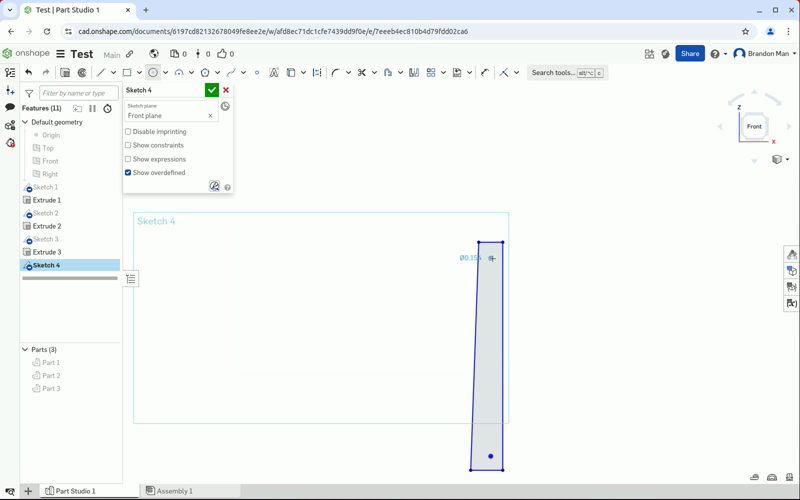
scroll(6)
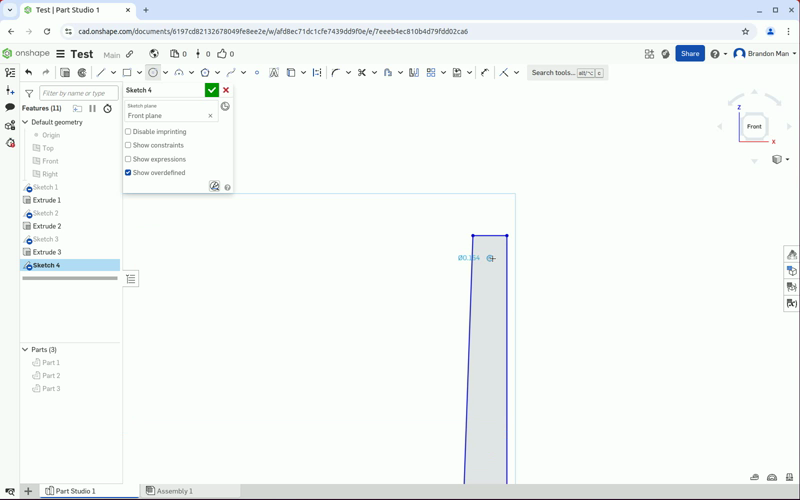
scroll(6)
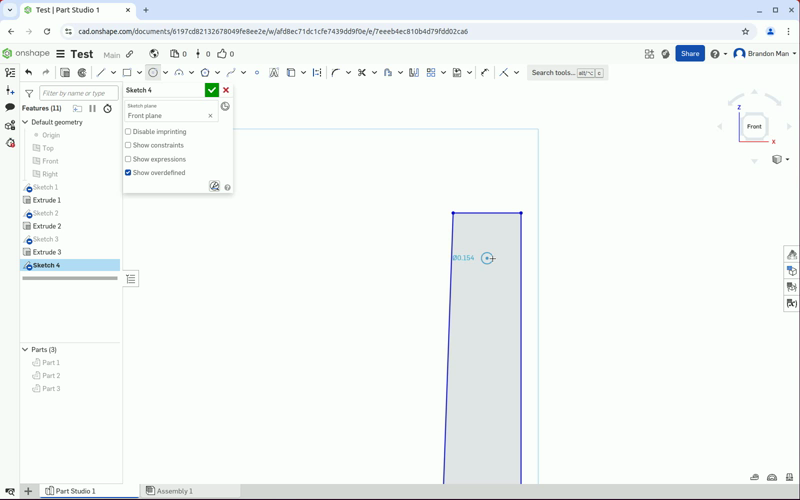
click(492, 258)
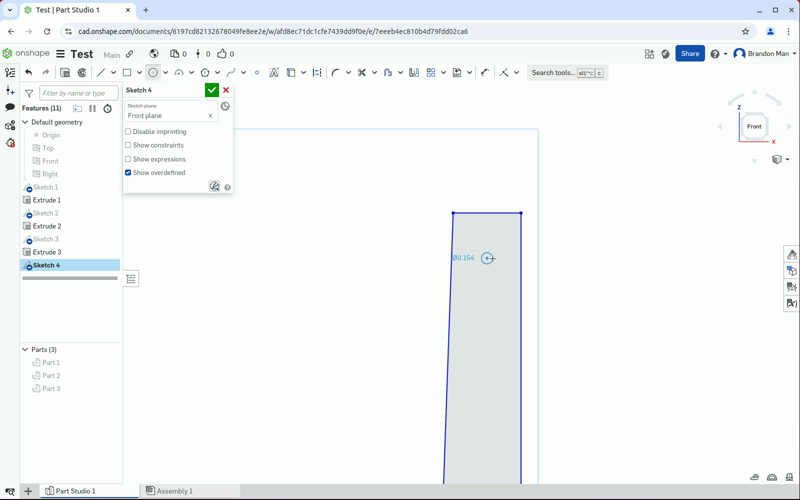
scroll(-6)
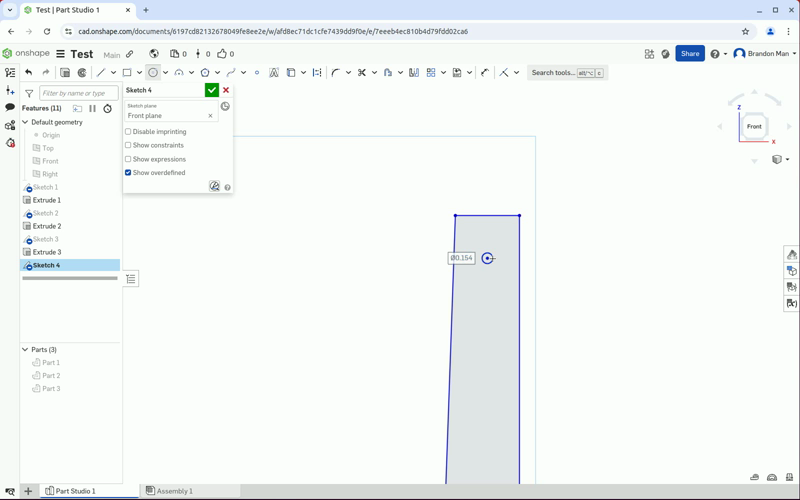
scroll(-6)
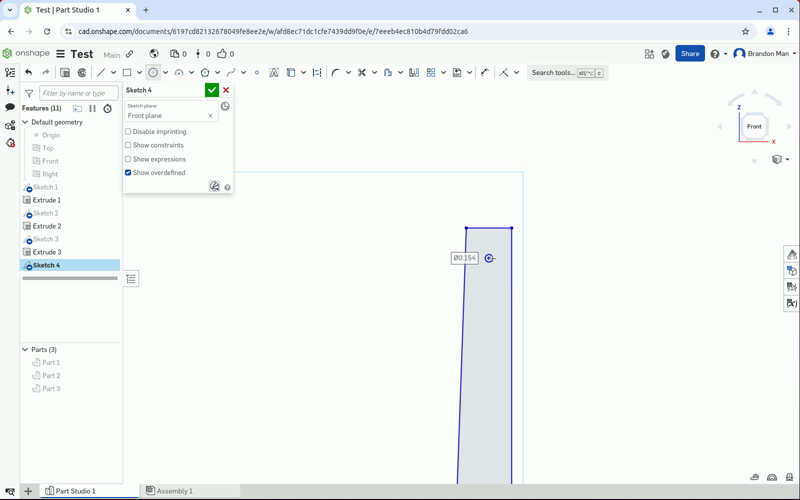
scroll(-6)
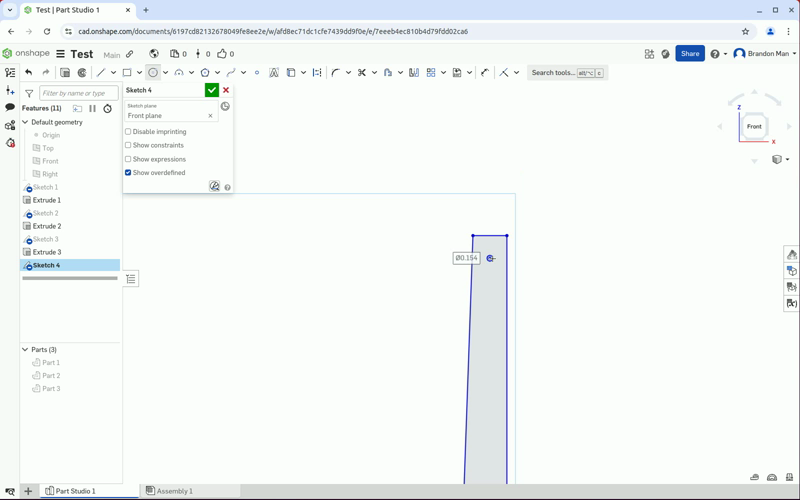
scroll(-6)
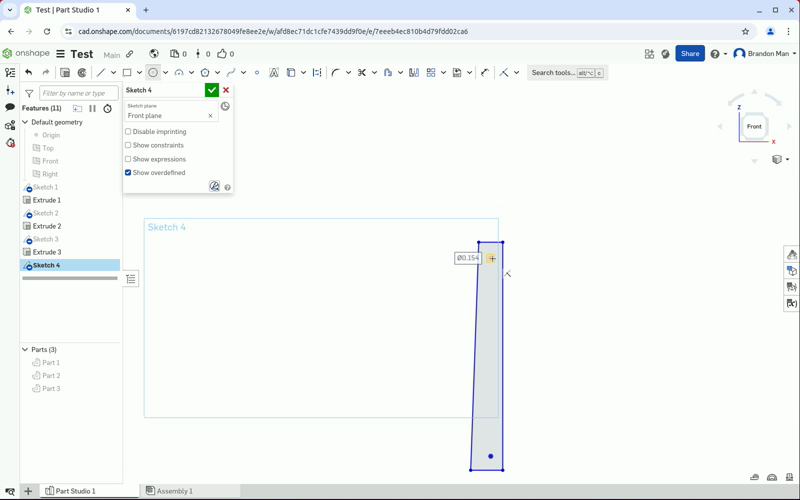
scroll(-6)
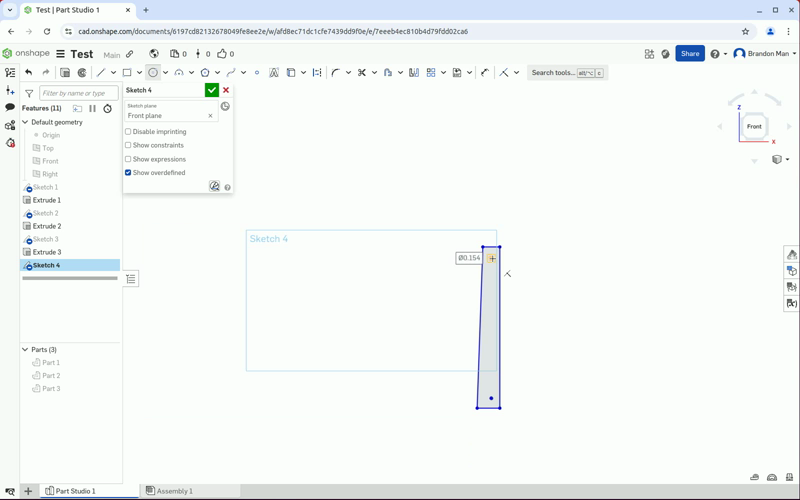
scroll(-6)
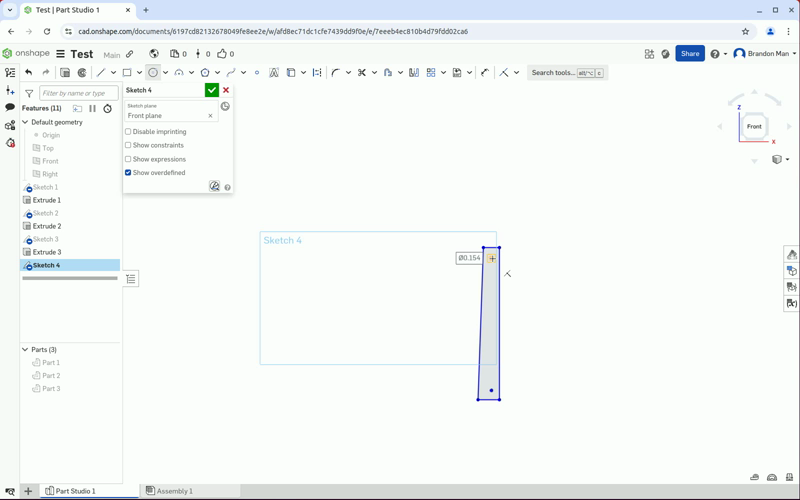
scroll(-6)
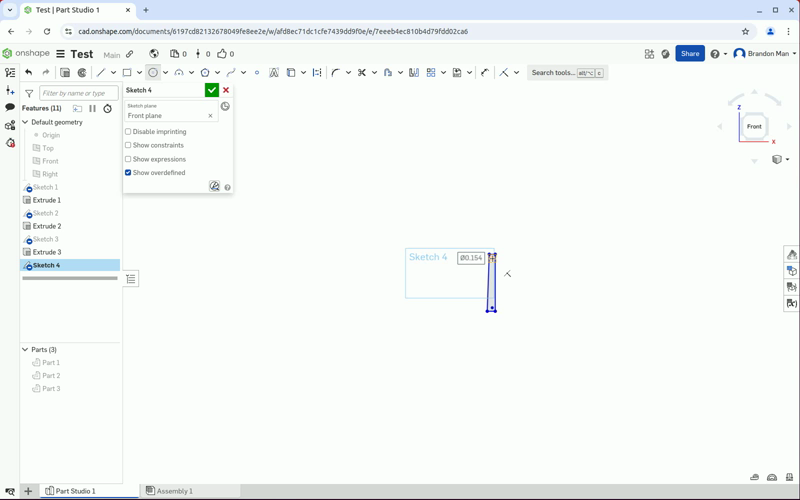
key(esc)
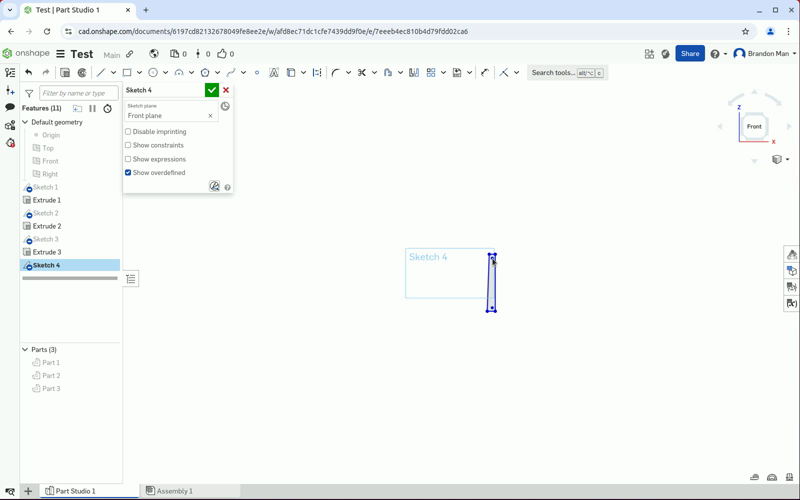
mouse_move(493, 271)
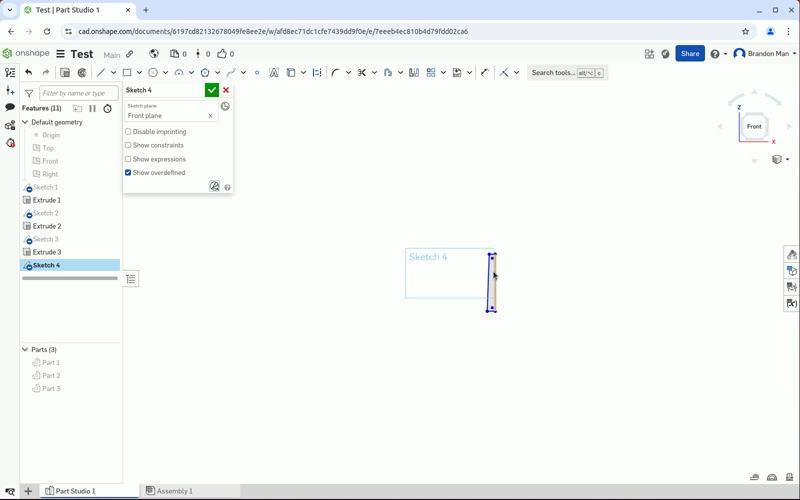
scroll(6)
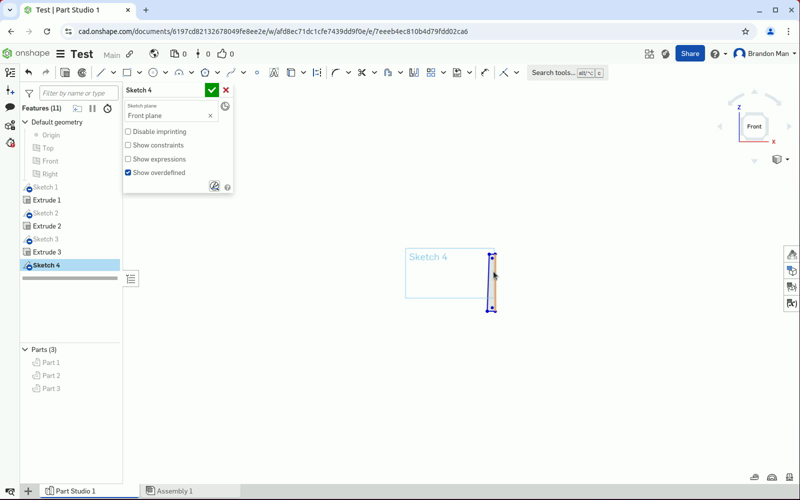
scroll(6)
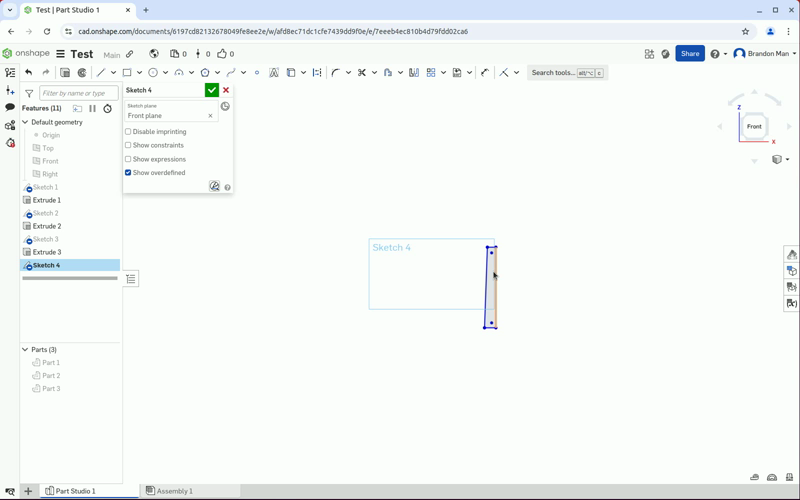
scroll(6)
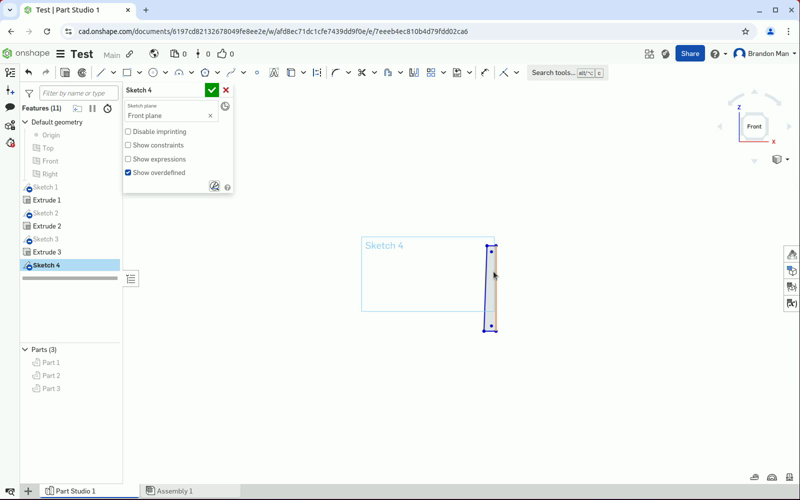
scroll(6)
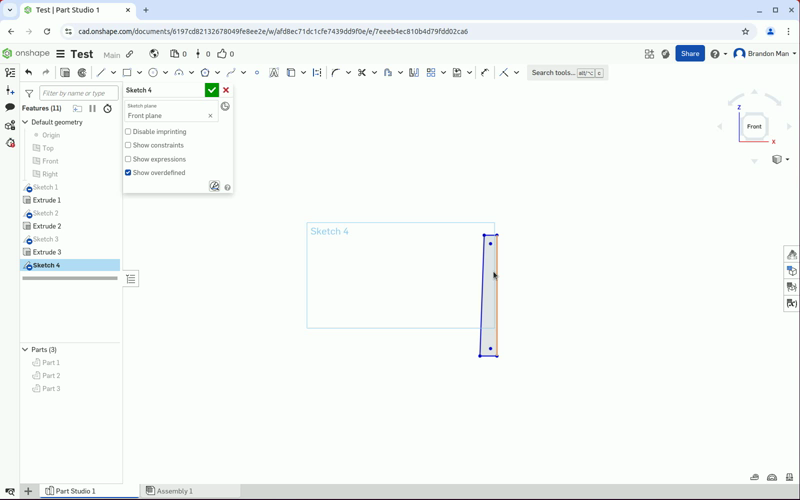
scroll(6)
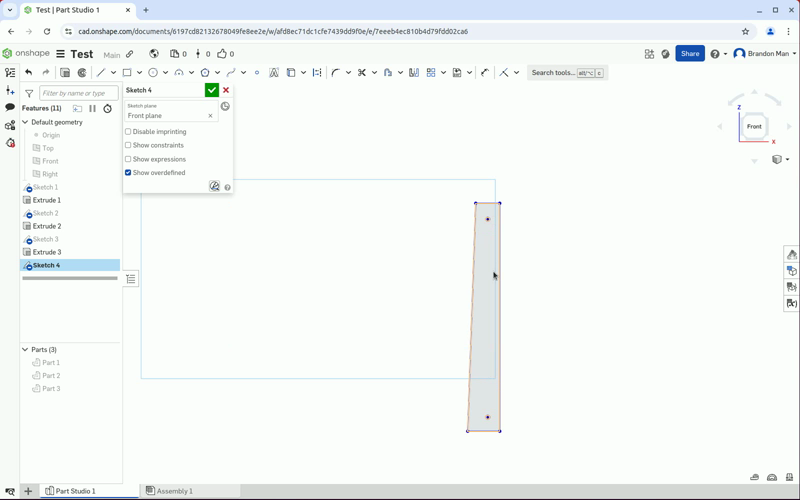
scroll(6)
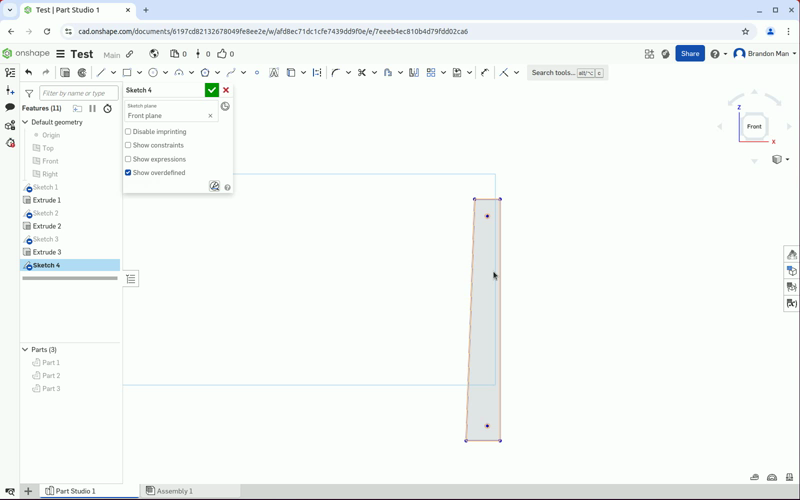
scroll(6)
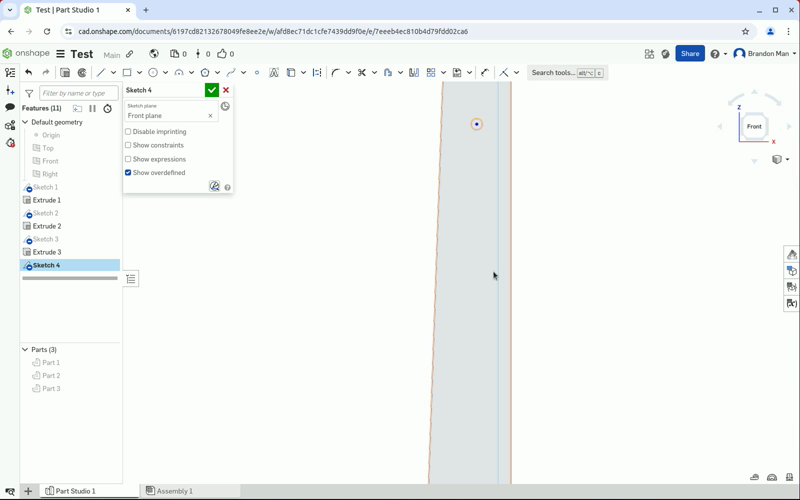
click(493, 271)
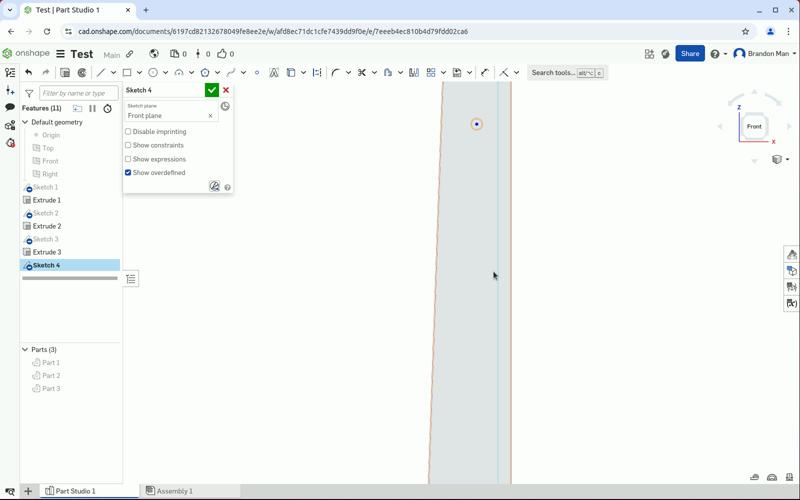
scroll(-6)
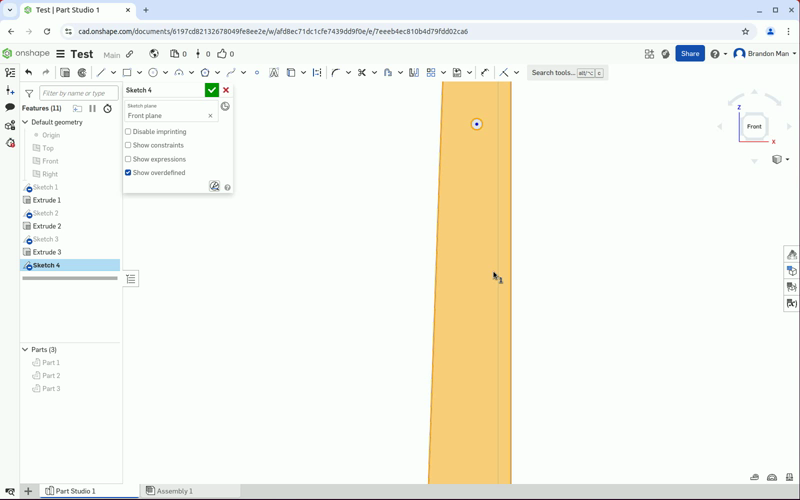
scroll(-6)
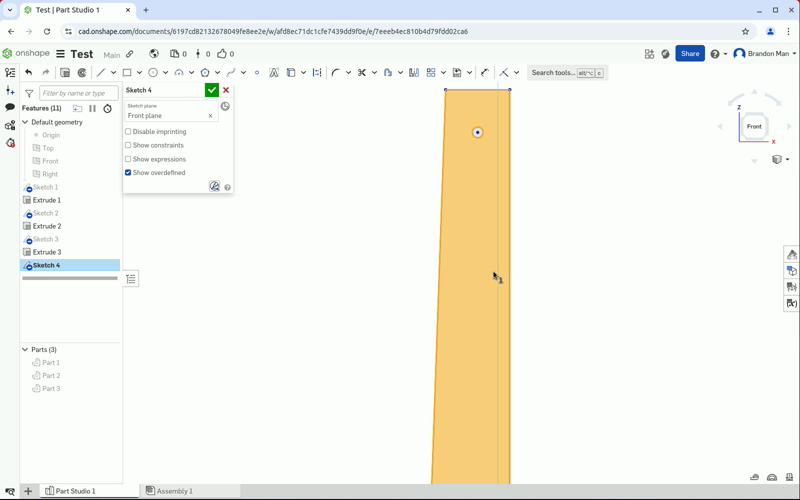
scroll(-6)
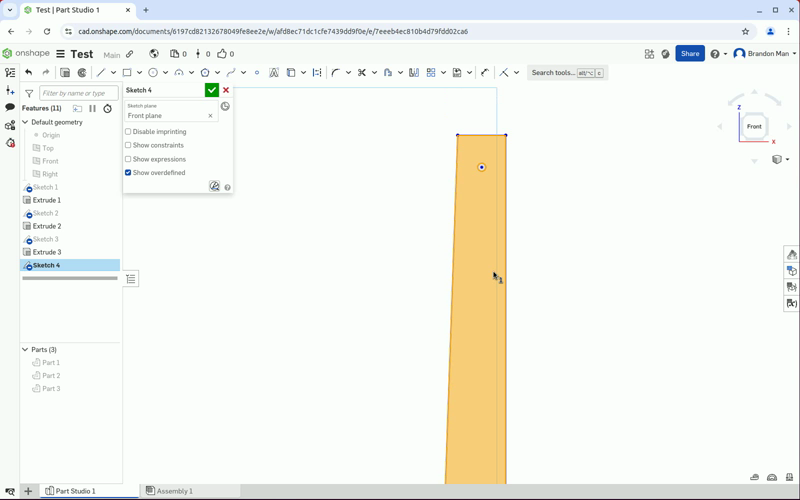
scroll(-6)
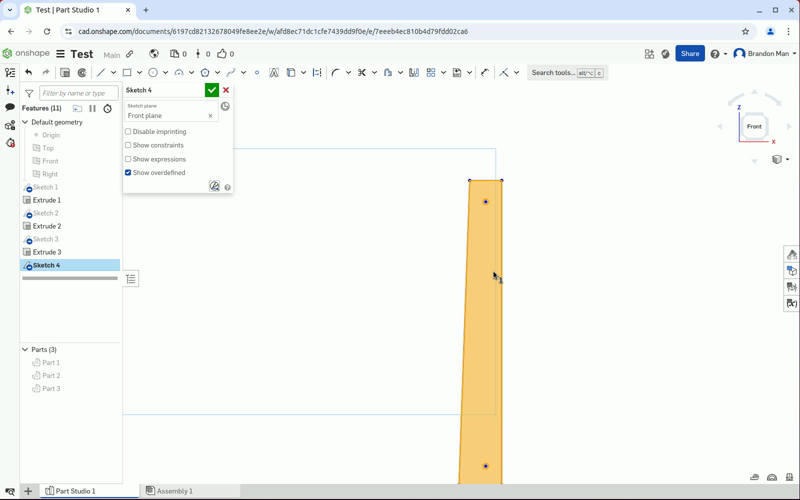
scroll(-6)
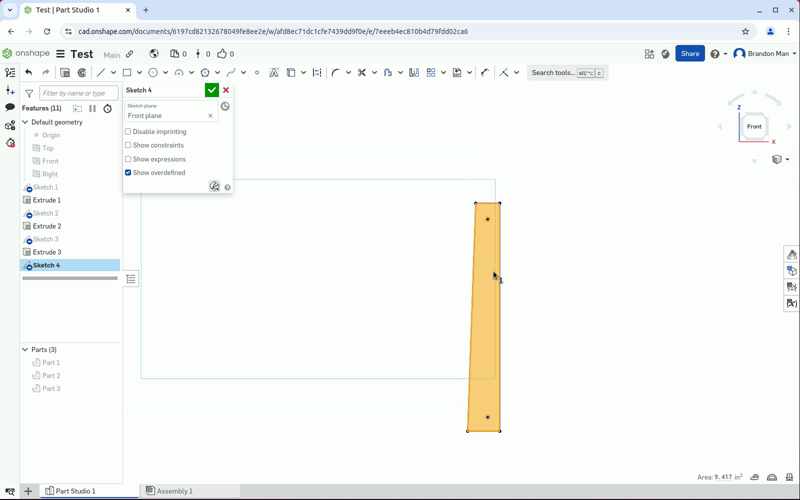
scroll(-6)
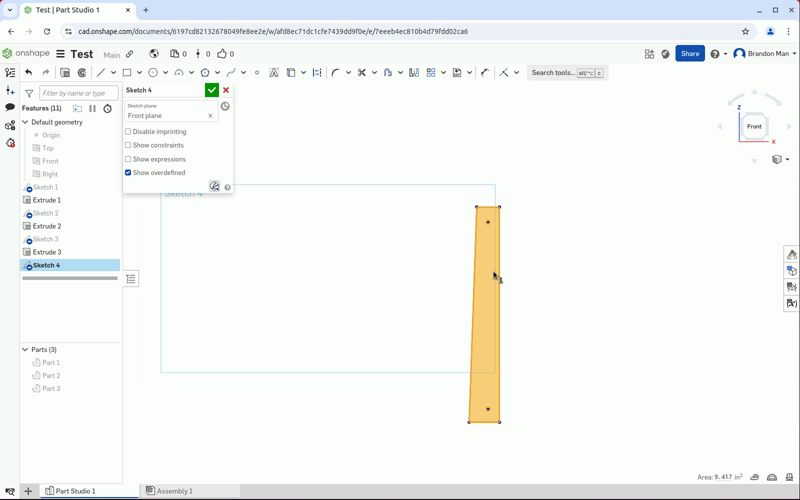
scroll(-6)
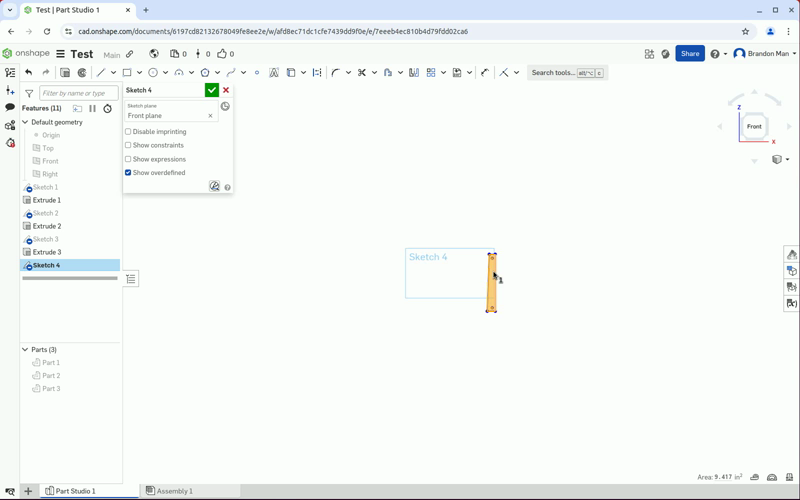
mouse_move(73, 352)
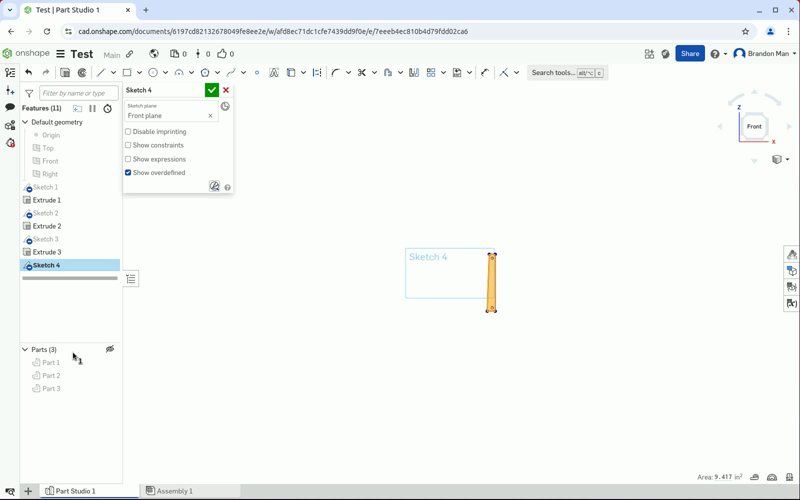
key(shift+y)
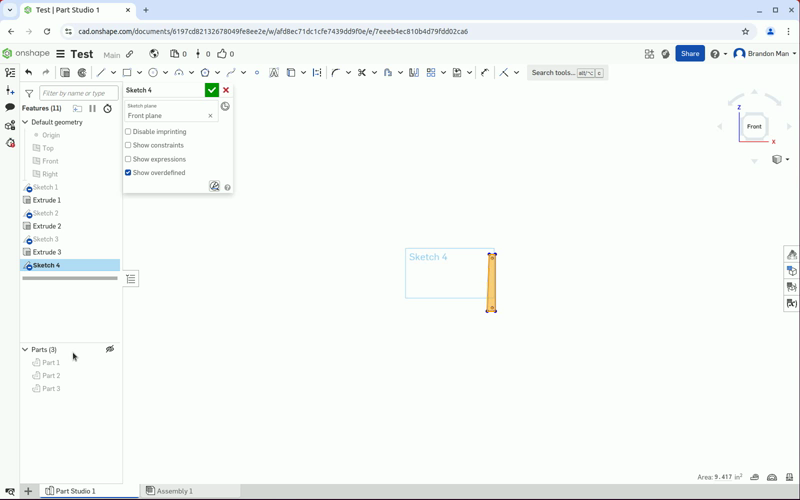
key(shift+e)
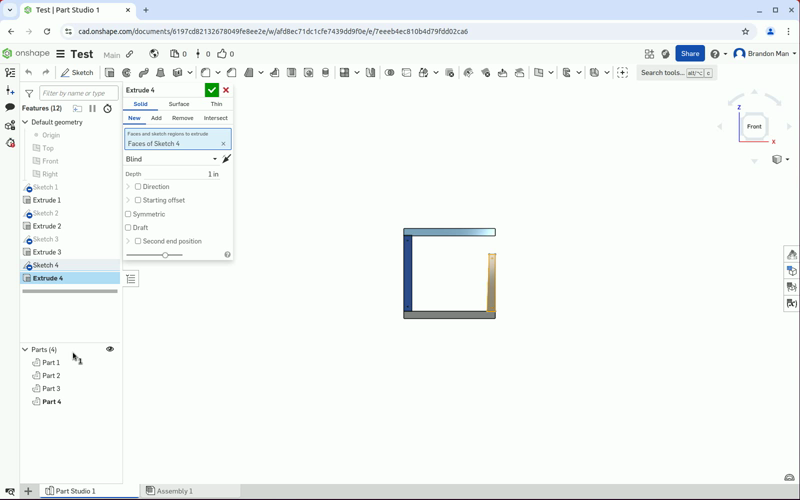
mouse_move(143, 106)
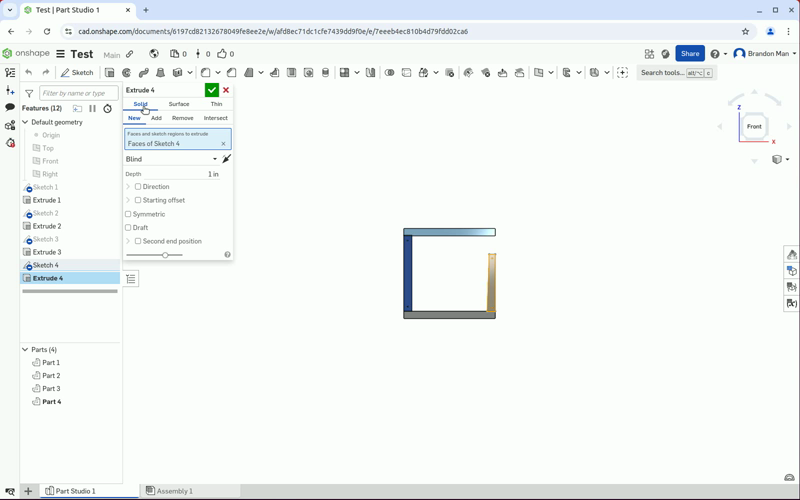
click(143, 106)
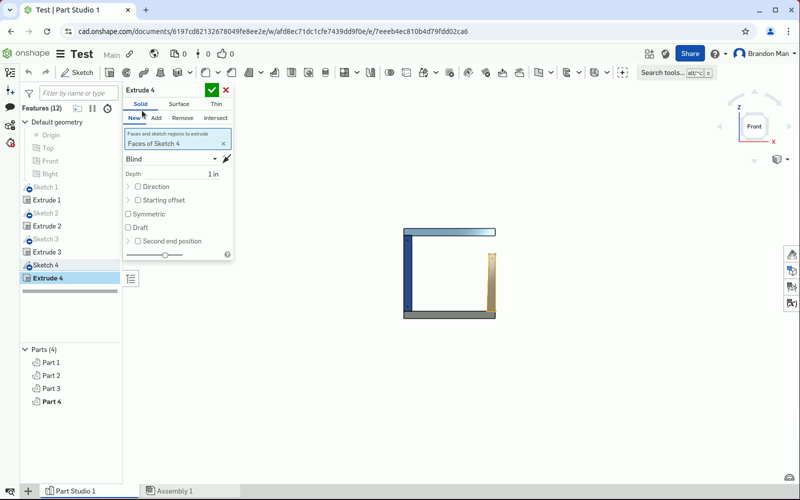
mouse_move(137, 120)
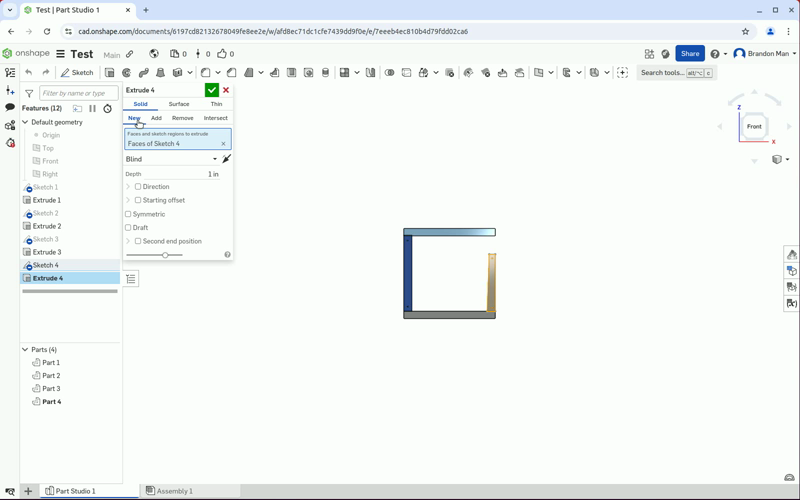
click(137, 120)
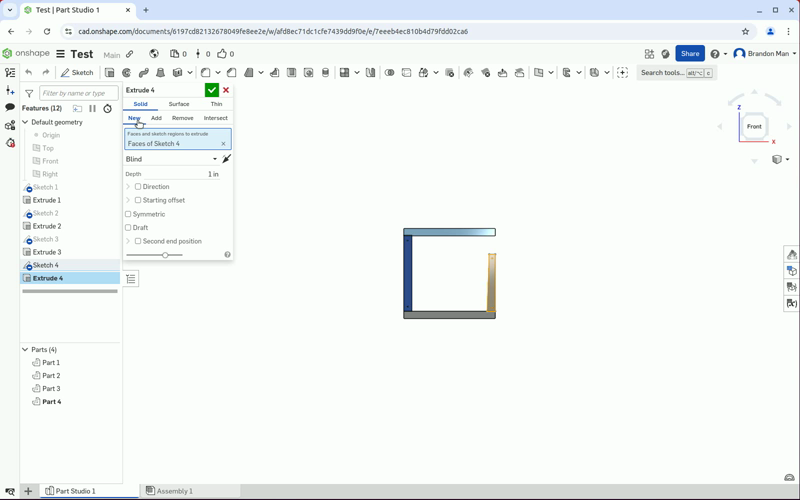
key(tab, 4)
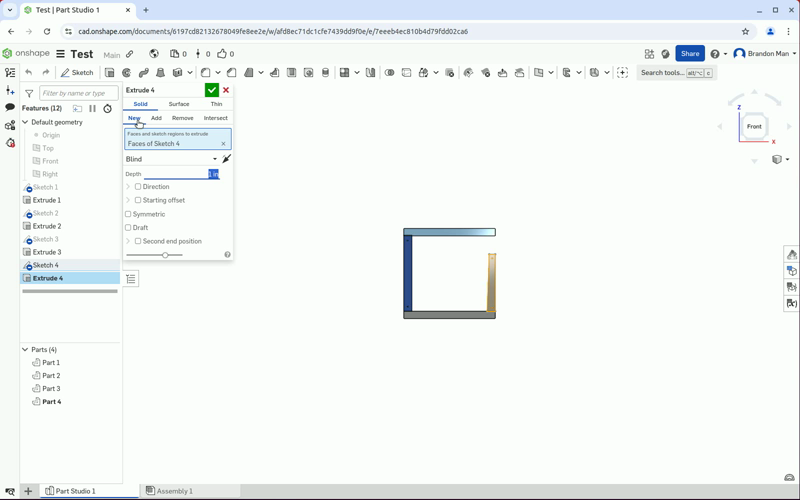
text(-1.204)
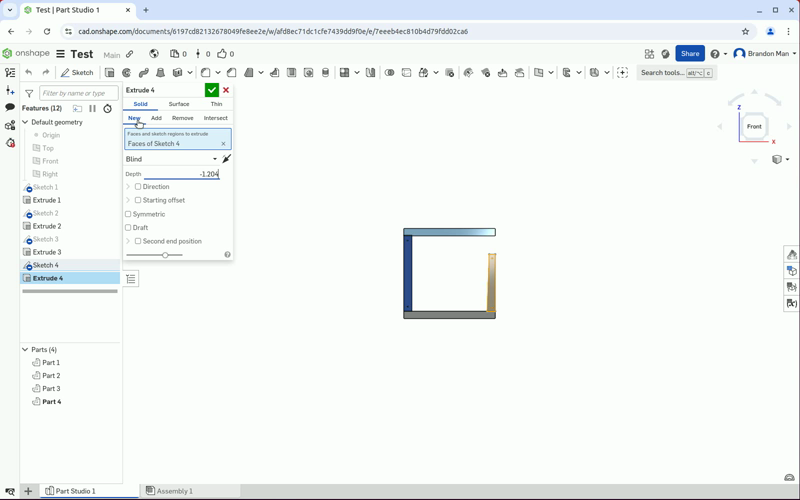
key(enter)
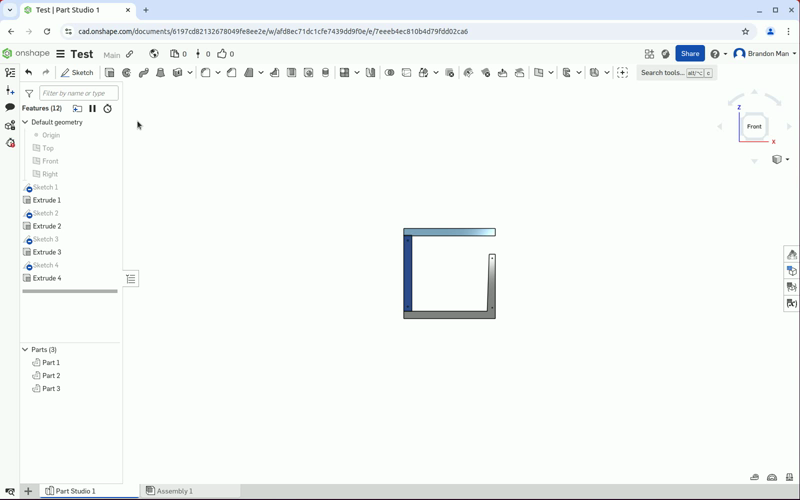
key(shift+h)
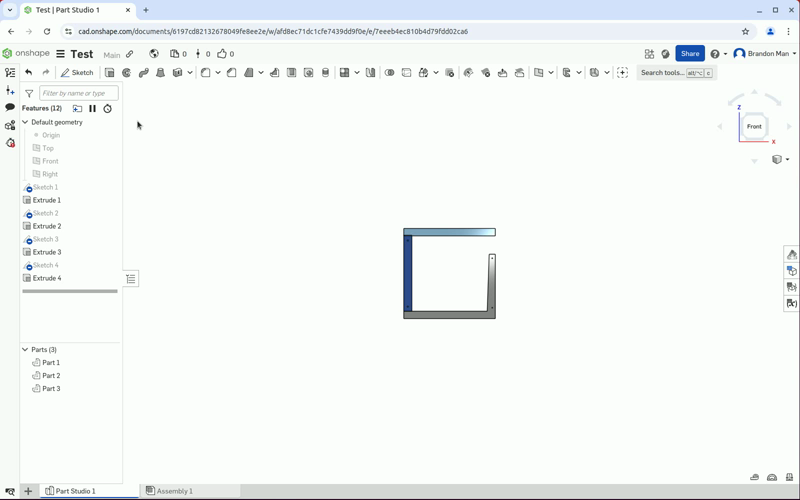
key(shift+h)
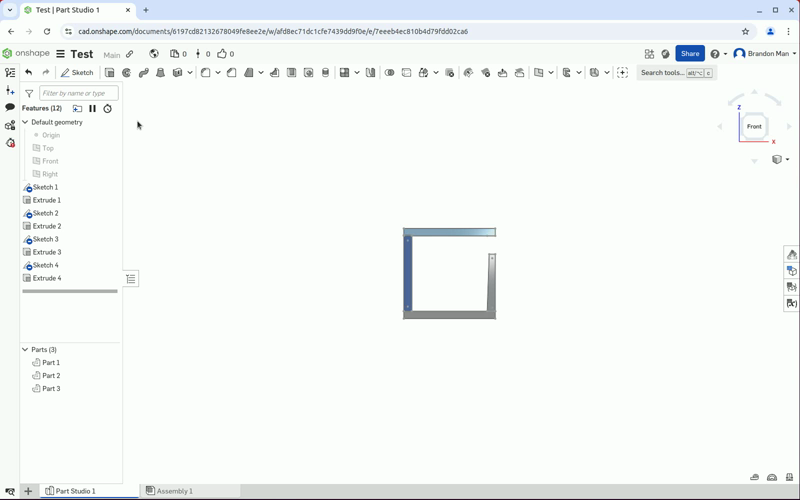
key(shift+7)
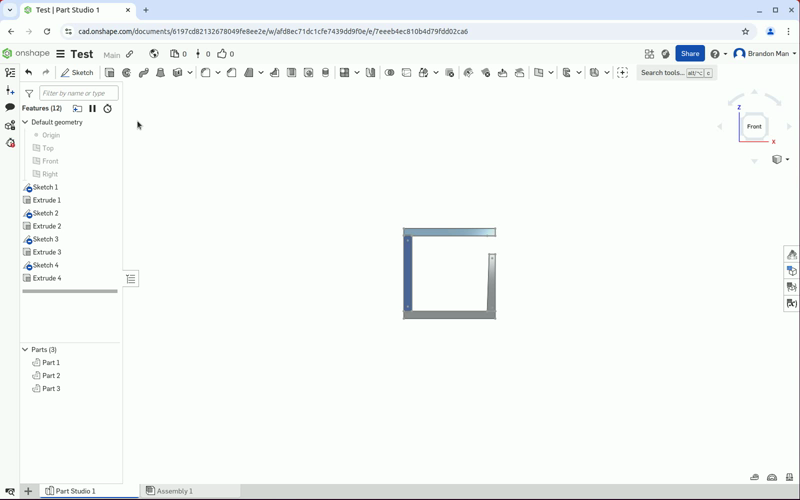
key(left, 2)
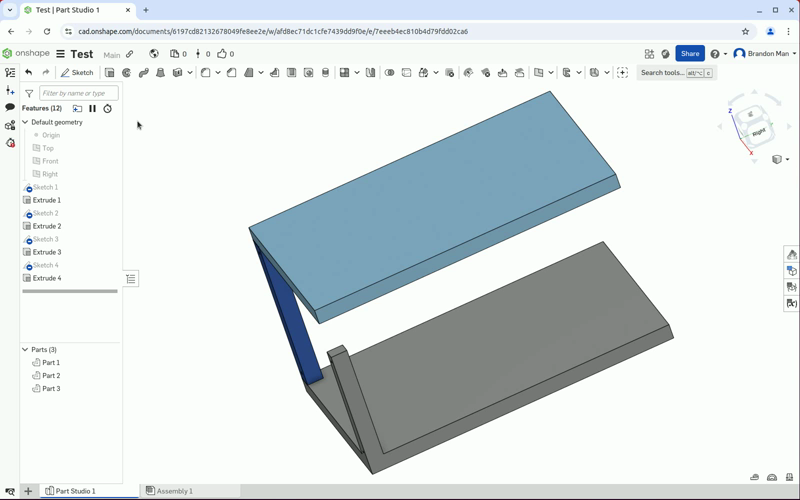
key(down, 2)
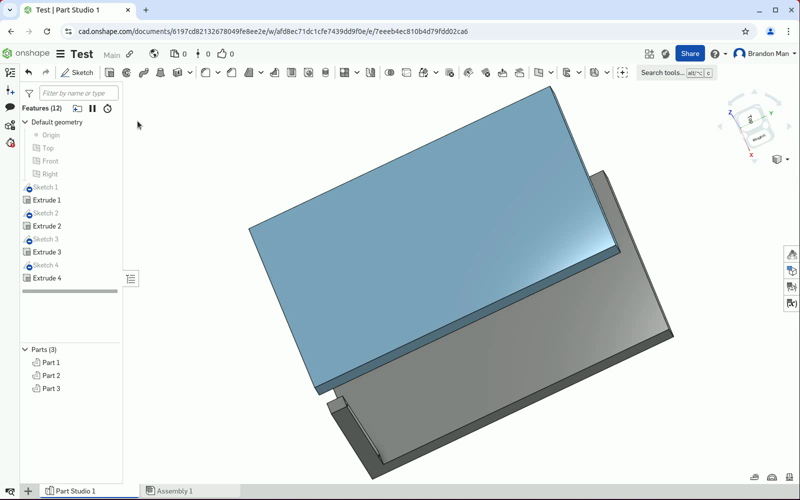
key(up, 2)
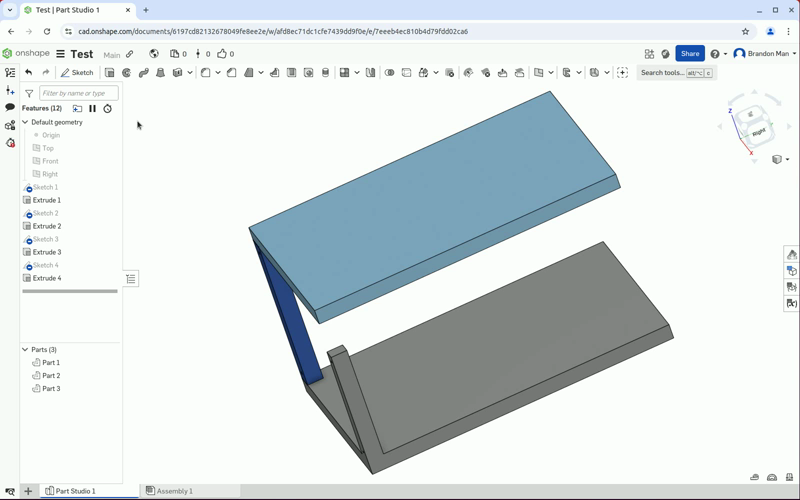
key(right, 2)
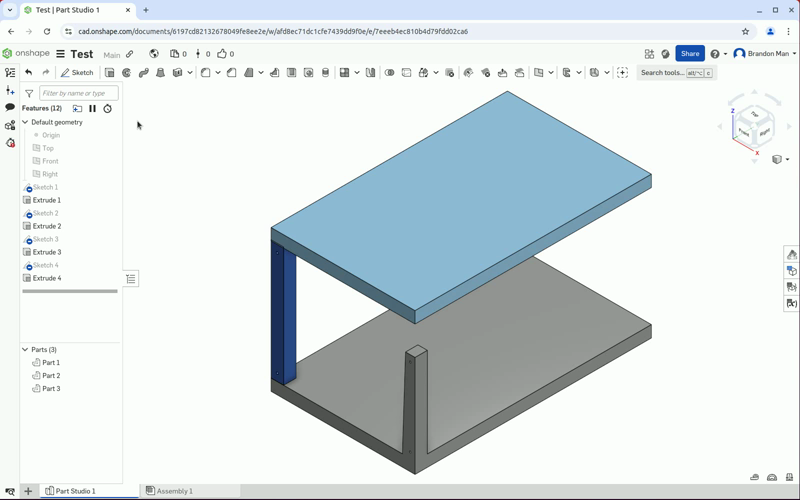
mouse_move(73, 189)
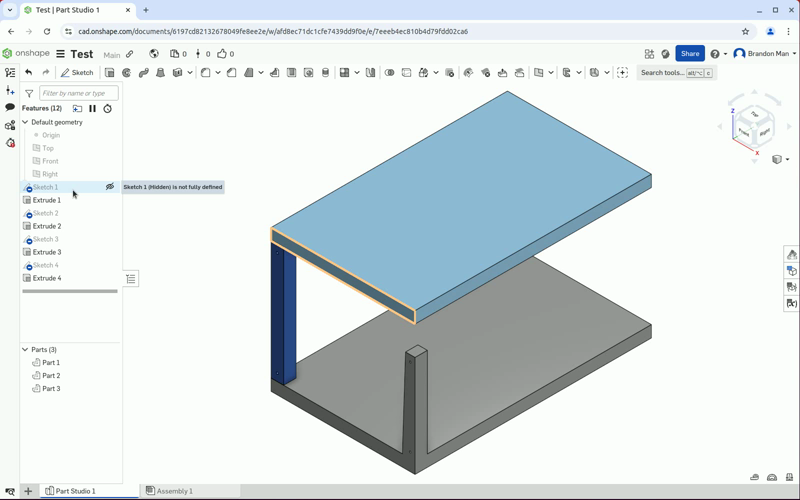
click(73, 189)